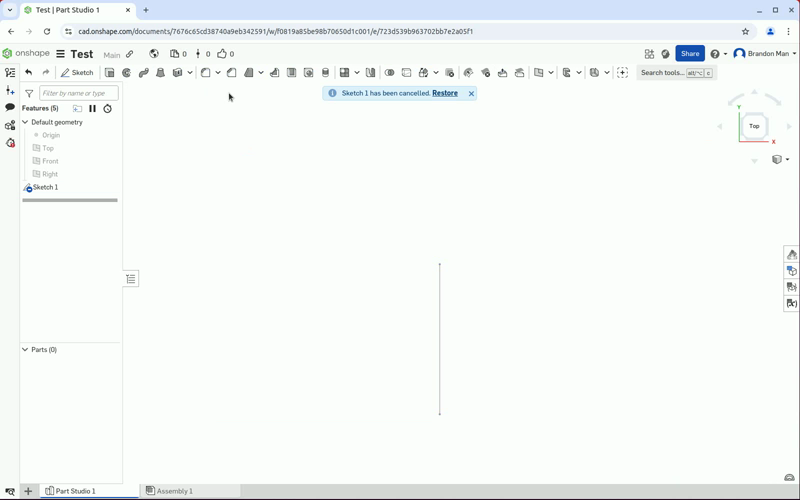
key(shift+h)
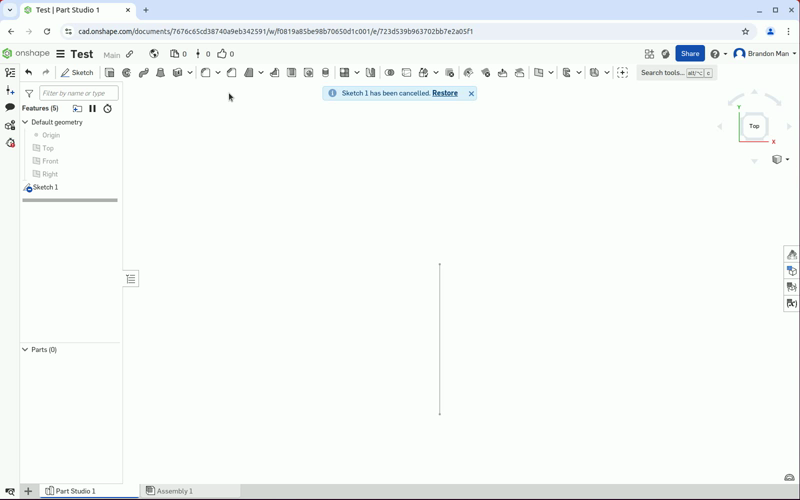
key(shift+s)
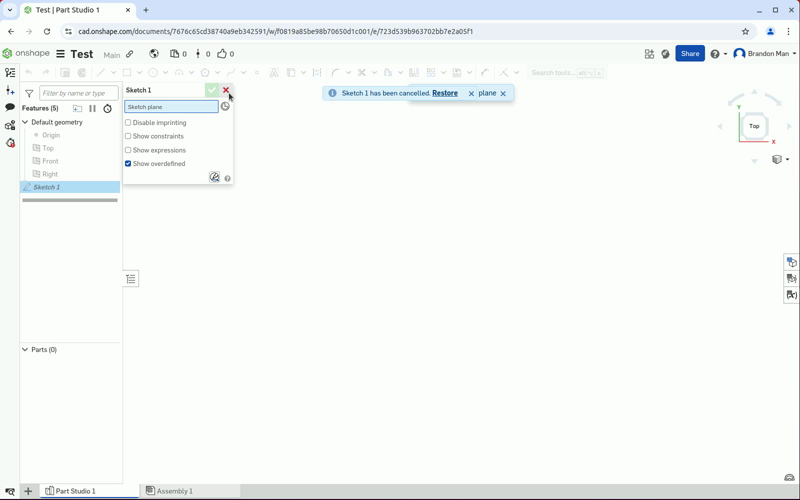
mouse_move(73, 150)
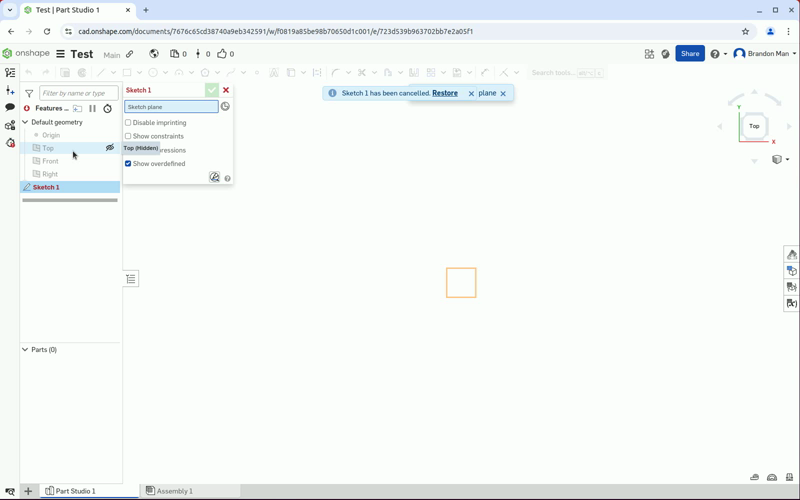
click(73, 150)
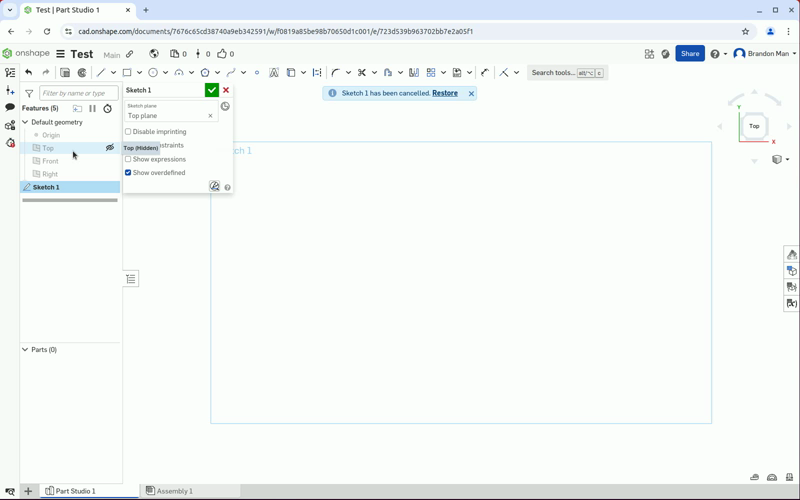
mouse_move(73, 352)
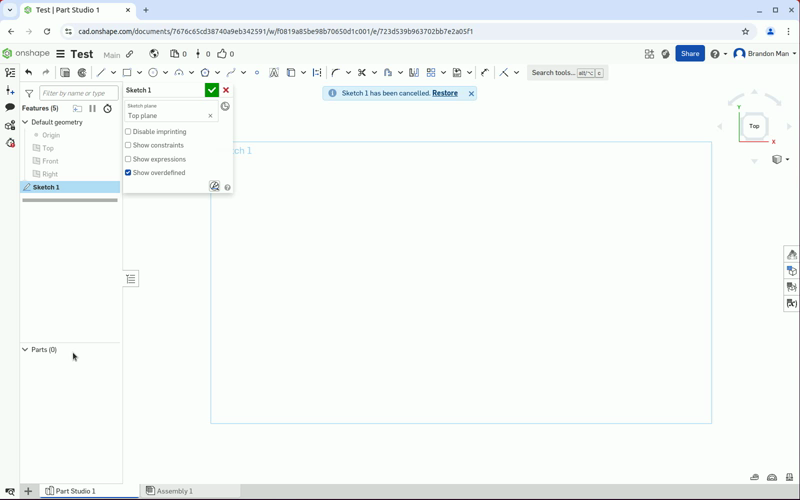
key(y)
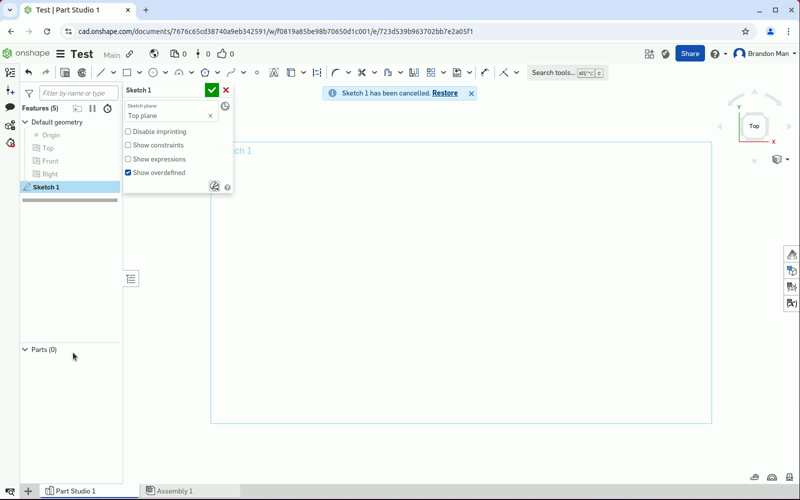
key(l)
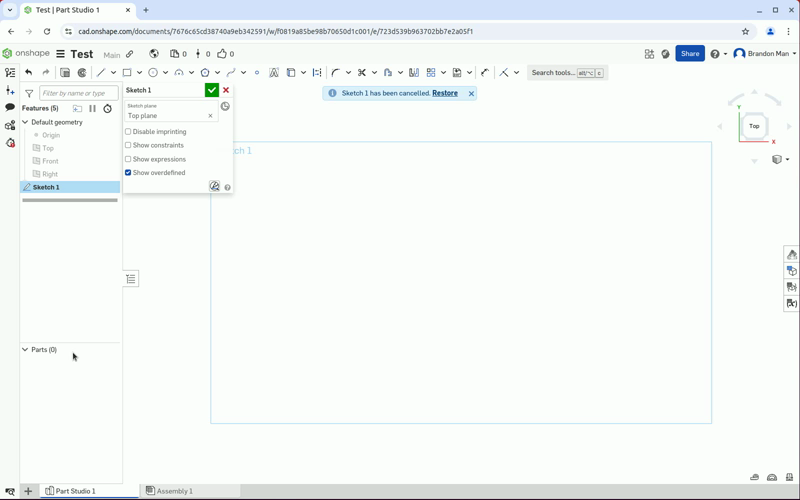
key_down(shift)
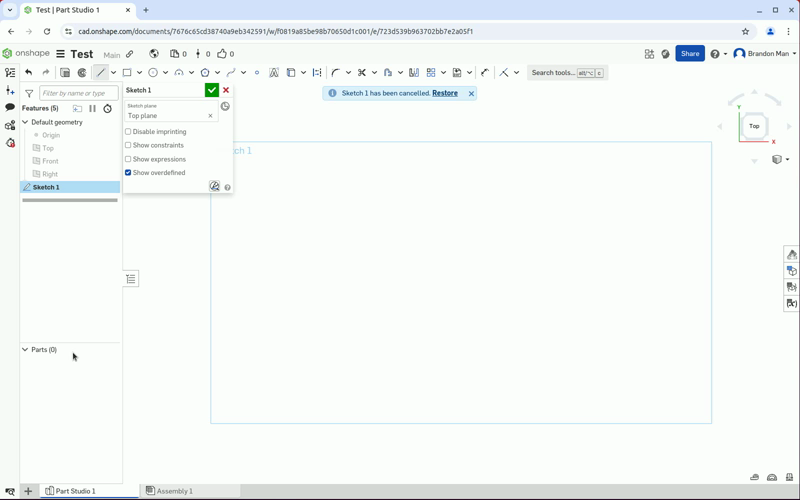
mouse_move(454, 342)
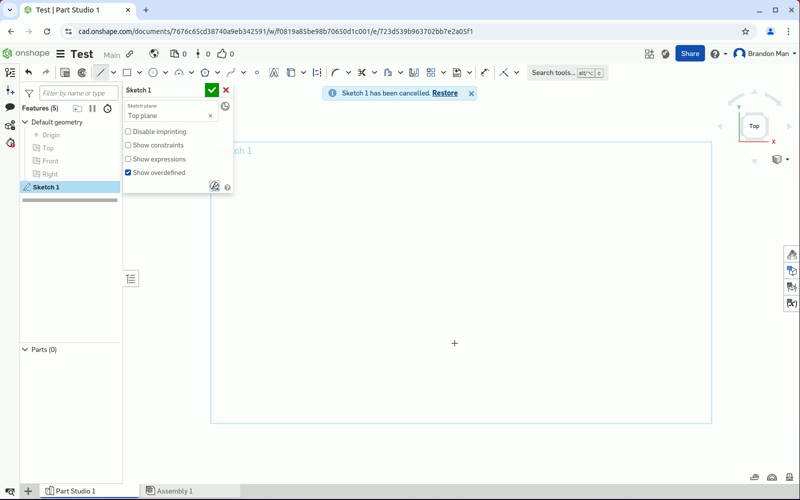
click(454, 342)
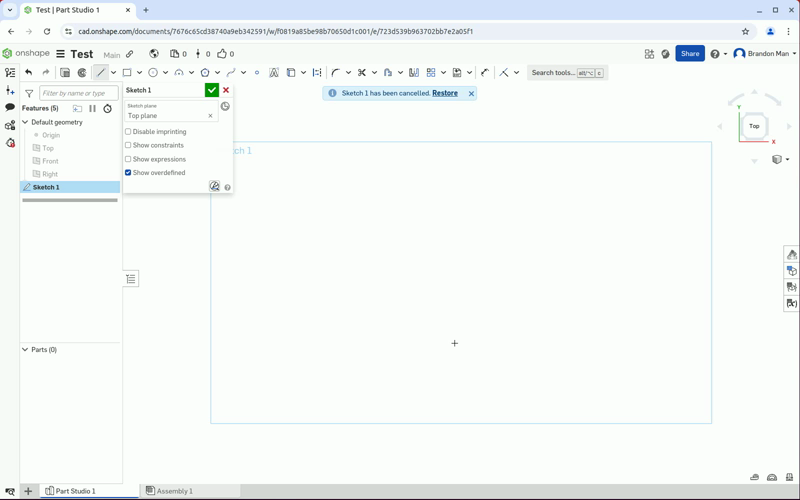
key_up(shift)
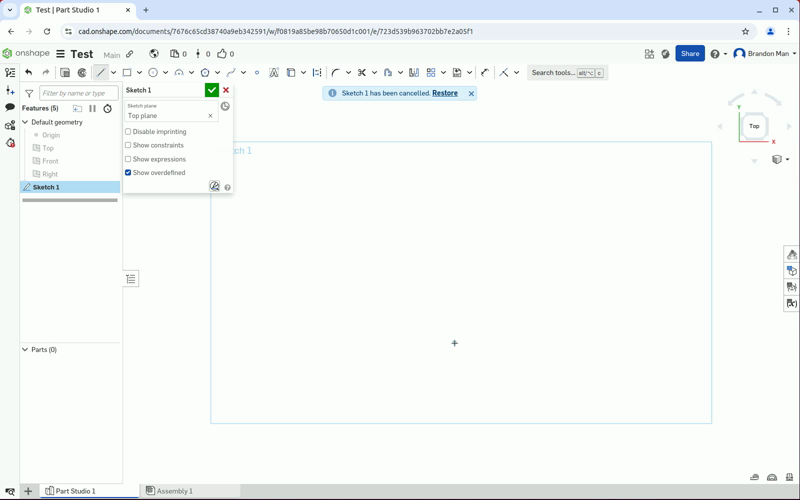
key_down(shift)
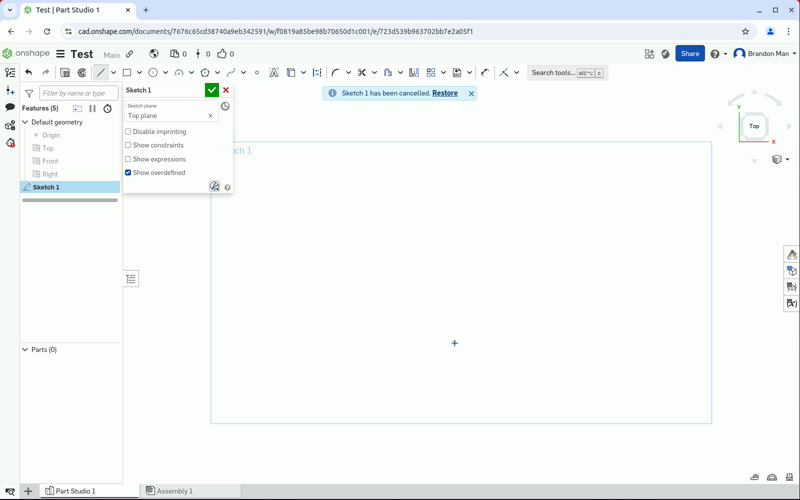
mouse_move(484, 342)
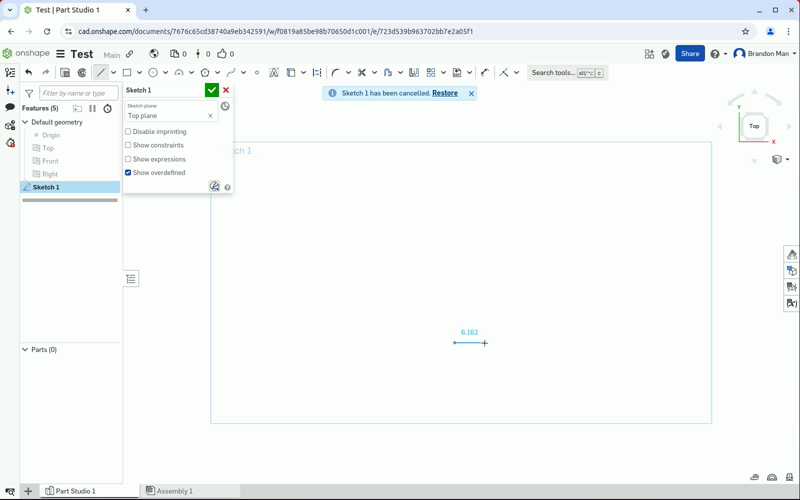
mouse_move(457, 342)
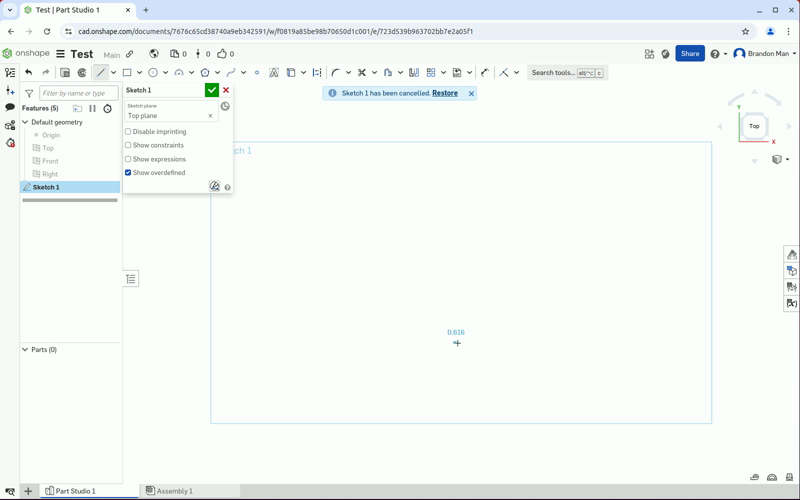
scroll(6)
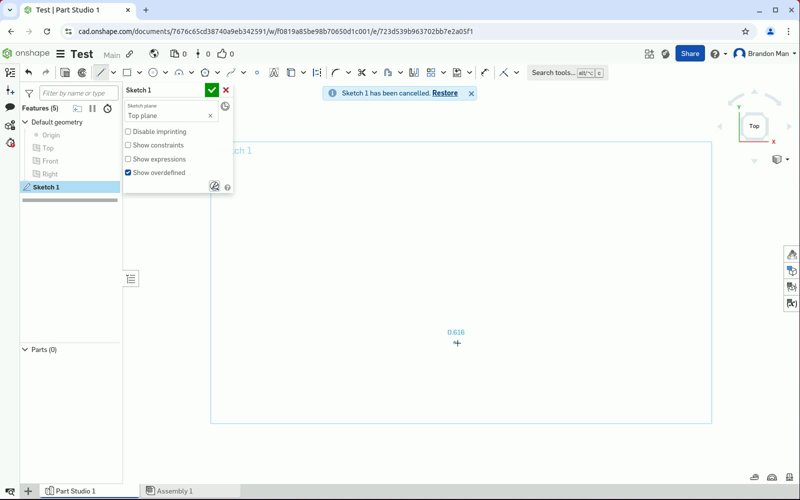
scroll(6)
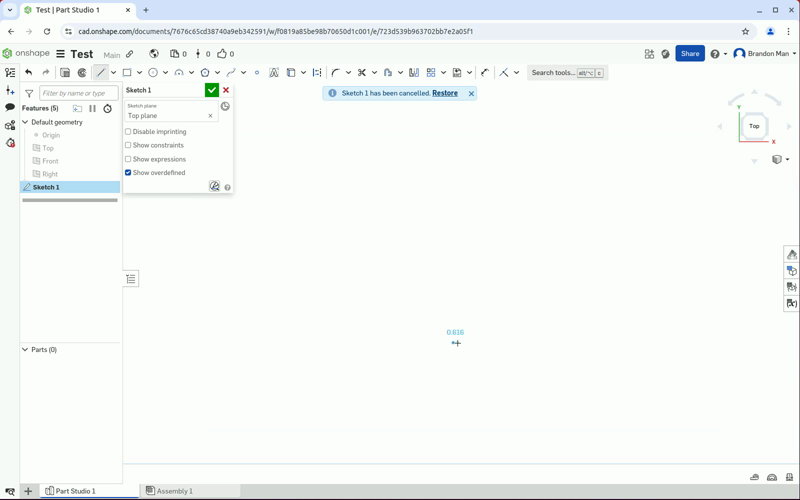
scroll(6)
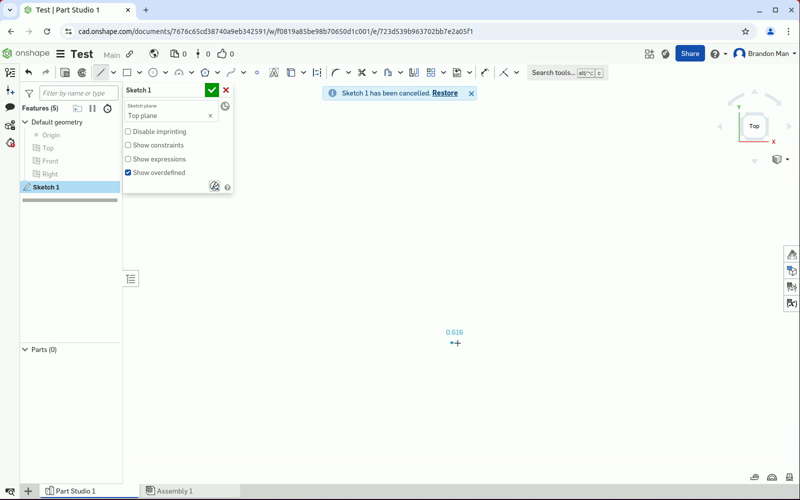
scroll(6)
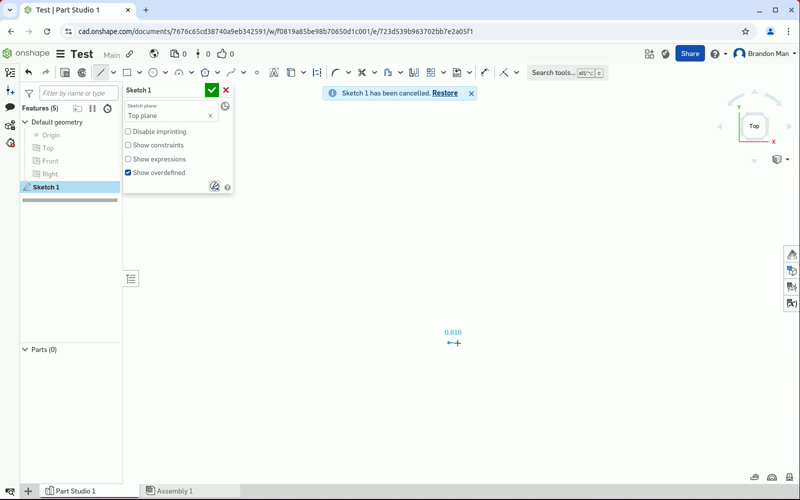
scroll(6)
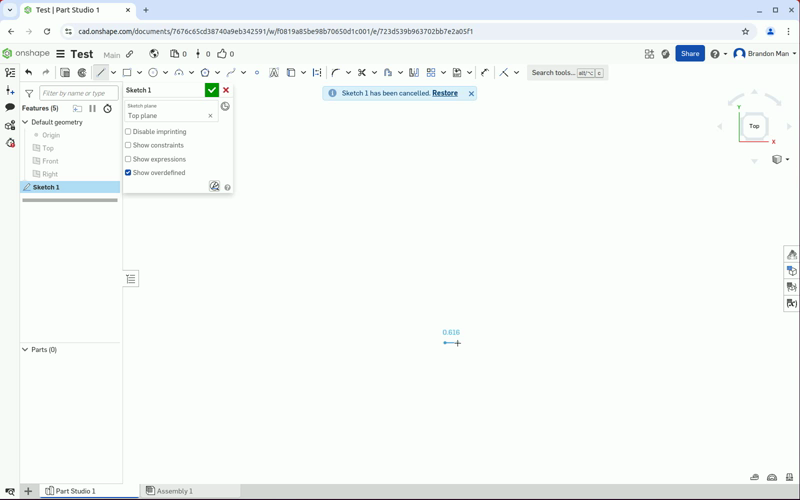
scroll(6)
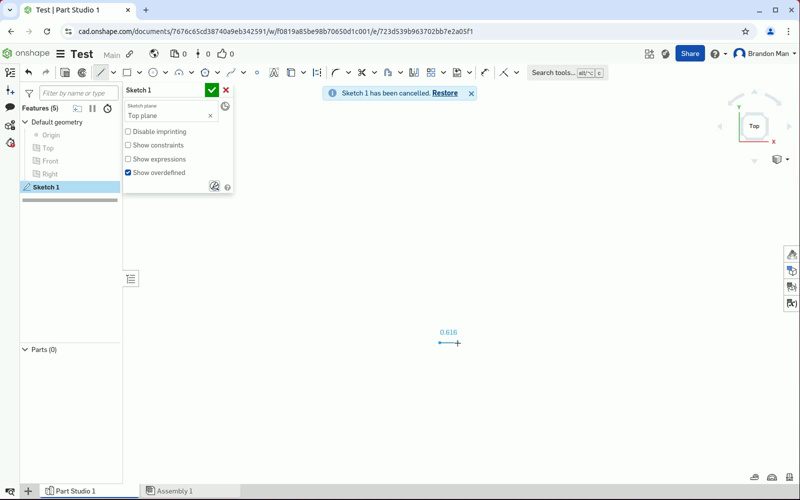
scroll(6)
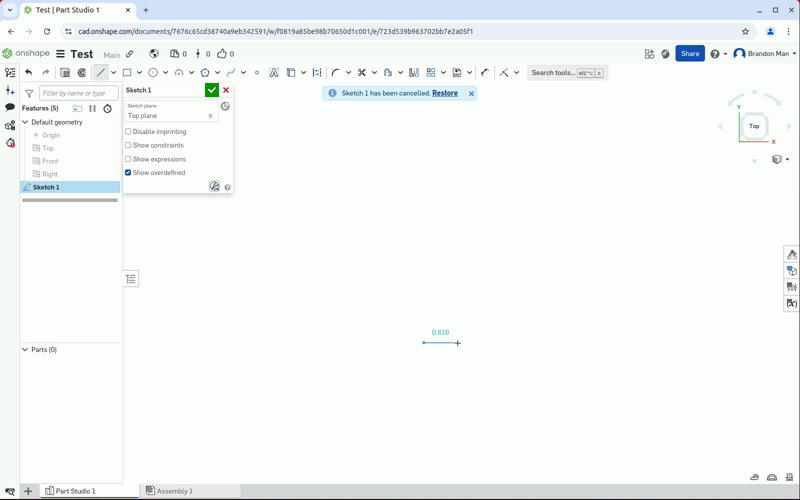
click(457, 342)
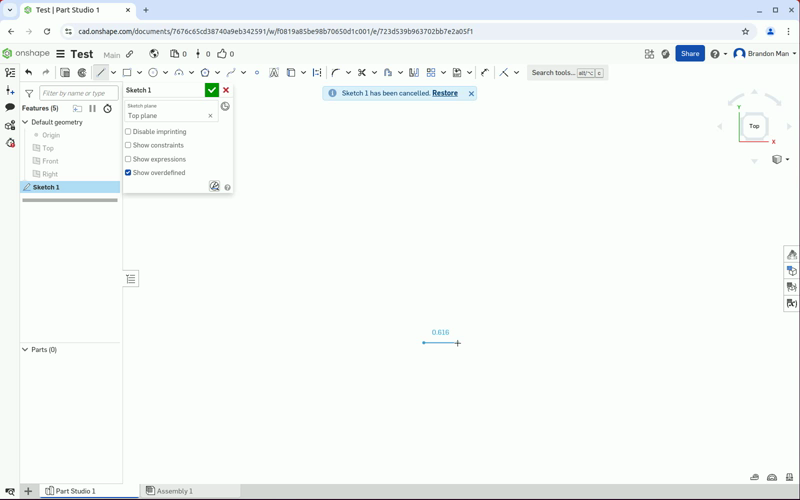
scroll(-6)
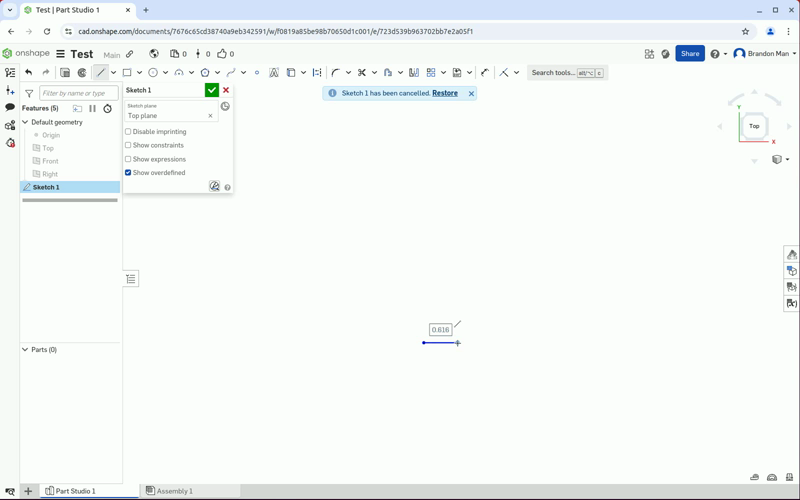
scroll(-6)
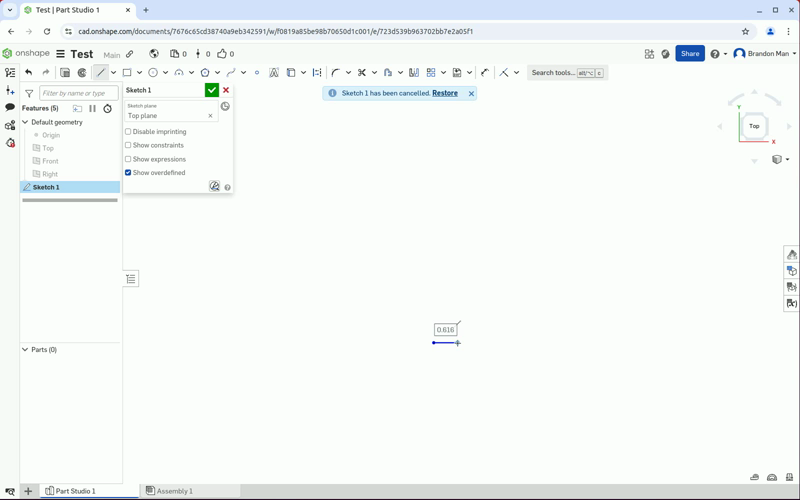
scroll(-6)
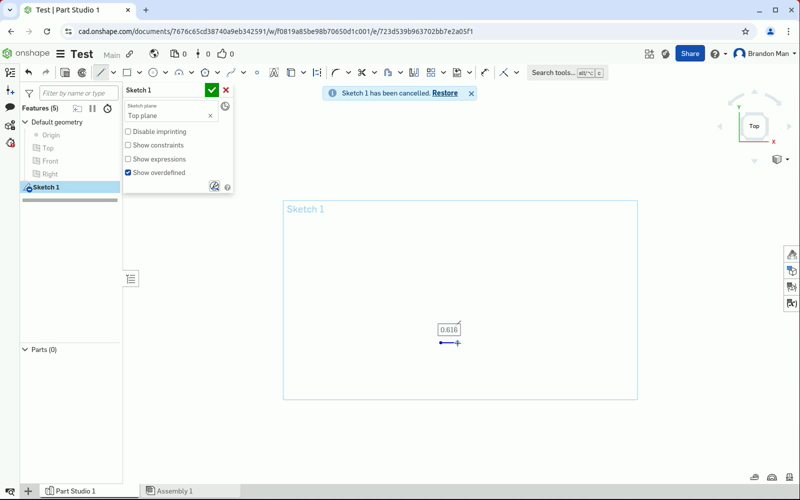
scroll(-6)
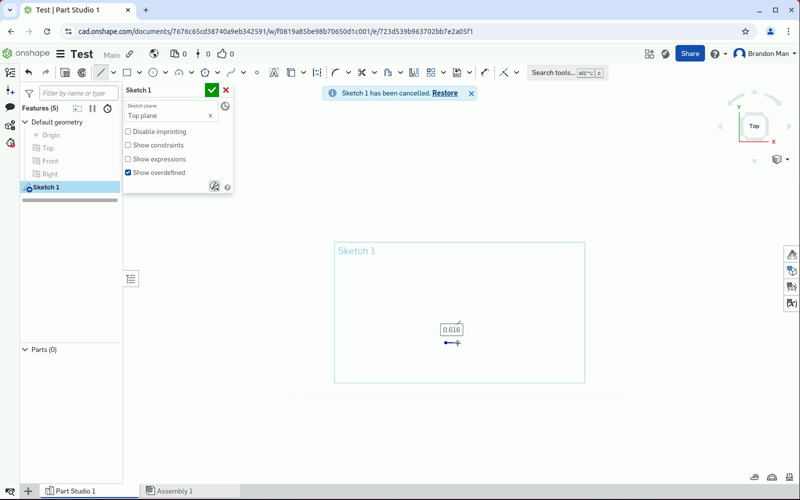
scroll(-6)
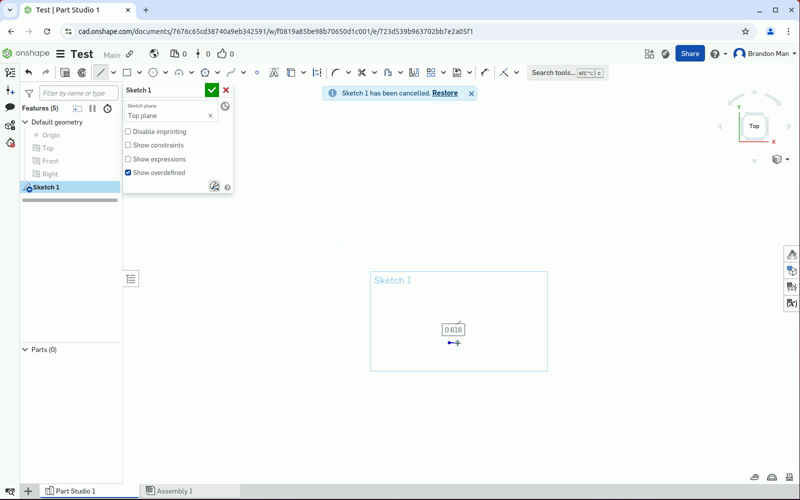
scroll(-6)
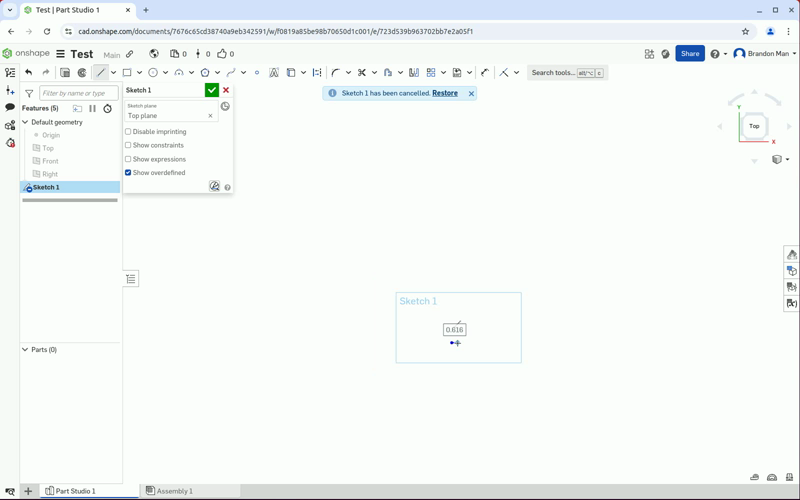
scroll(-6)
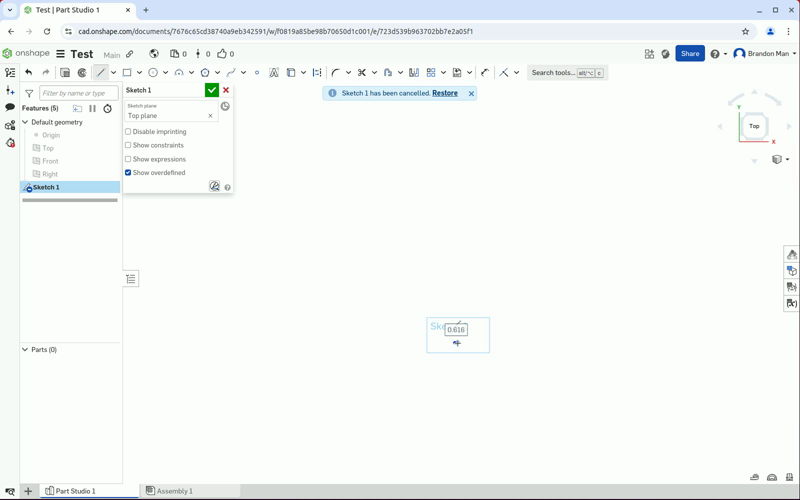
key_up(shift)
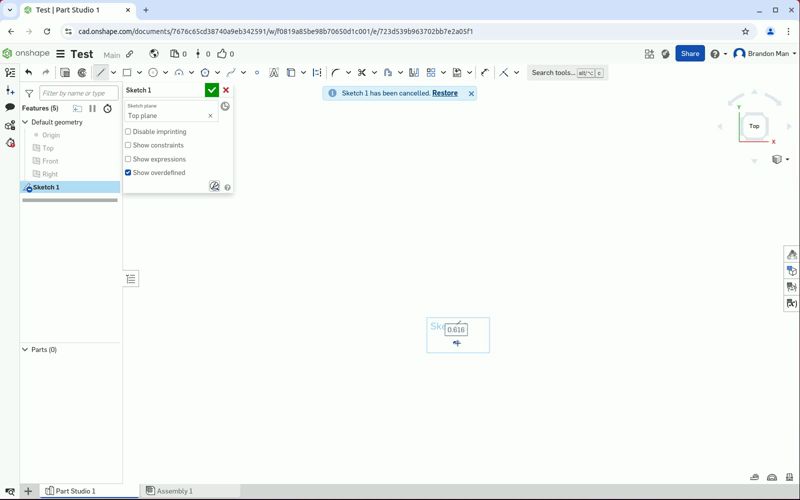
key(esc)
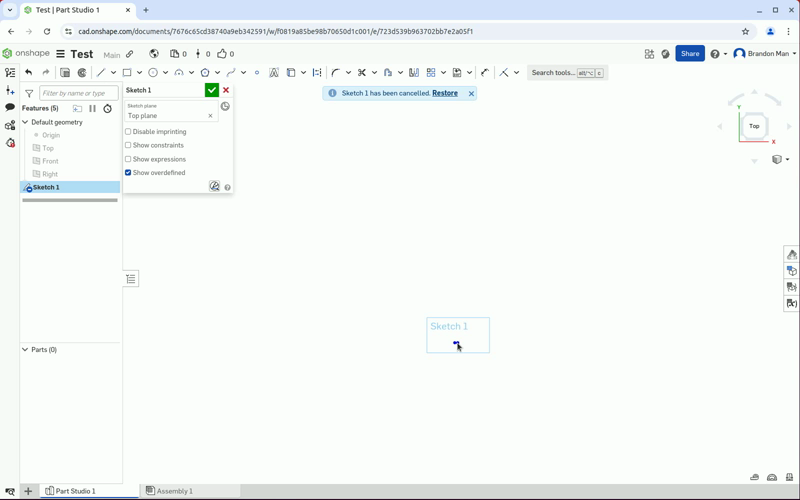
key(a)
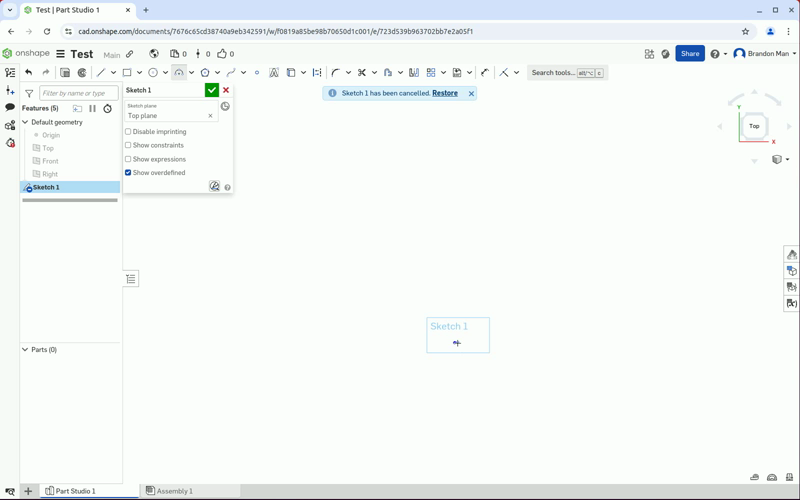
mouse_move(457, 342)
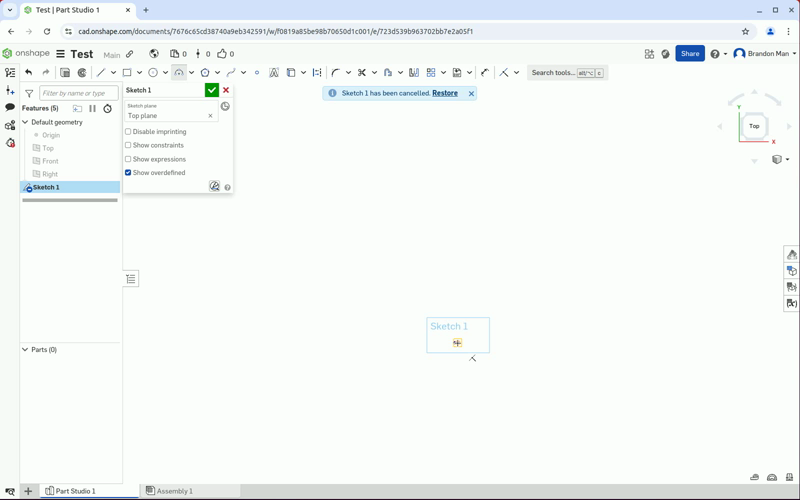
scroll(6)
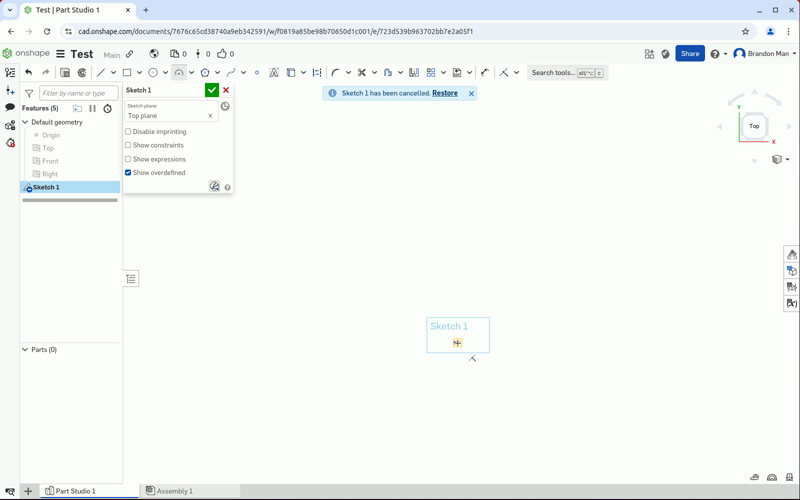
scroll(6)
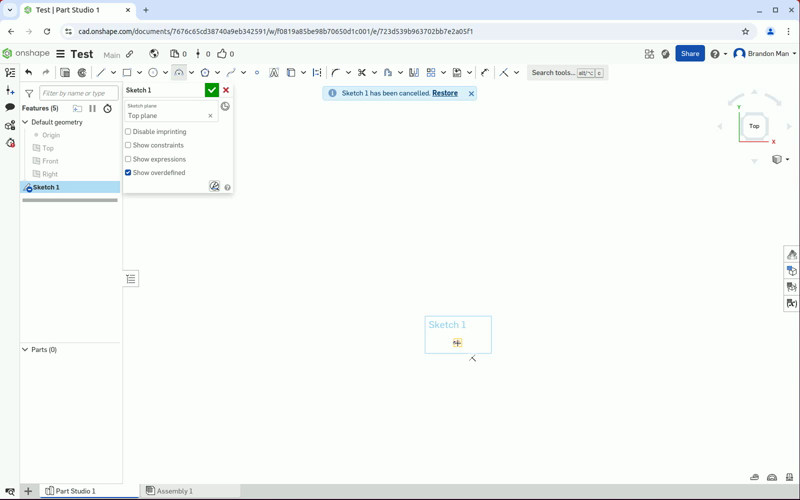
scroll(6)
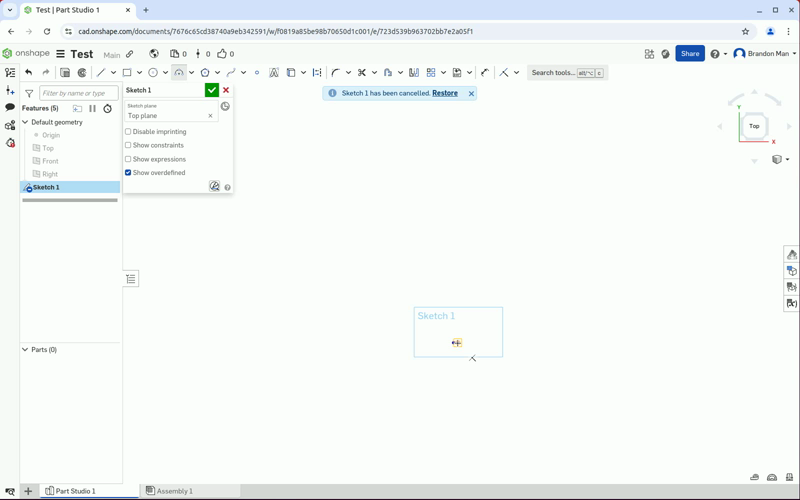
scroll(6)
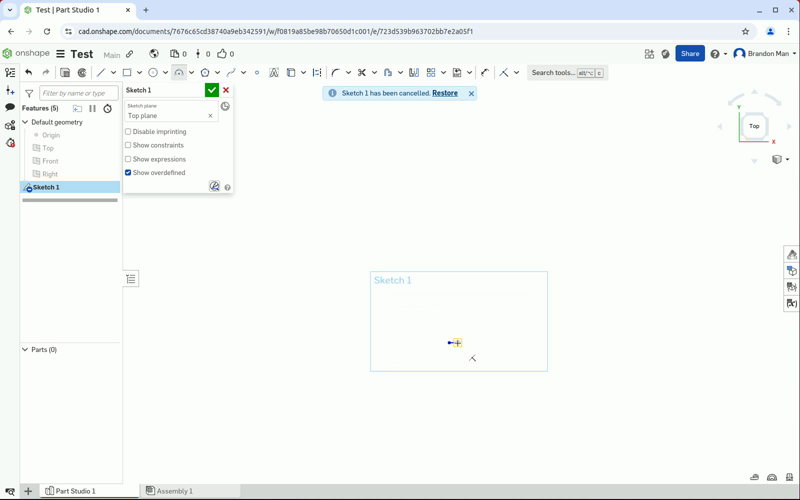
scroll(6)
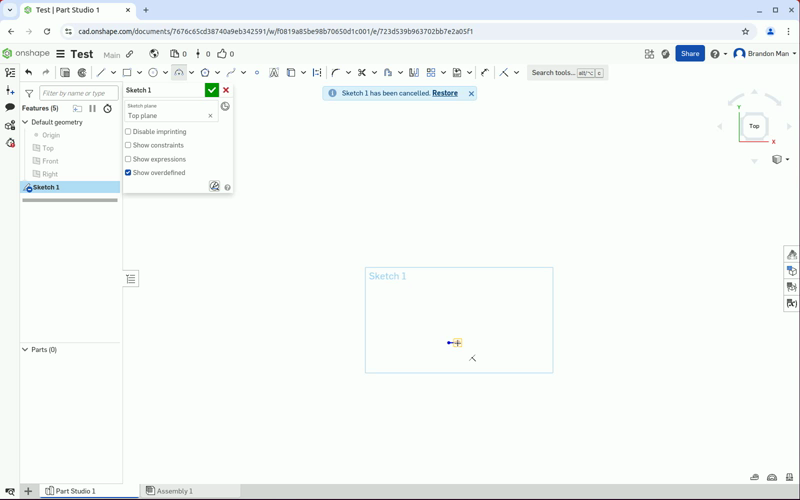
scroll(6)
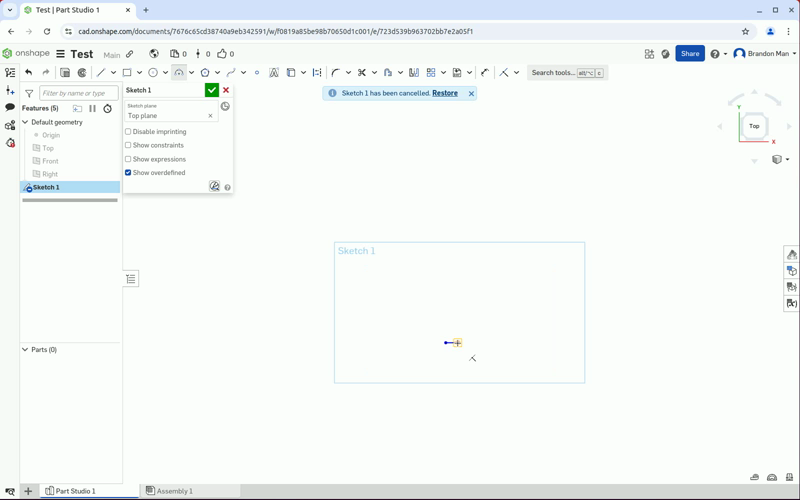
scroll(6)
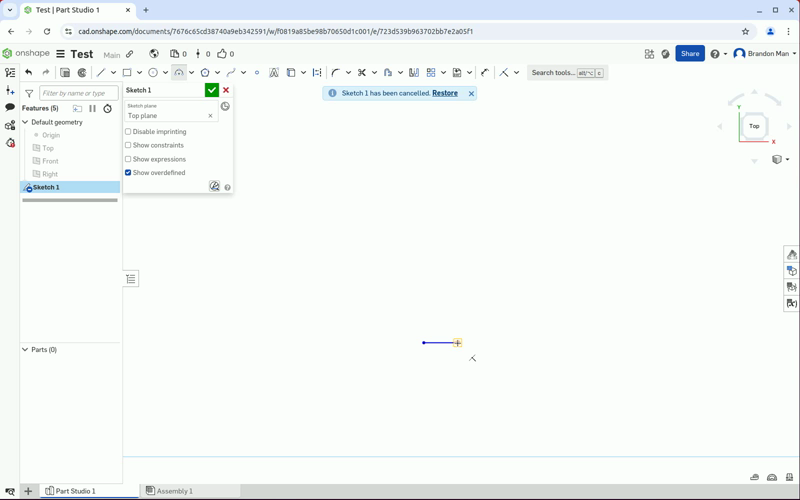
click(457, 342)
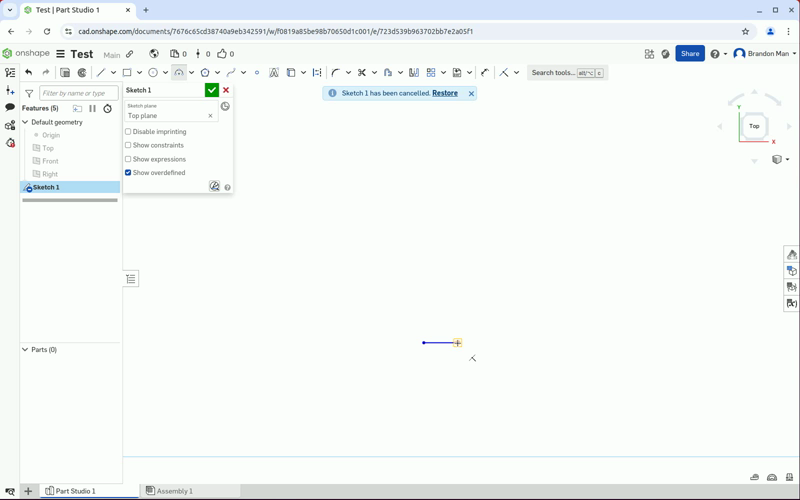
scroll(-6)
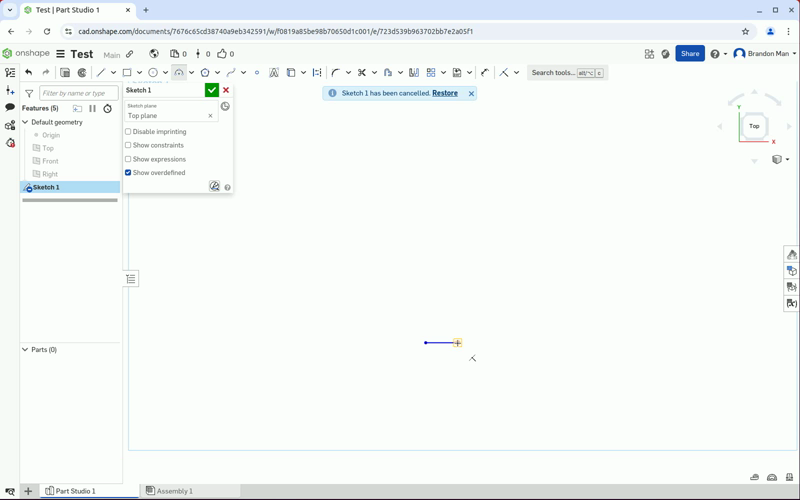
scroll(-6)
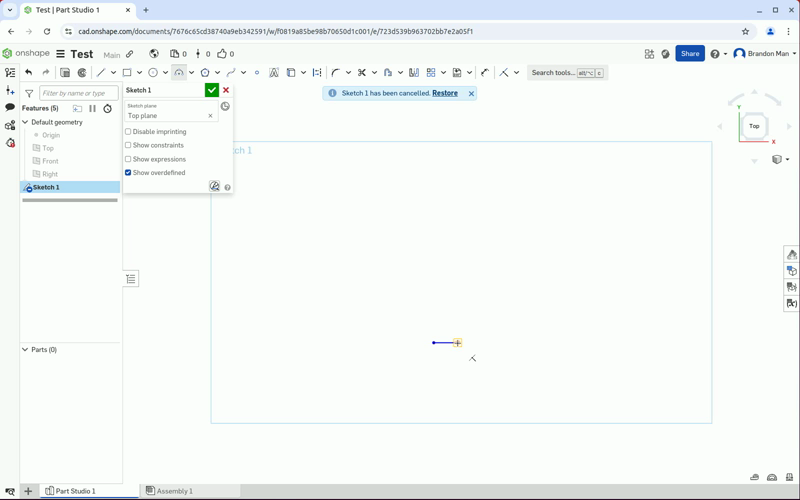
scroll(-6)
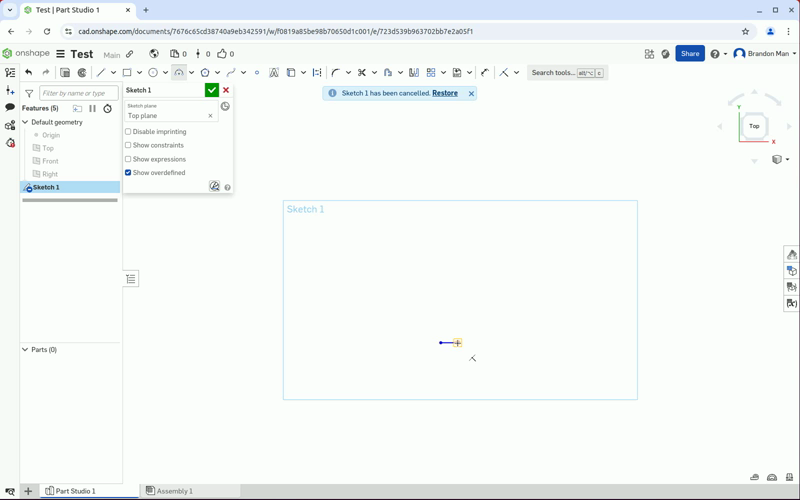
scroll(-6)
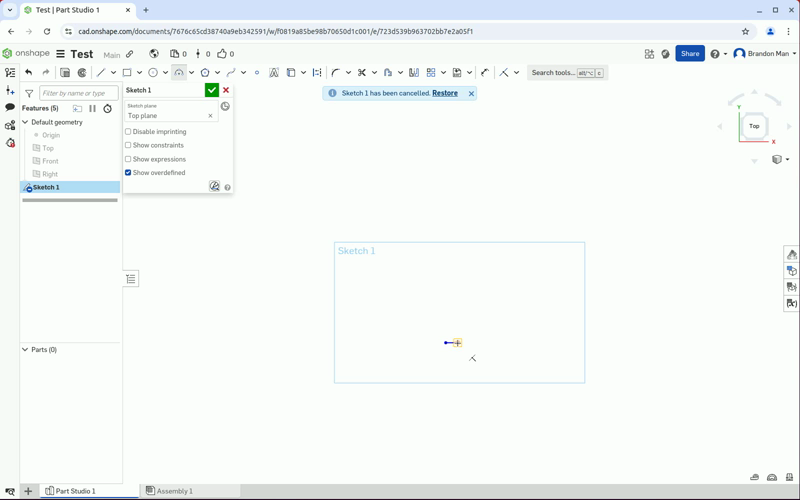
scroll(-6)
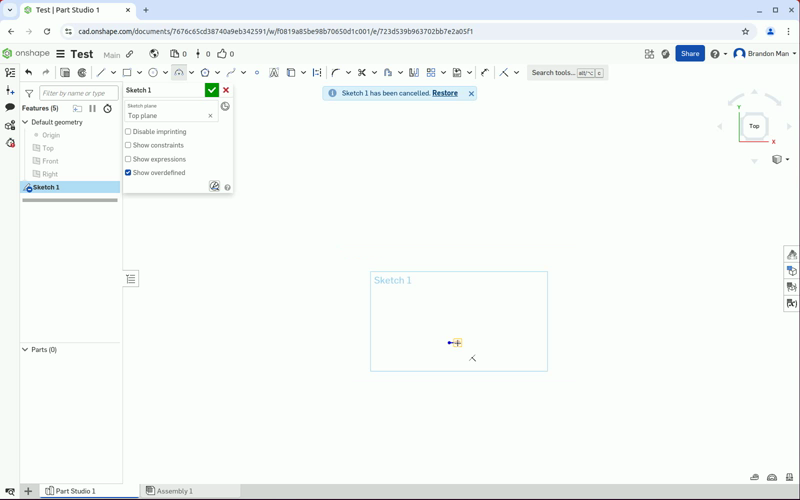
scroll(-6)
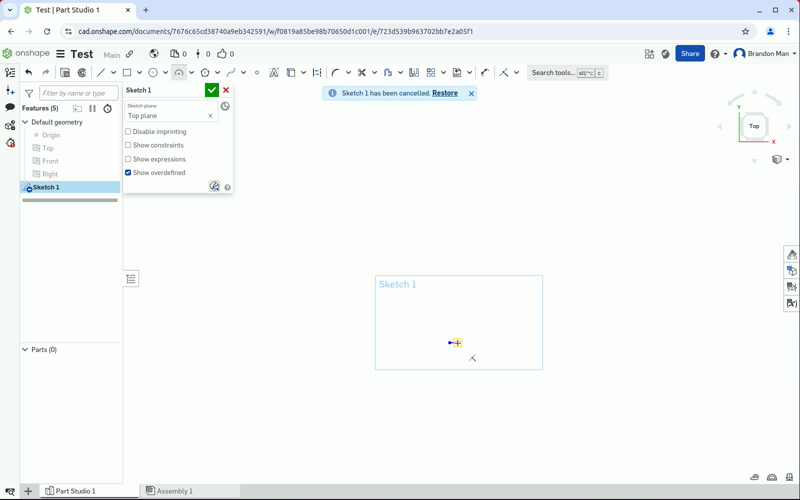
scroll(-6)
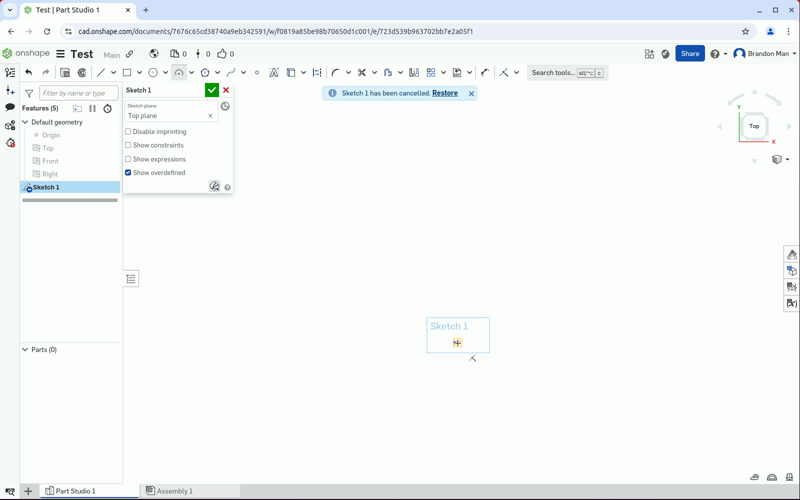
key_down(shift)
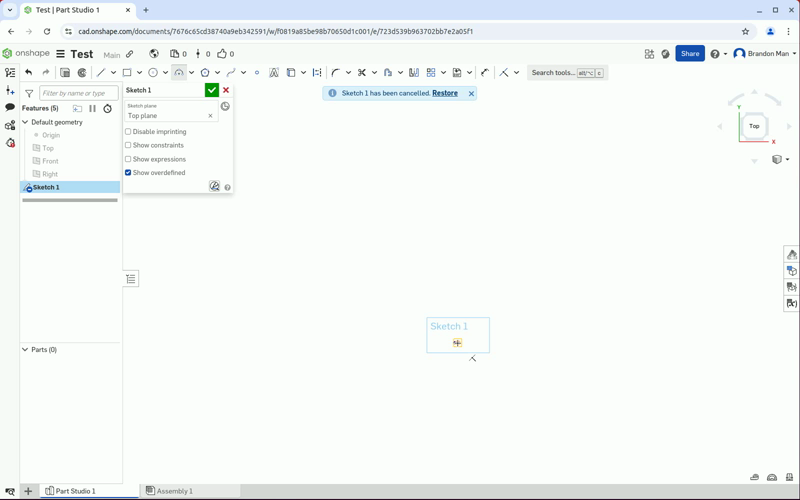
mouse_move(461, 339)
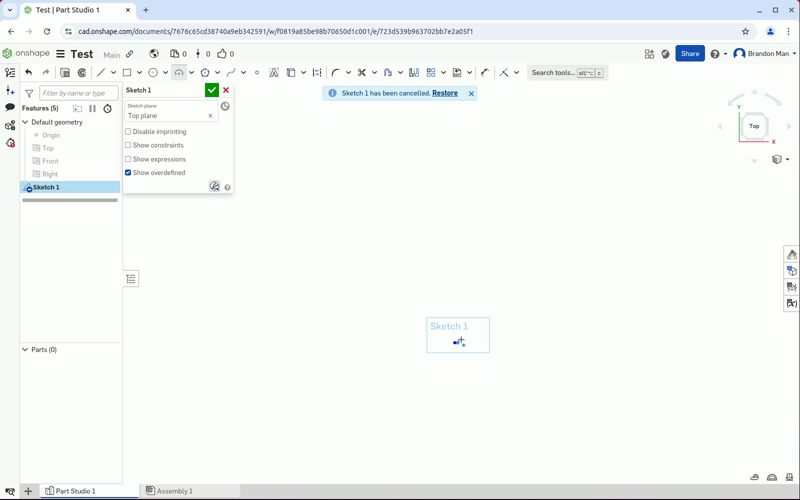
scroll(6)
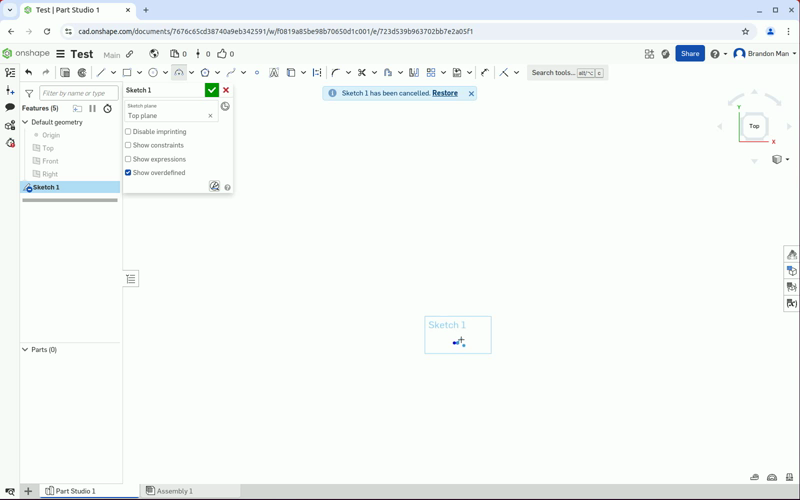
scroll(6)
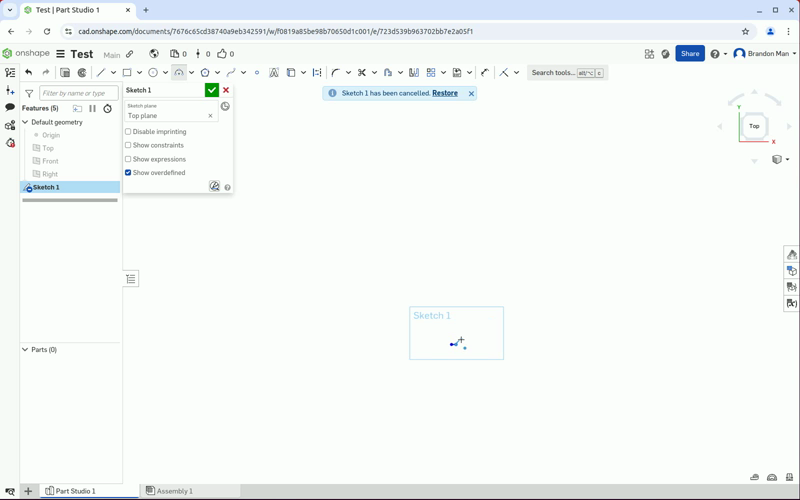
scroll(6)
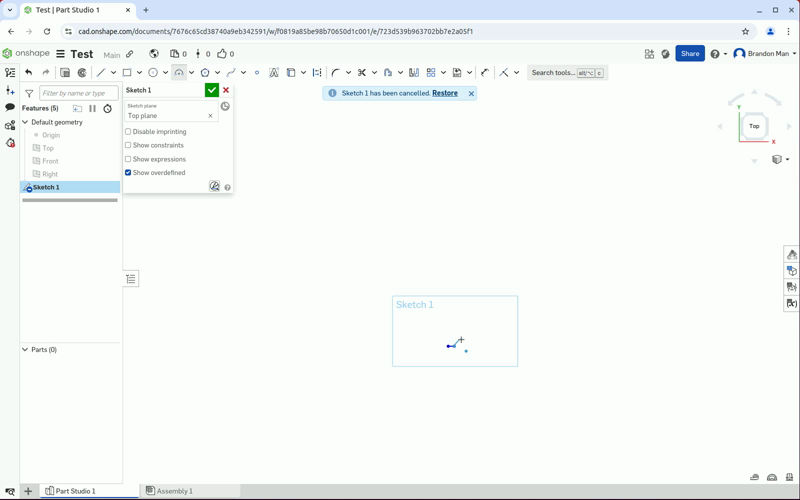
scroll(6)
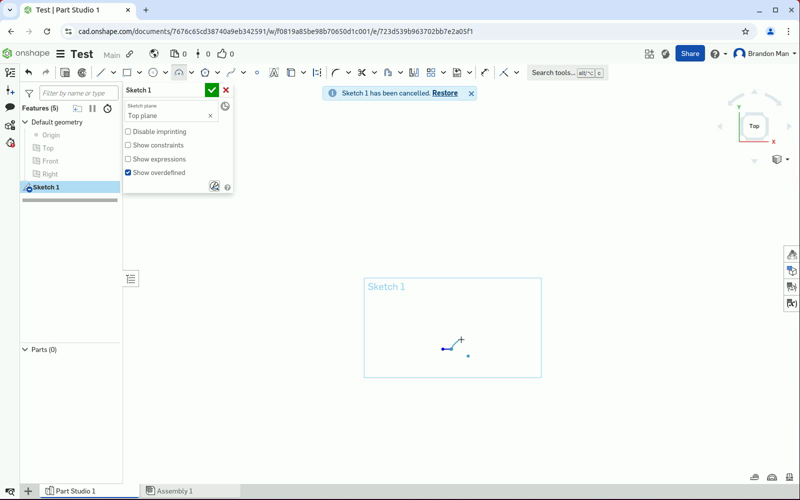
scroll(6)
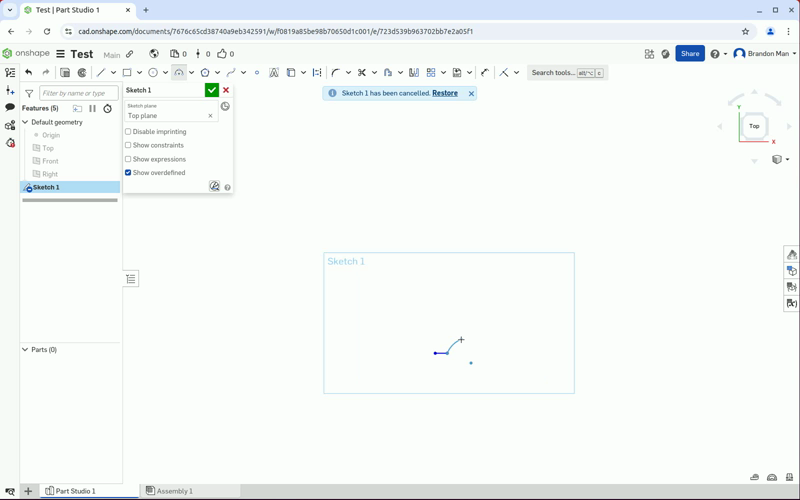
scroll(6)
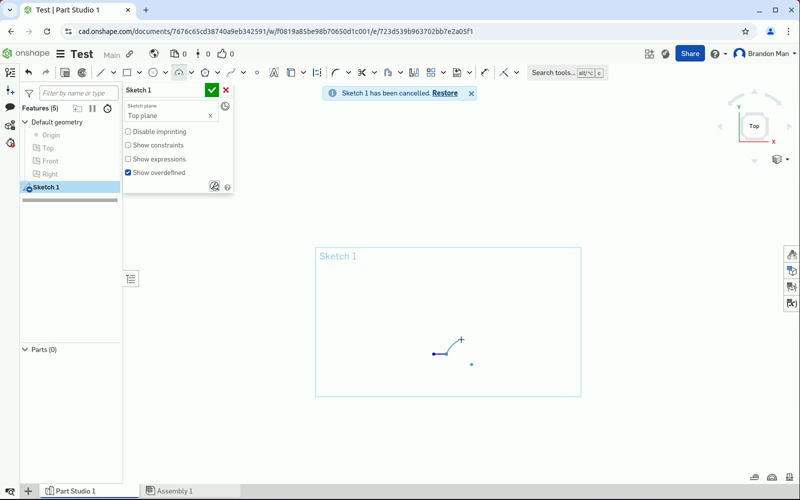
scroll(6)
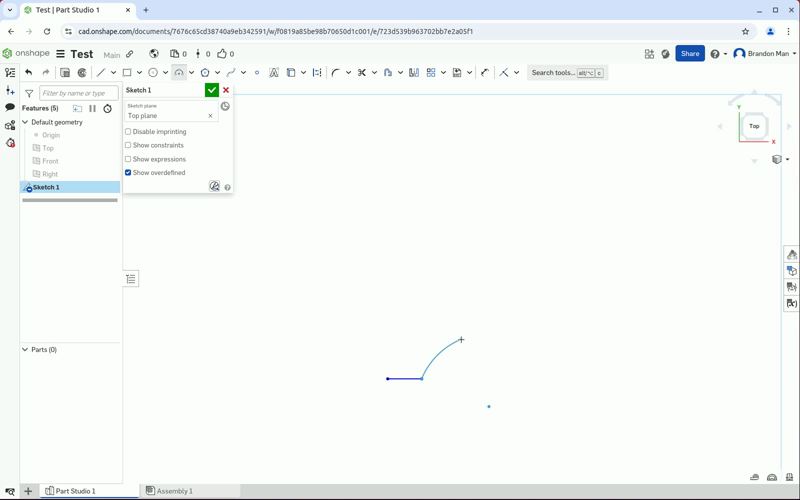
click(461, 339)
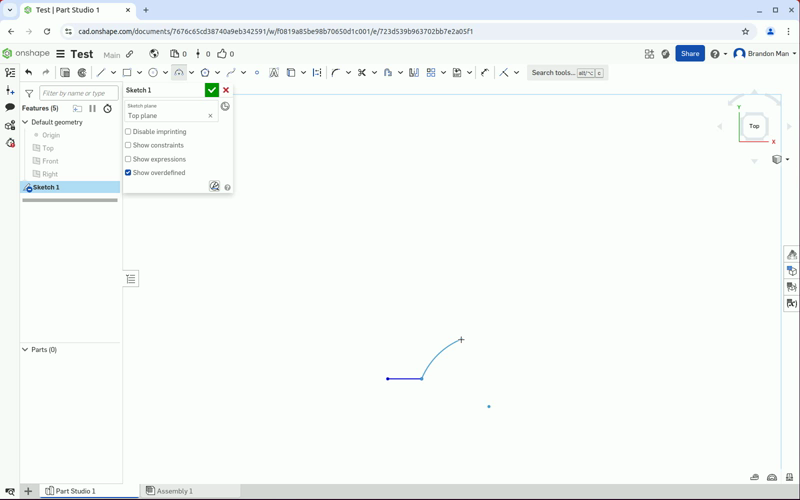
scroll(-6)
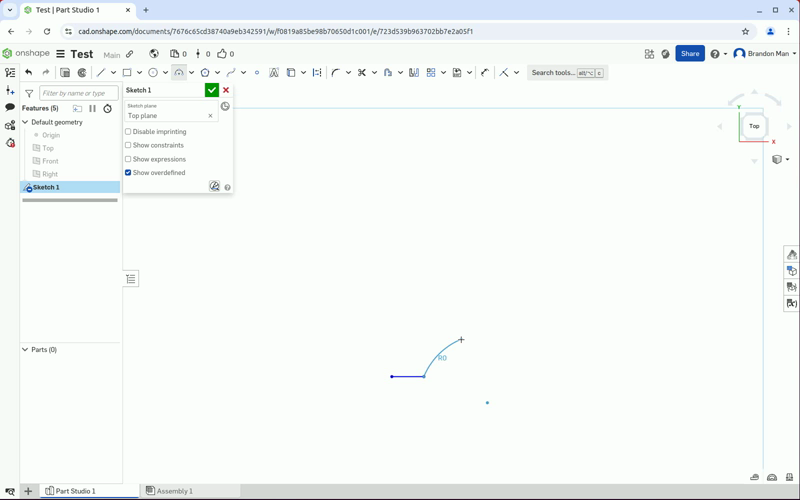
scroll(-6)
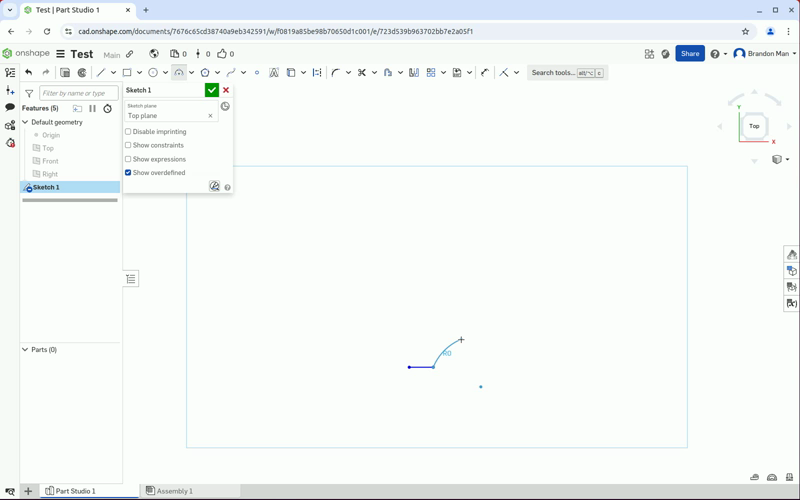
scroll(-6)
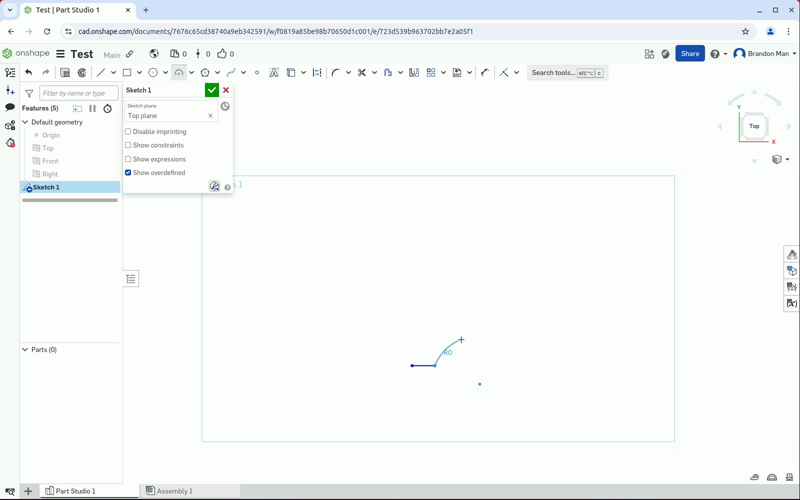
scroll(-6)
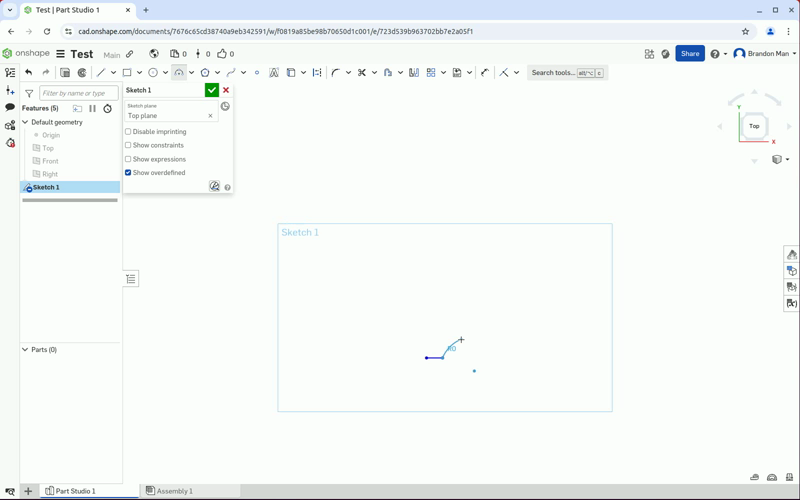
scroll(-6)
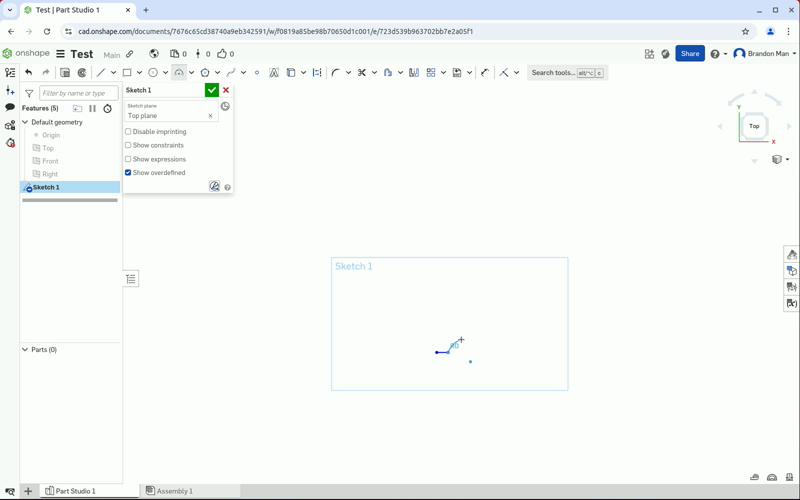
scroll(-6)
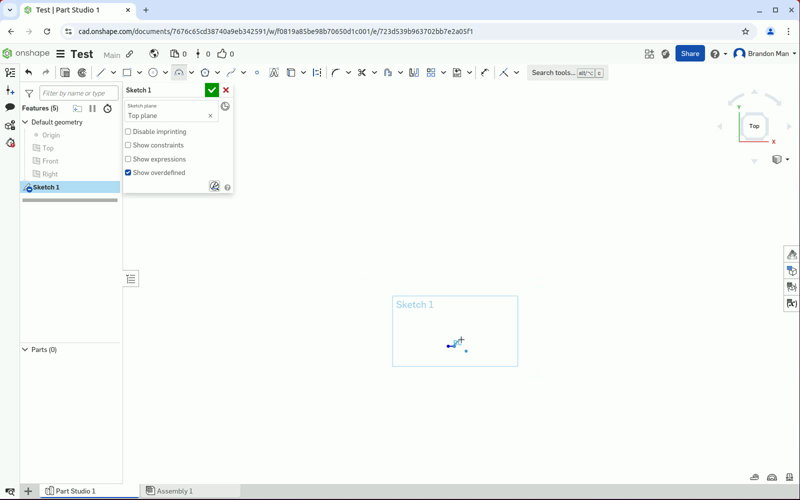
scroll(-6)
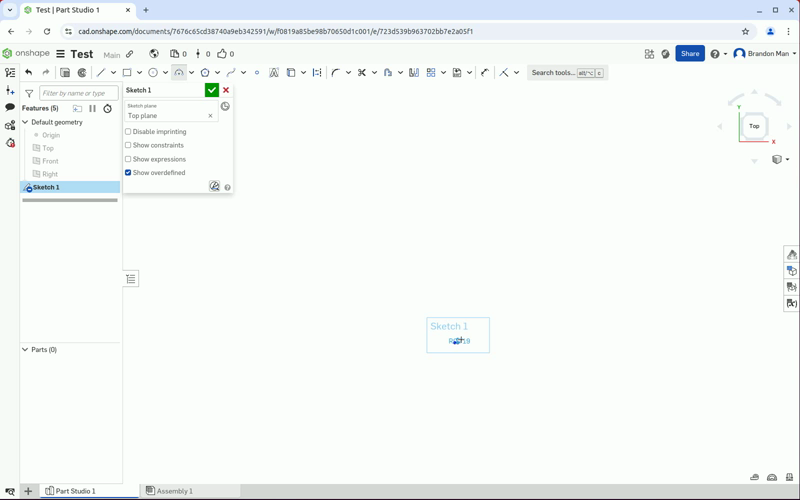
mouse_move(460, 341)
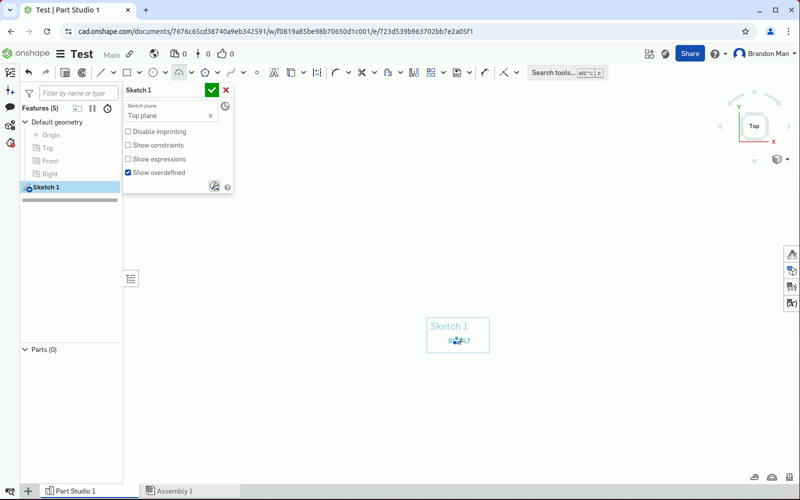
scroll(6)
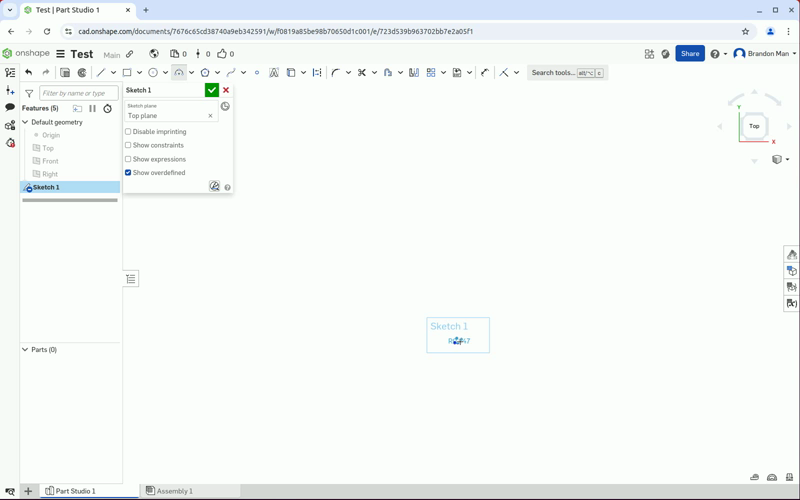
scroll(6)
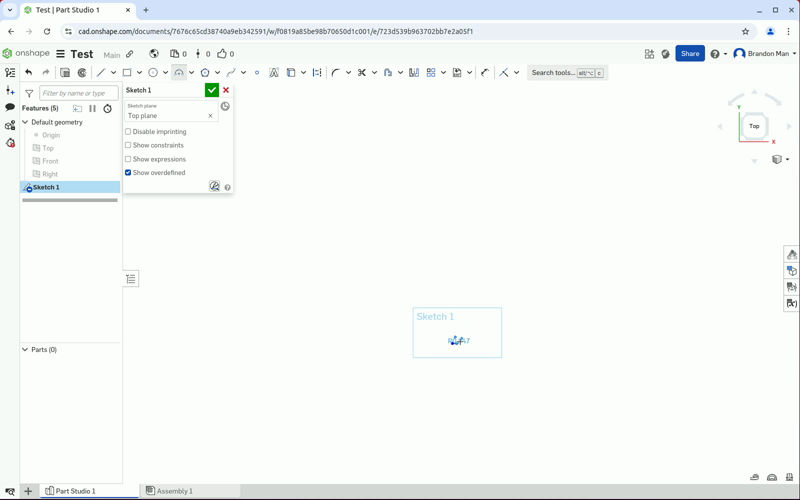
scroll(6)
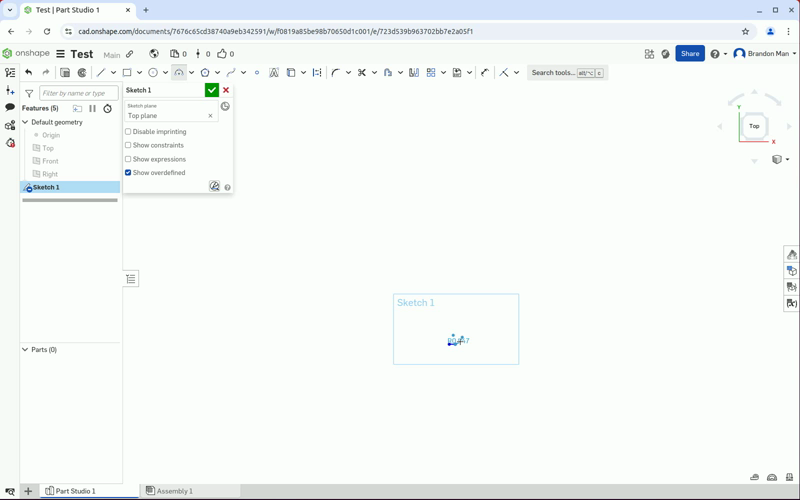
scroll(6)
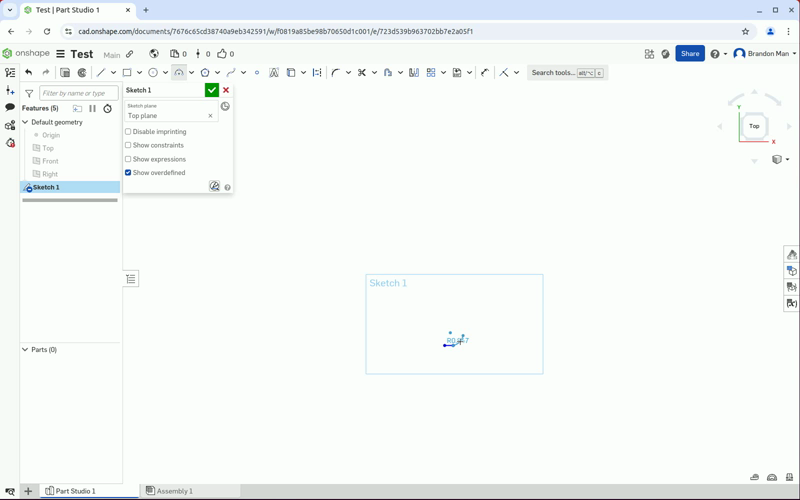
scroll(6)
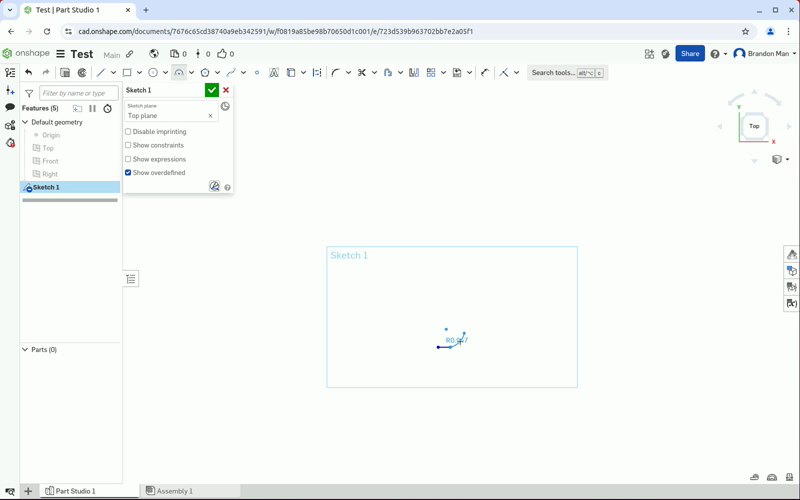
scroll(6)
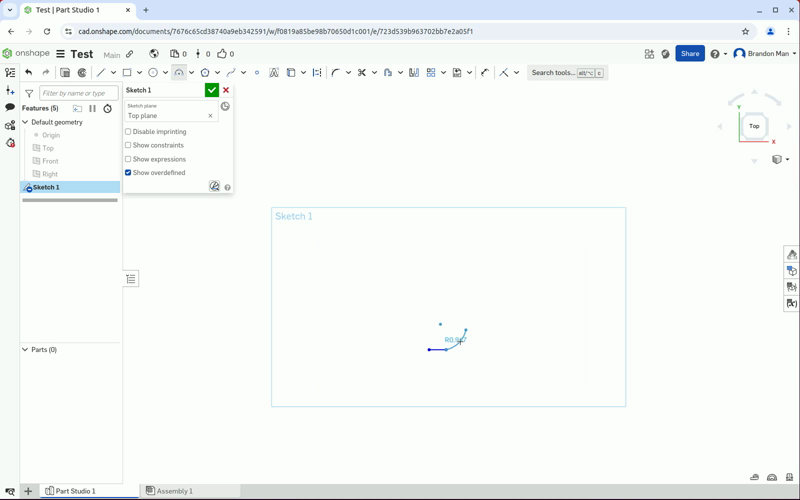
scroll(6)
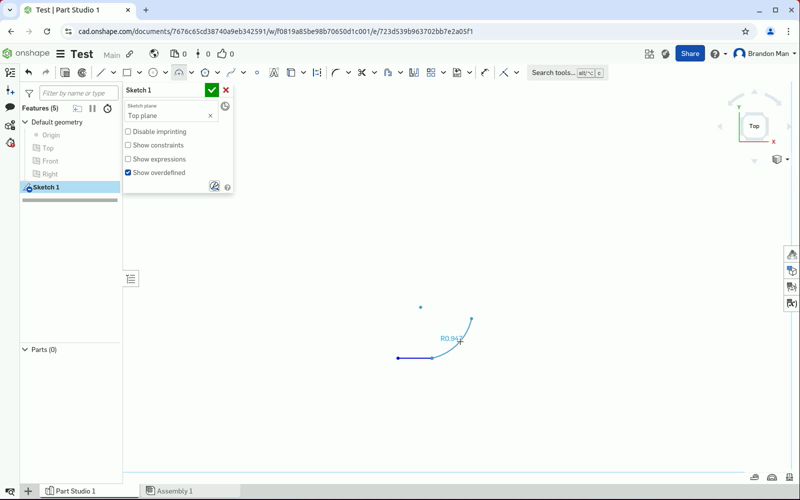
click(460, 341)
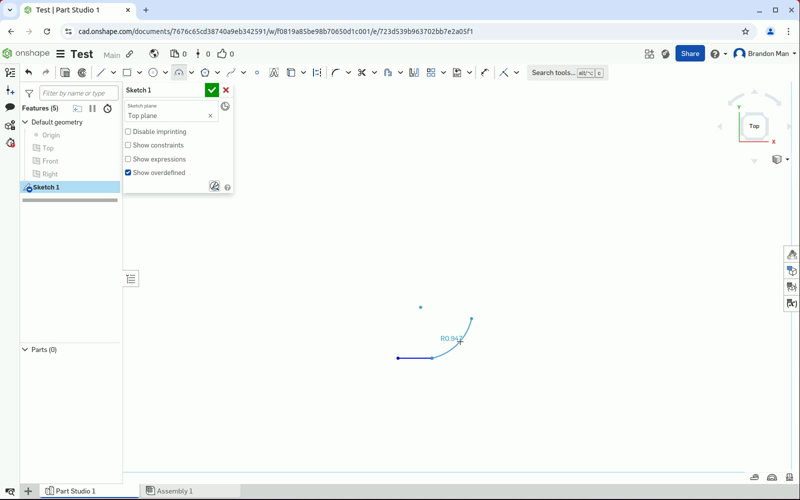
scroll(-6)
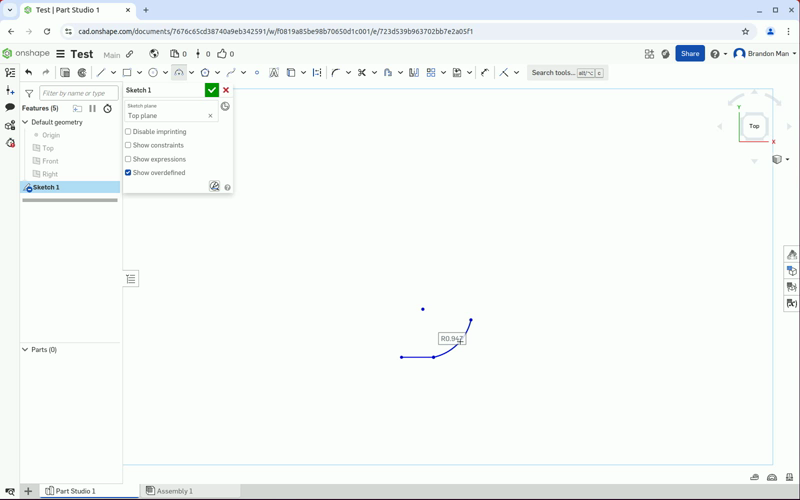
scroll(-6)
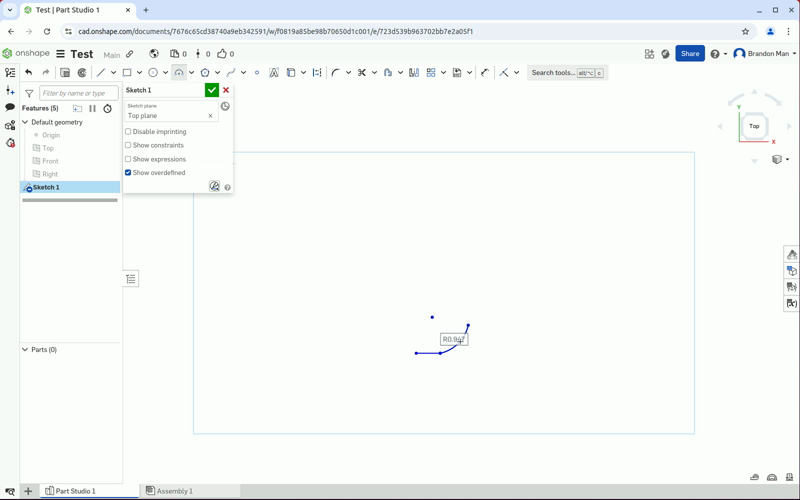
scroll(-6)
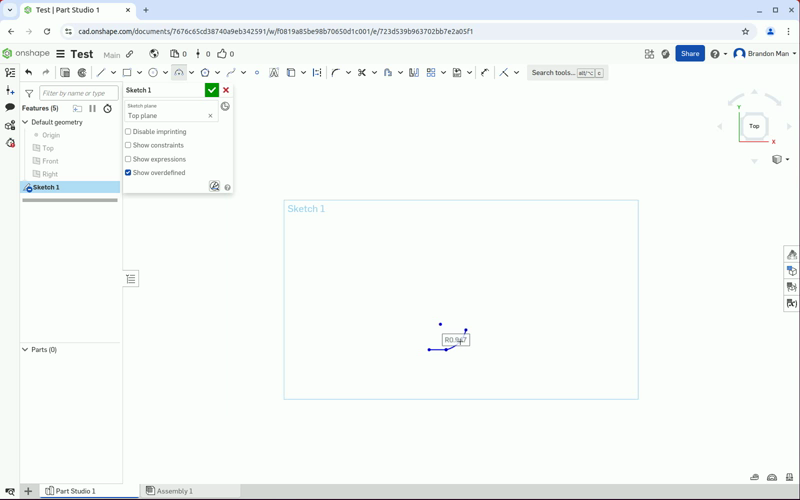
scroll(-6)
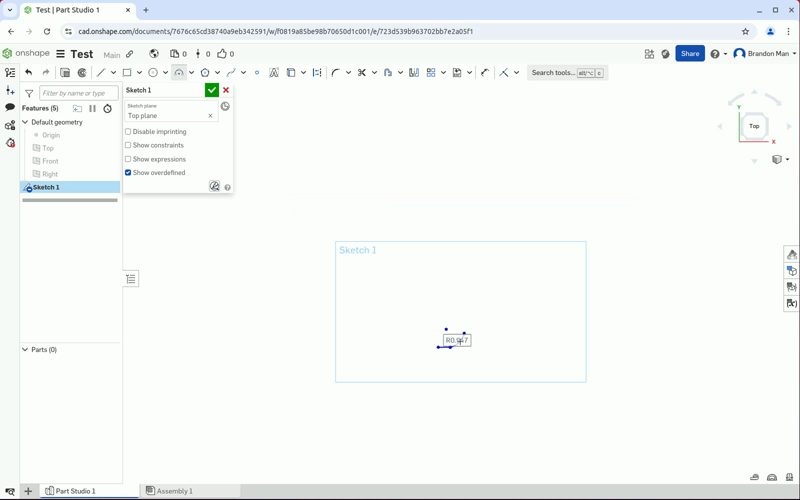
scroll(-6)
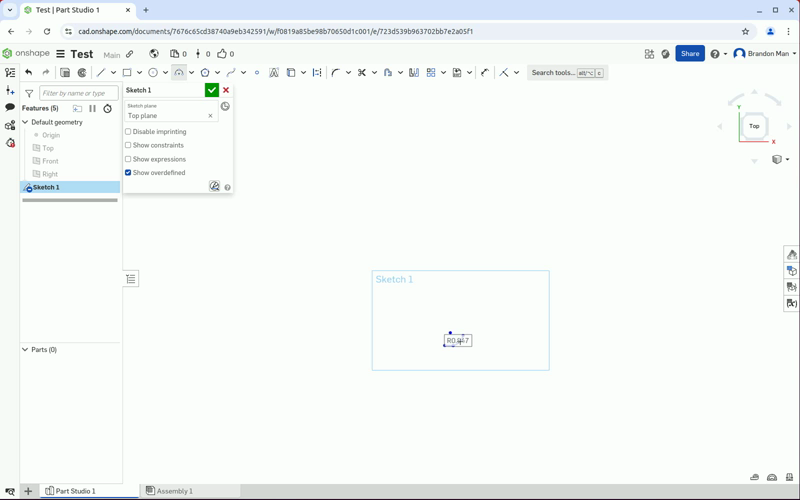
scroll(-6)
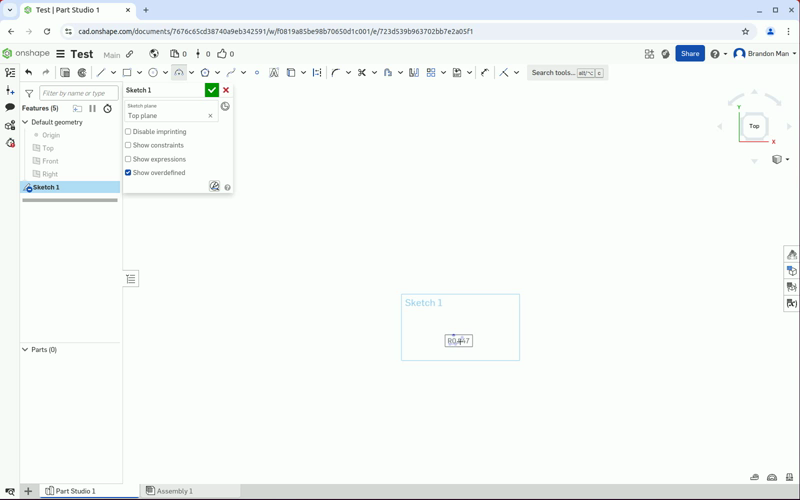
scroll(-6)
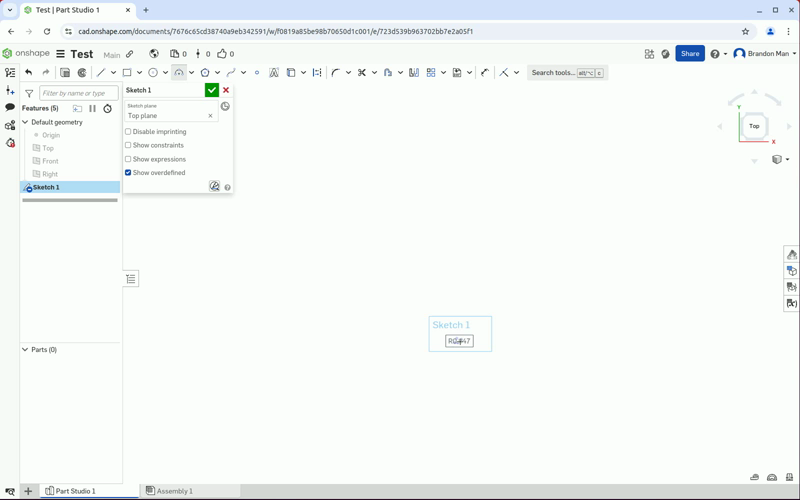
key_up(shift)
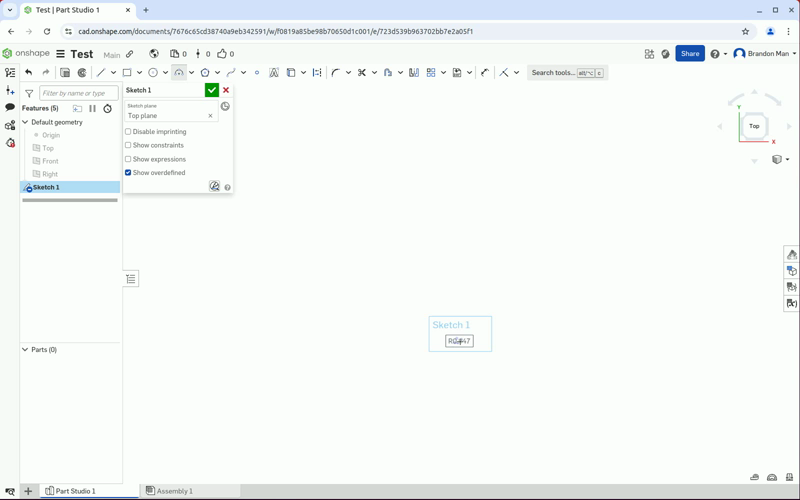
key(esc)
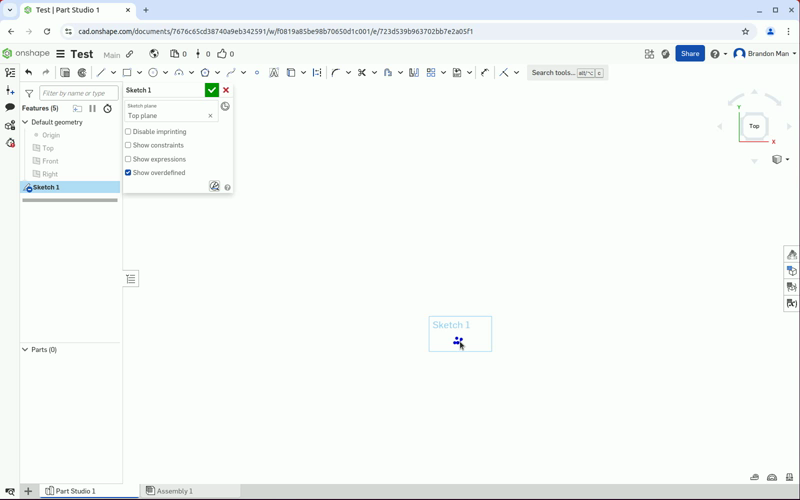
key(l)
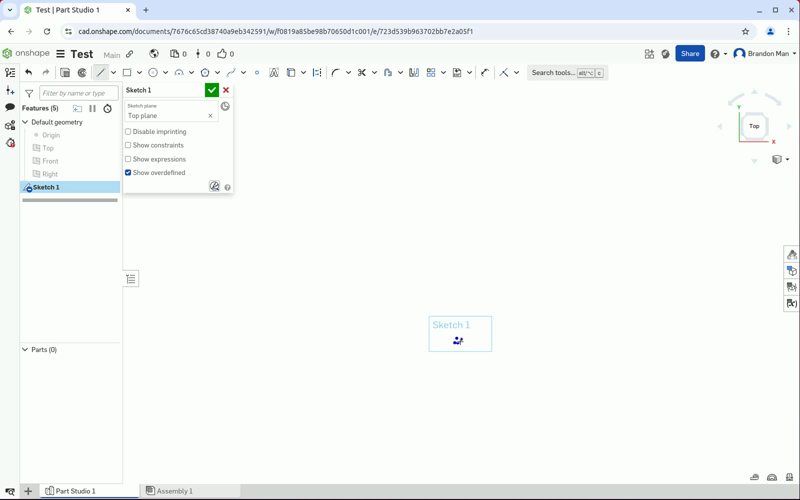
mouse_move(461, 339)
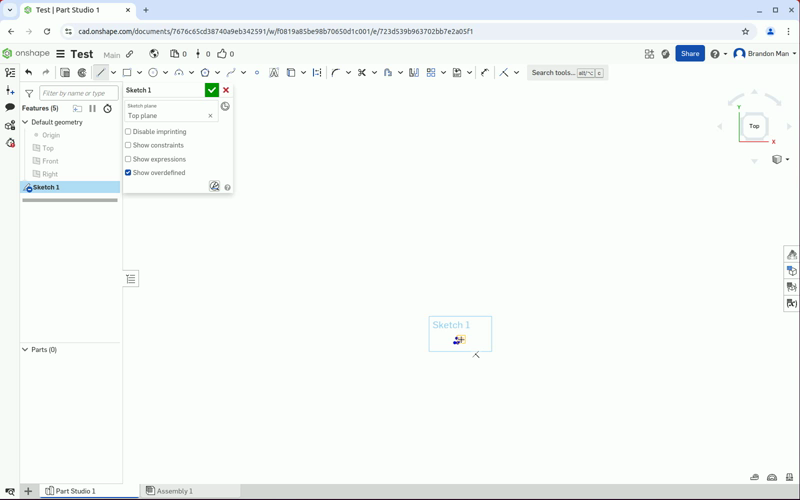
scroll(6)
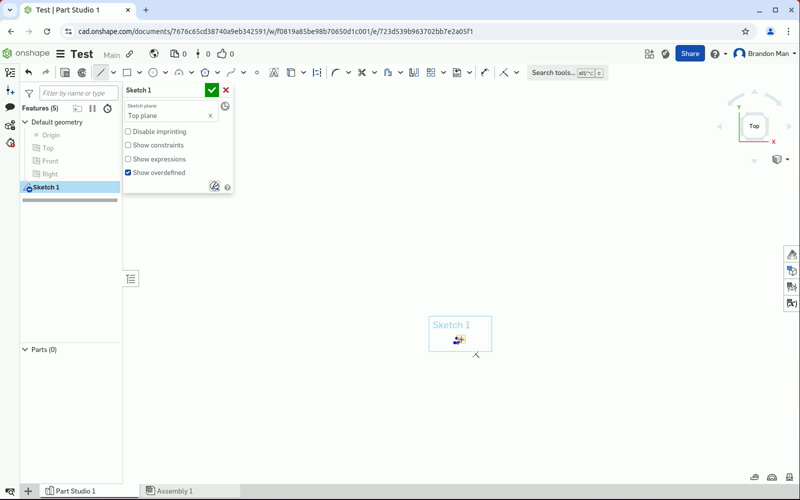
scroll(6)
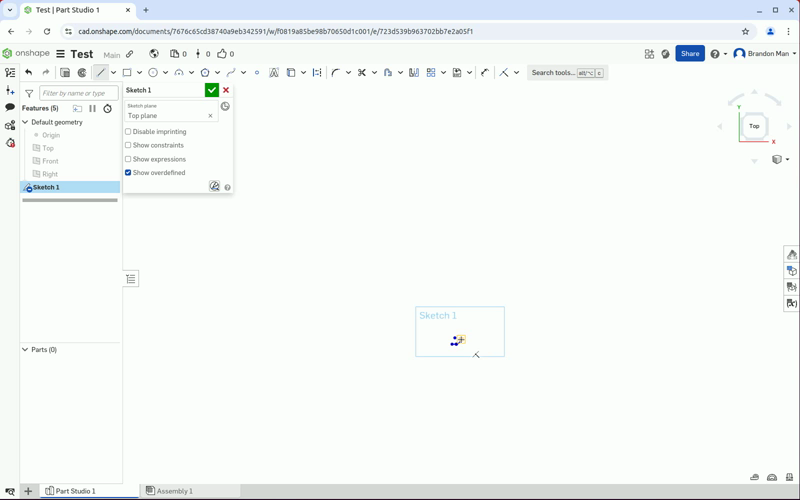
scroll(6)
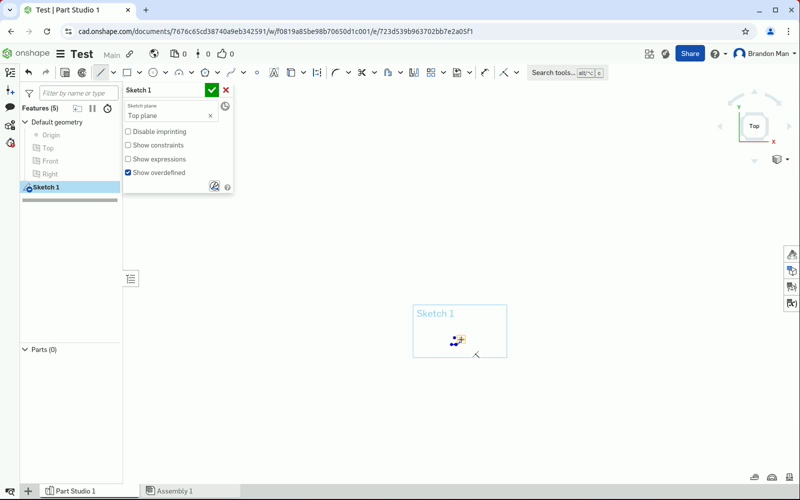
scroll(6)
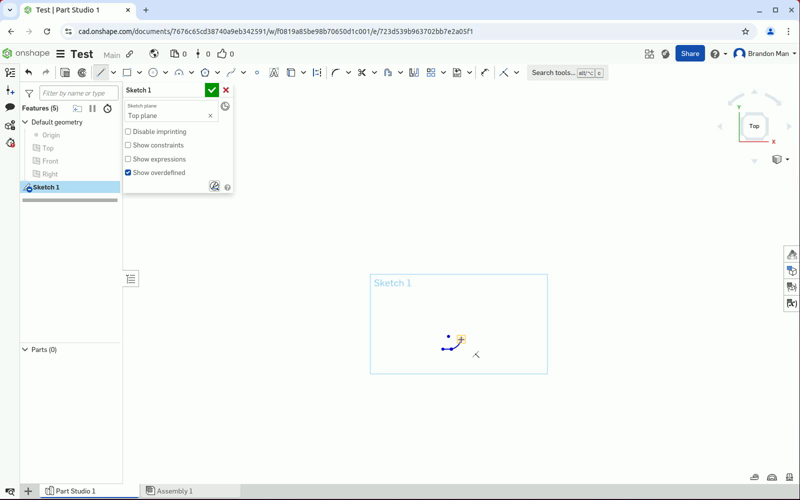
scroll(6)
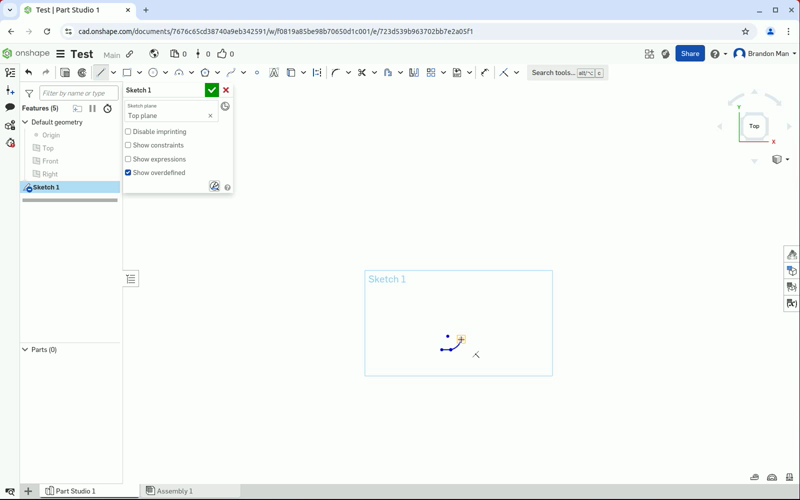
scroll(6)
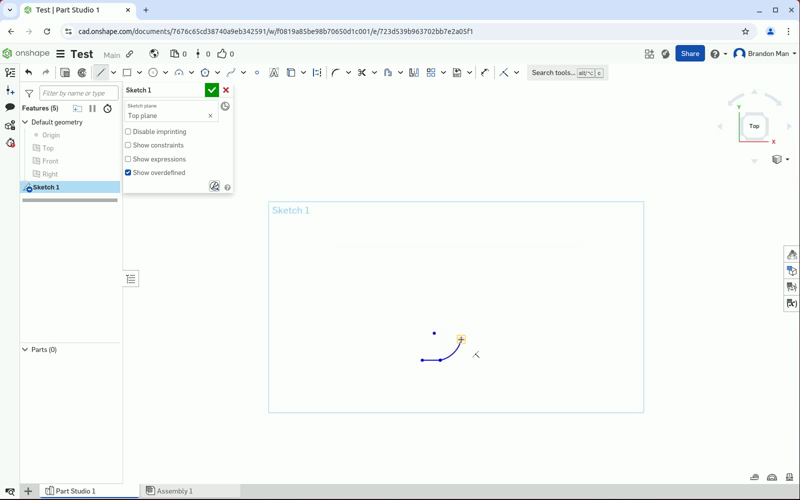
scroll(6)
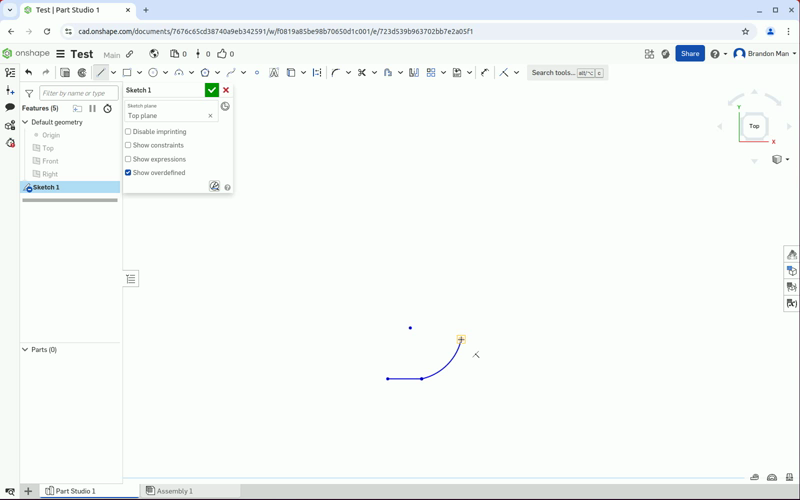
click(461, 339)
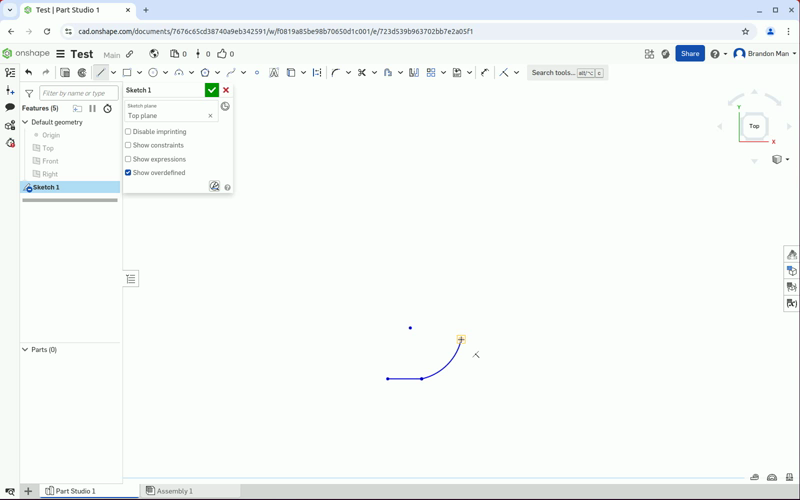
scroll(-6)
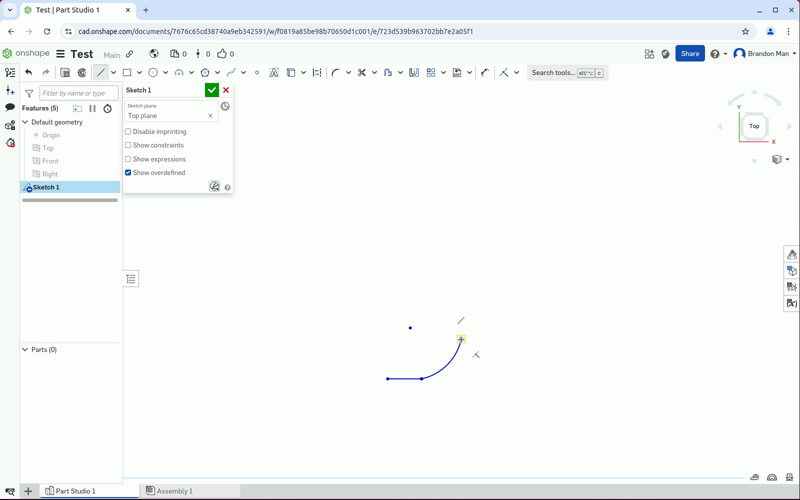
scroll(-6)
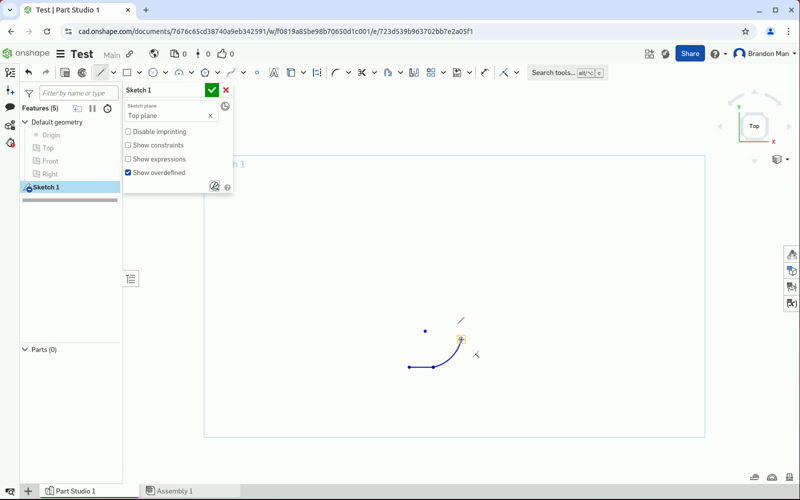
scroll(-6)
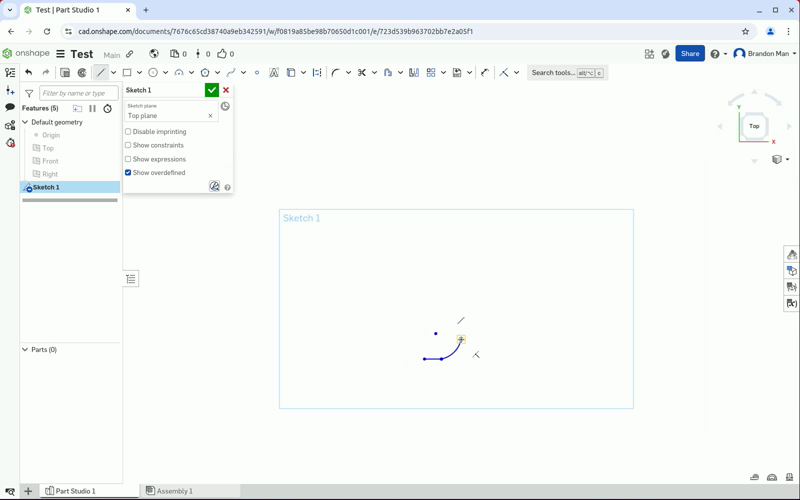
scroll(-6)
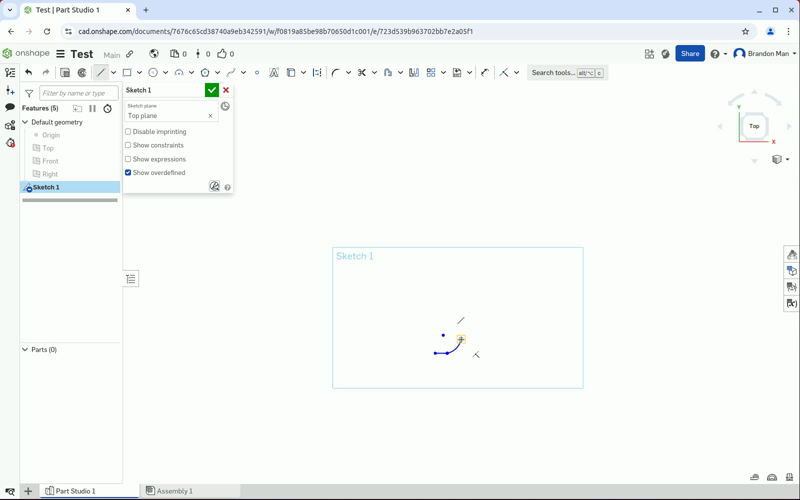
scroll(-6)
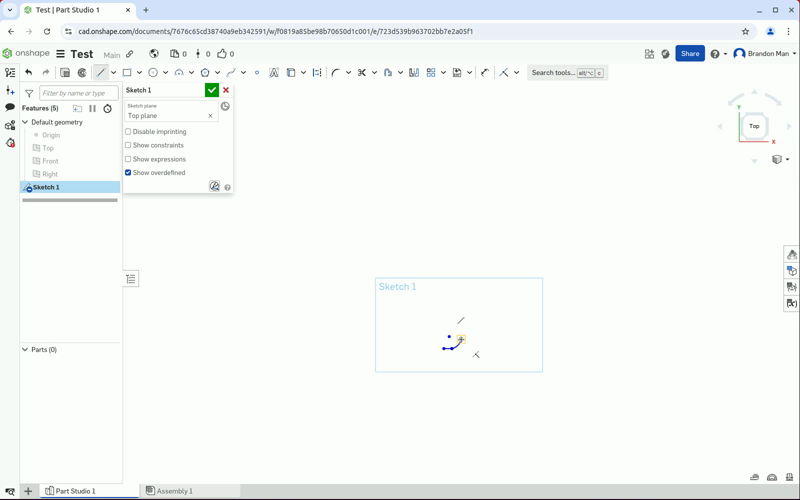
scroll(-6)
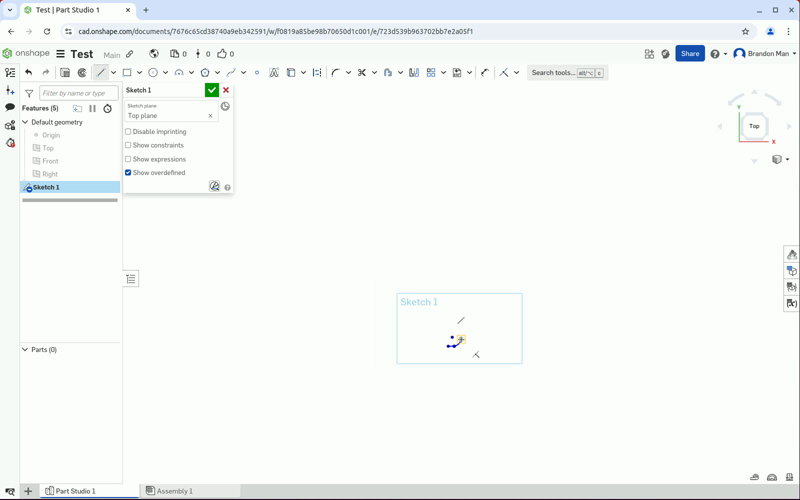
scroll(-6)
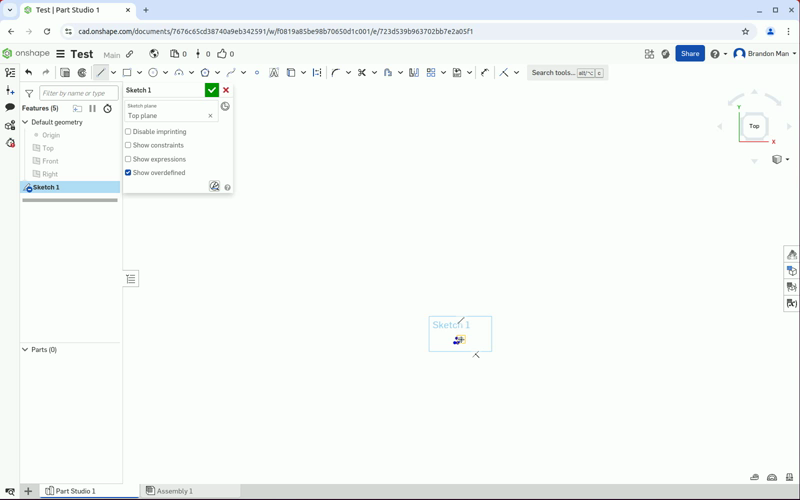
key_down(shift)
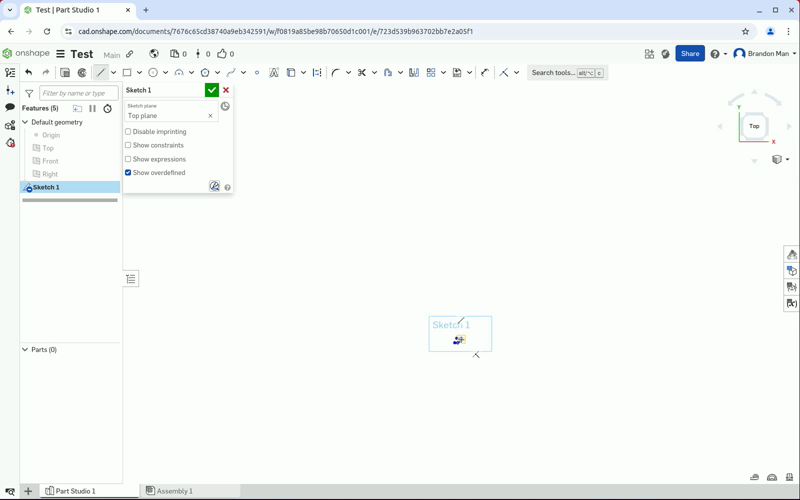
mouse_move(491, 339)
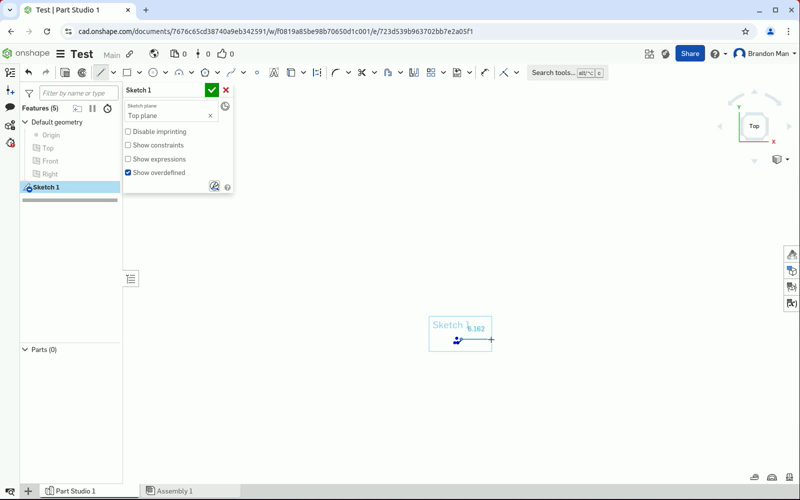
mouse_move(461, 290)
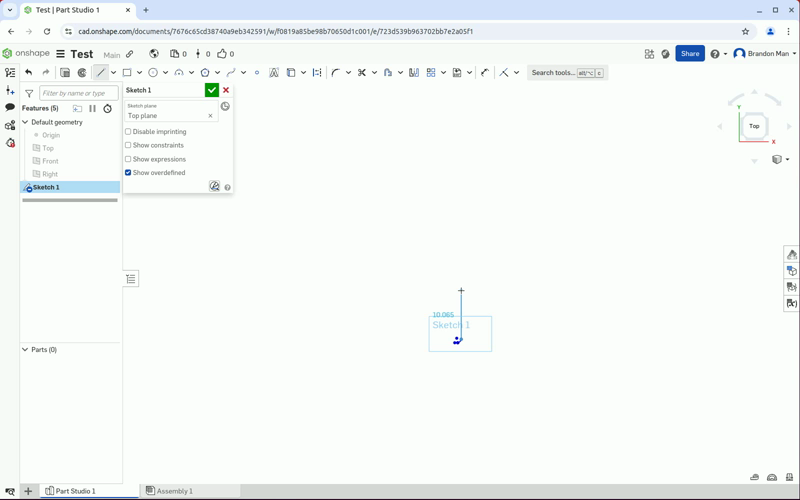
click(461, 290)
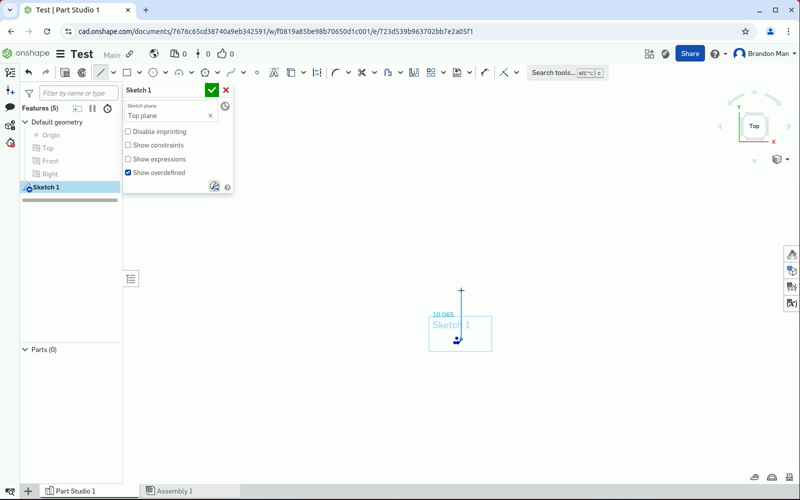
key_up(shift)
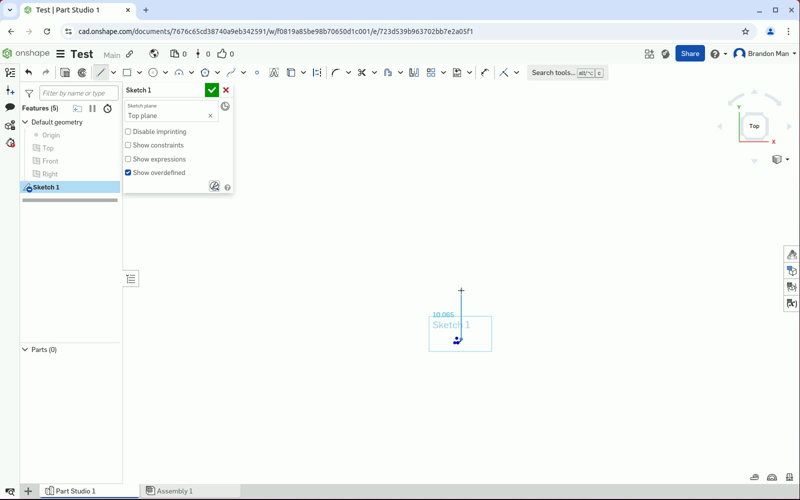
key(esc)
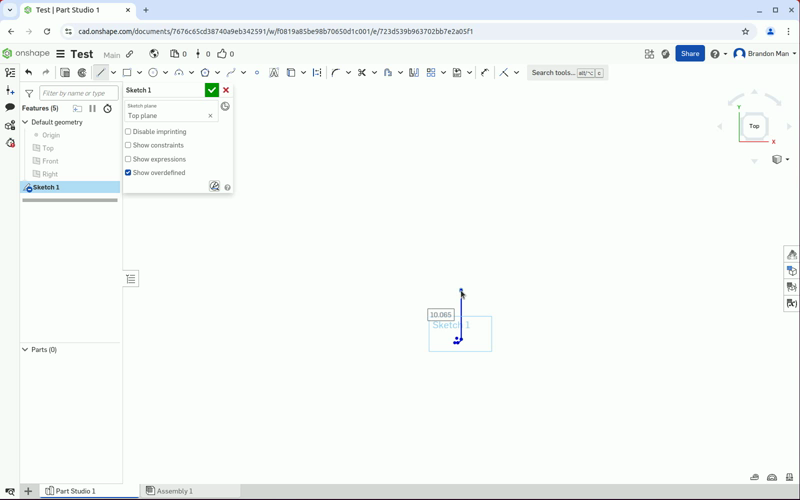
key(a)
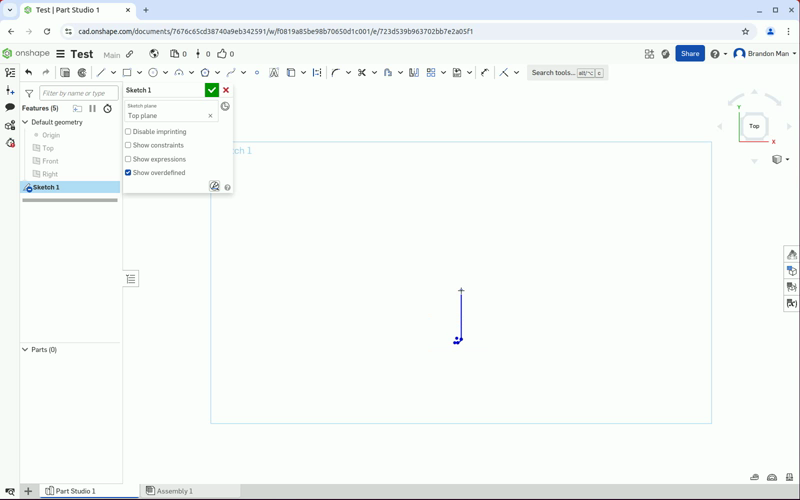
mouse_move(461, 290)
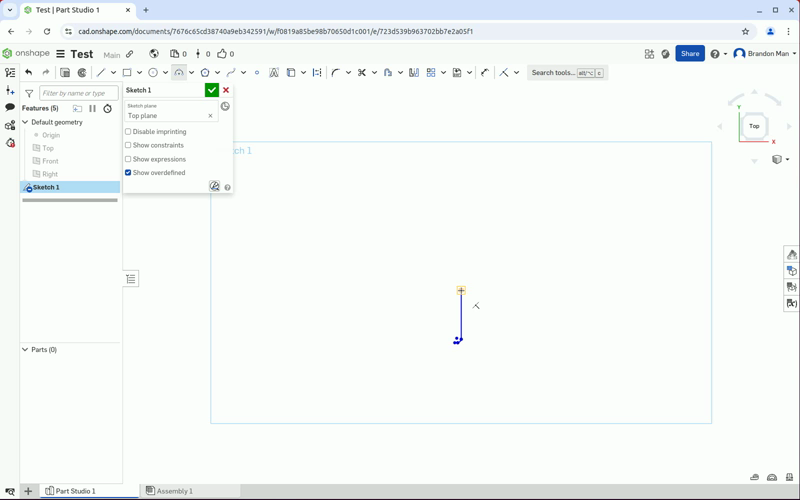
click(461, 290)
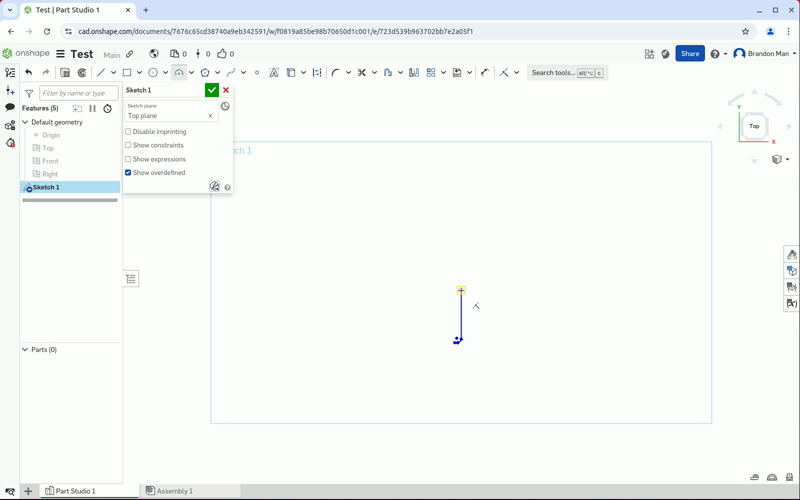
key_down(shift)
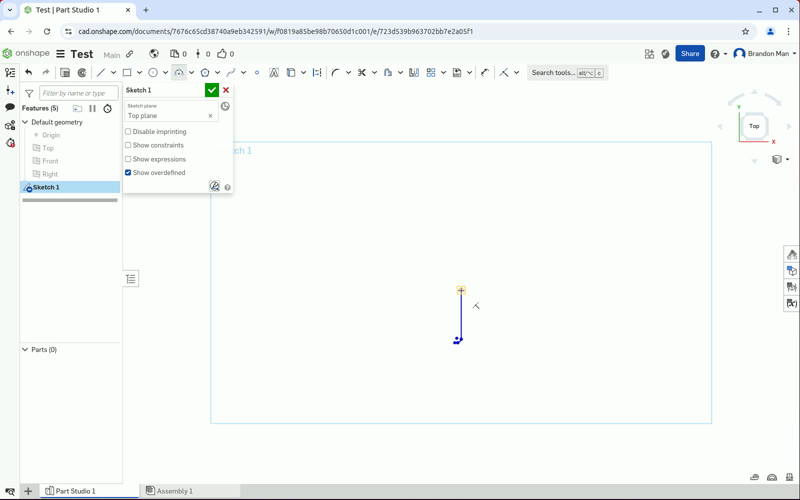
mouse_move(468, 282)
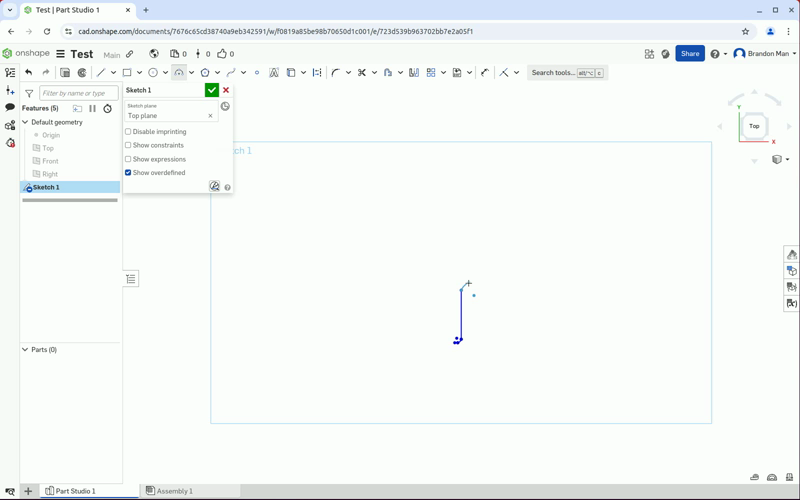
click(468, 282)
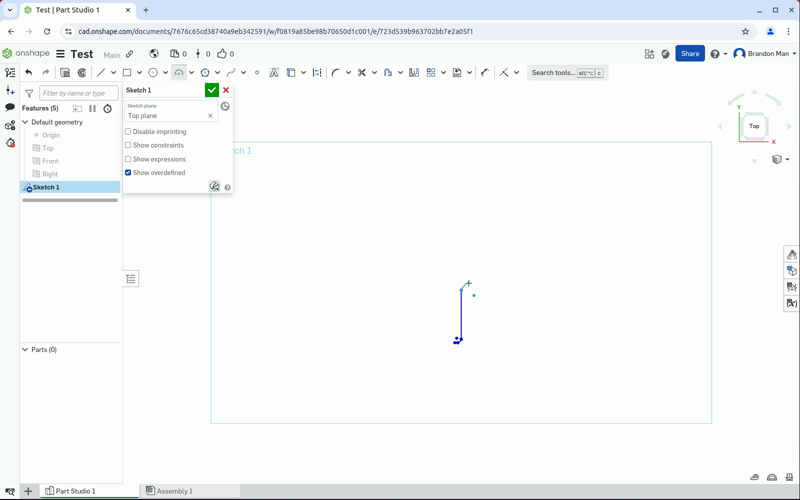
mouse_move(463, 285)
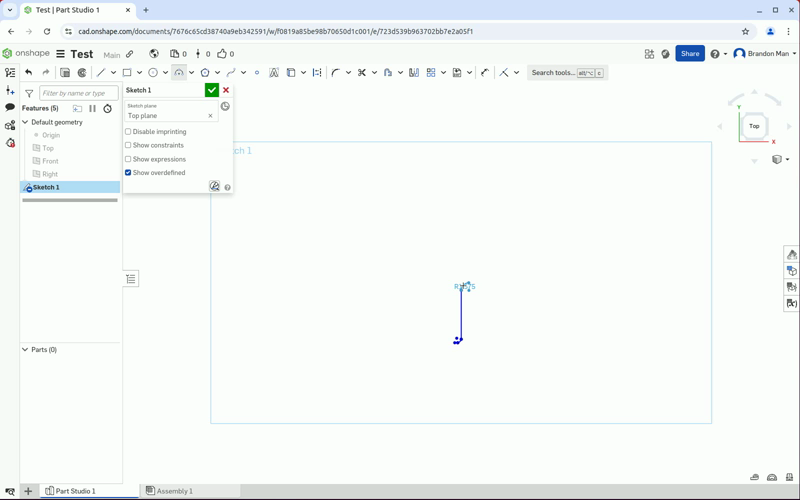
click(463, 285)
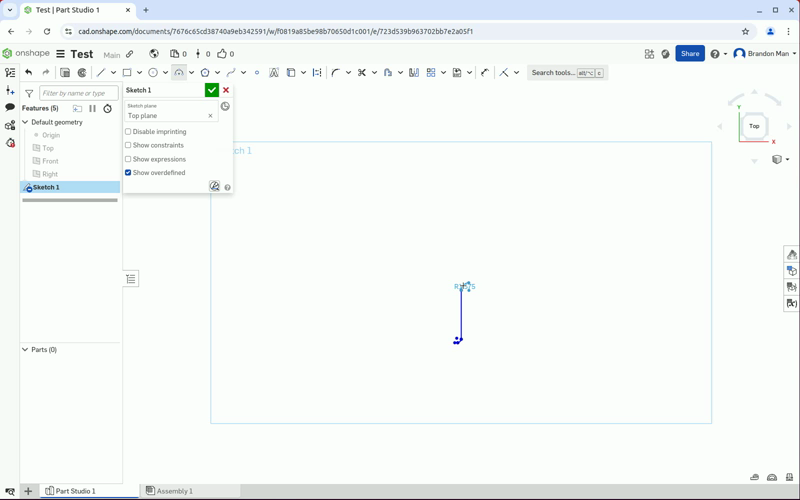
key_up(shift)
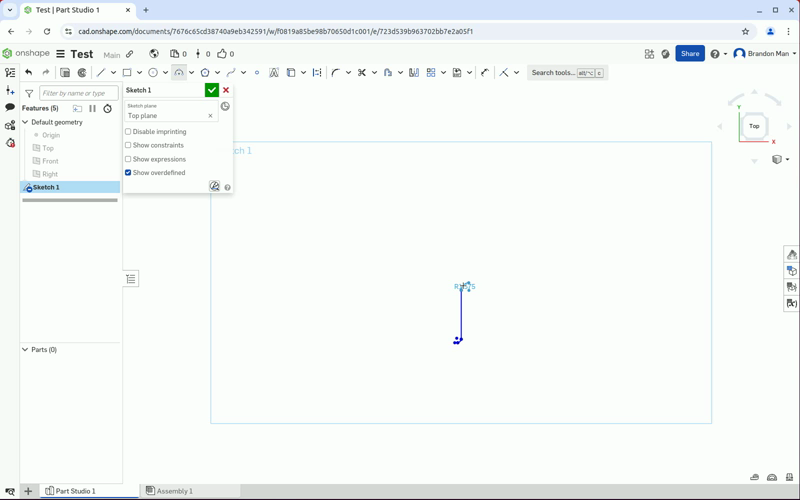
key(esc)
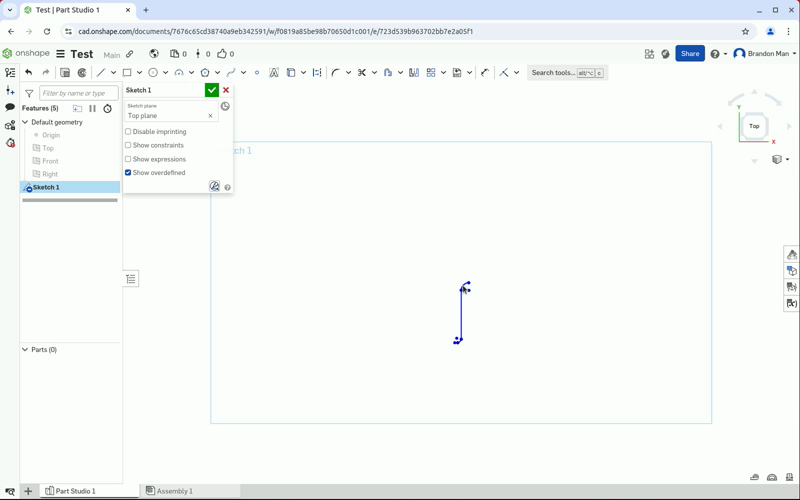
key(l)
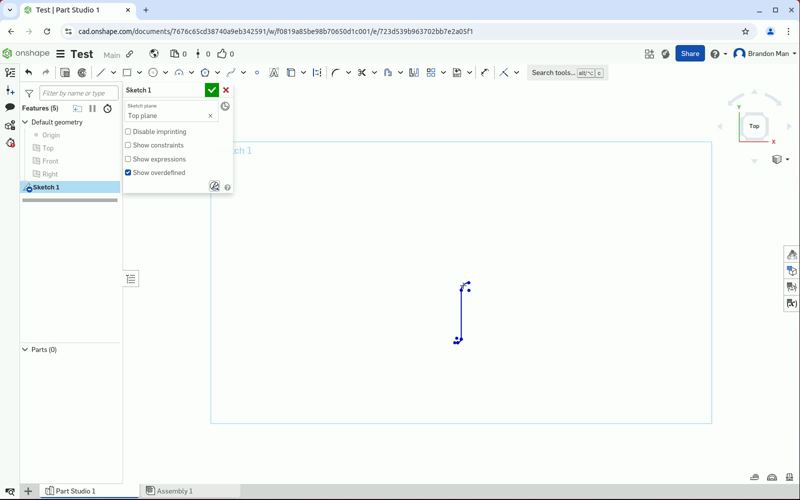
mouse_move(468, 282)
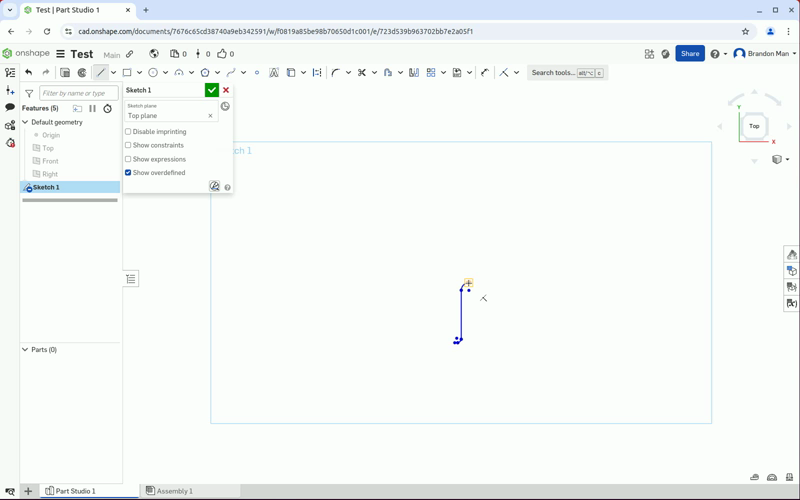
click(468, 282)
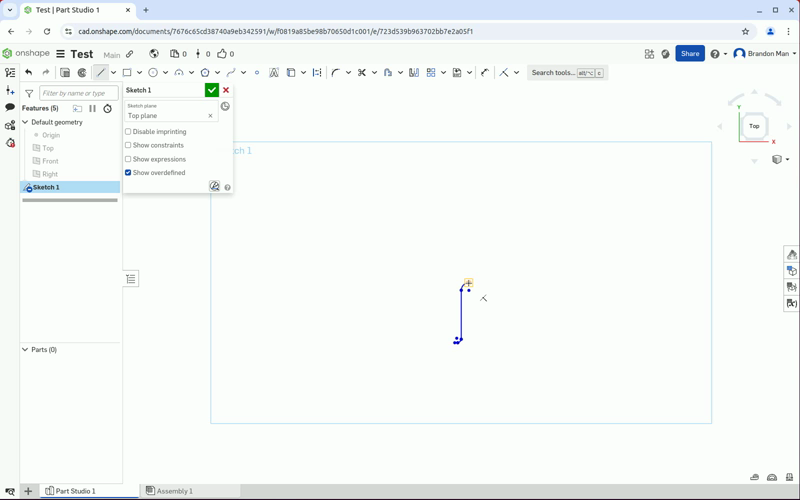
key_down(shift)
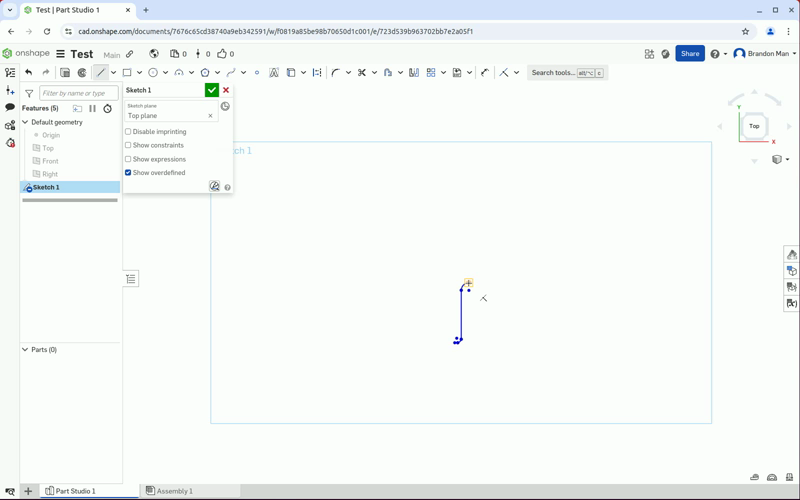
mouse_move(570, 282)
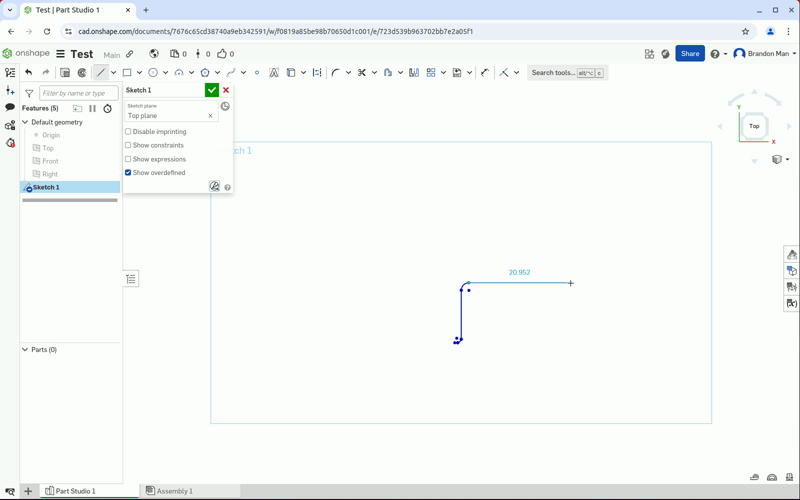
click(570, 282)
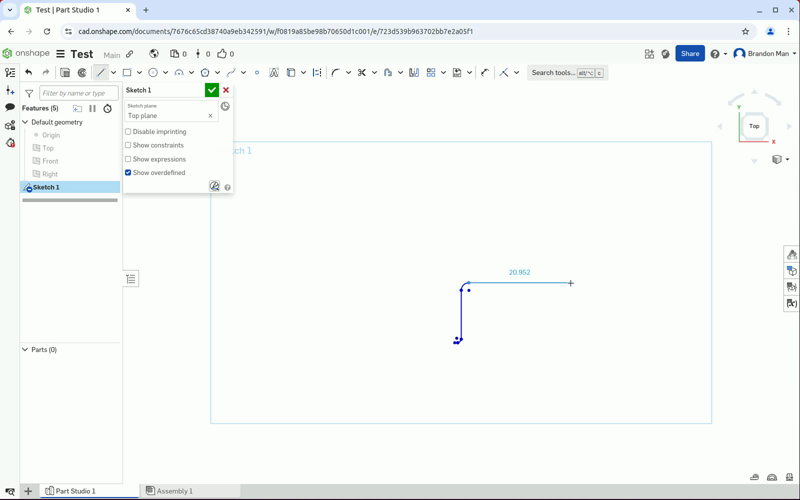
key_up(shift)
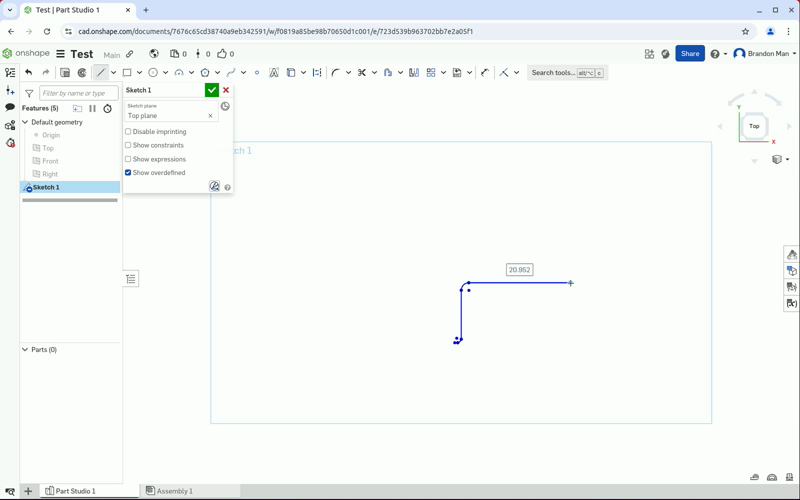
key(esc)
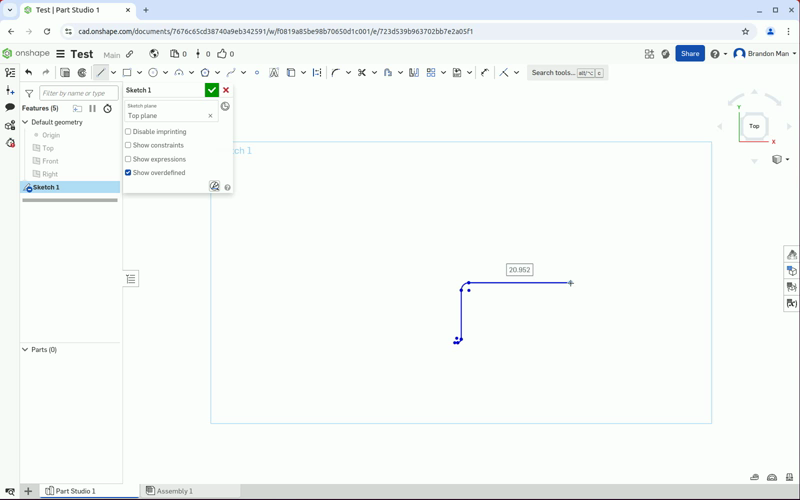
key(a)
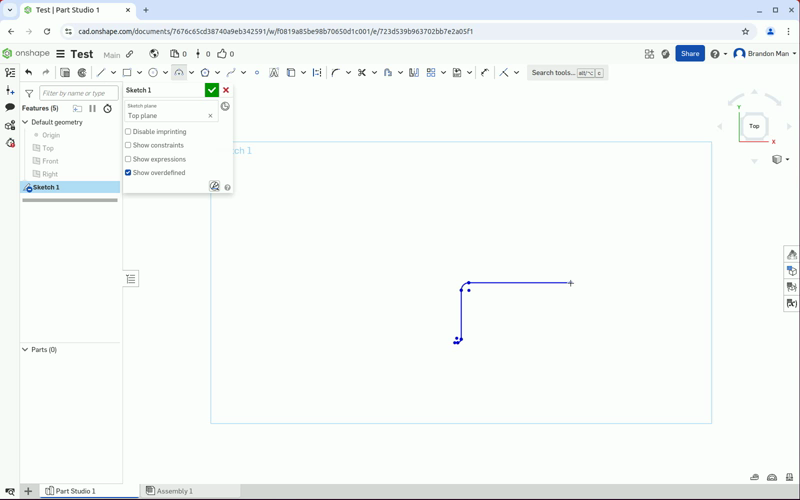
mouse_move(570, 282)
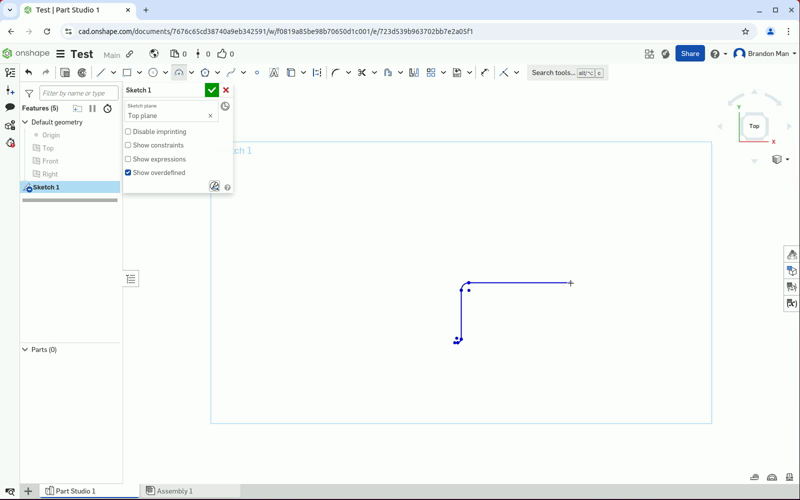
click(570, 282)
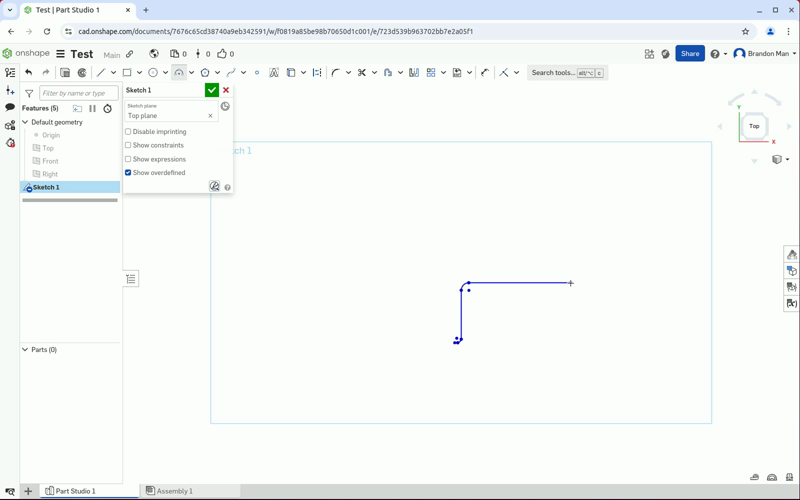
key_down(shift)
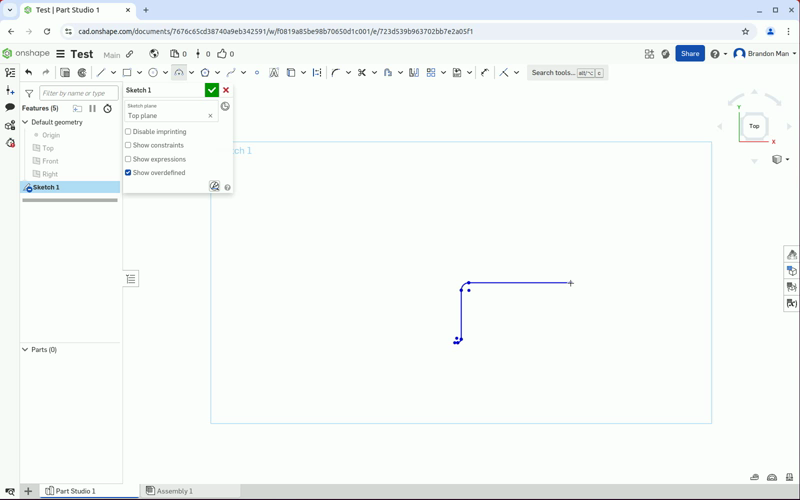
mouse_move(573, 280)
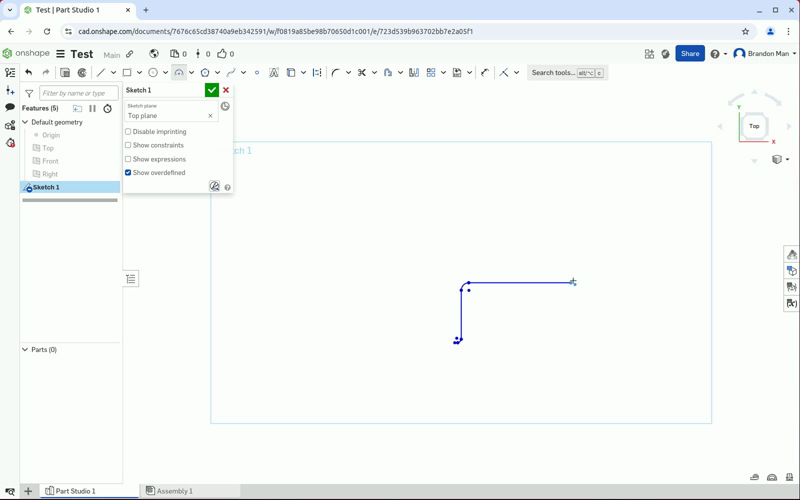
scroll(6)
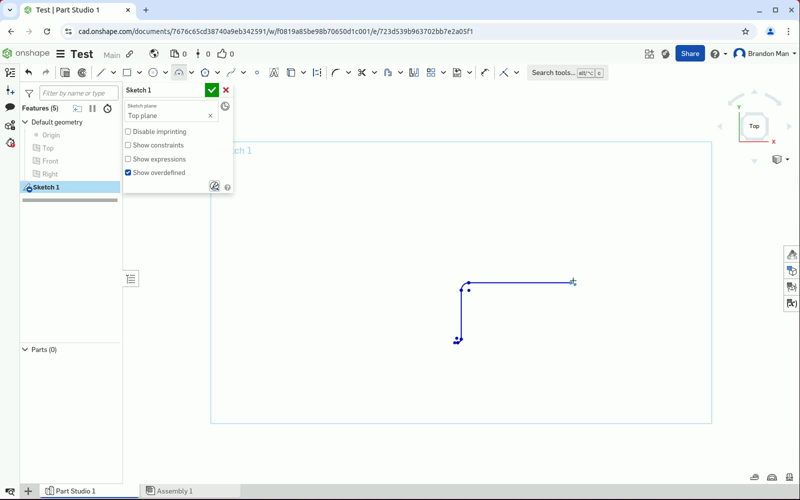
scroll(6)
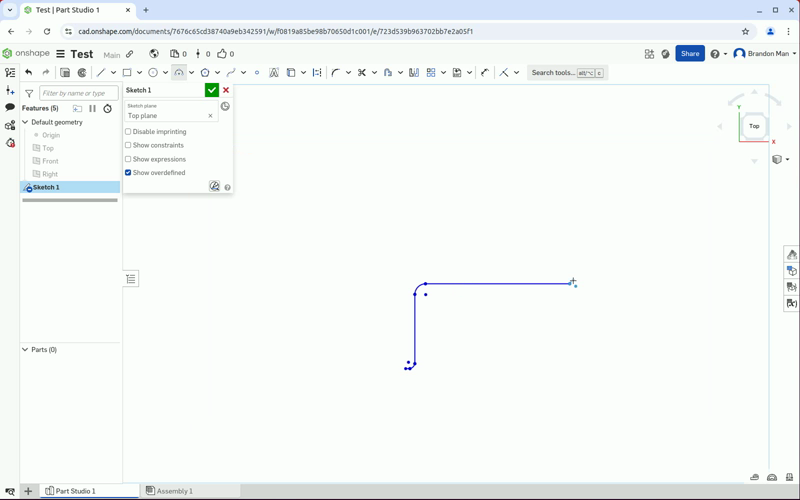
scroll(6)
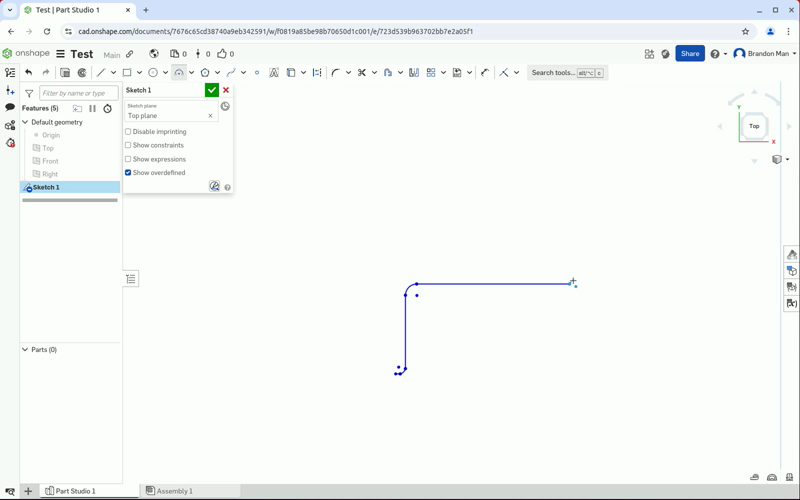
scroll(6)
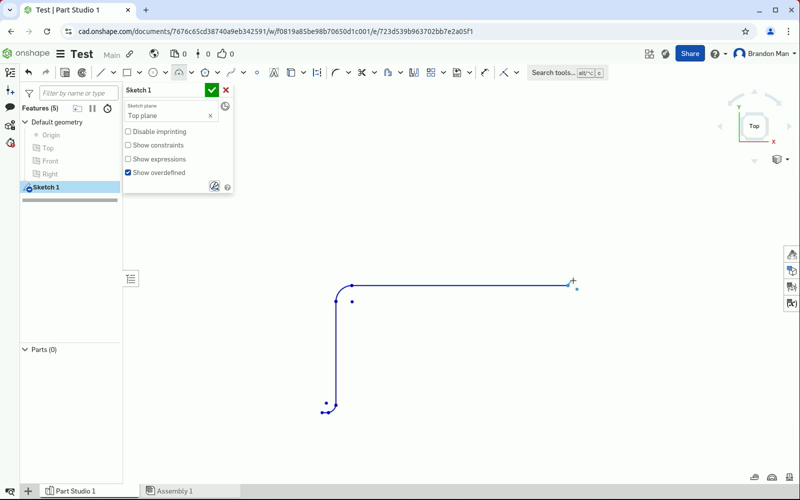
scroll(6)
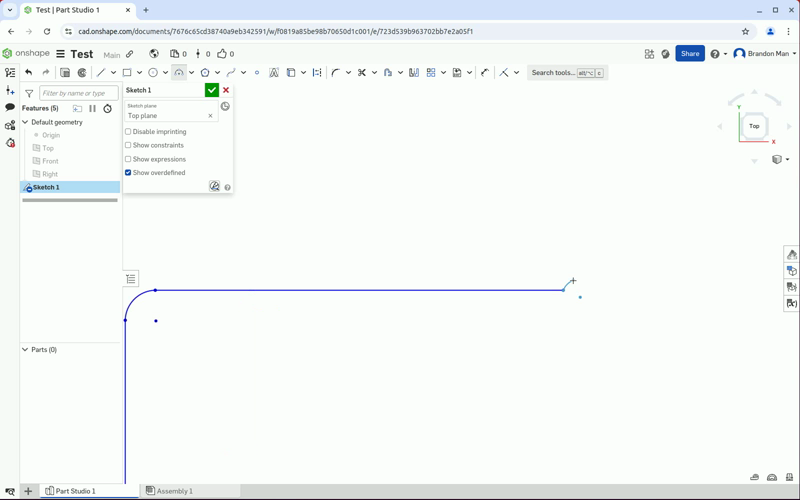
scroll(6)
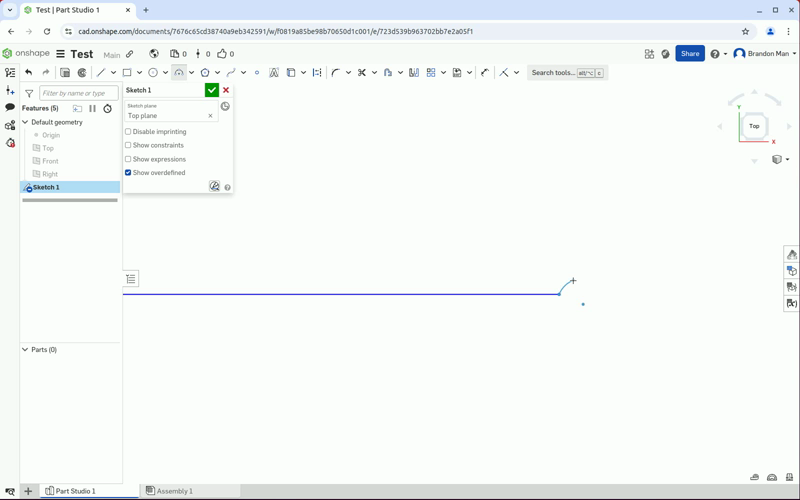
scroll(6)
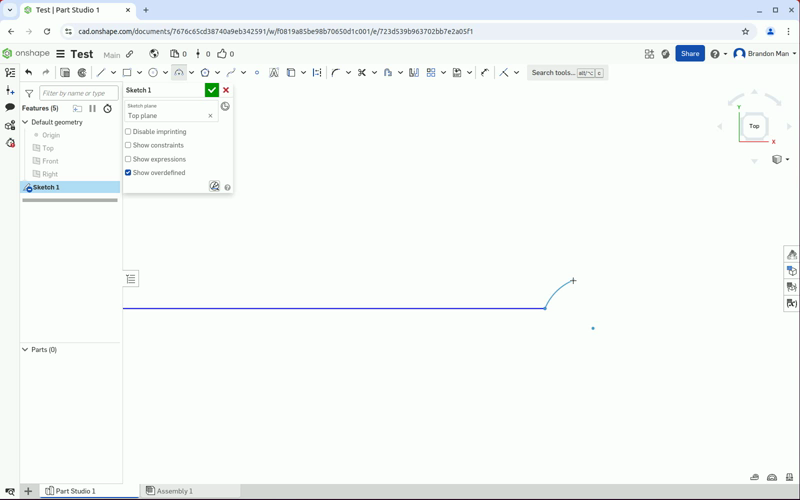
click(573, 280)
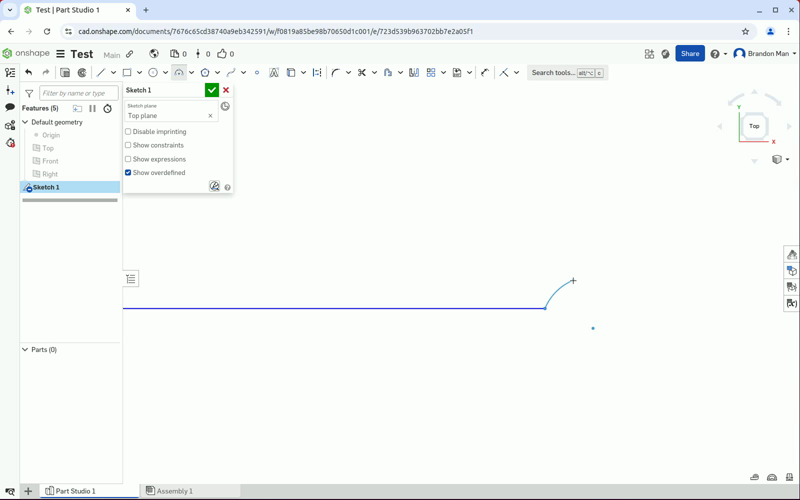
scroll(-6)
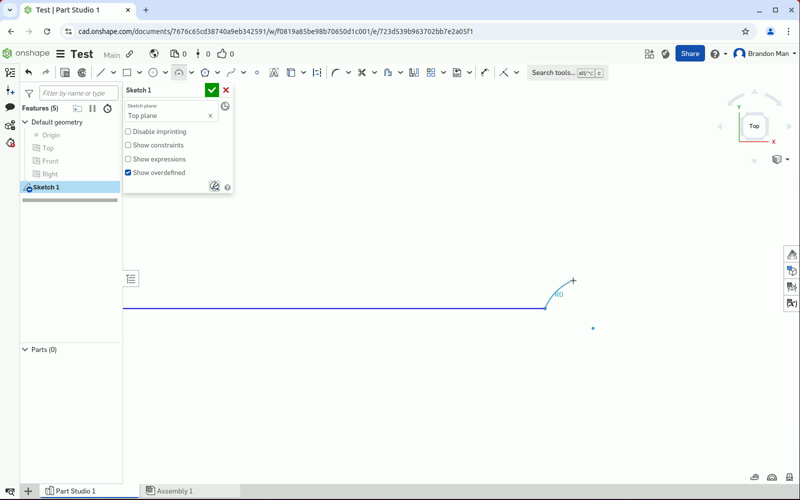
scroll(-6)
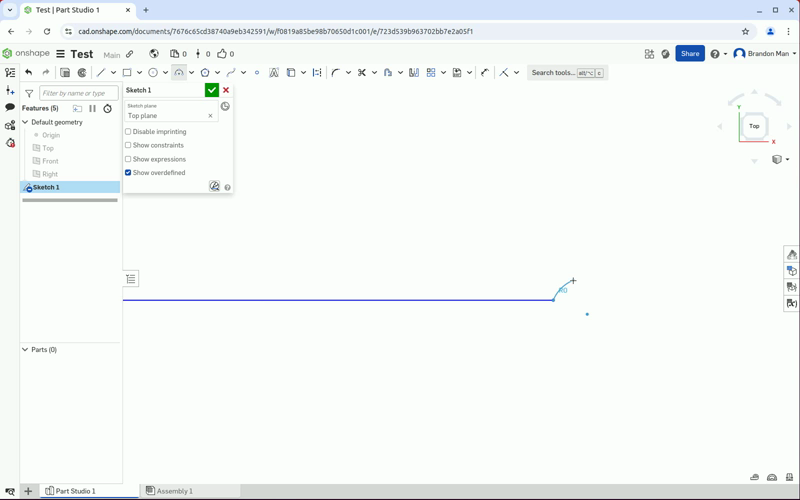
scroll(-6)
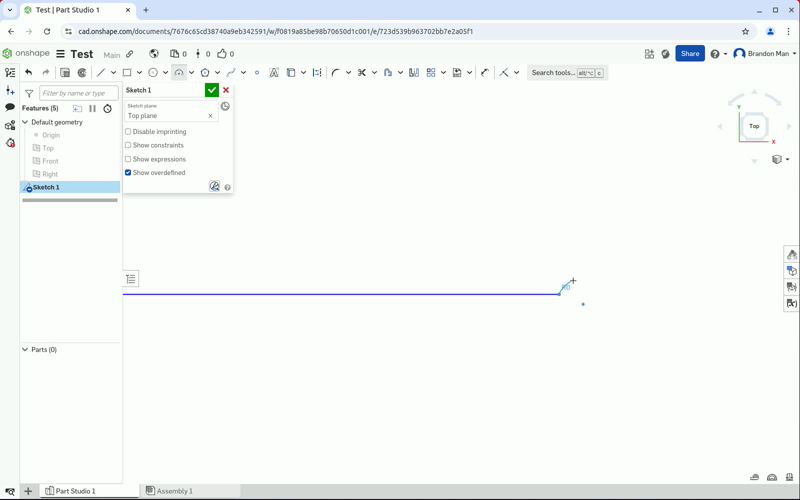
scroll(-6)
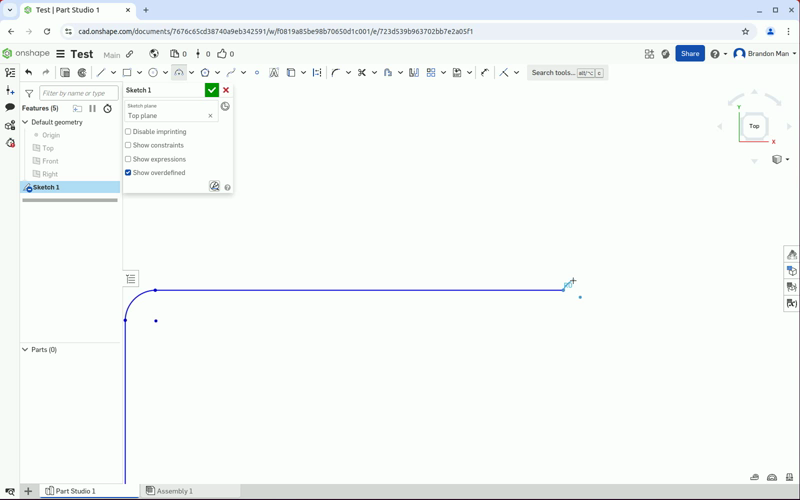
scroll(-6)
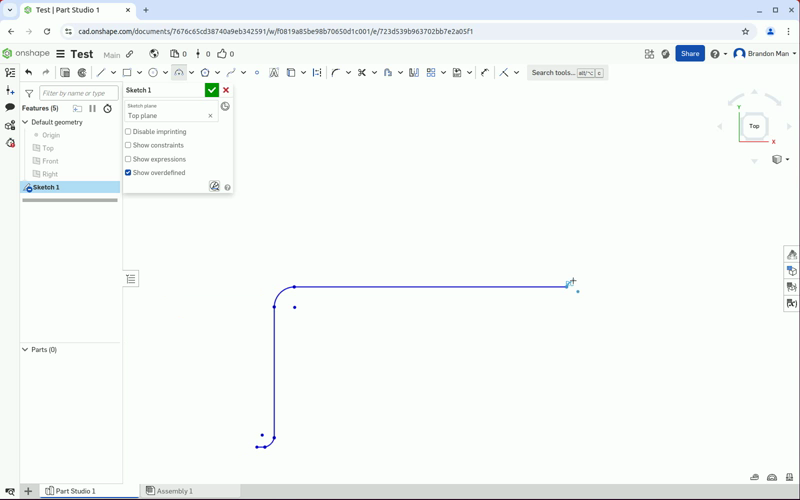
scroll(-6)
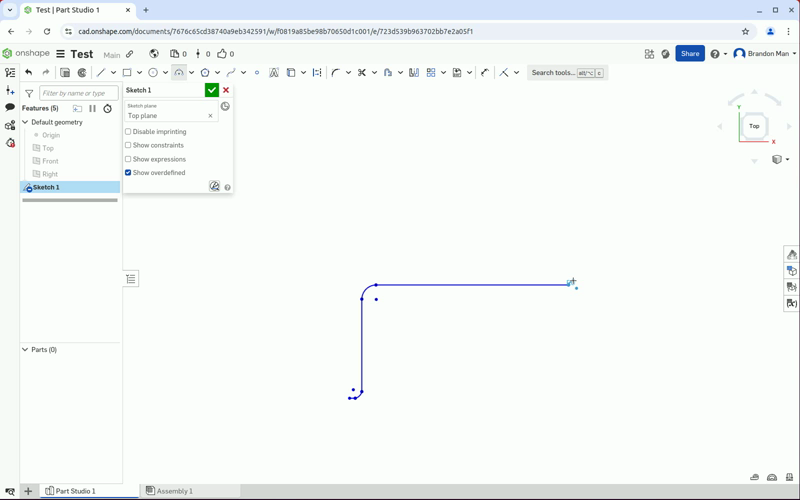
scroll(-6)
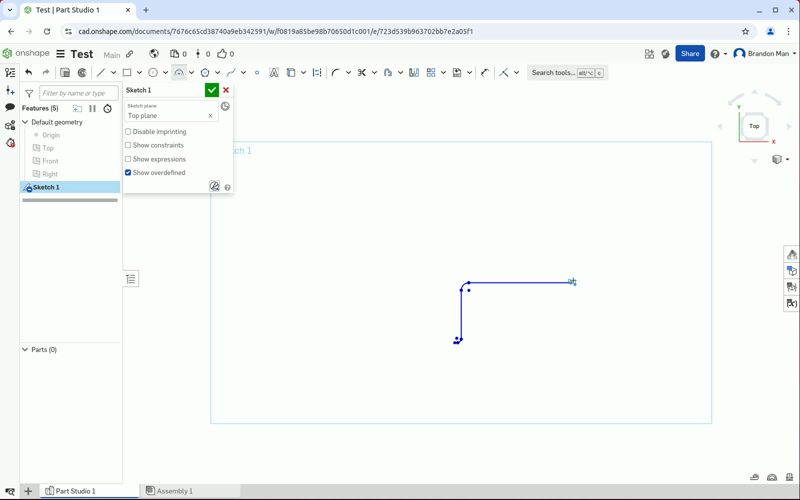
mouse_move(572, 282)
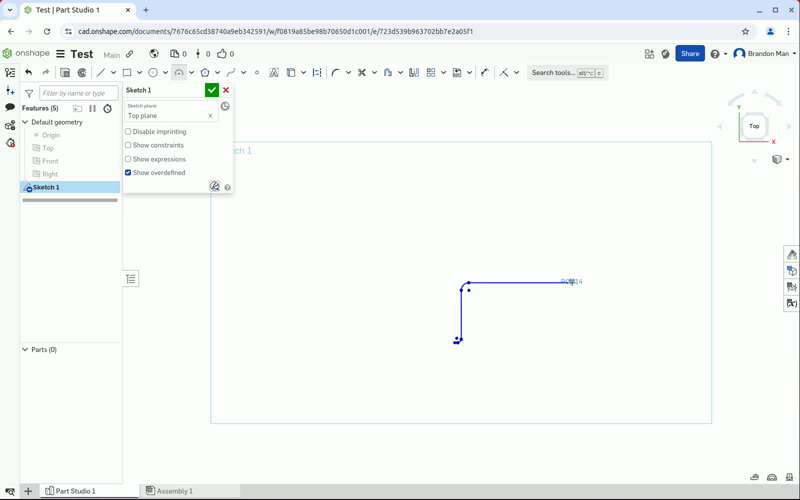
scroll(6)
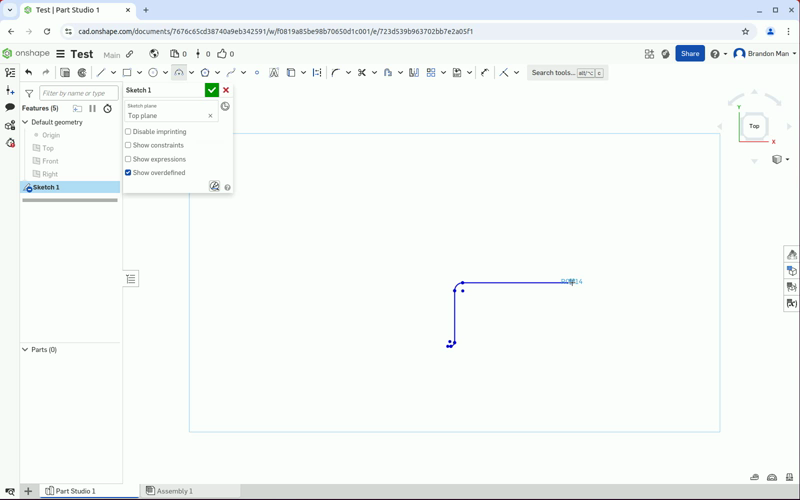
scroll(6)
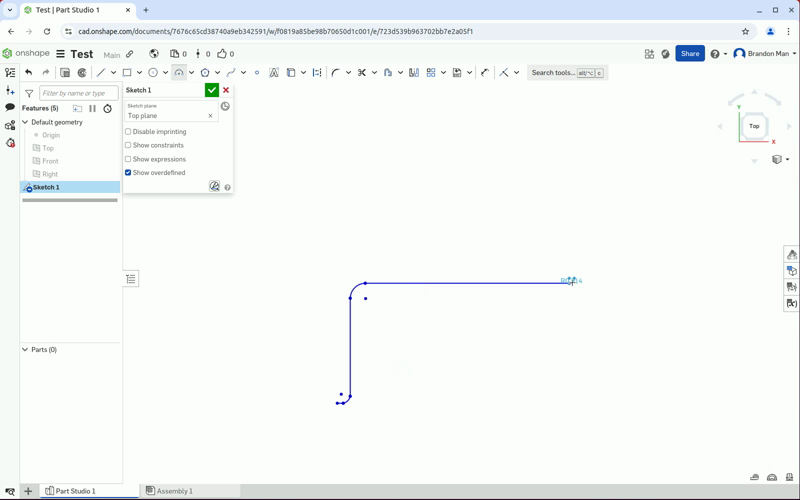
scroll(6)
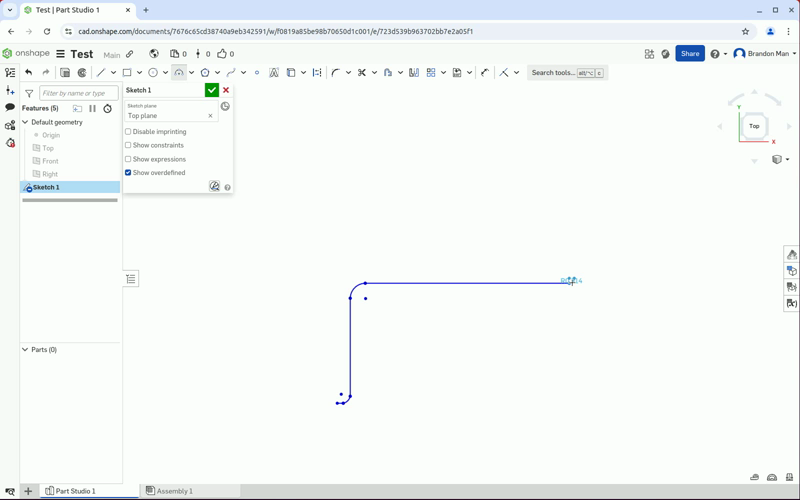
scroll(6)
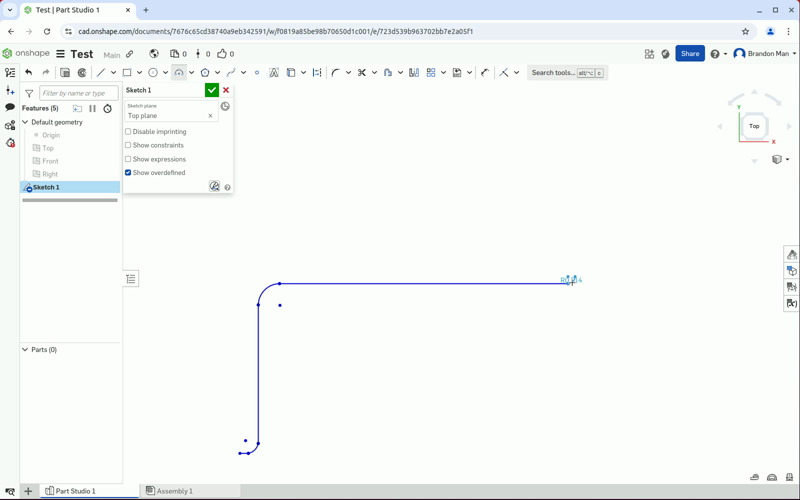
scroll(6)
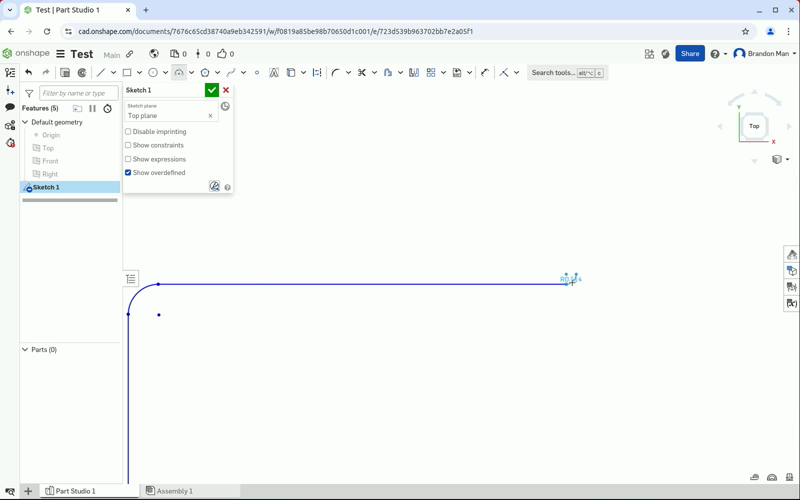
scroll(6)
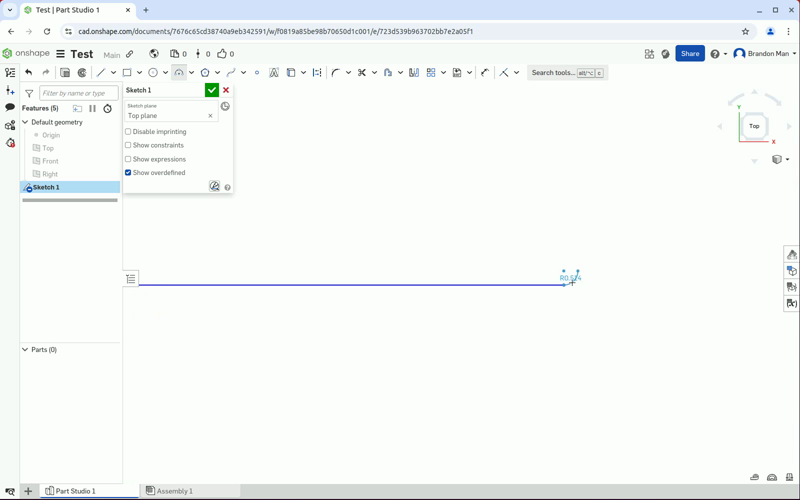
scroll(6)
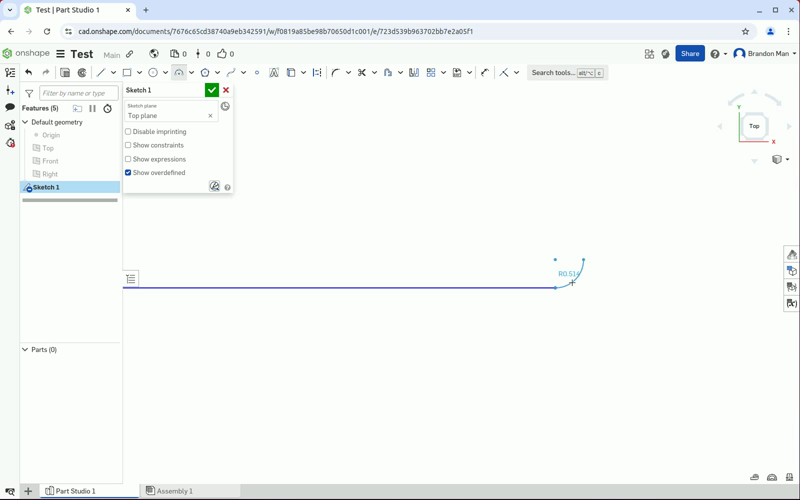
click(572, 282)
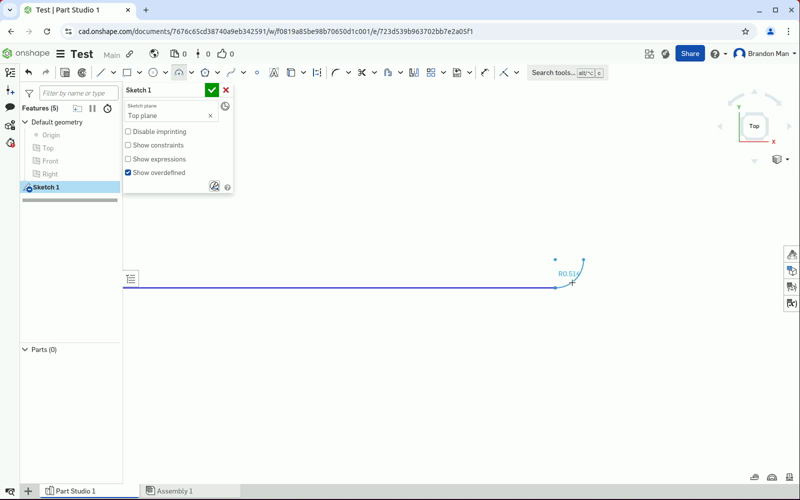
scroll(-6)
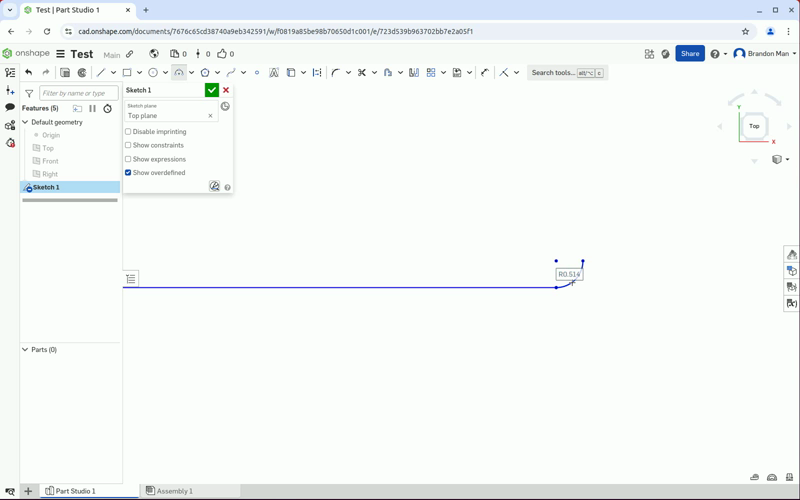
scroll(-6)
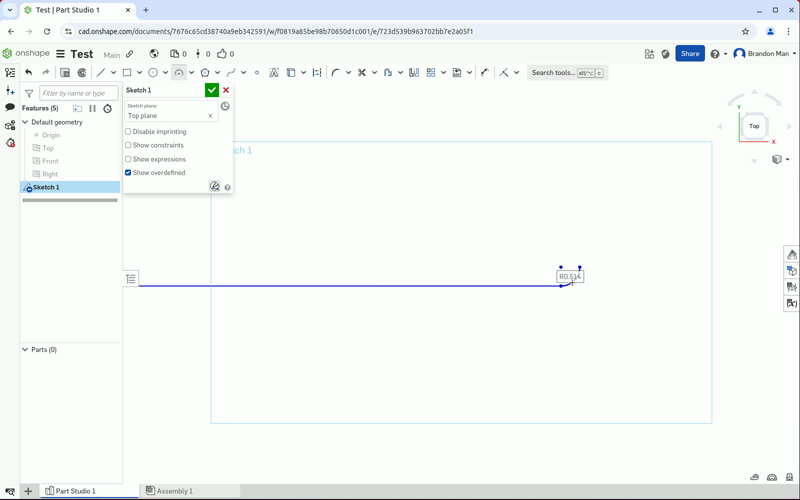
scroll(-6)
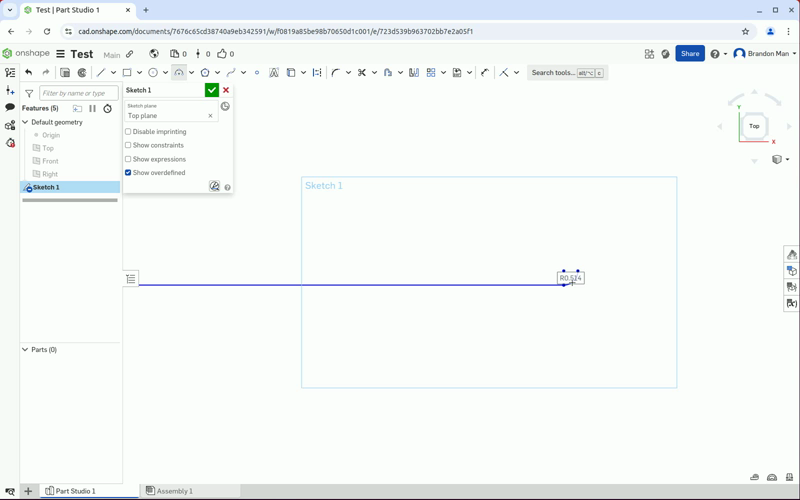
scroll(-6)
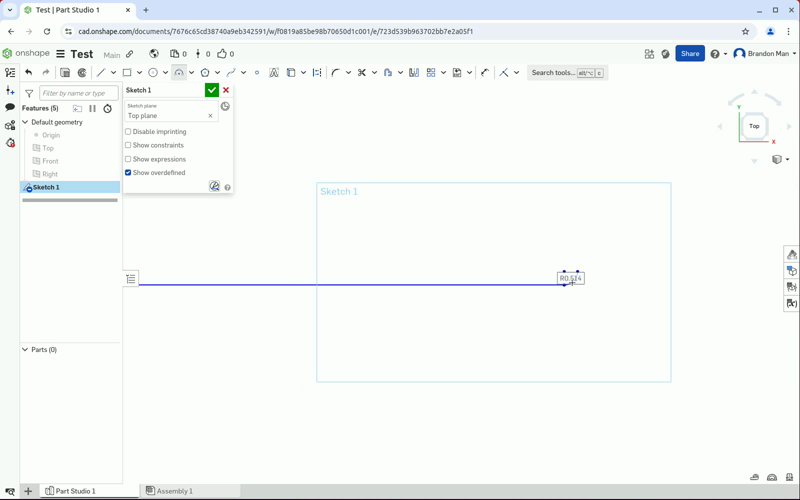
scroll(-6)
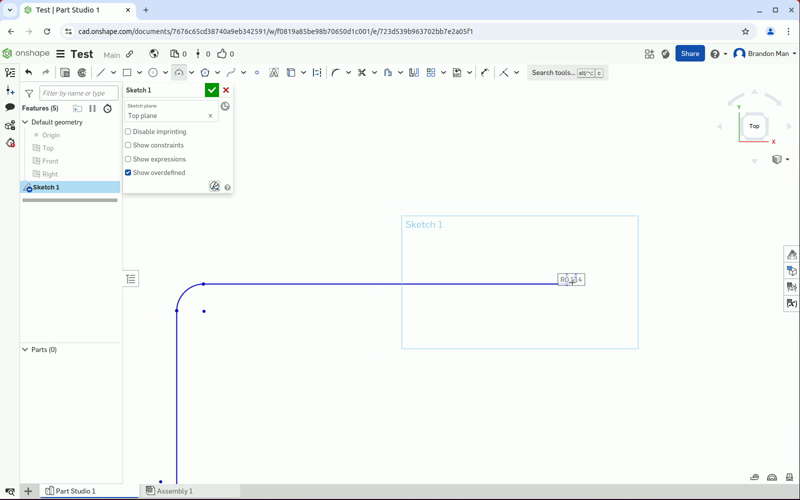
scroll(-6)
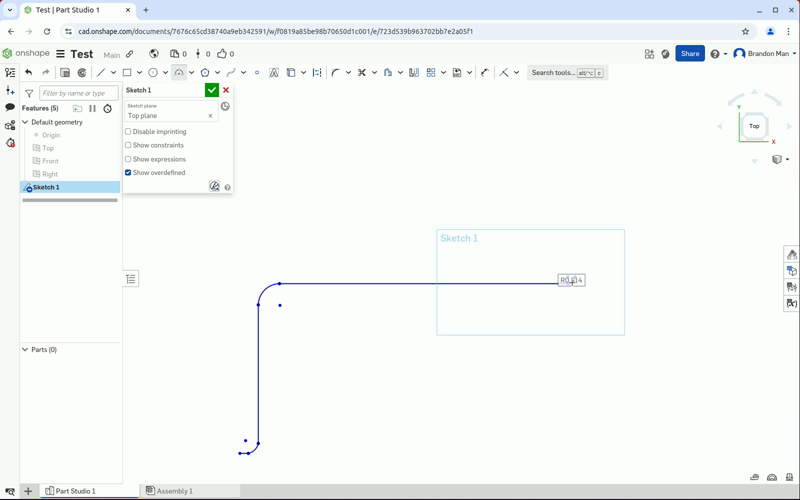
scroll(-6)
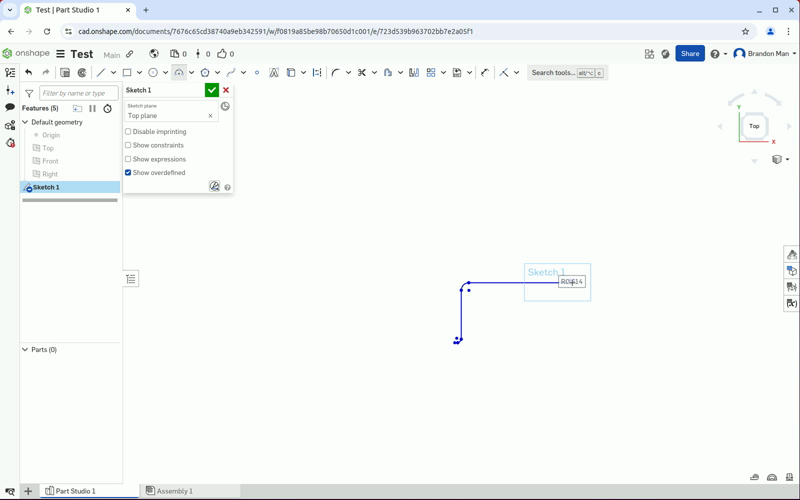
key_up(shift)
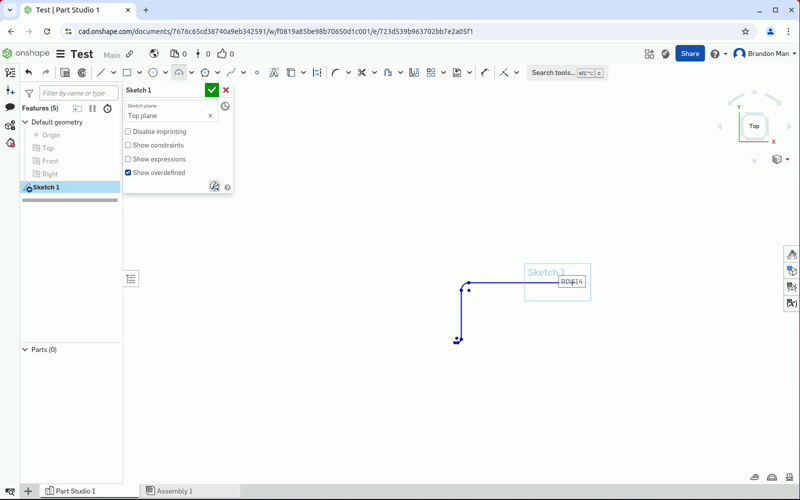
key(esc)
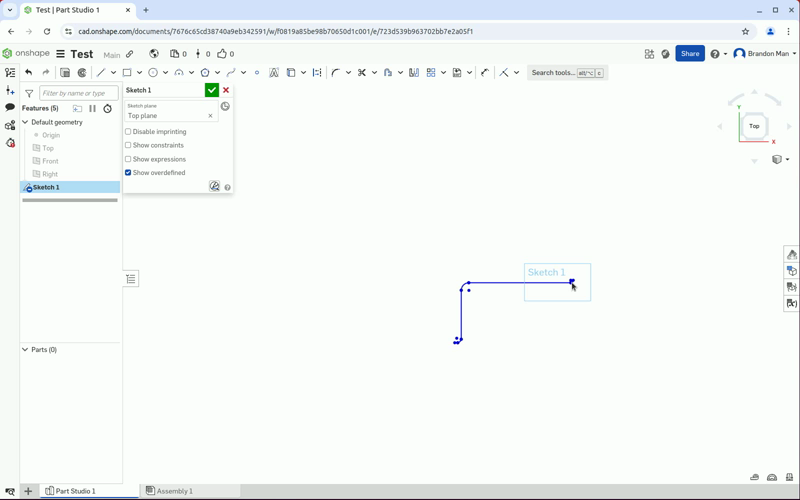
key(l)
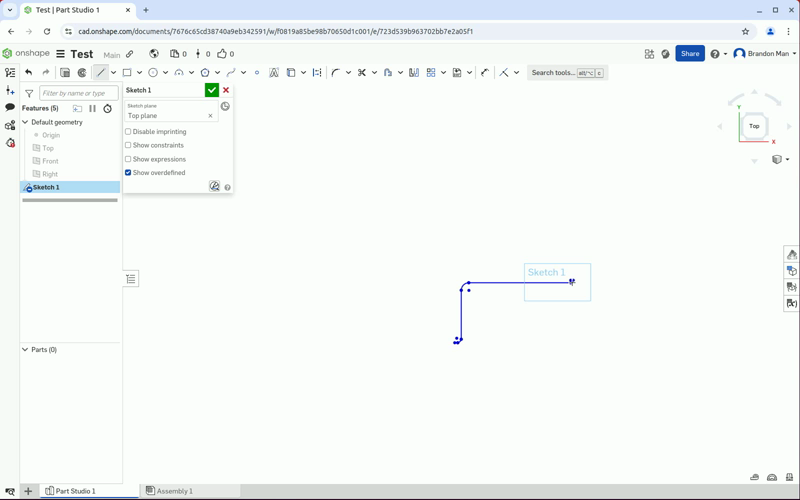
mouse_move(573, 280)
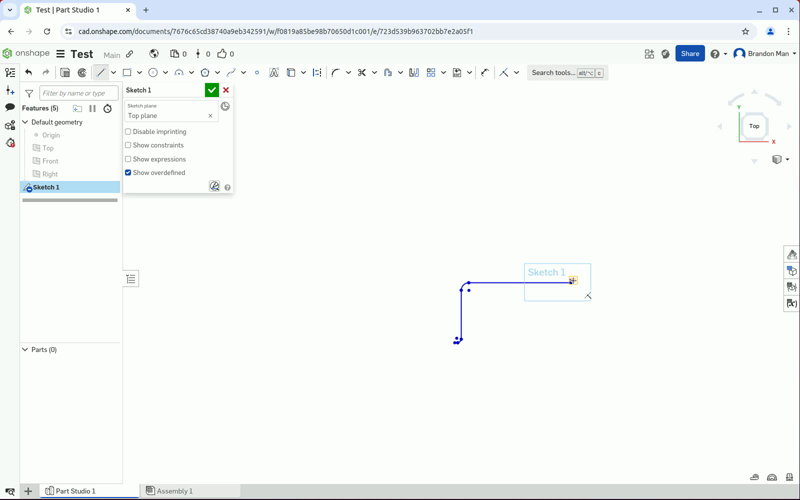
scroll(6)
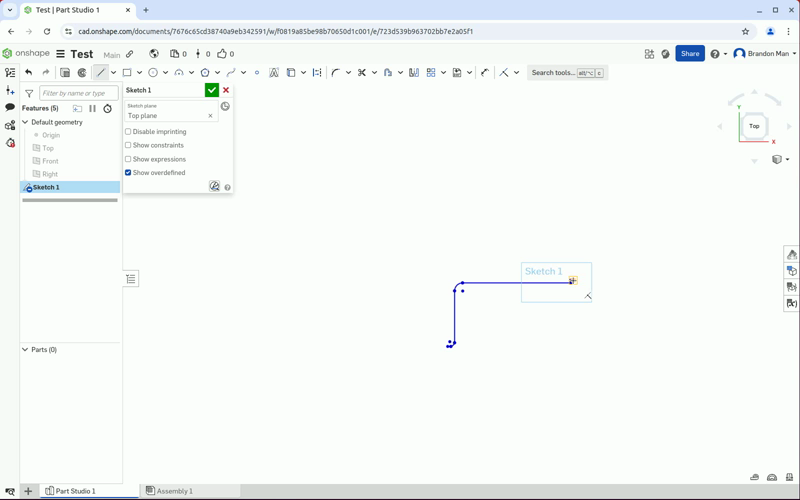
scroll(6)
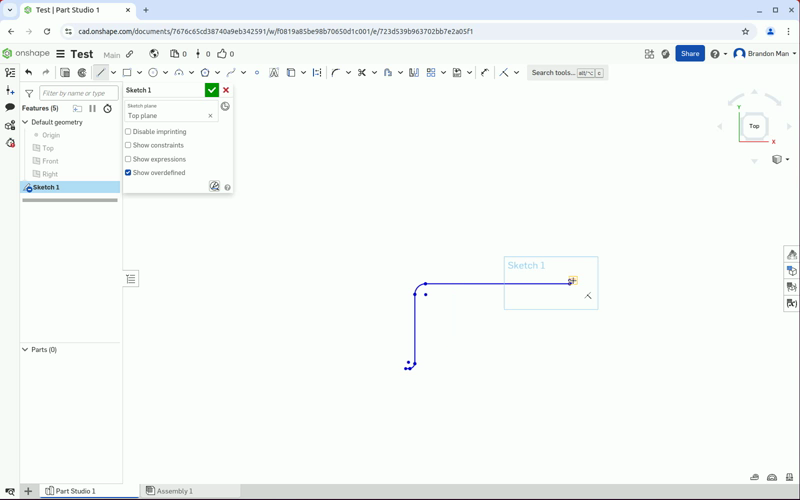
scroll(6)
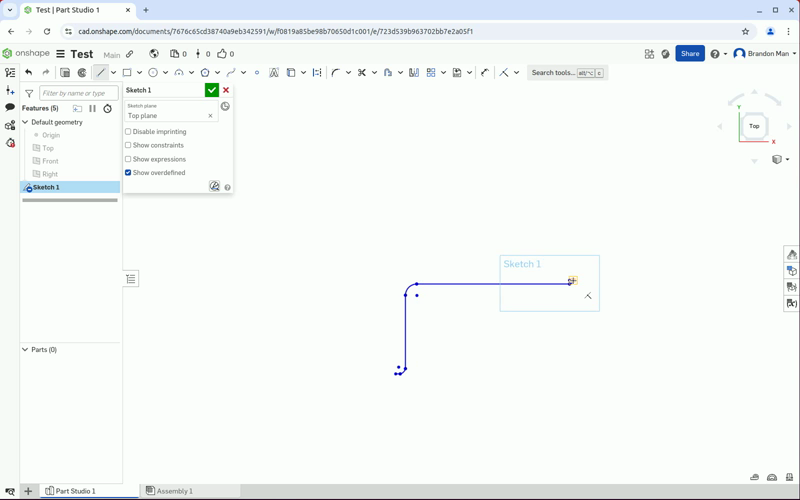
scroll(6)
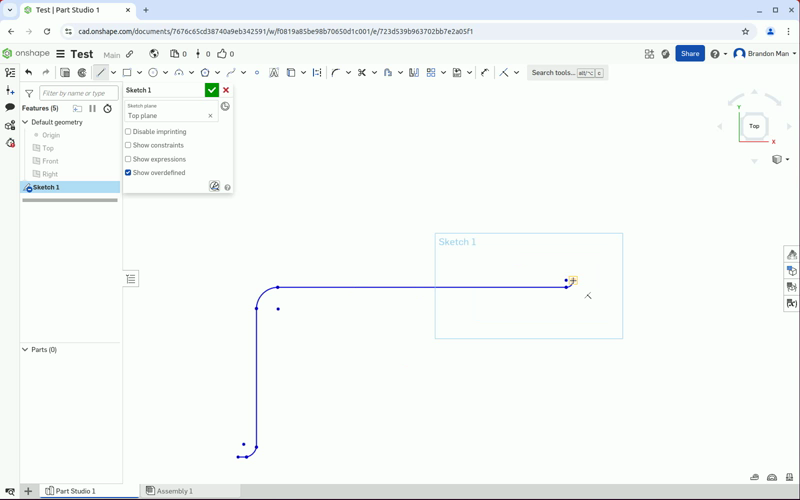
scroll(6)
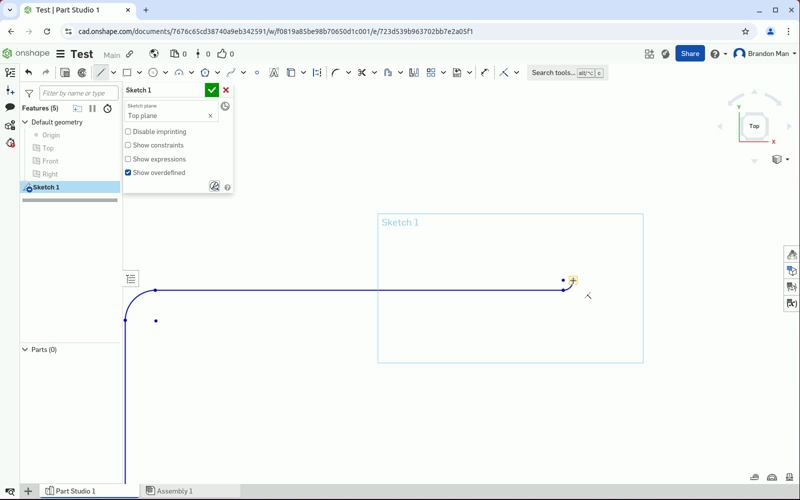
scroll(6)
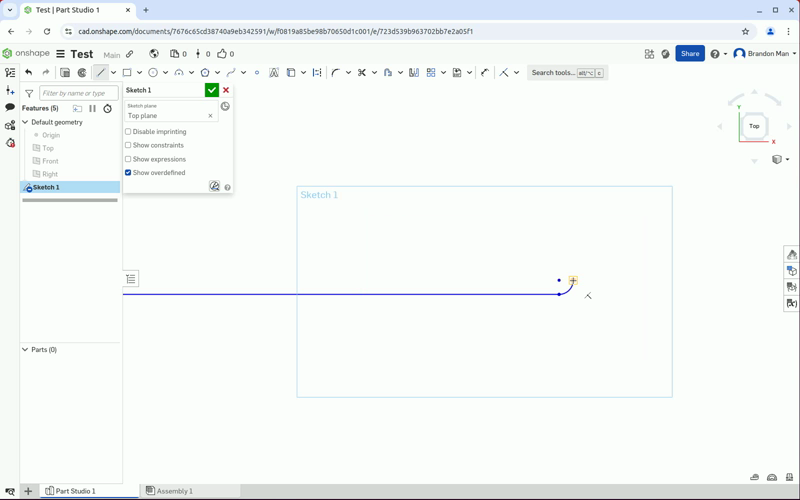
scroll(6)
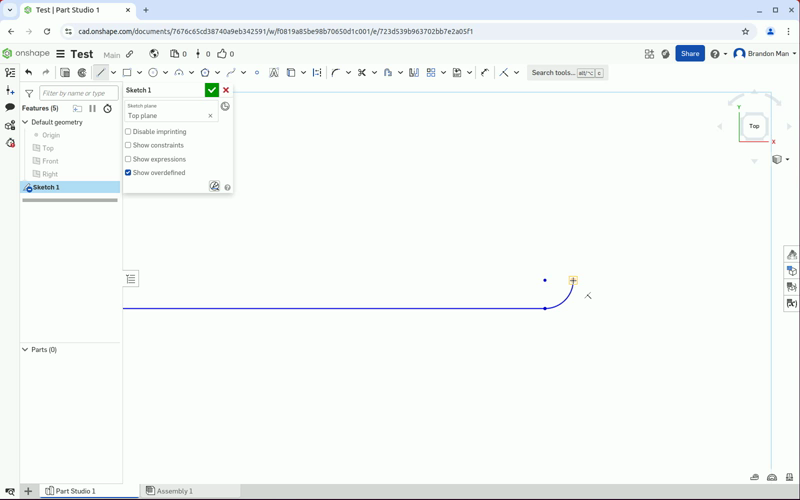
click(573, 280)
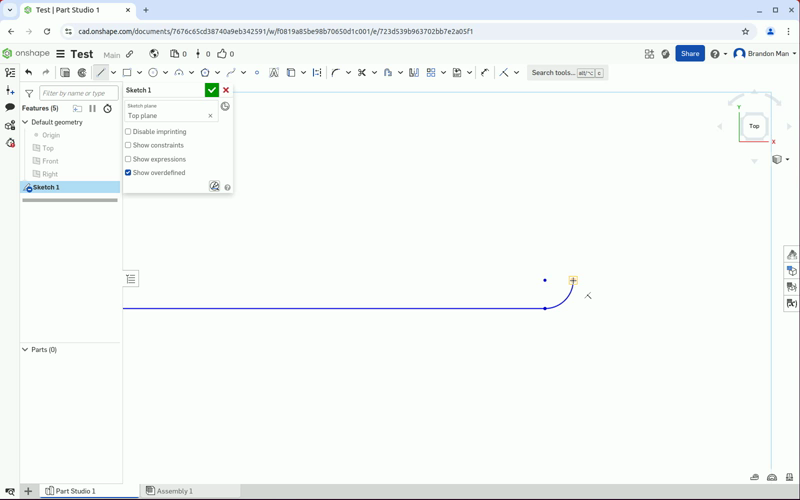
scroll(-6)
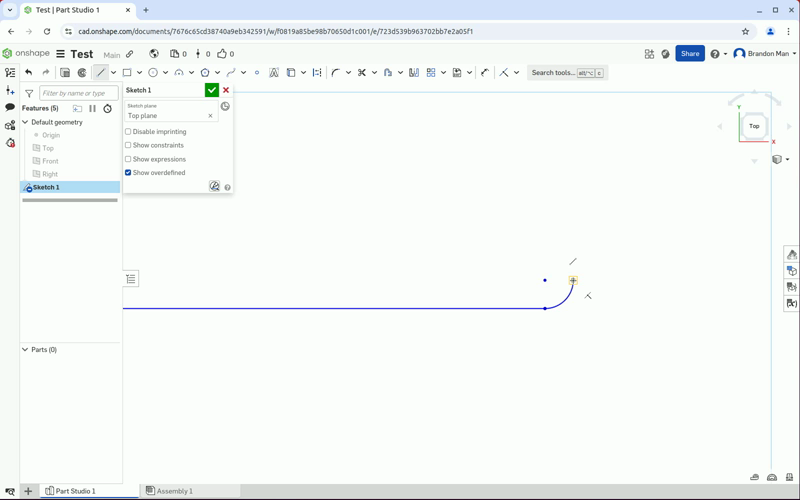
scroll(-6)
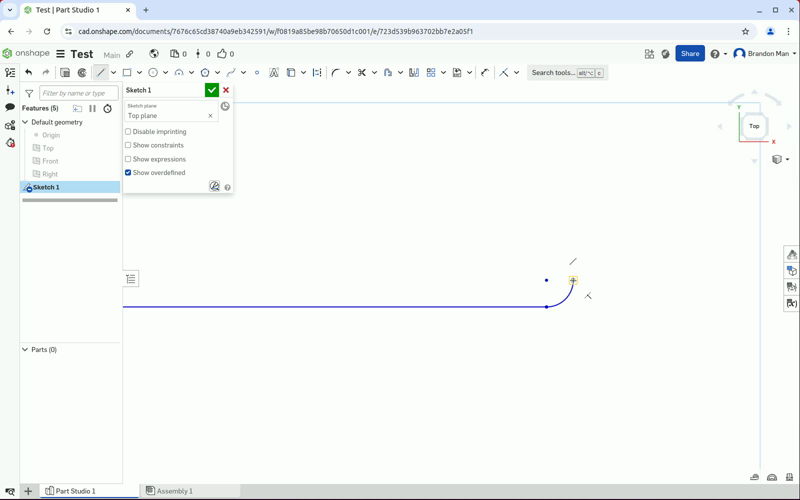
scroll(-6)
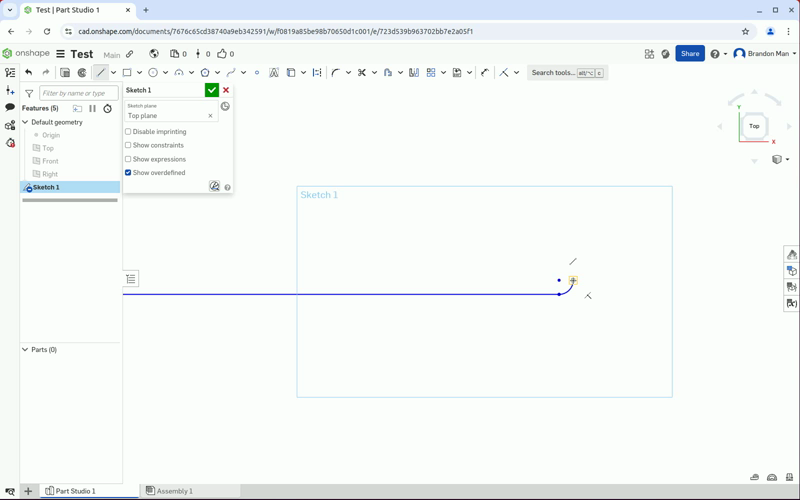
scroll(-6)
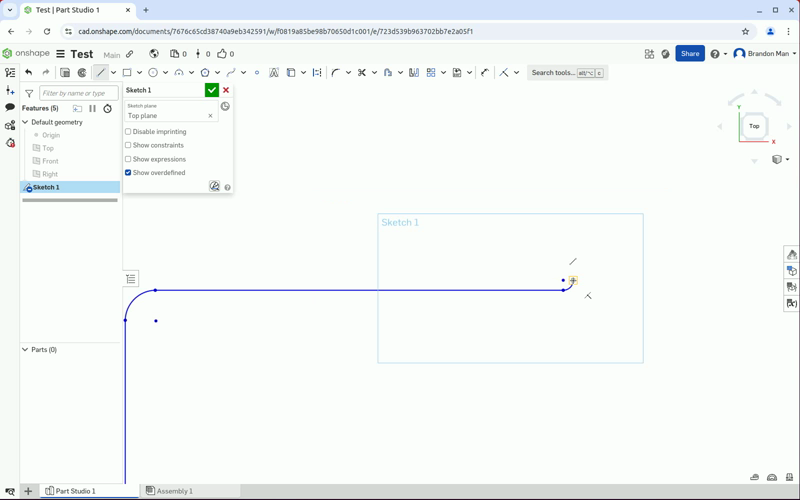
scroll(-6)
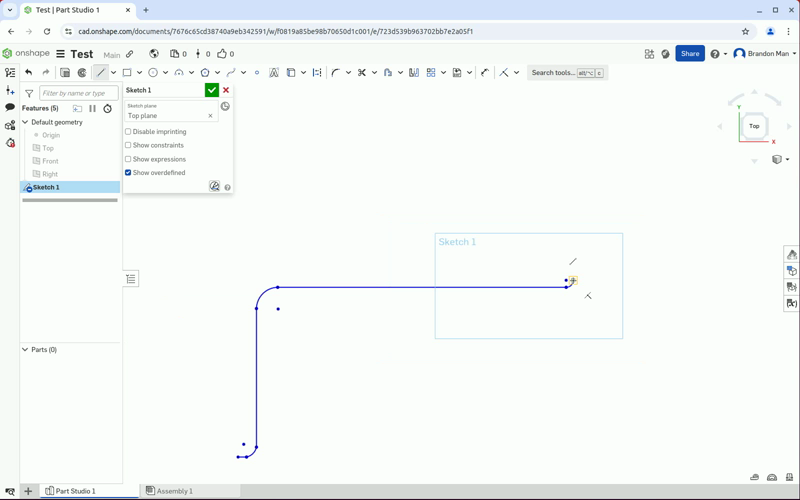
scroll(-6)
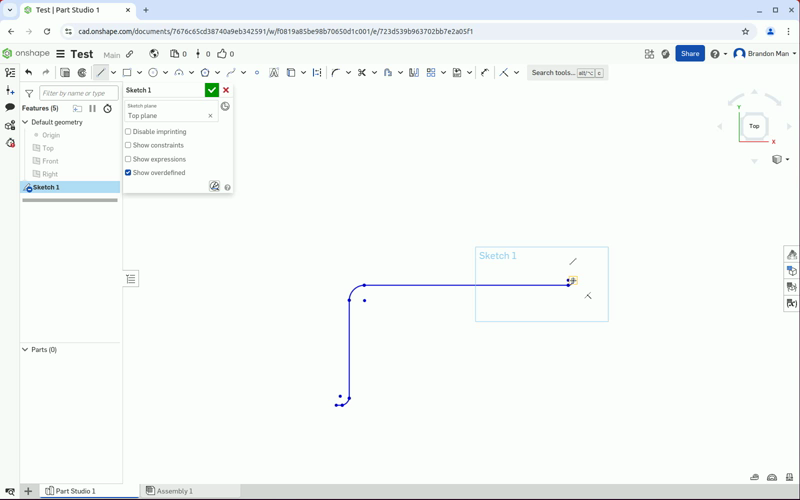
scroll(-6)
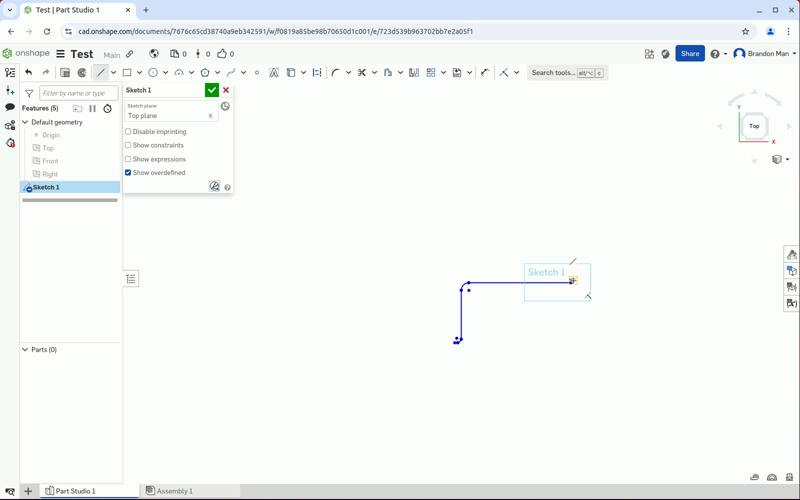
key_down(shift)
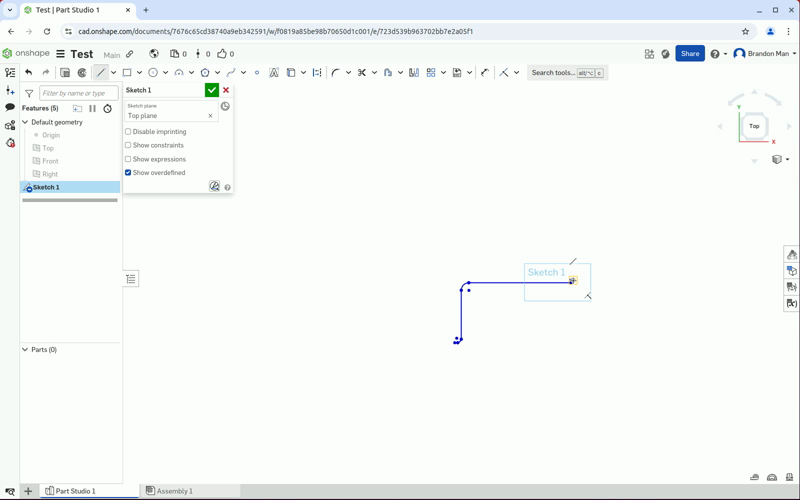
mouse_move(589, 280)
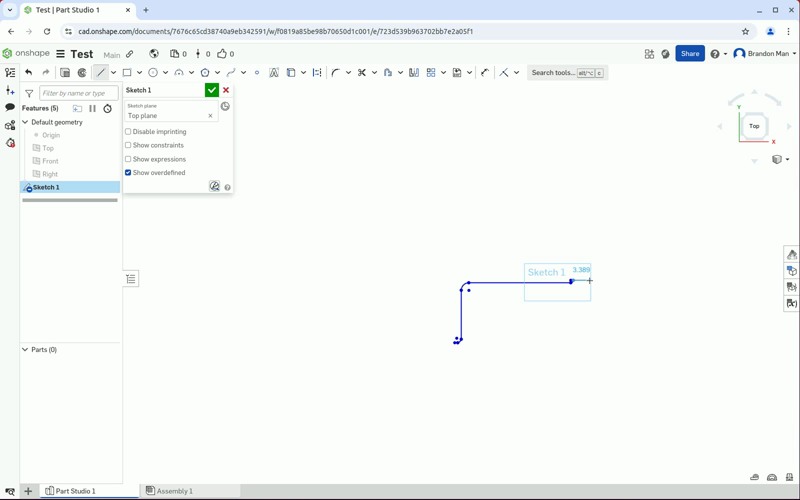
mouse_move(573, 279)
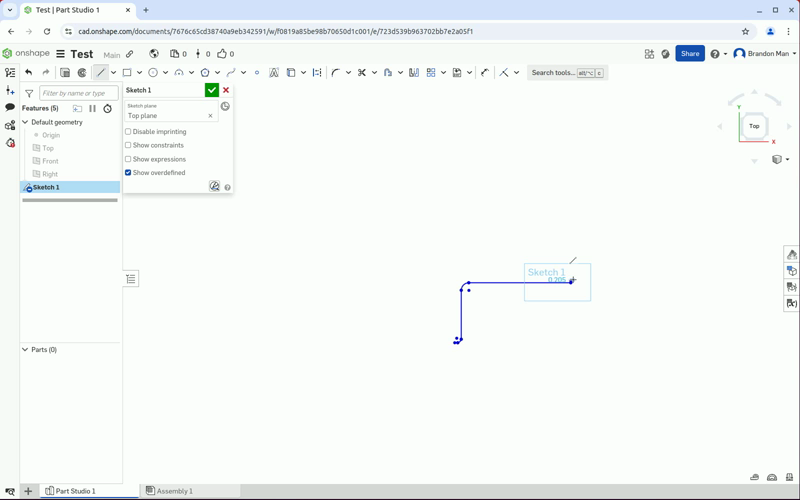
scroll(6)
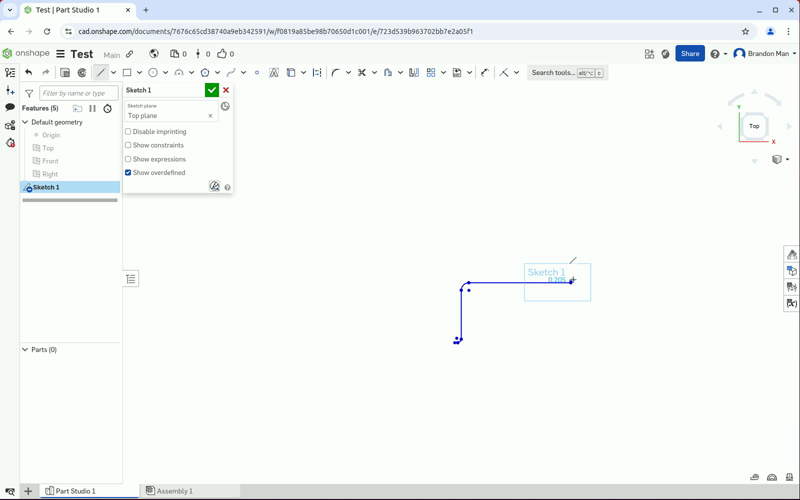
scroll(6)
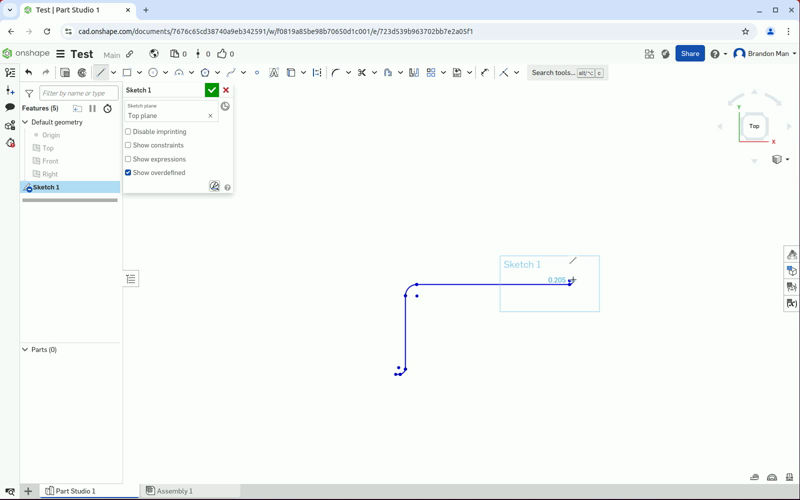
scroll(6)
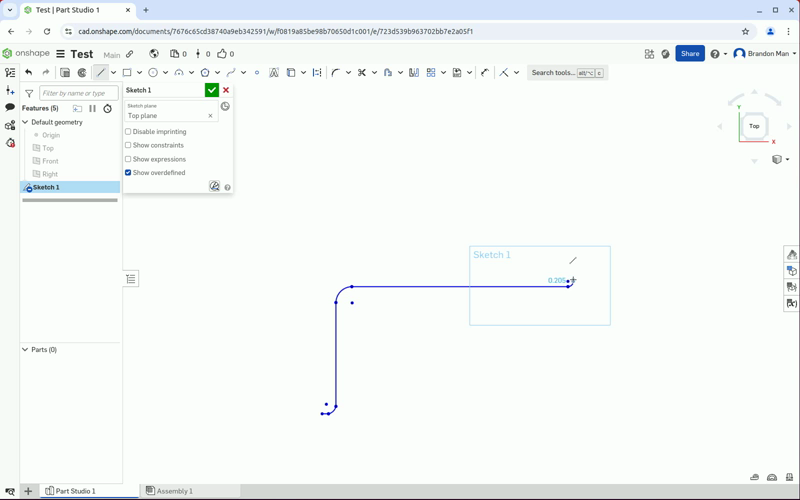
scroll(6)
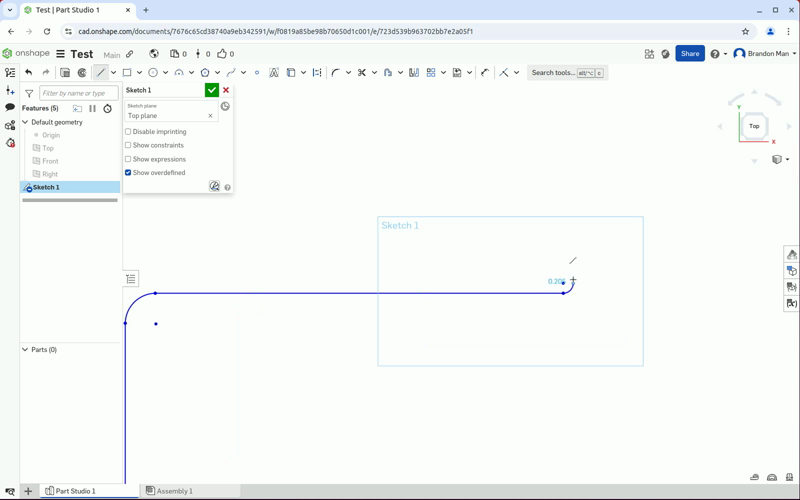
scroll(6)
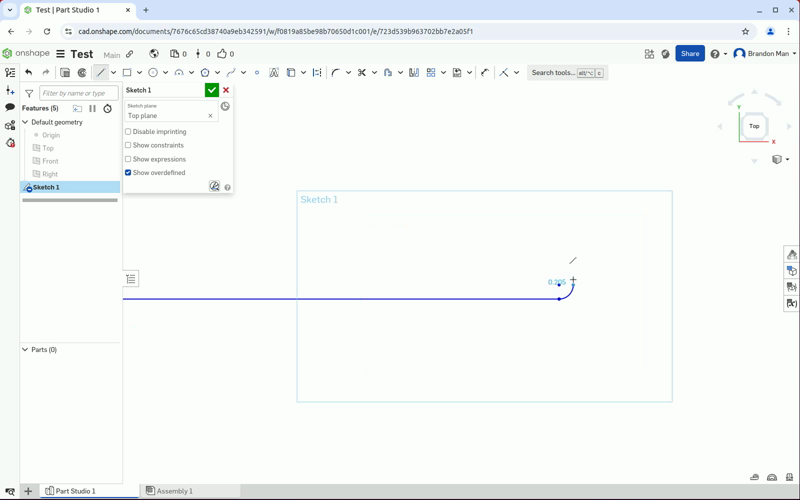
scroll(6)
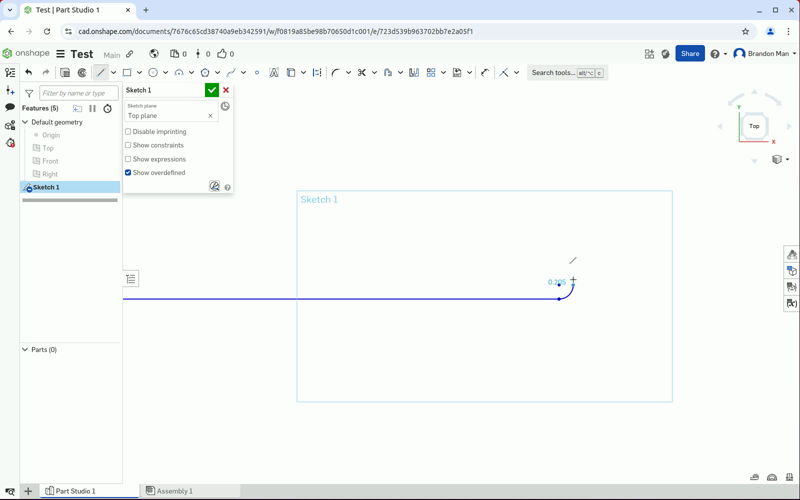
scroll(6)
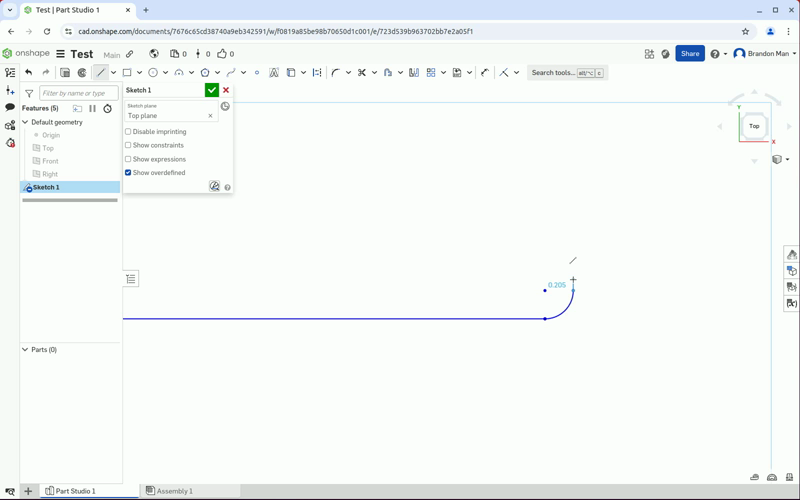
click(573, 279)
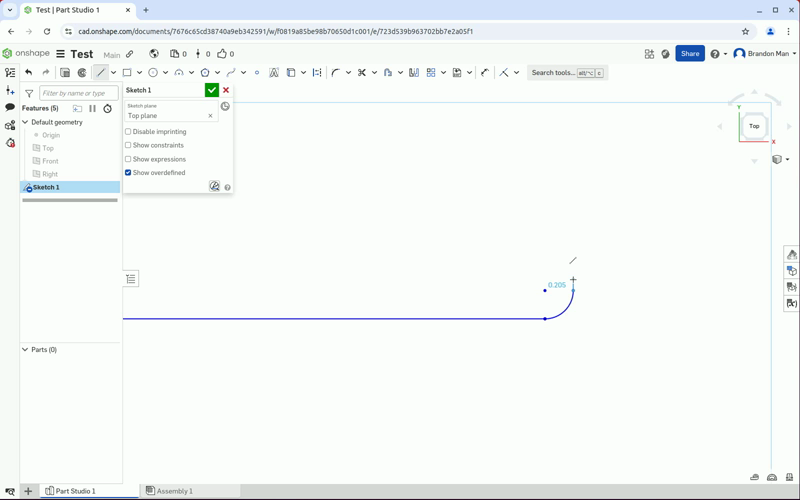
scroll(-6)
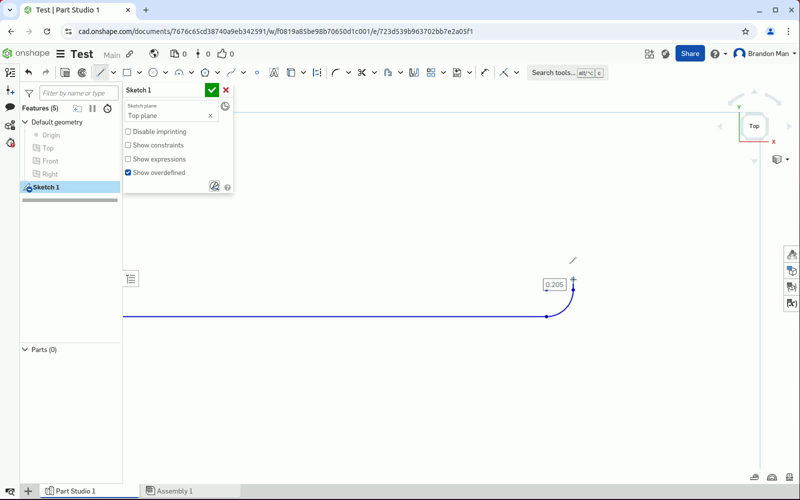
scroll(-6)
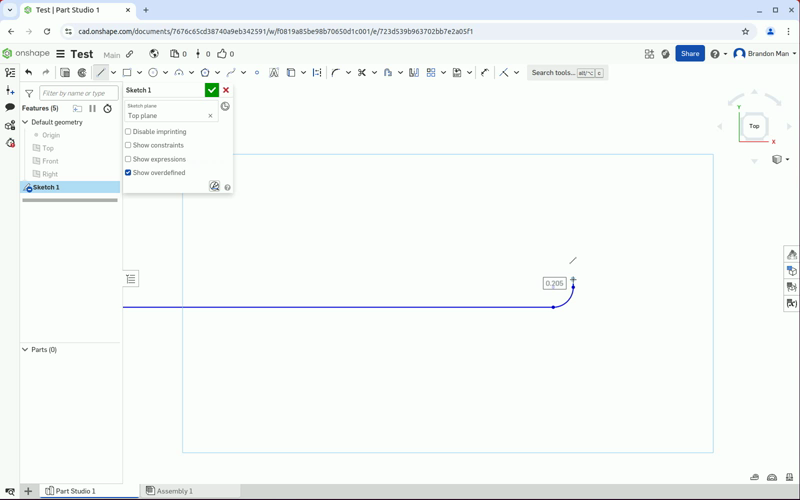
scroll(-6)
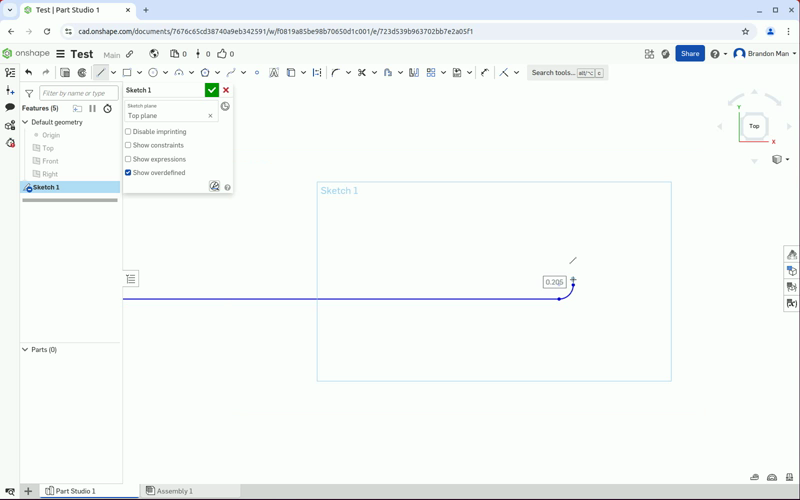
scroll(-6)
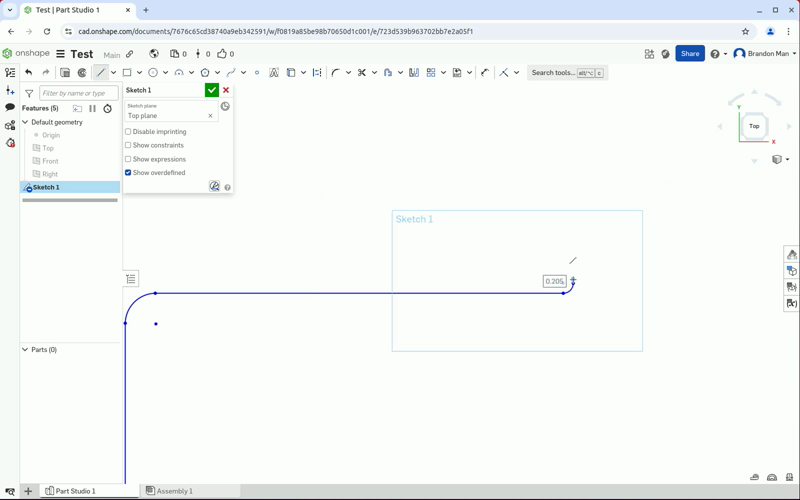
scroll(-6)
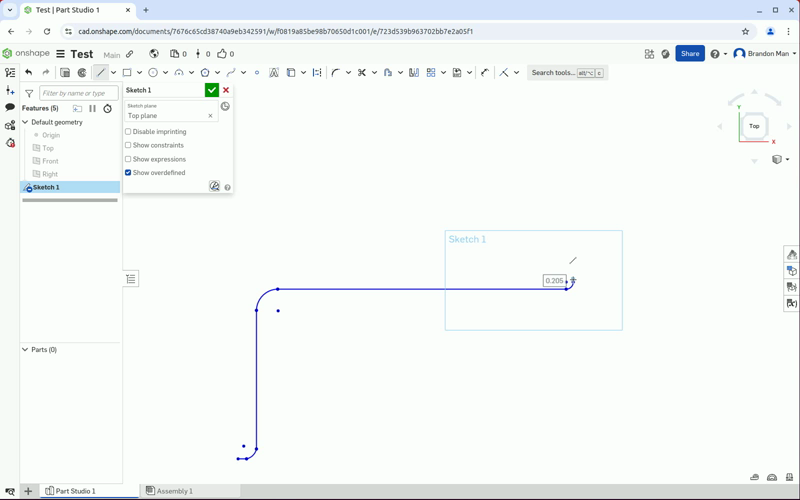
scroll(-6)
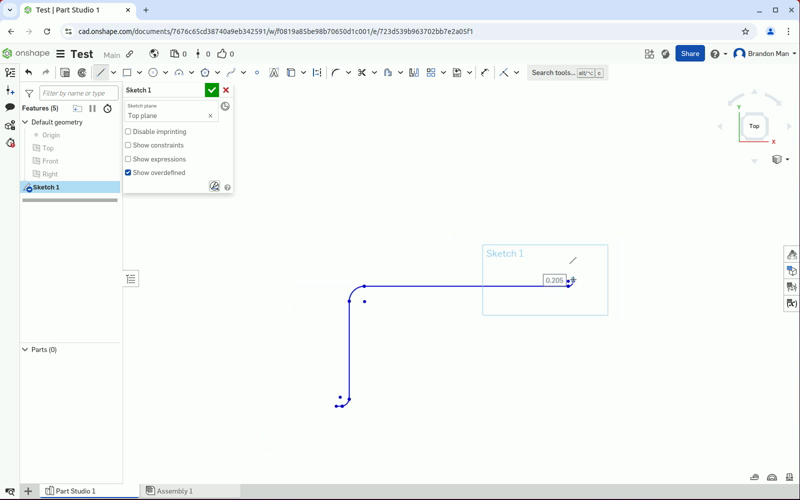
scroll(-6)
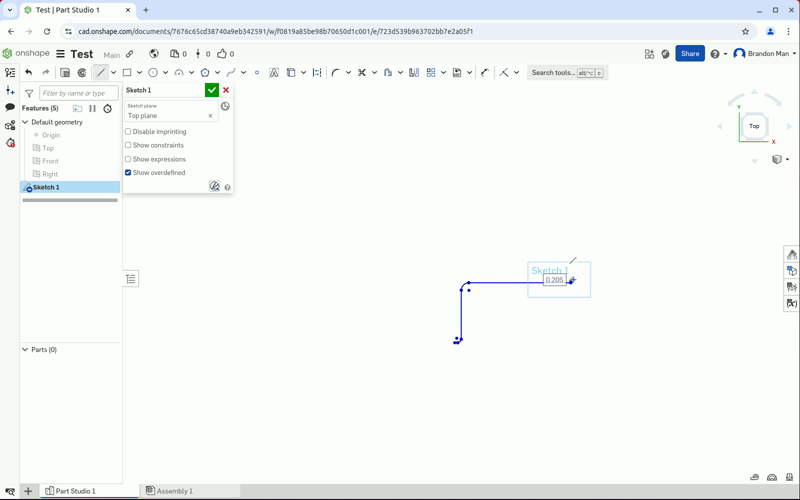
key_up(shift)
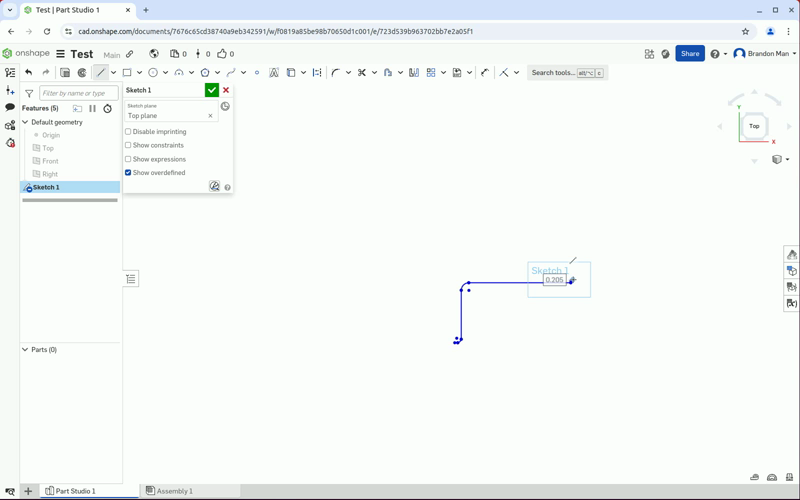
key(esc)
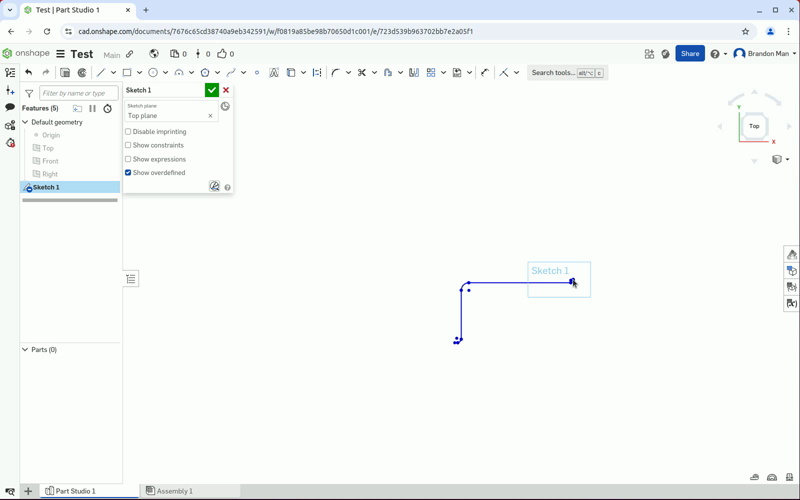
key(a)
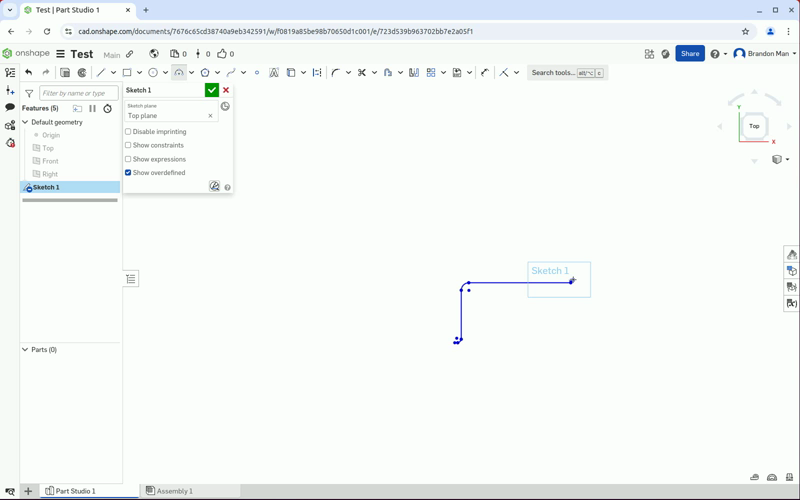
mouse_move(573, 279)
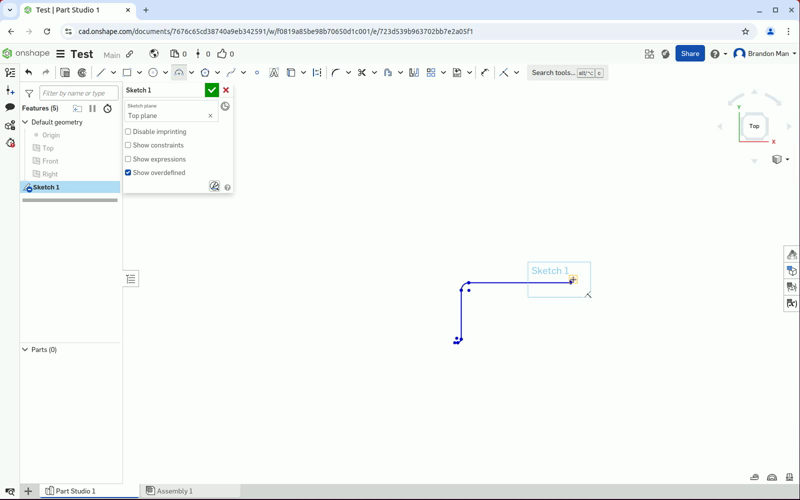
scroll(6)
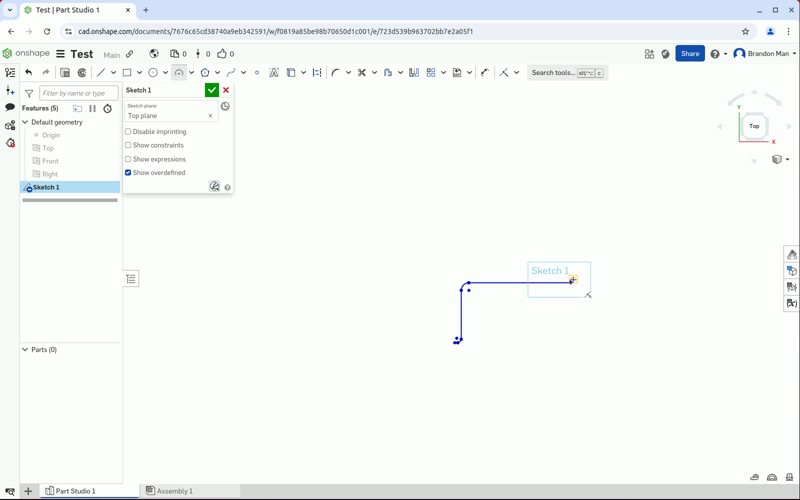
scroll(6)
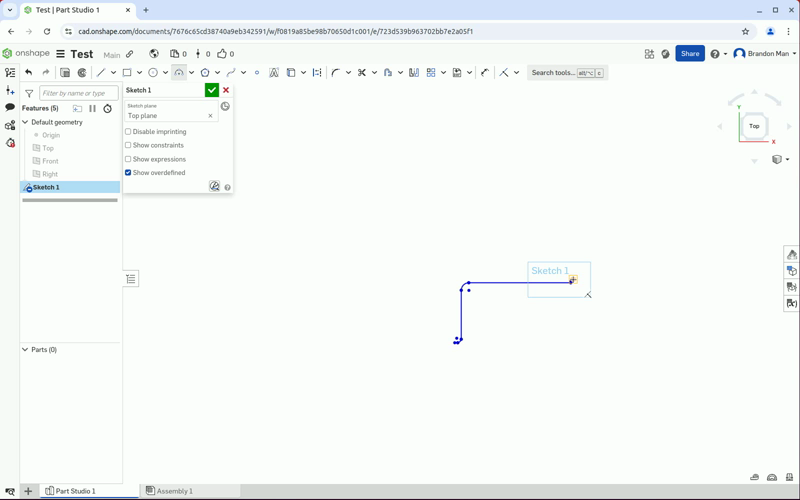
scroll(6)
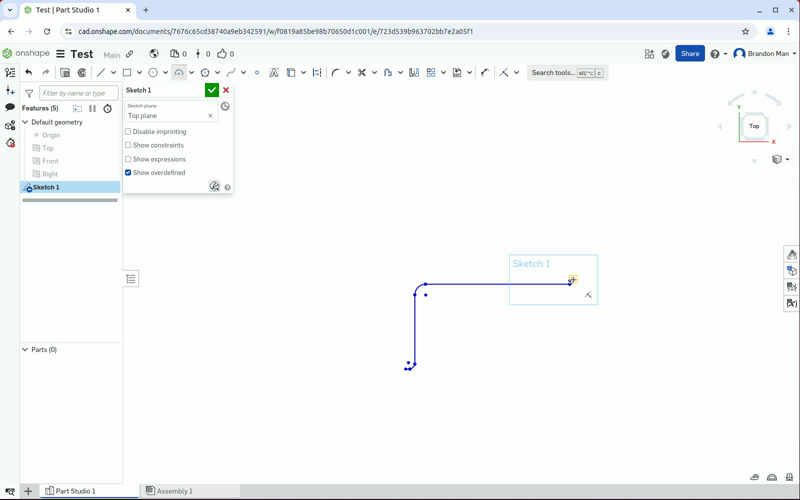
scroll(6)
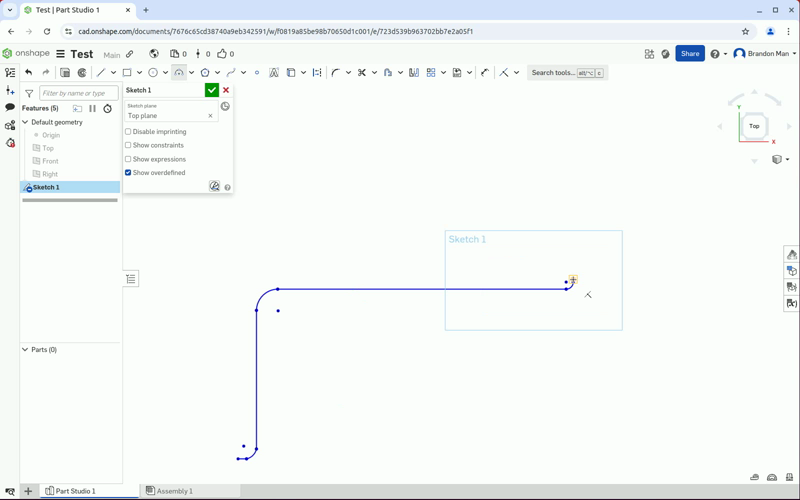
scroll(6)
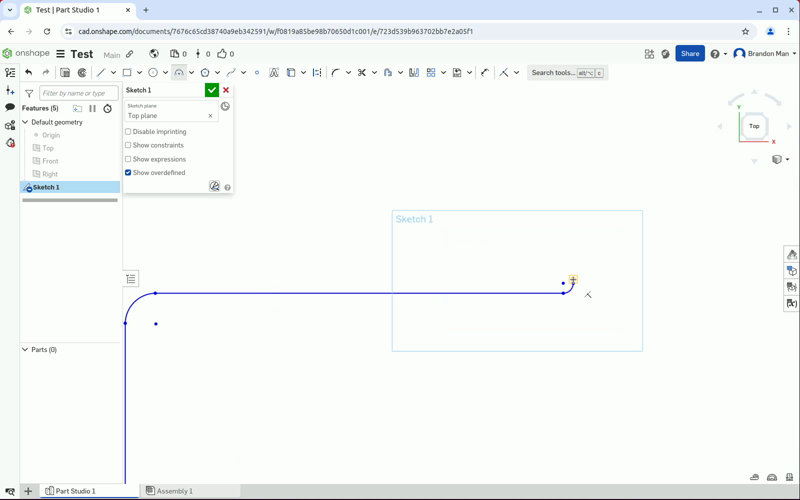
scroll(6)
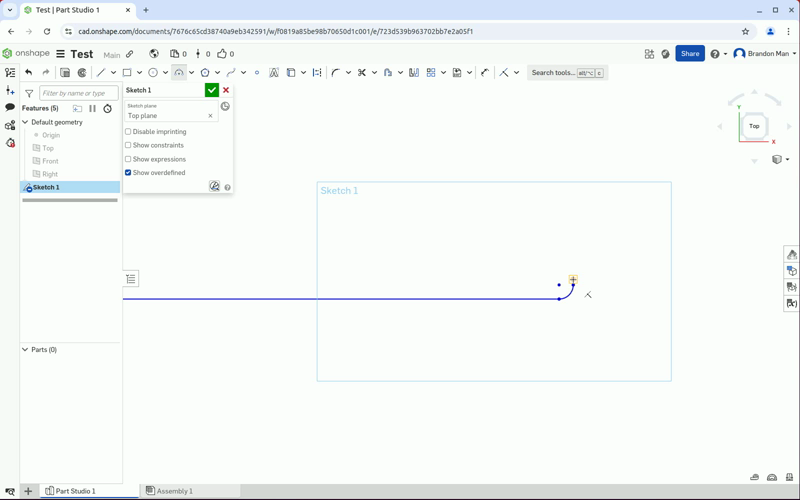
scroll(6)
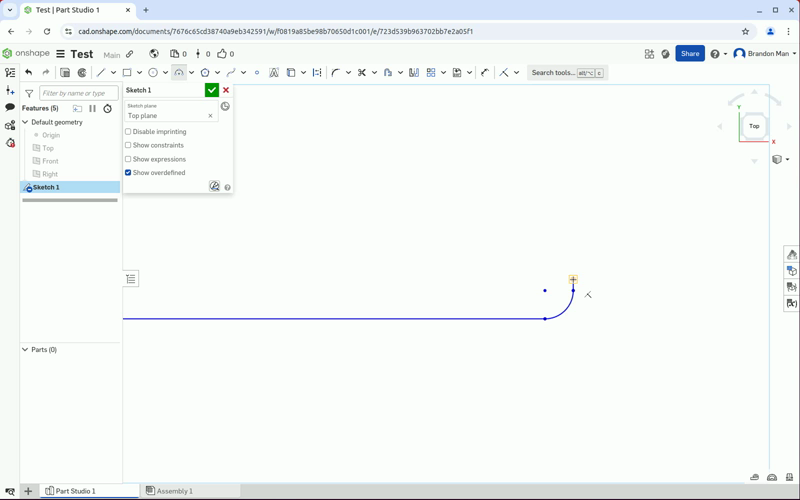
click(573, 279)
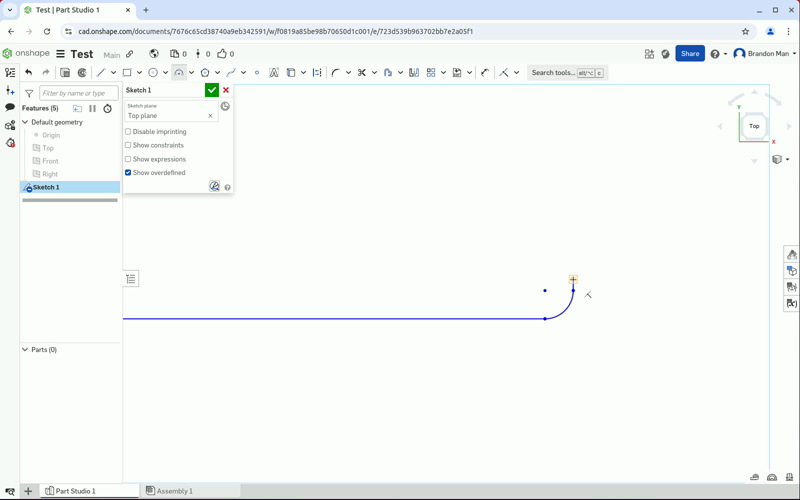
scroll(-6)
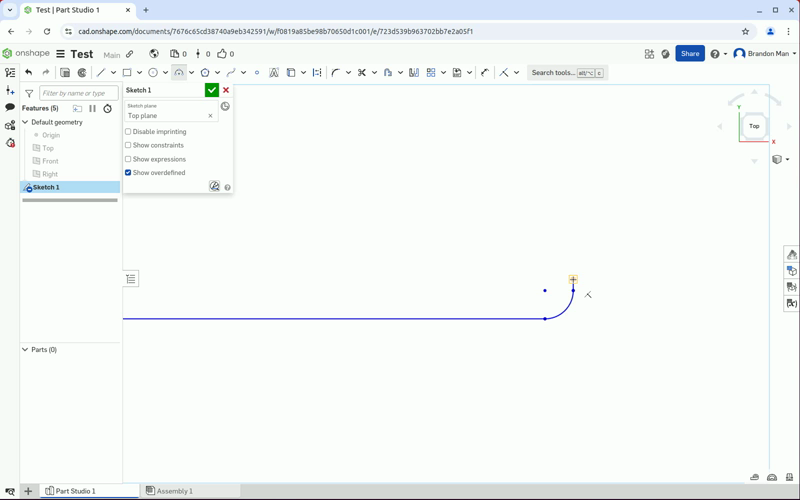
scroll(-6)
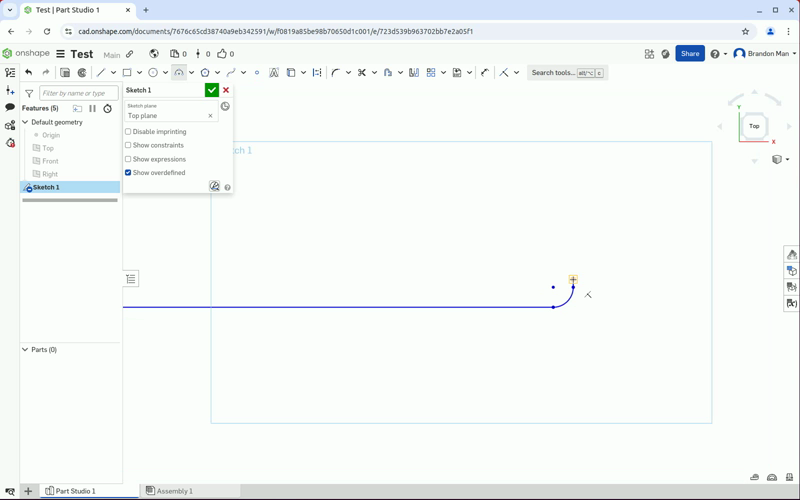
scroll(-6)
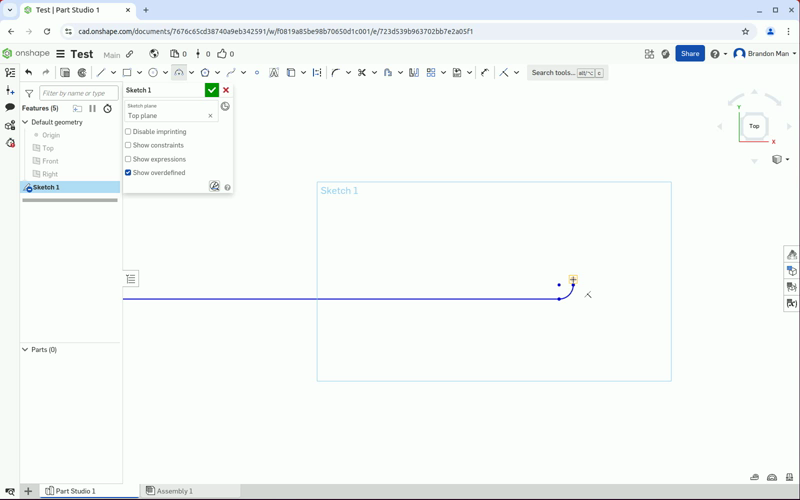
scroll(-6)
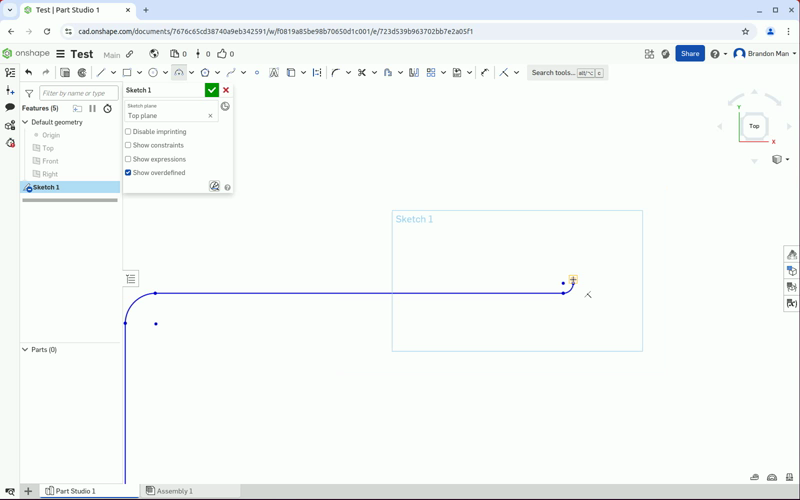
scroll(-6)
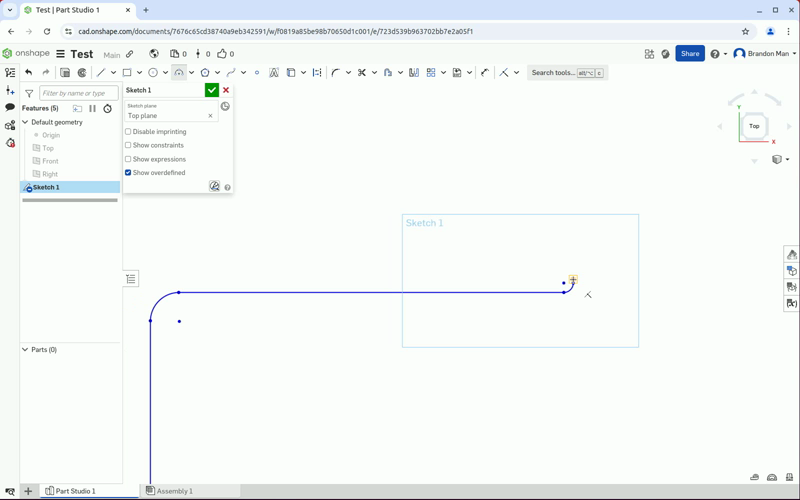
scroll(-6)
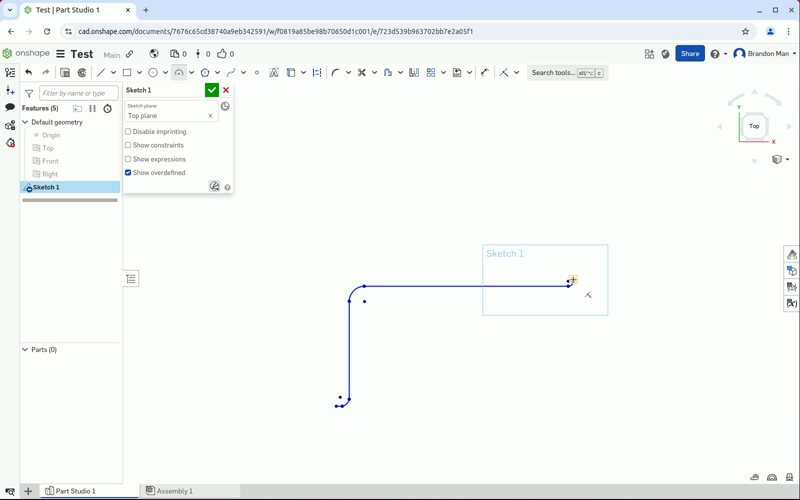
scroll(-6)
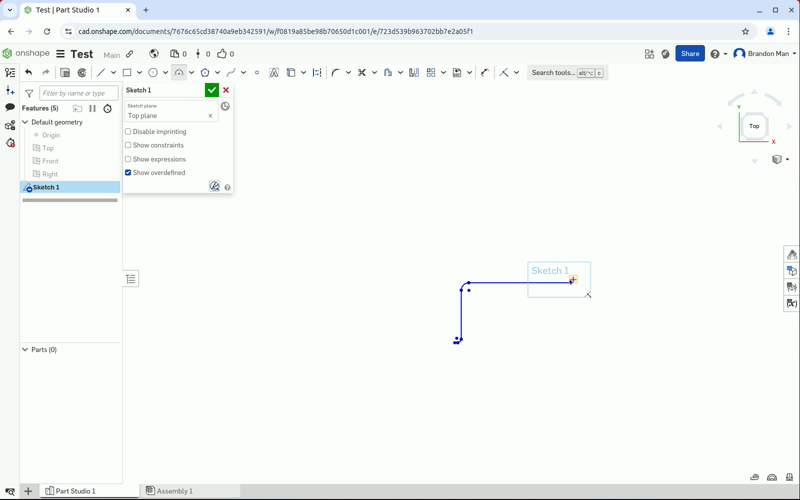
key_down(shift)
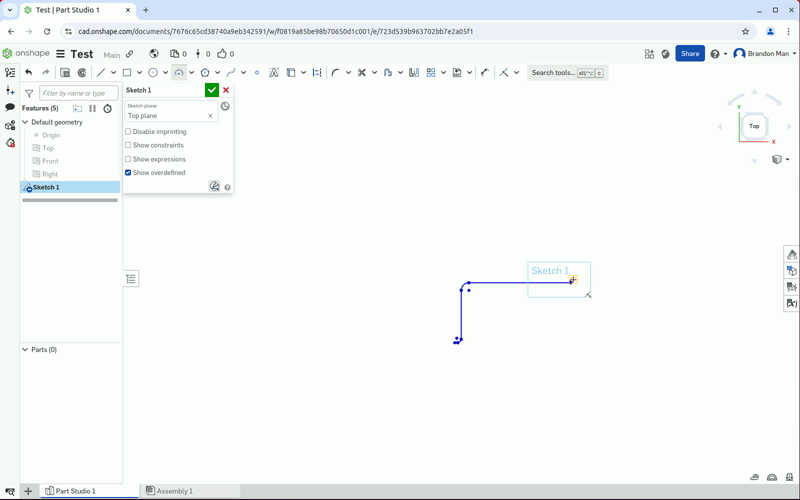
mouse_move(570, 276)
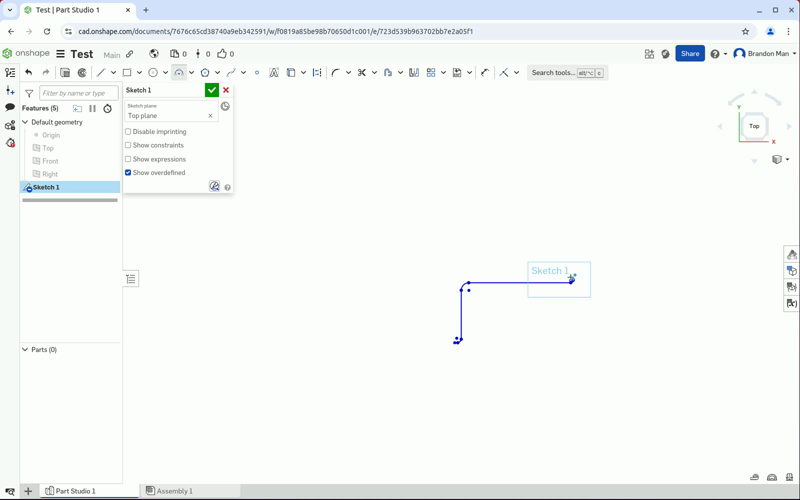
scroll(6)
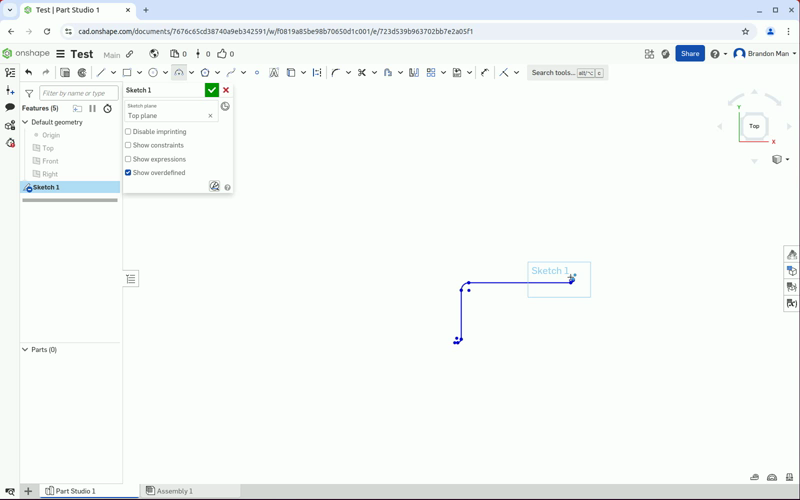
scroll(6)
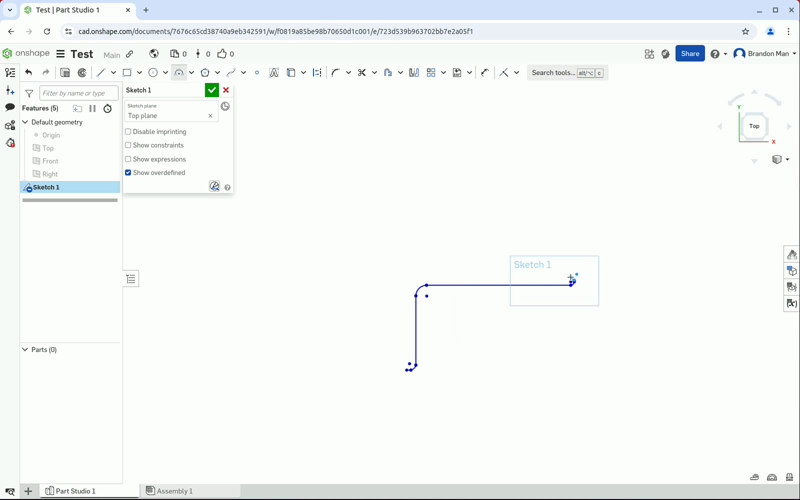
scroll(6)
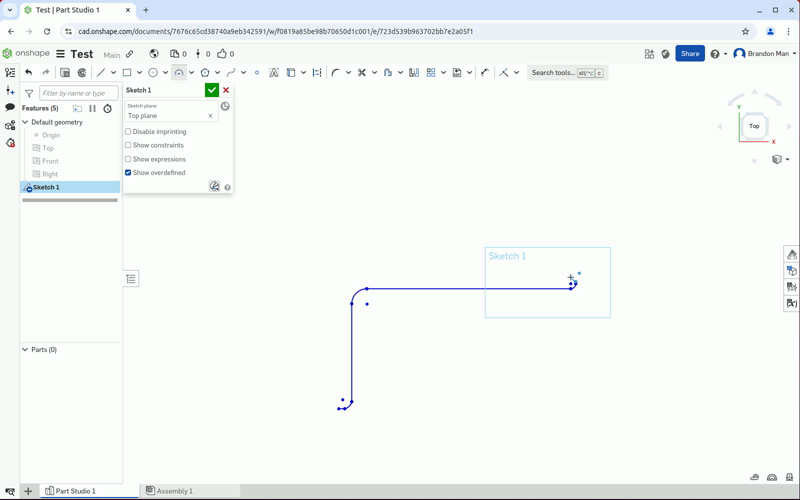
scroll(6)
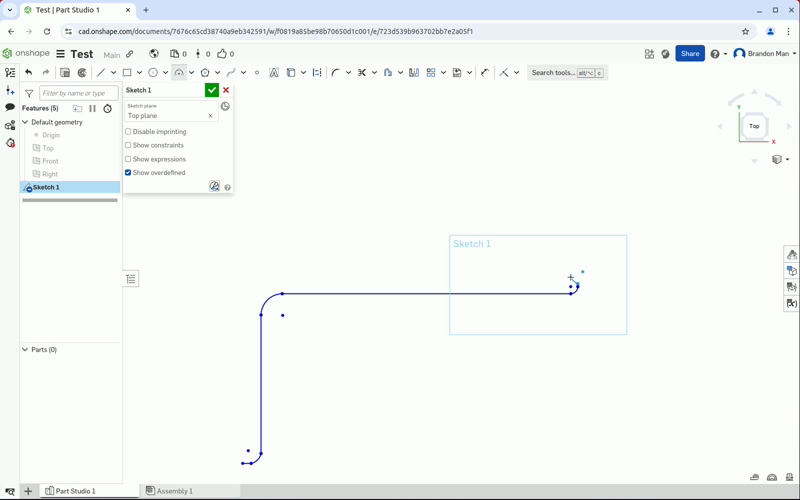
scroll(6)
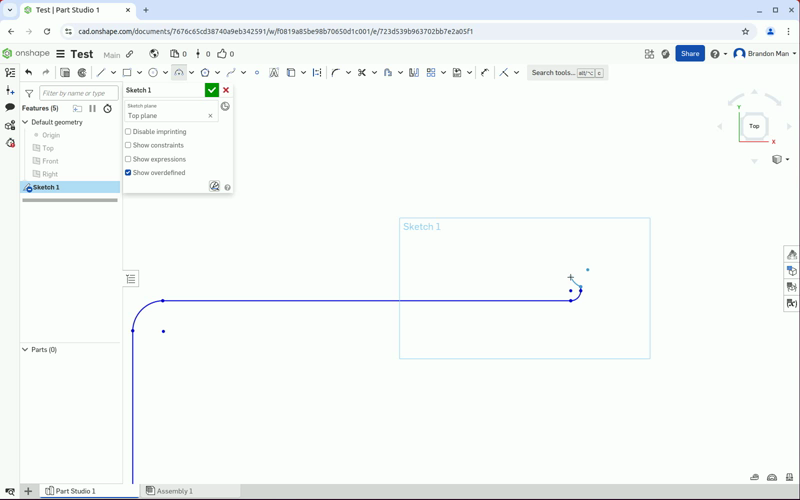
scroll(6)
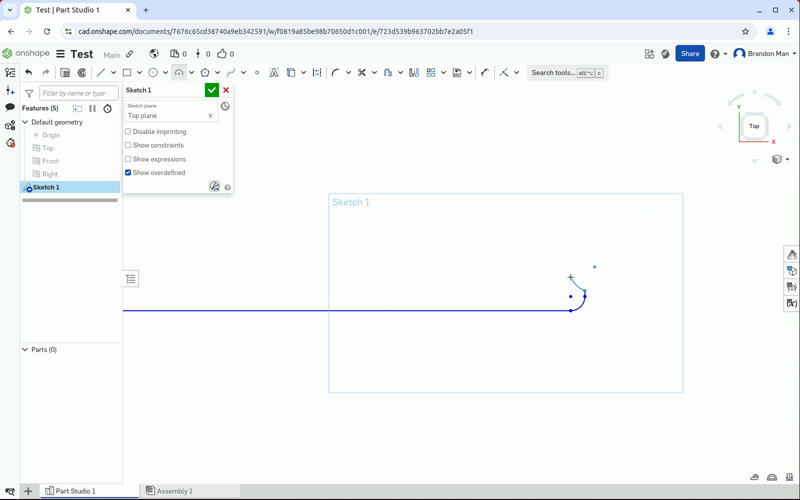
scroll(6)
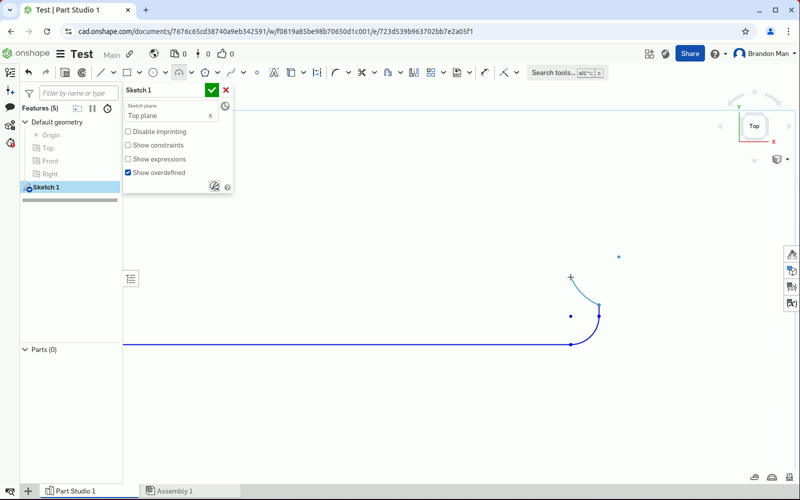
click(570, 276)
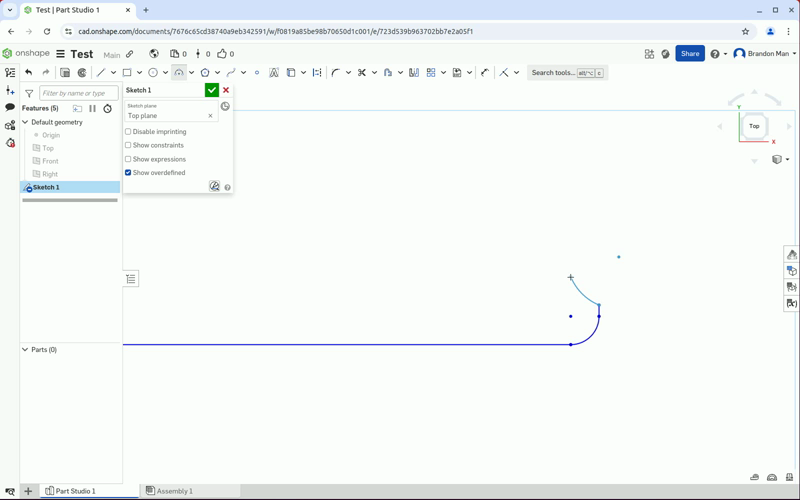
scroll(-6)
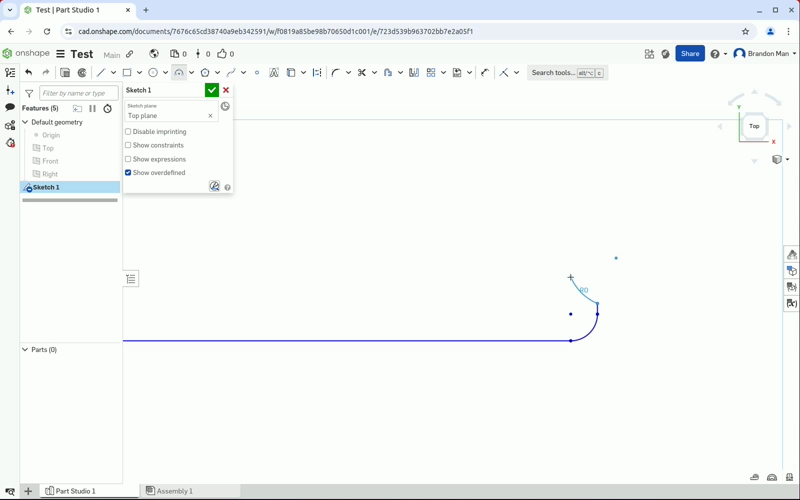
scroll(-6)
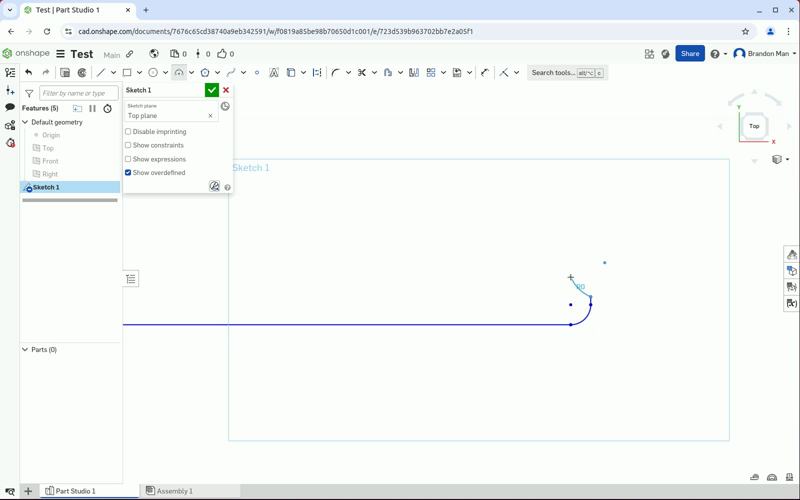
scroll(-6)
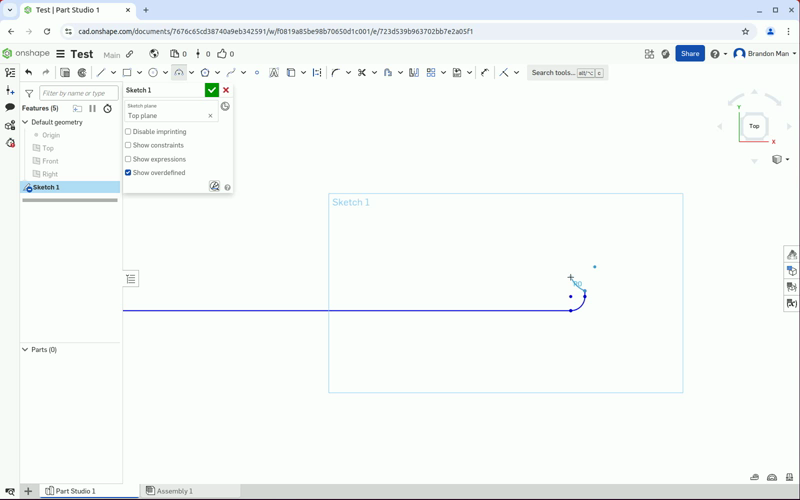
scroll(-6)
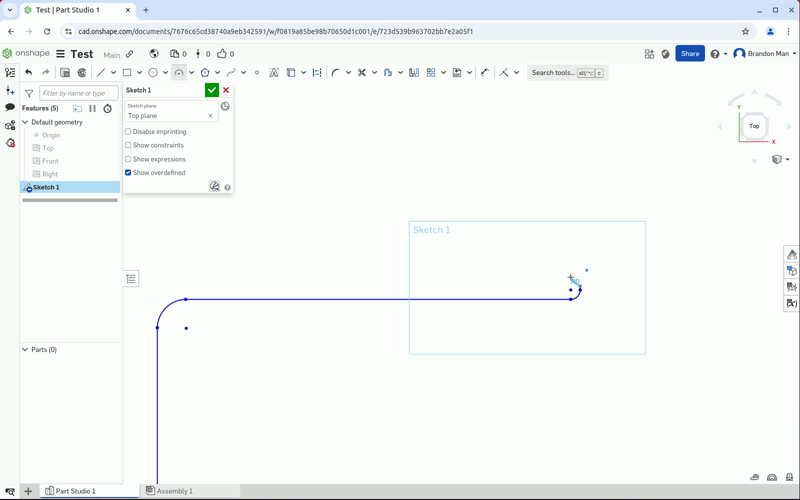
scroll(-6)
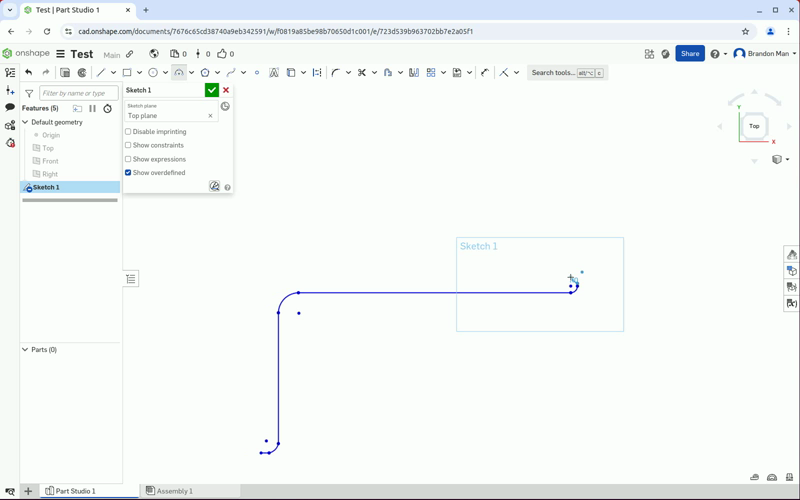
scroll(-6)
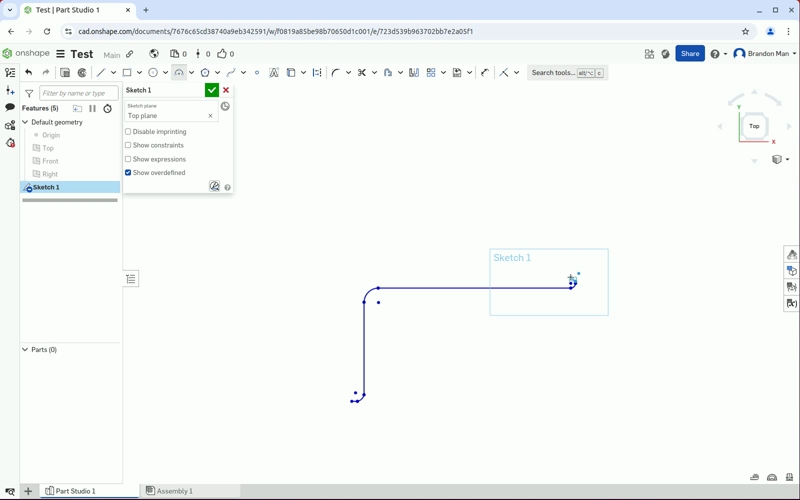
scroll(-6)
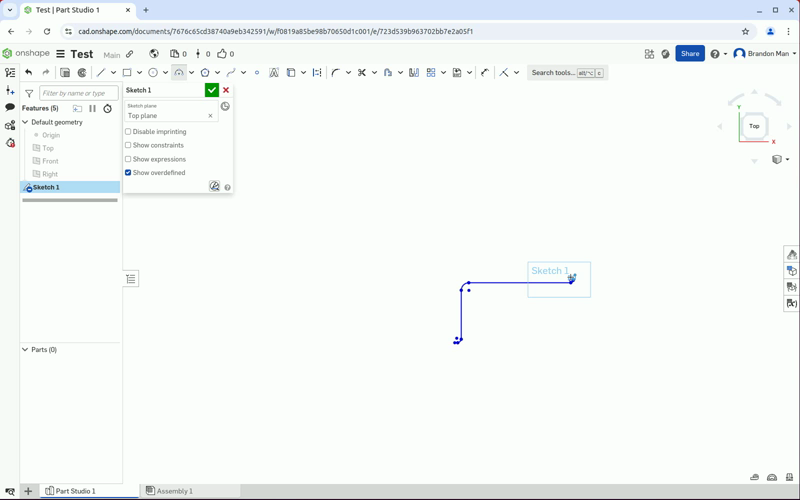
mouse_move(572, 277)
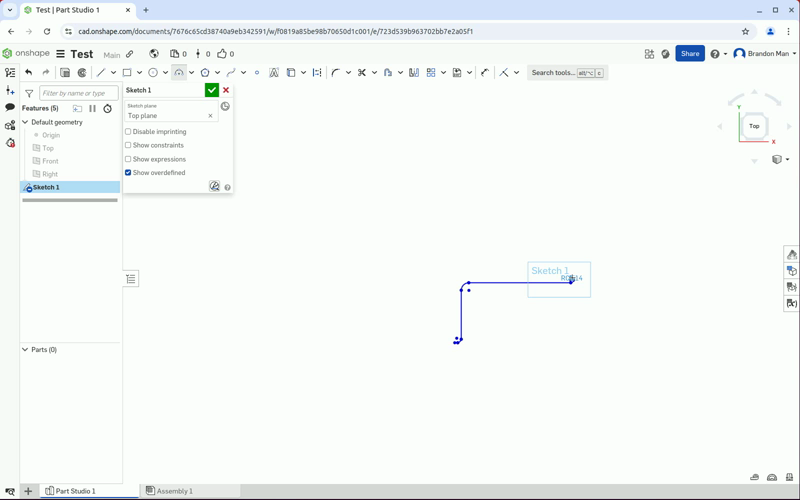
scroll(6)
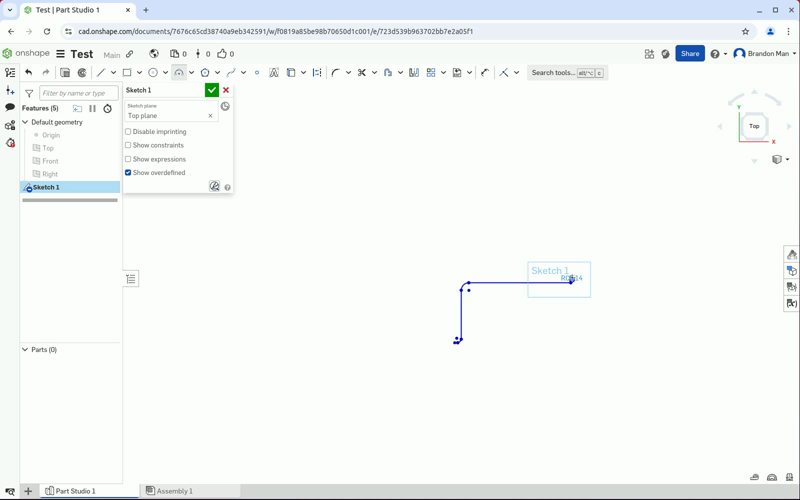
scroll(6)
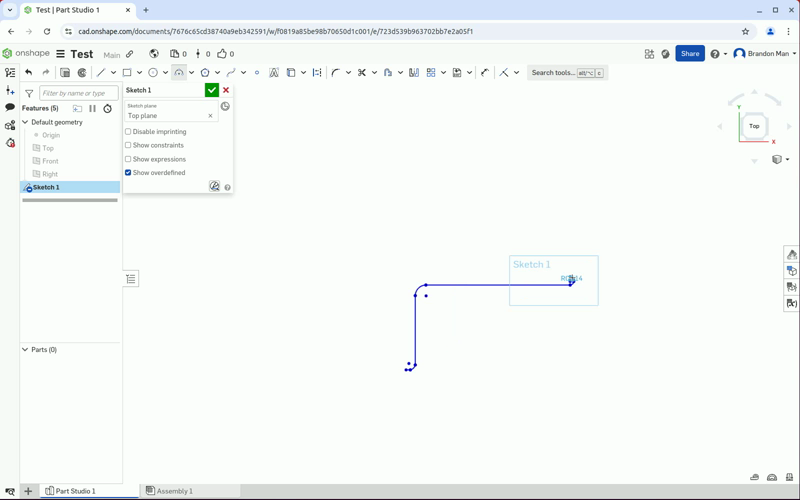
scroll(6)
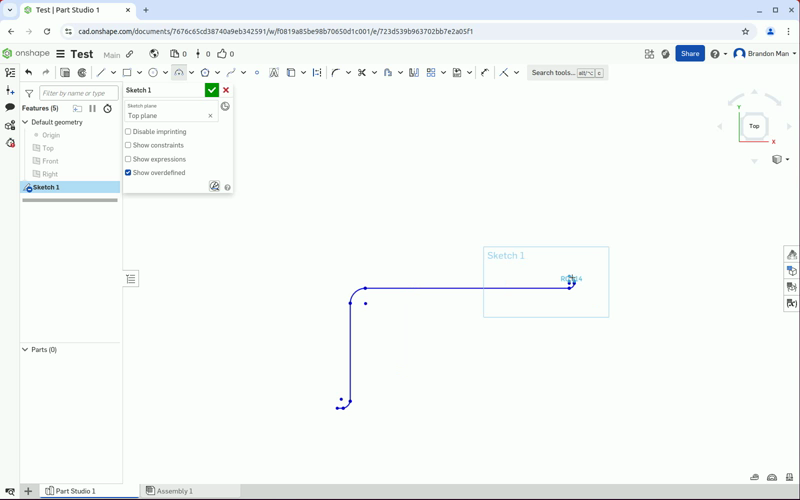
scroll(6)
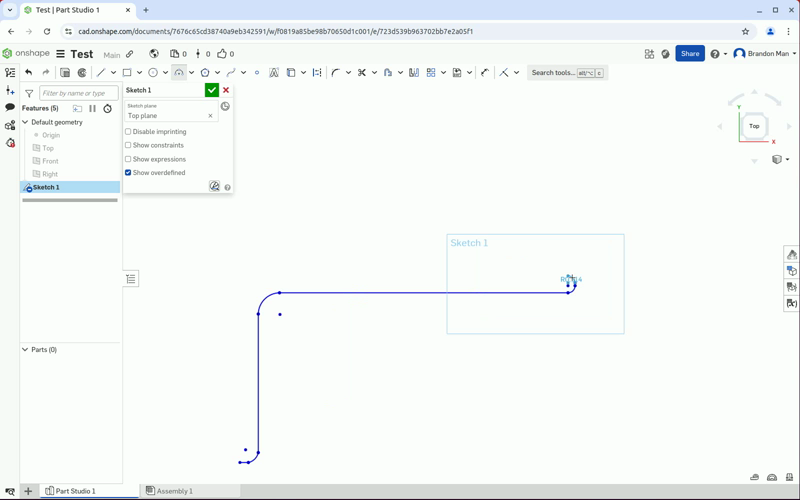
scroll(6)
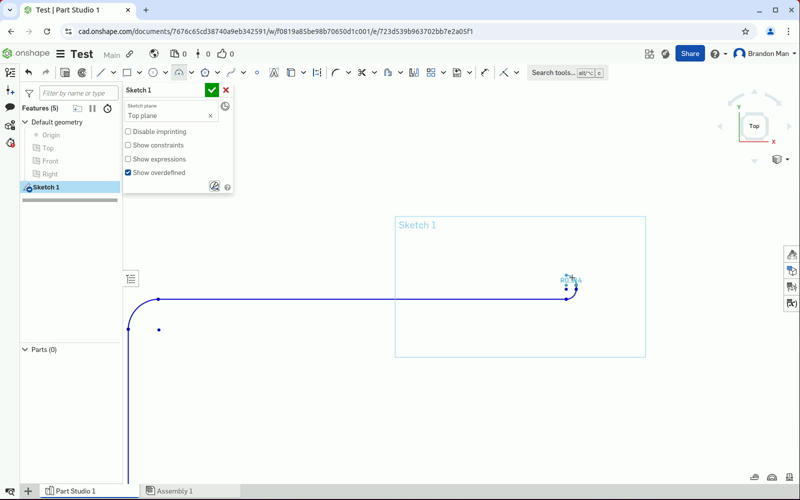
scroll(6)
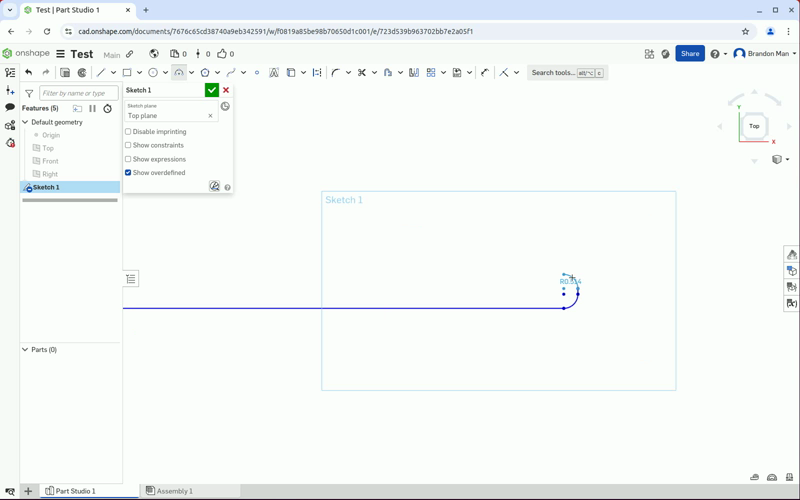
scroll(6)
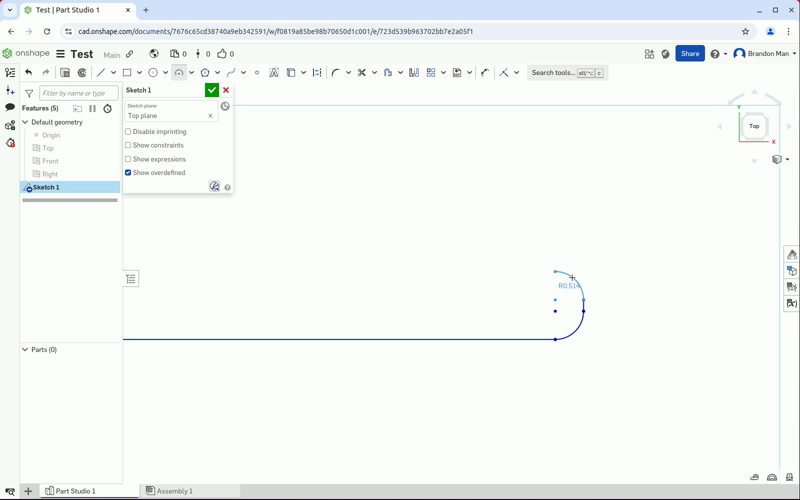
click(572, 277)
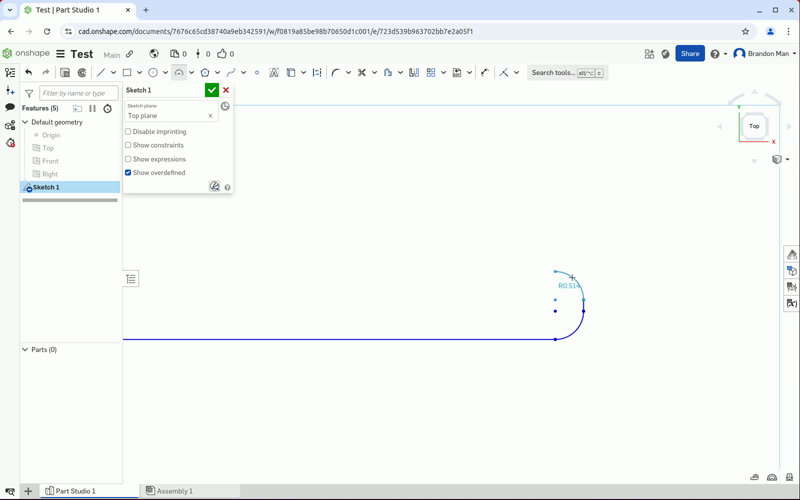
scroll(-6)
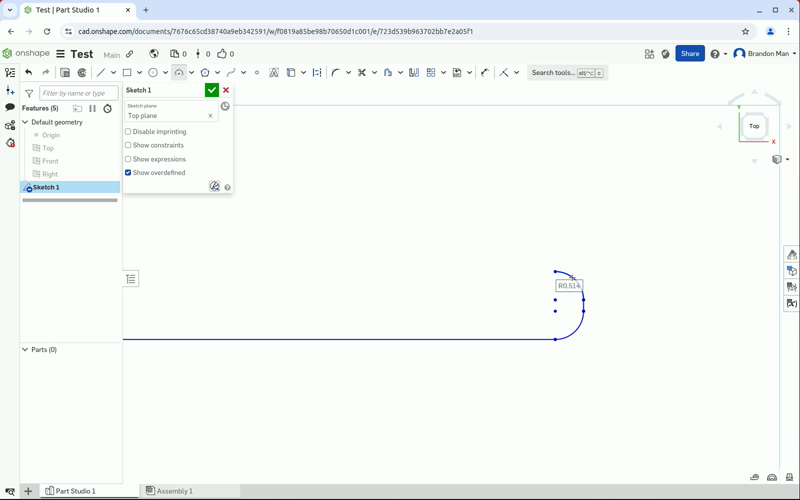
scroll(-6)
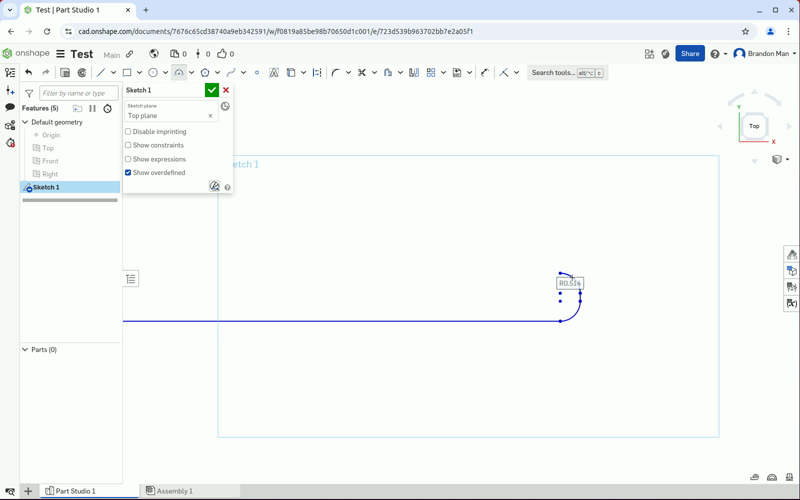
scroll(-6)
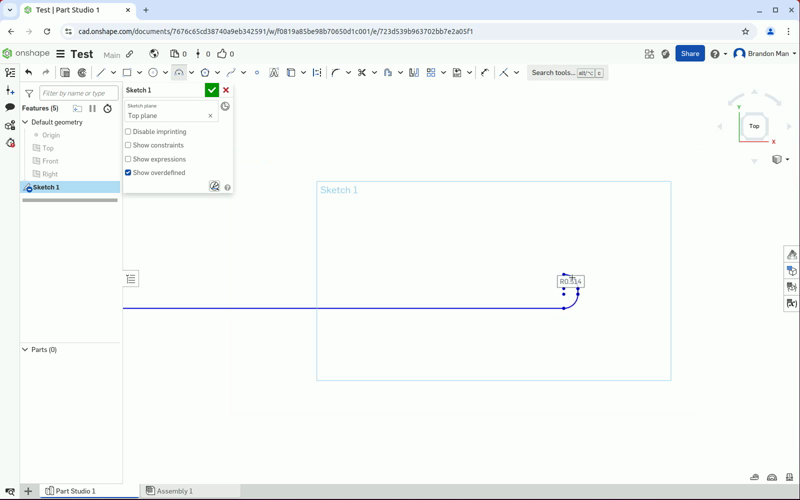
scroll(-6)
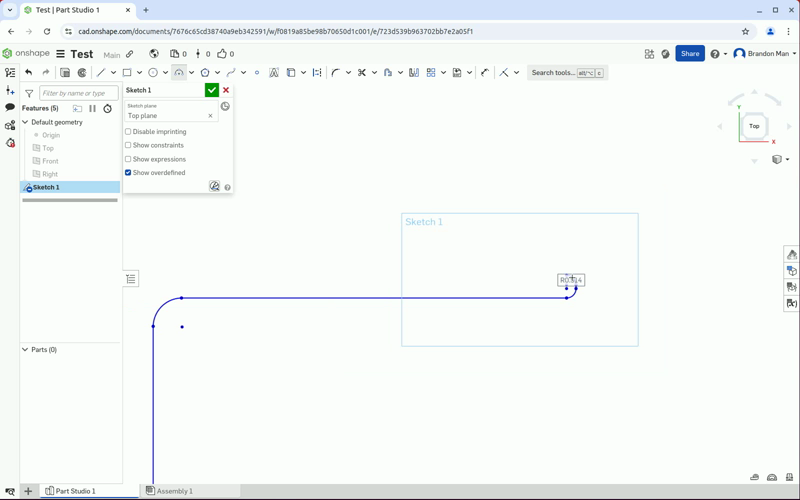
scroll(-6)
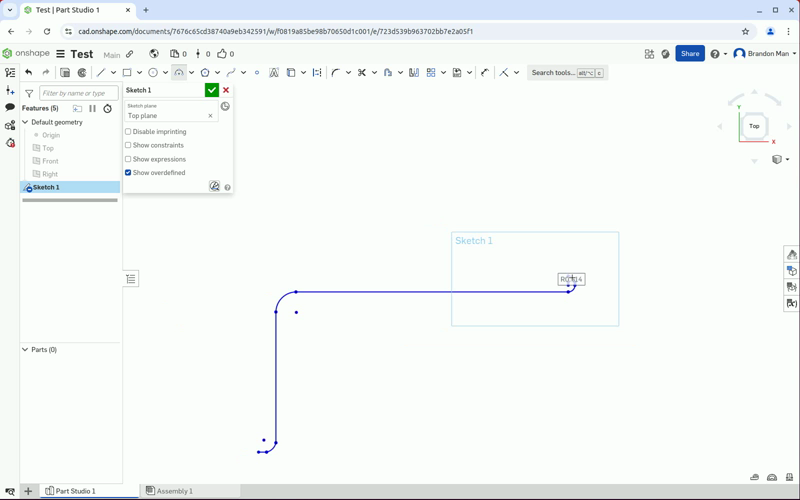
scroll(-6)
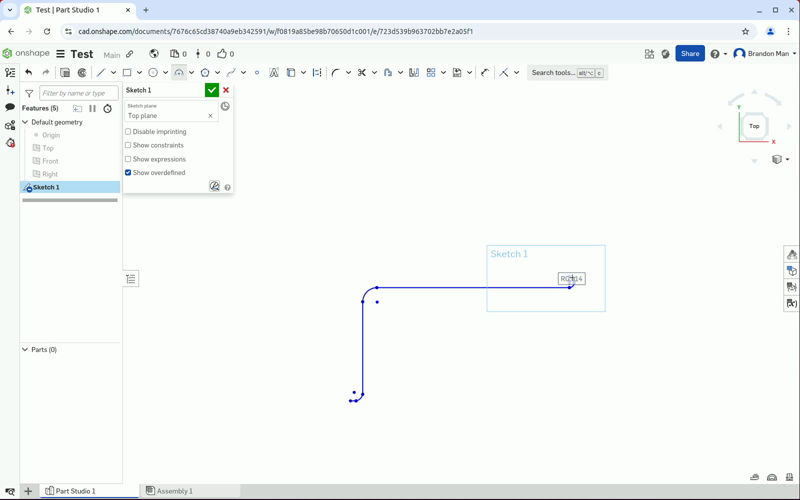
scroll(-6)
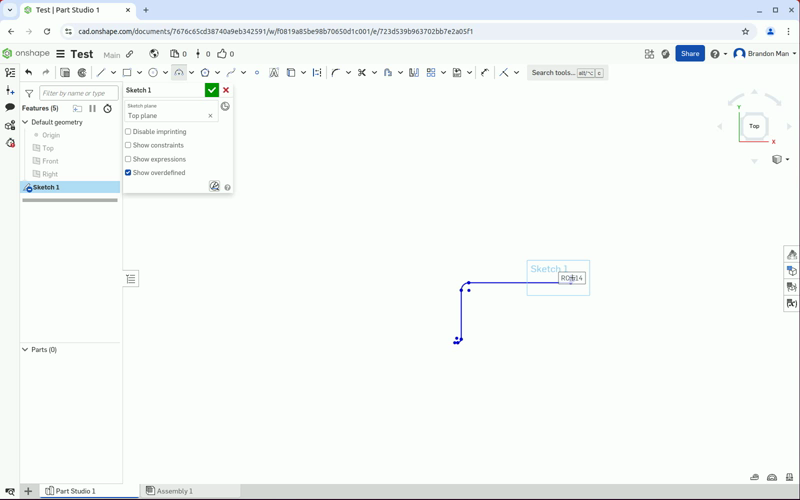
key_up(shift)
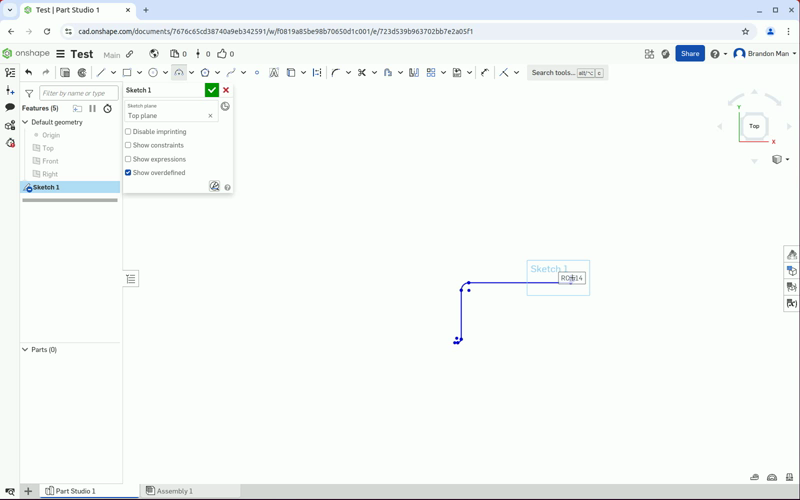
key(esc)
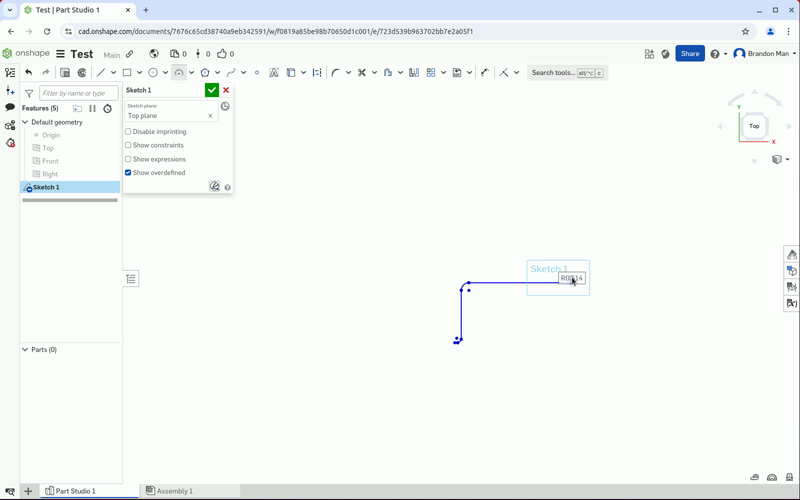
key(l)
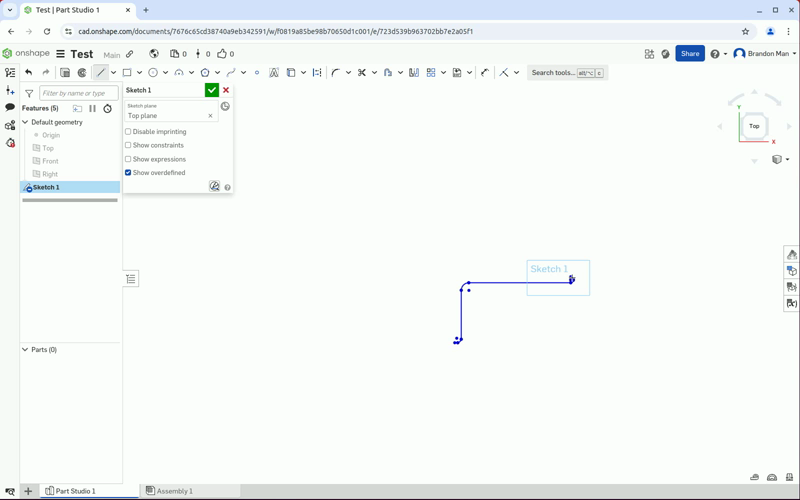
mouse_move(570, 276)
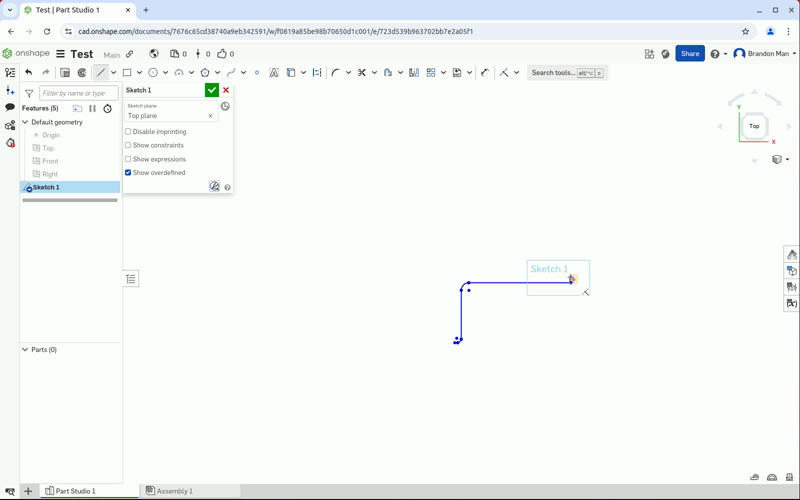
scroll(6)
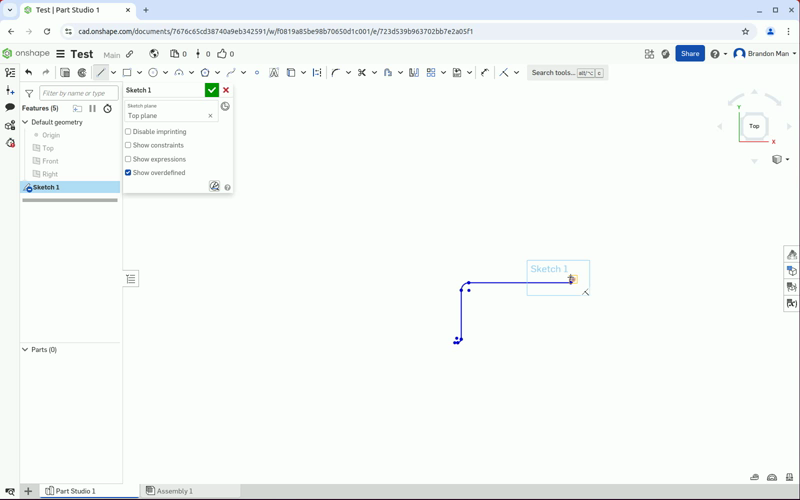
scroll(6)
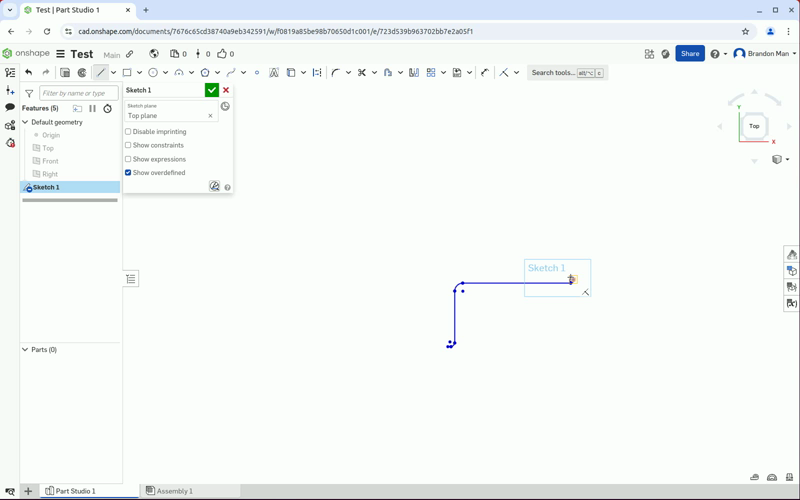
scroll(6)
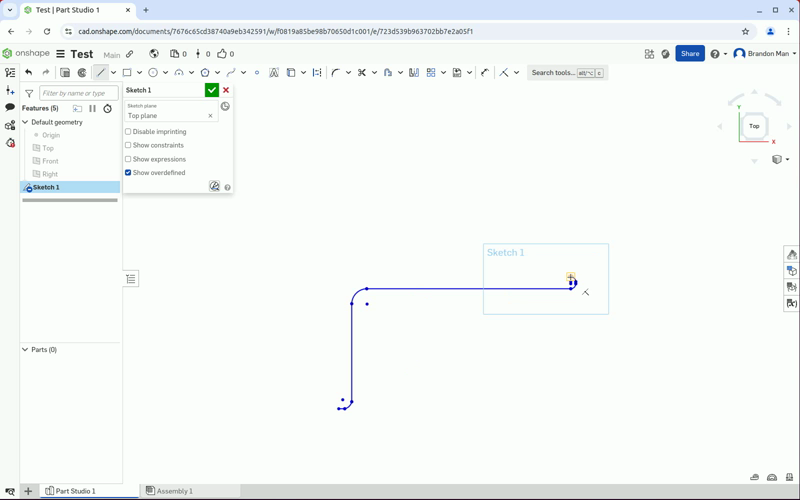
scroll(6)
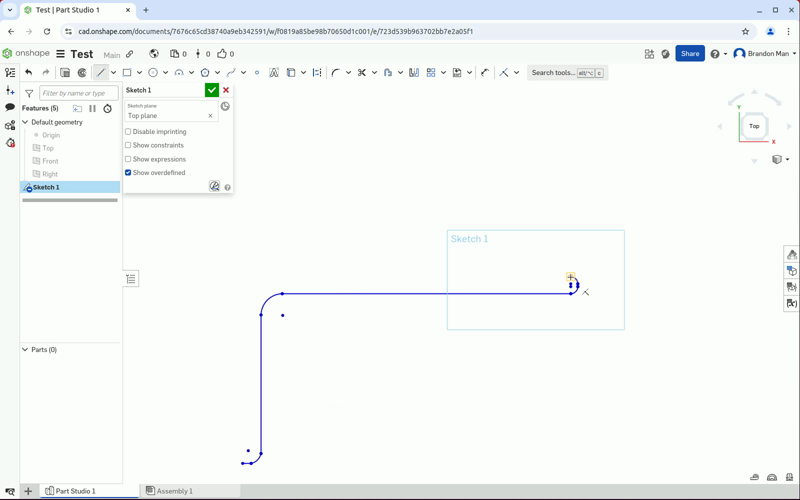
scroll(6)
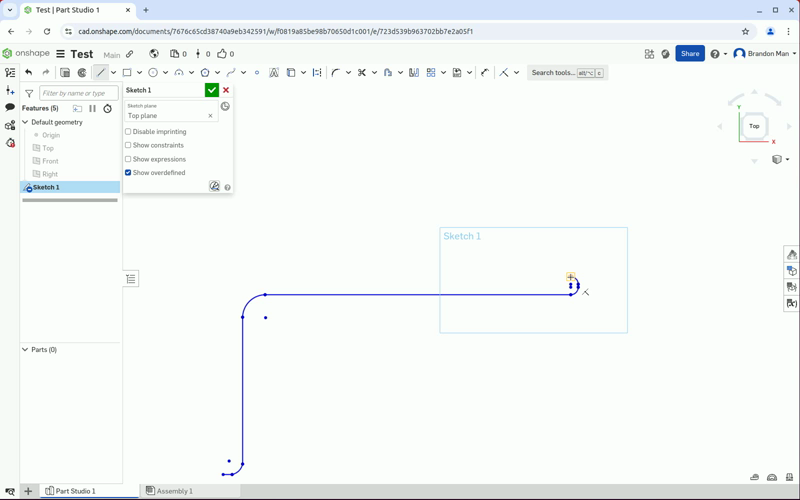
scroll(6)
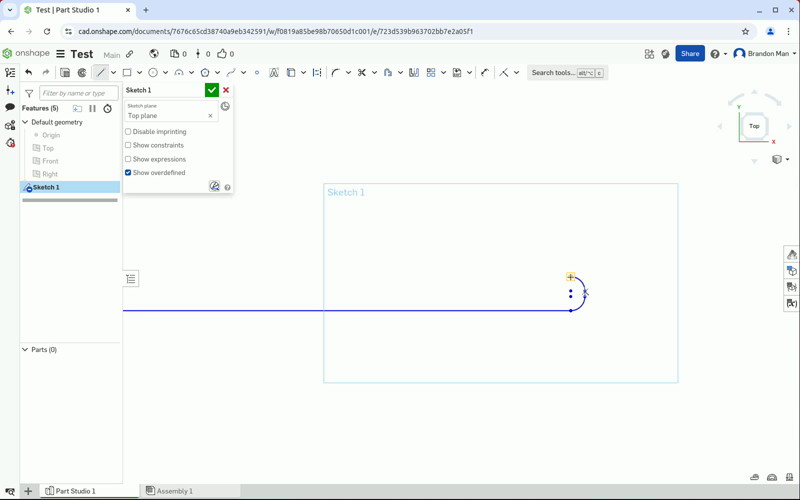
scroll(6)
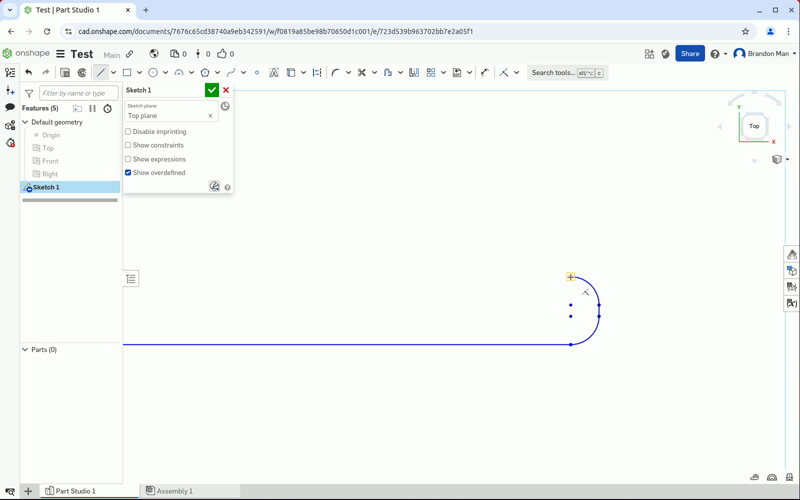
click(570, 276)
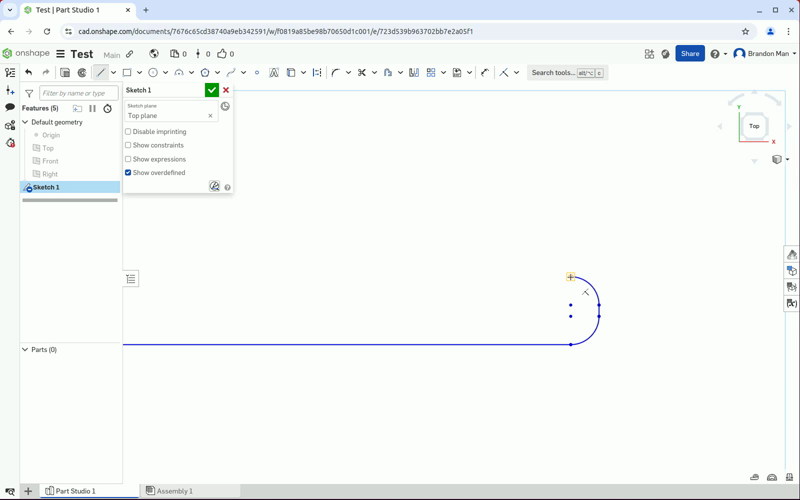
scroll(-6)
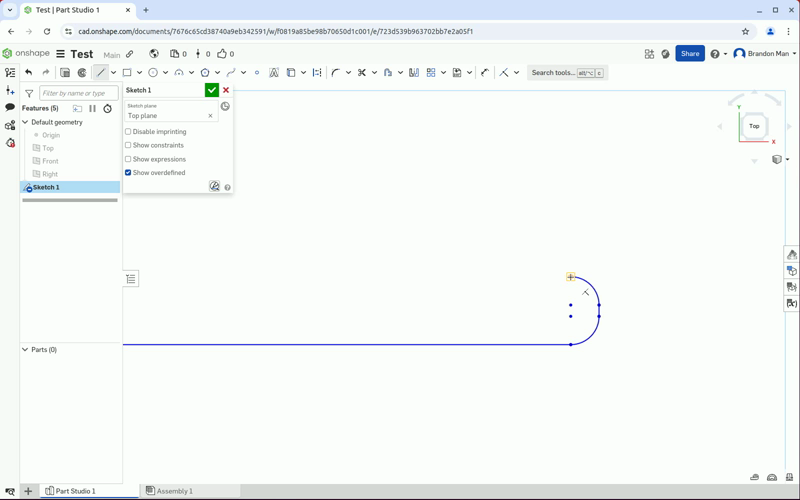
scroll(-6)
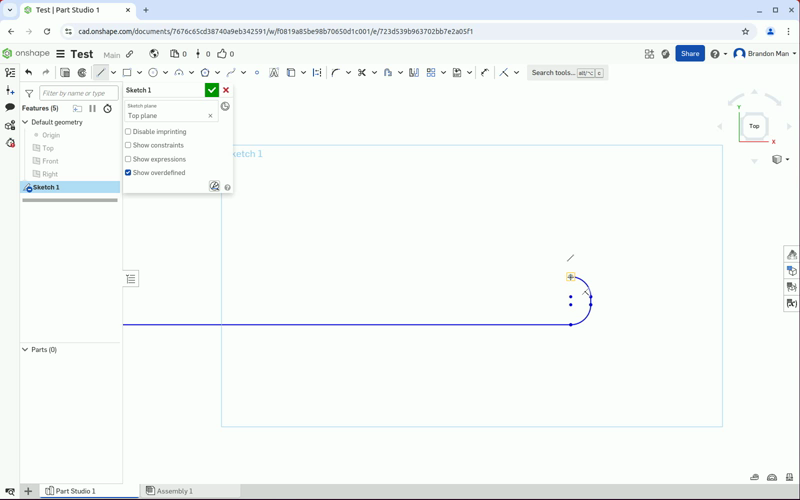
scroll(-6)
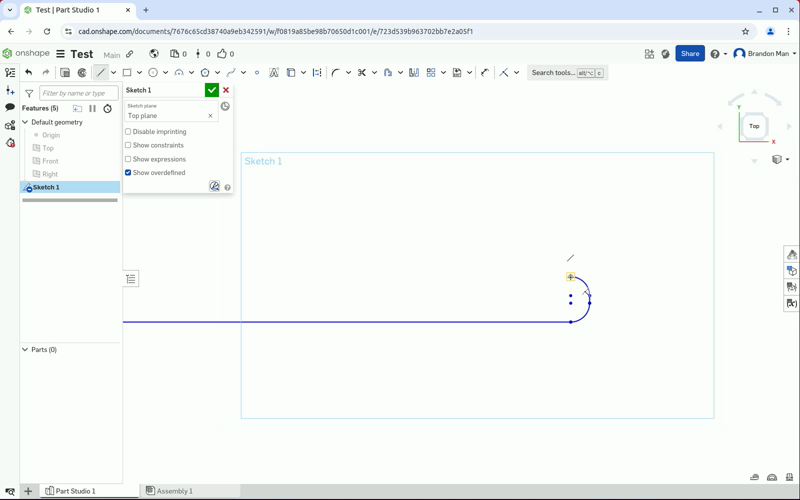
scroll(-6)
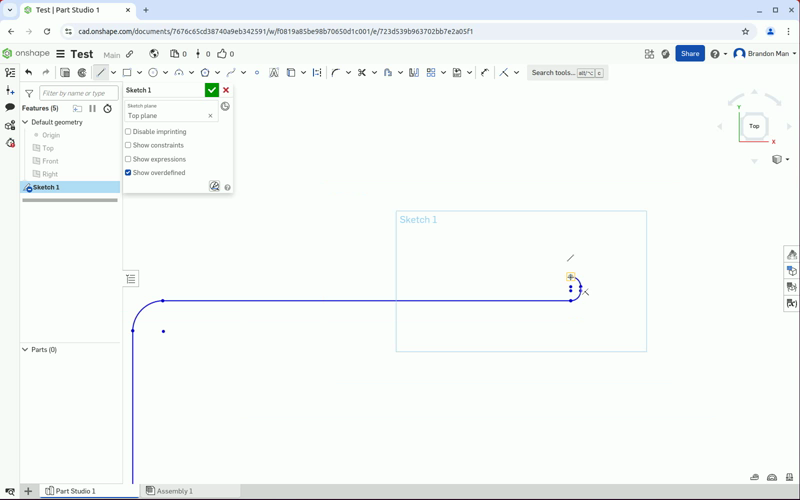
scroll(-6)
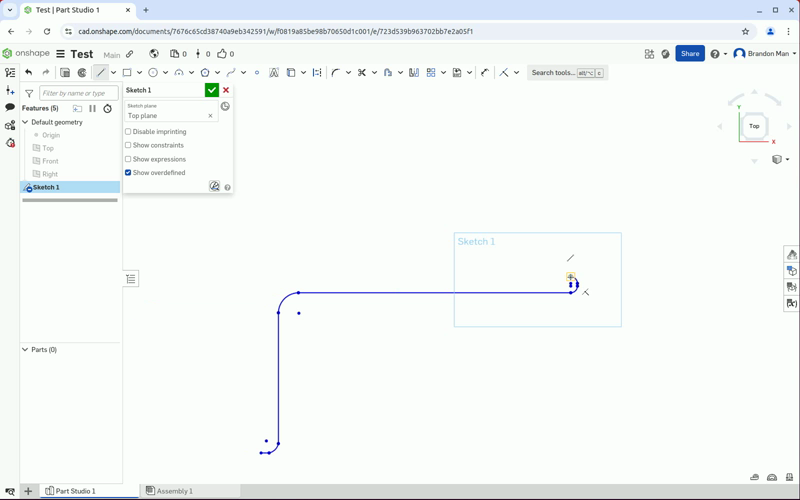
scroll(-6)
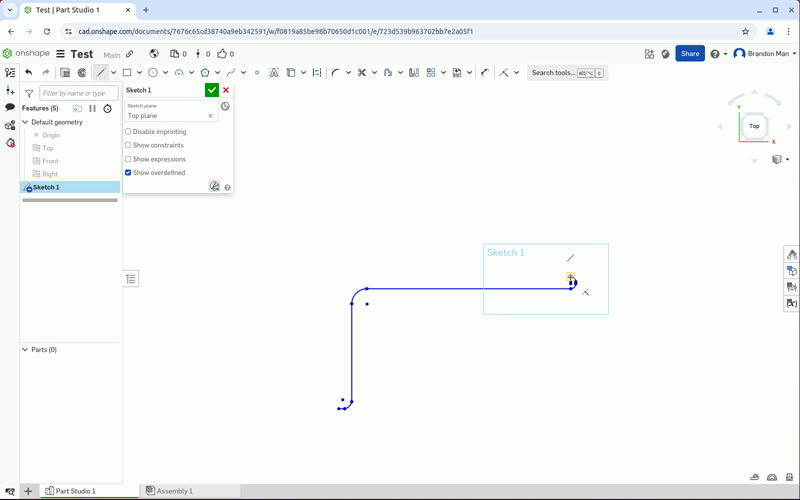
scroll(-6)
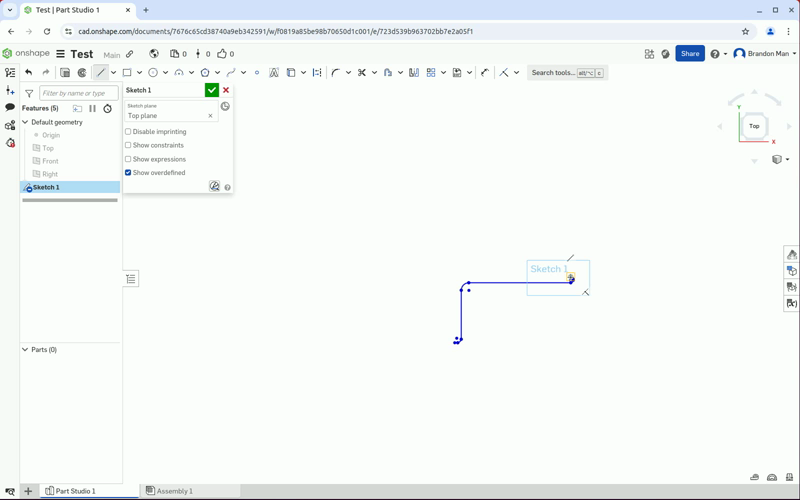
key_down(shift)
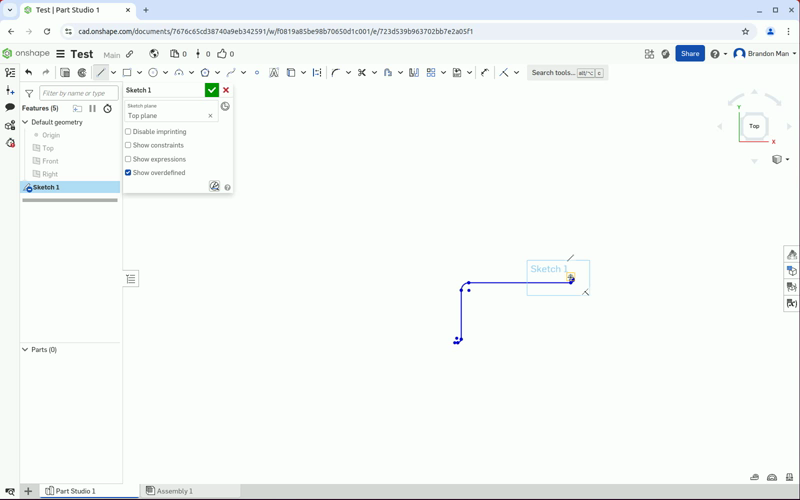
mouse_move(454, 276)
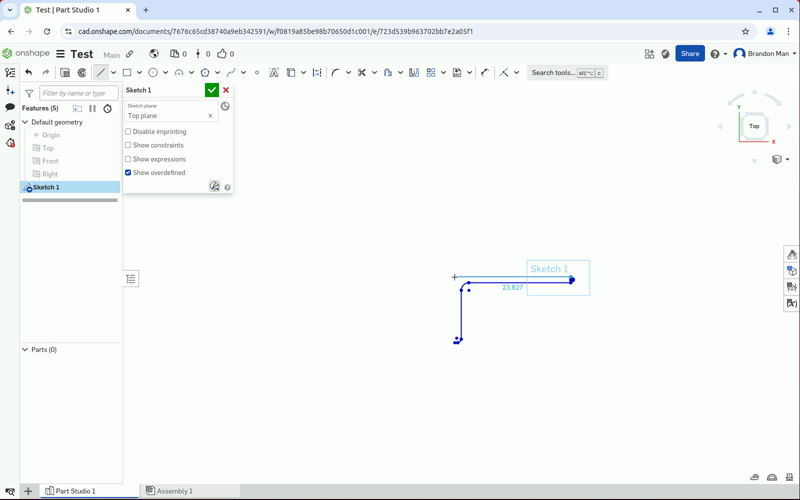
click(454, 276)
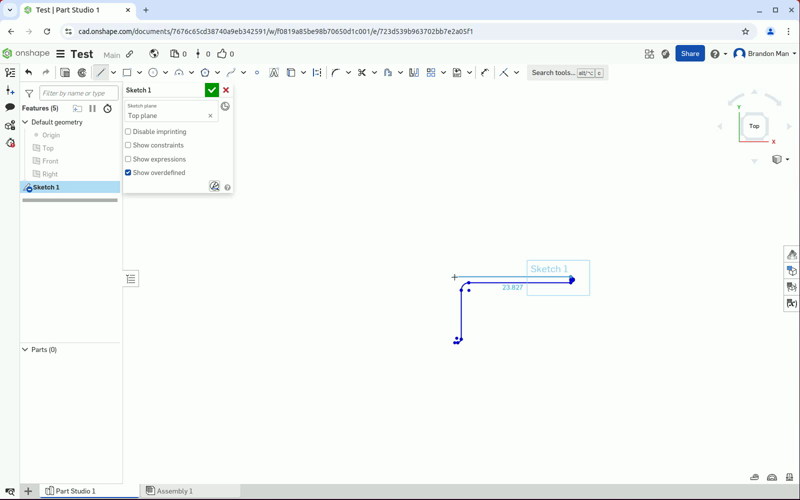
key_up(shift)
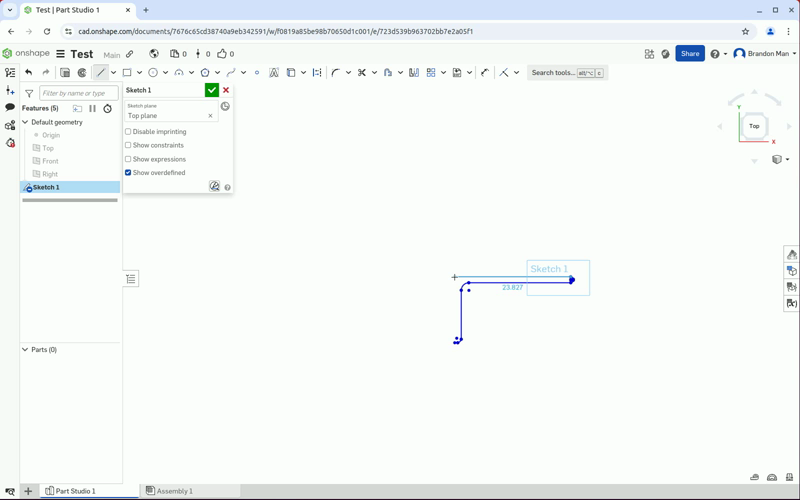
key_down(shift)
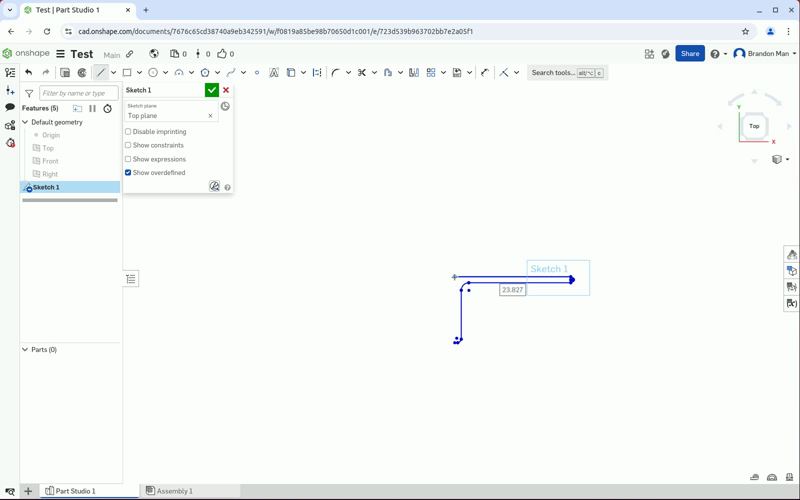
mouse_move(454, 342)
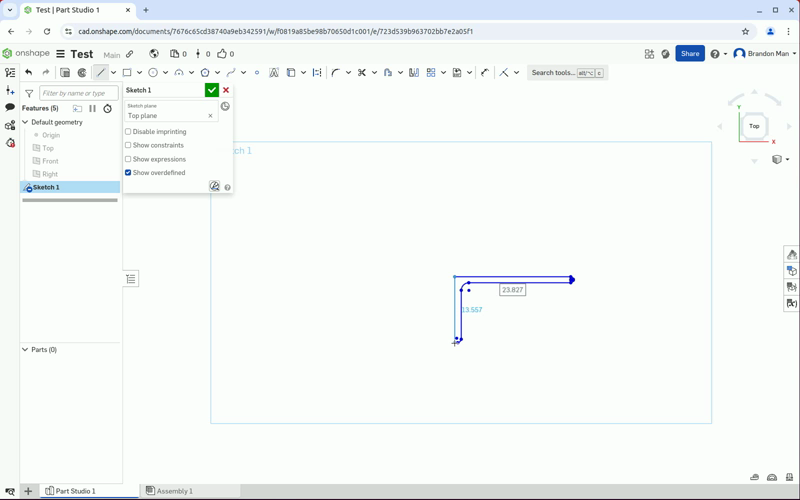
scroll(6)
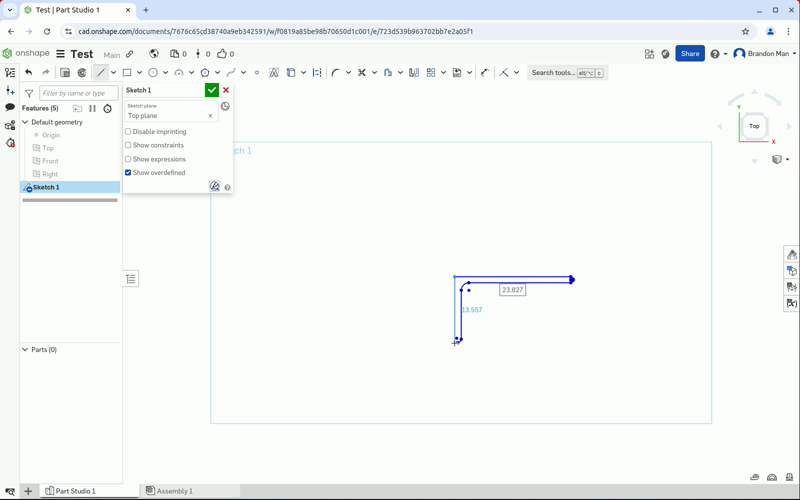
scroll(6)
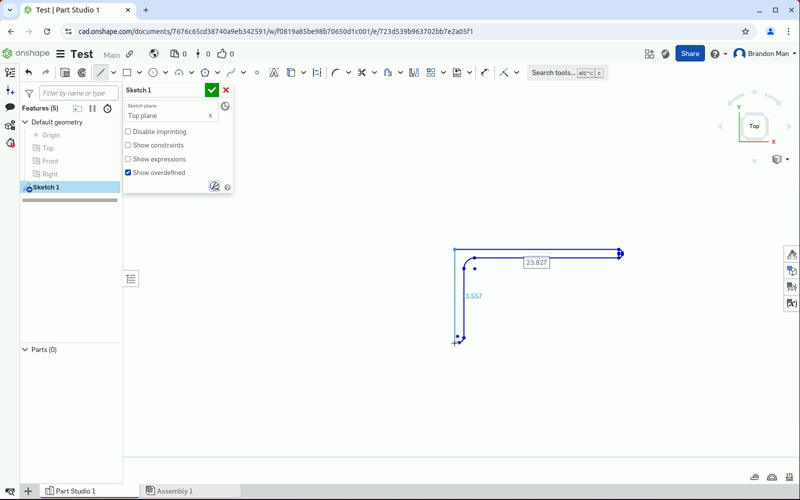
scroll(6)
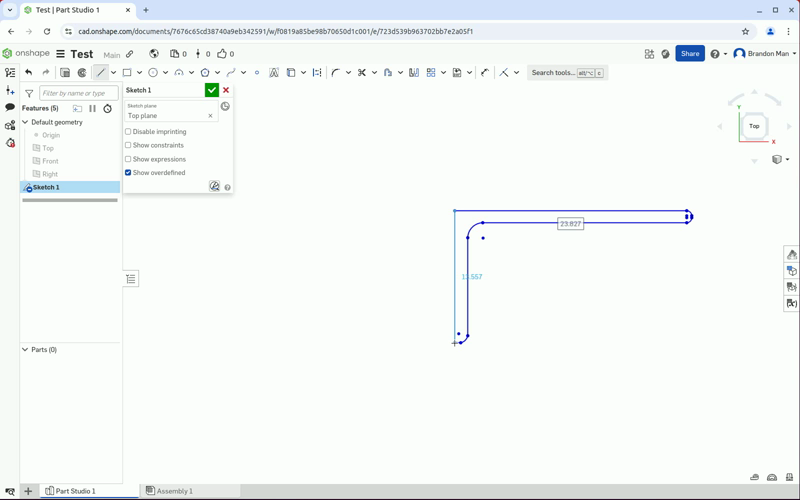
scroll(6)
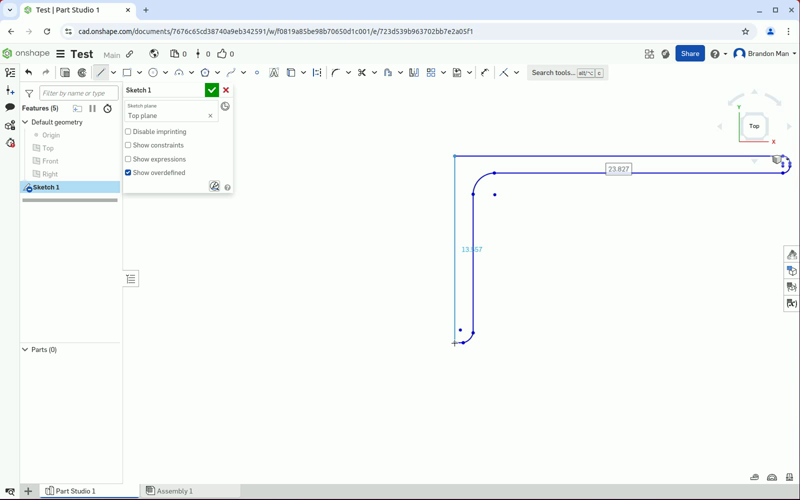
scroll(6)
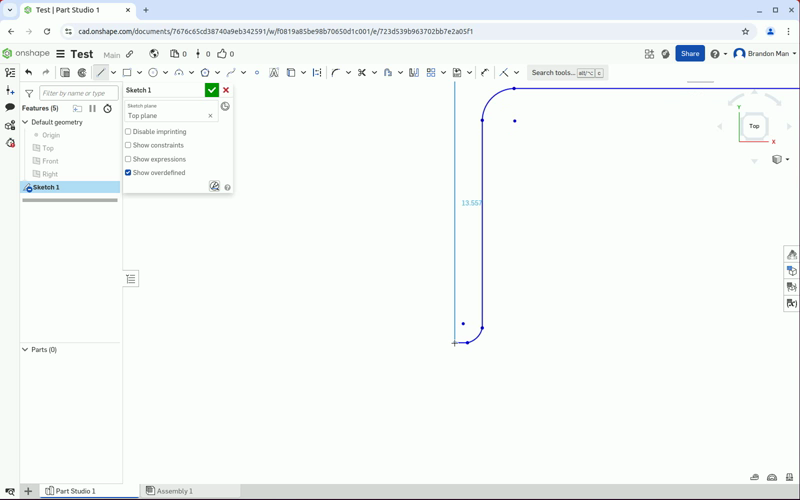
scroll(6)
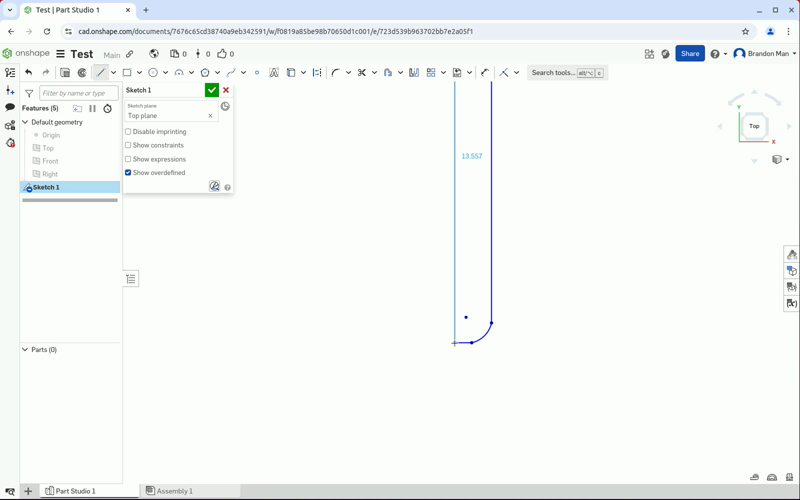
scroll(6)
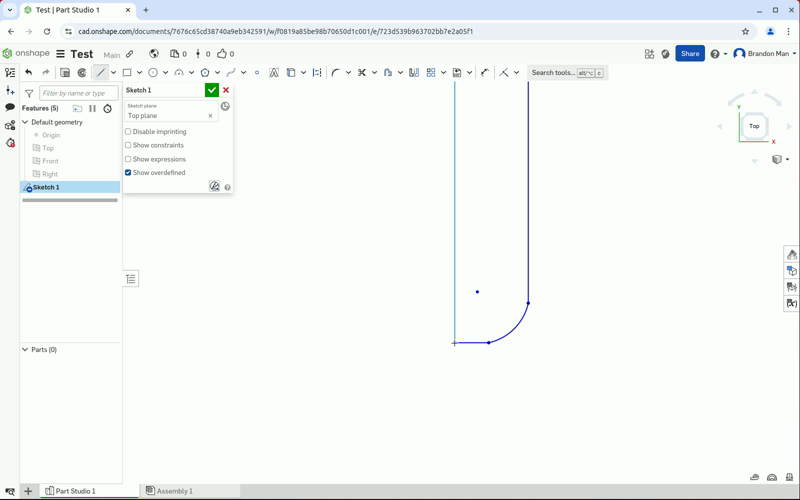
key_up(shift)
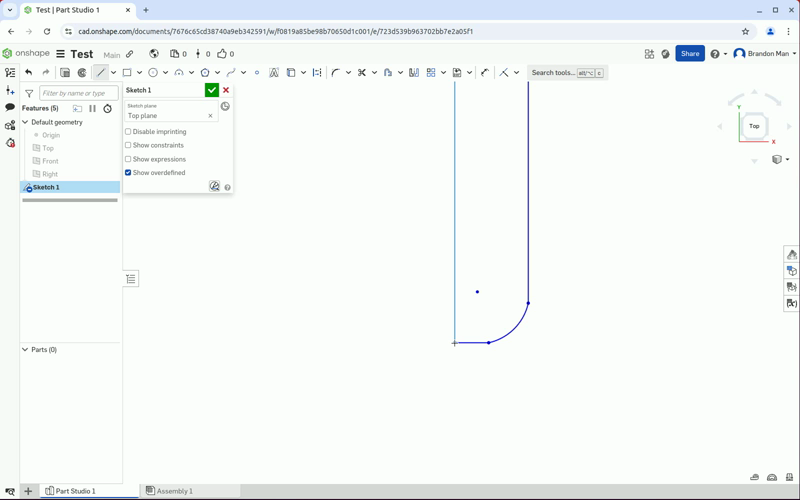
click(454, 342)
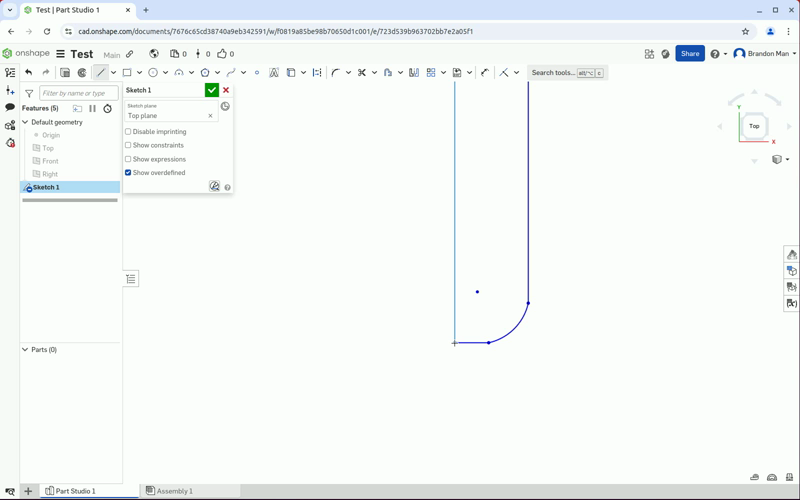
scroll(-6)
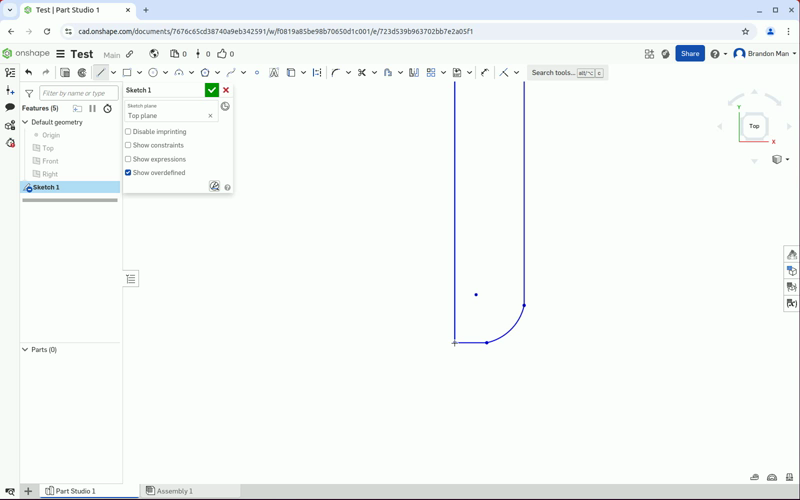
scroll(-6)
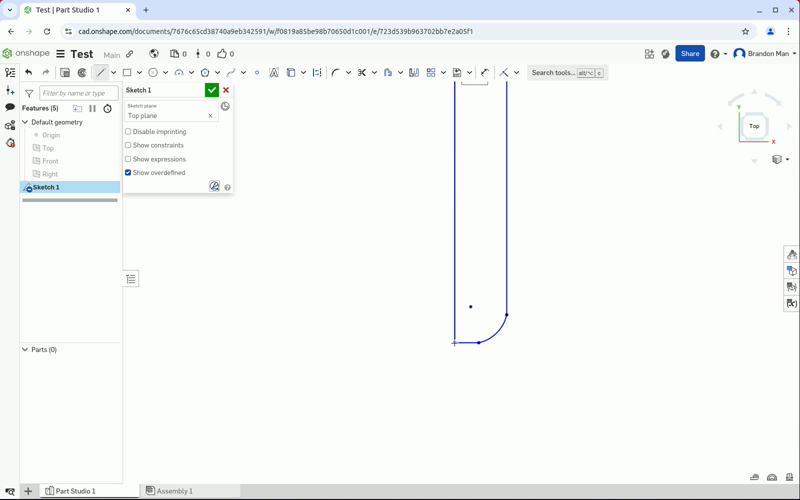
scroll(-6)
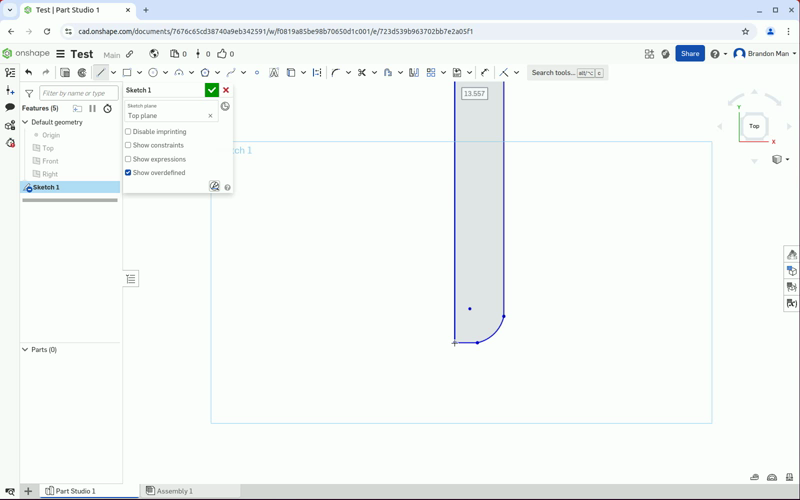
scroll(-6)
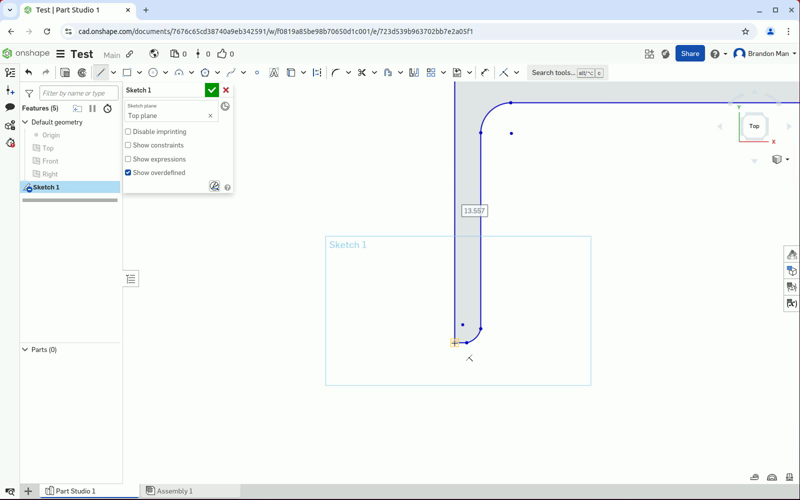
scroll(-6)
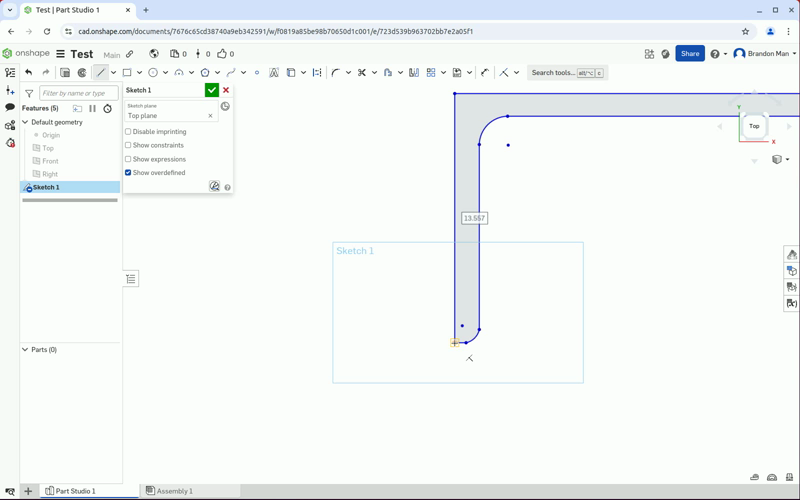
scroll(-6)
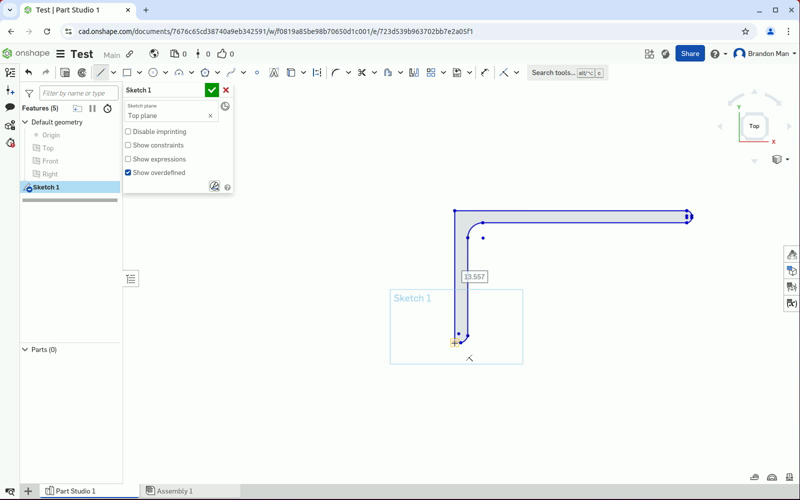
scroll(-6)
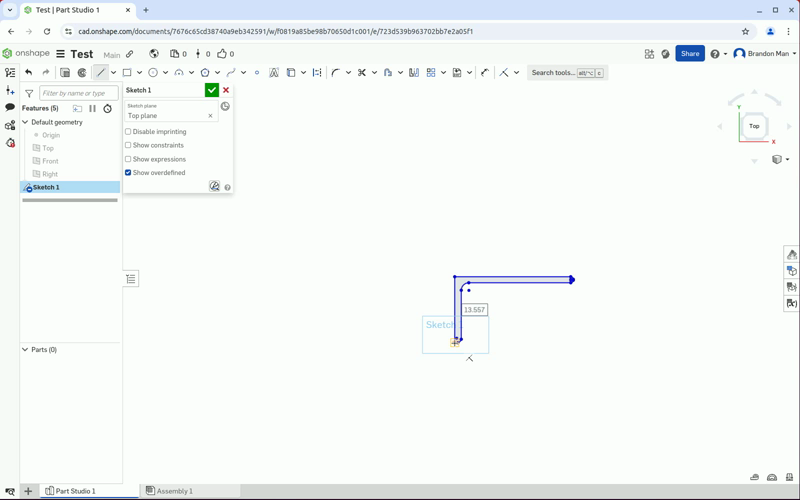
key(esc)
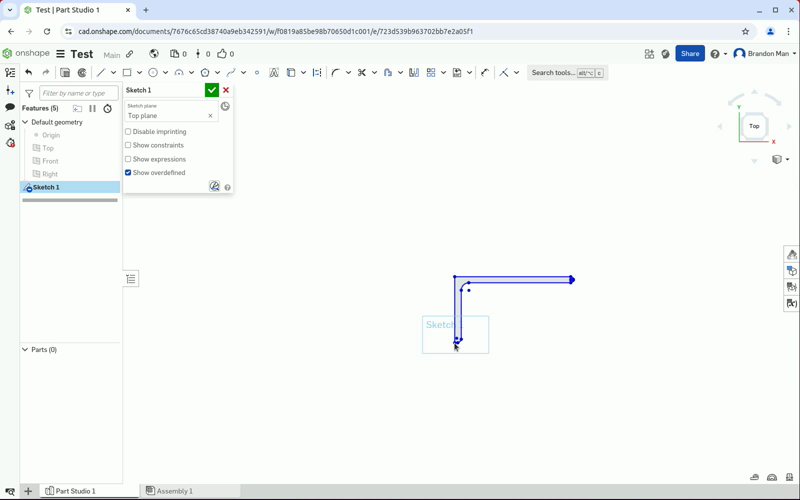
mouse_move(457, 323)
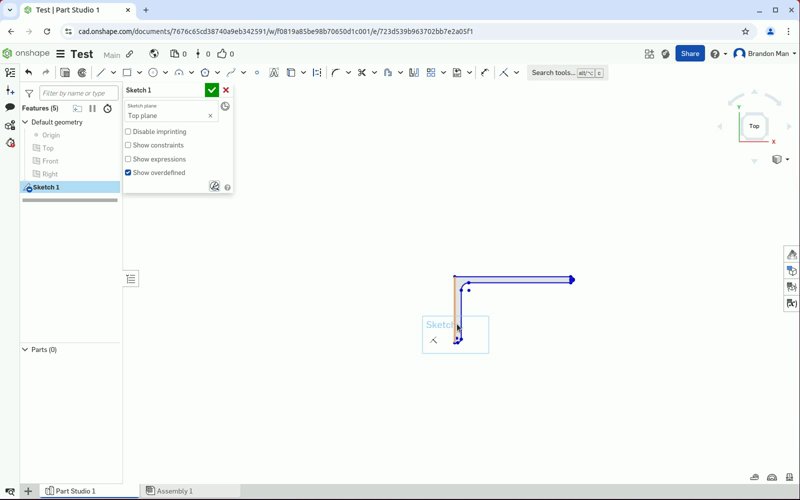
scroll(6)
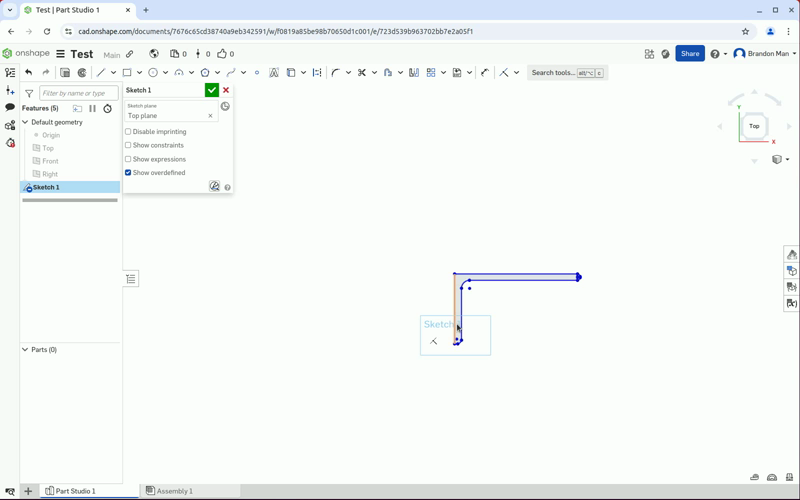
scroll(6)
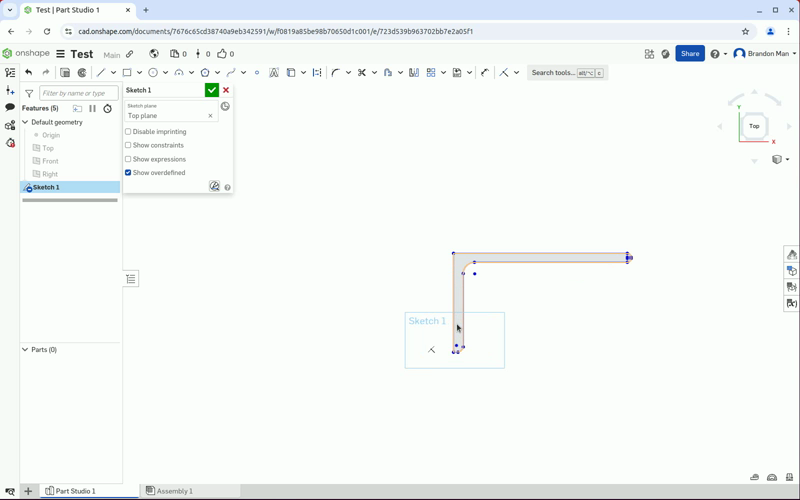
scroll(6)
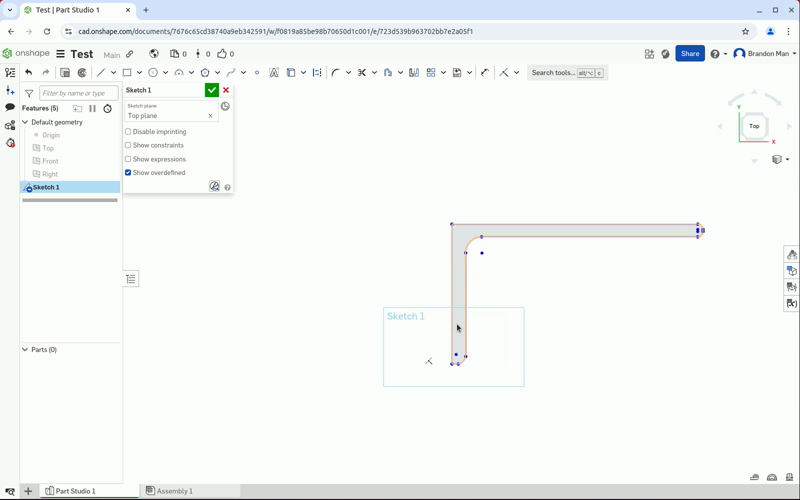
scroll(6)
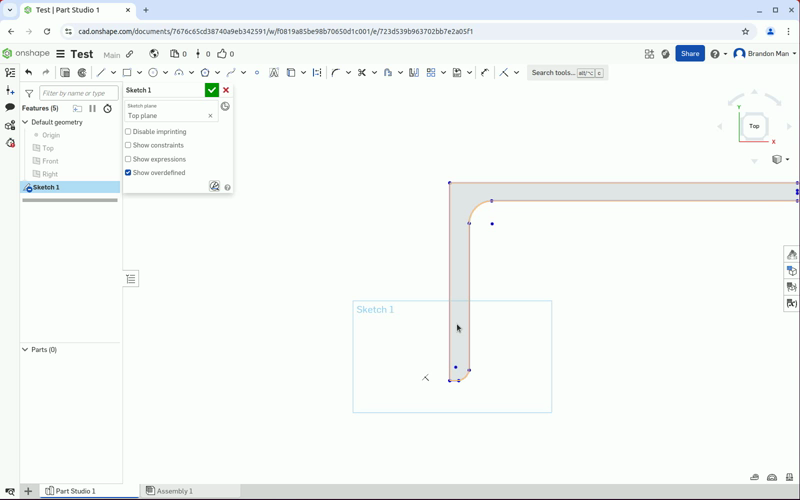
scroll(6)
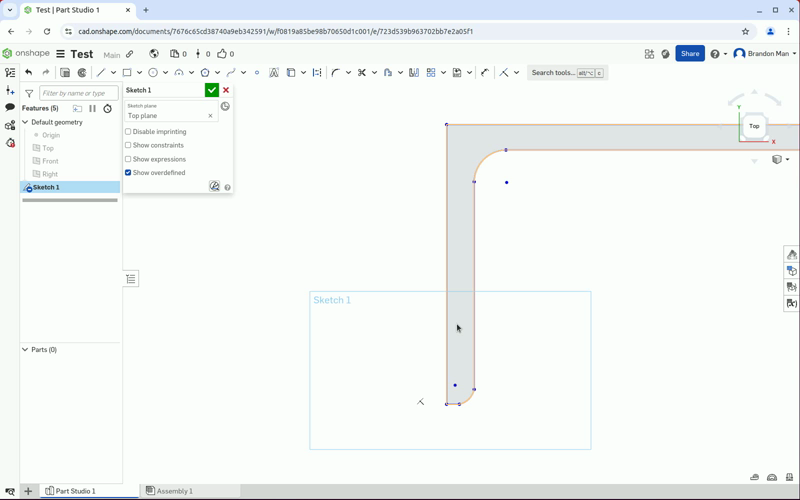
scroll(6)
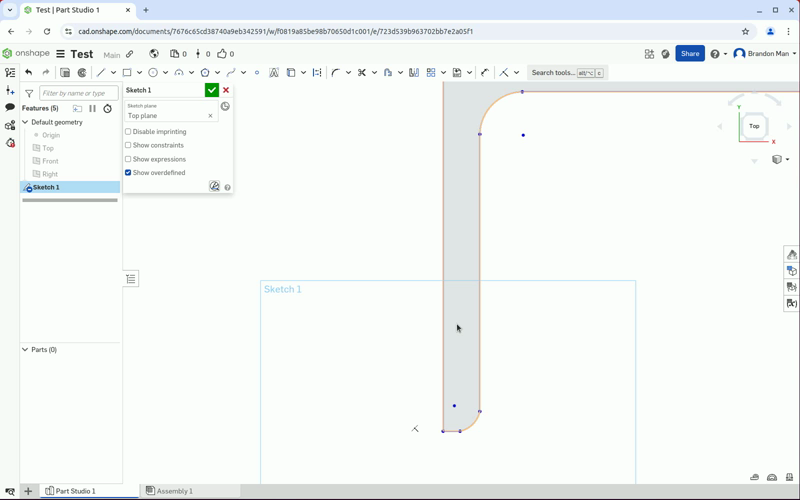
scroll(6)
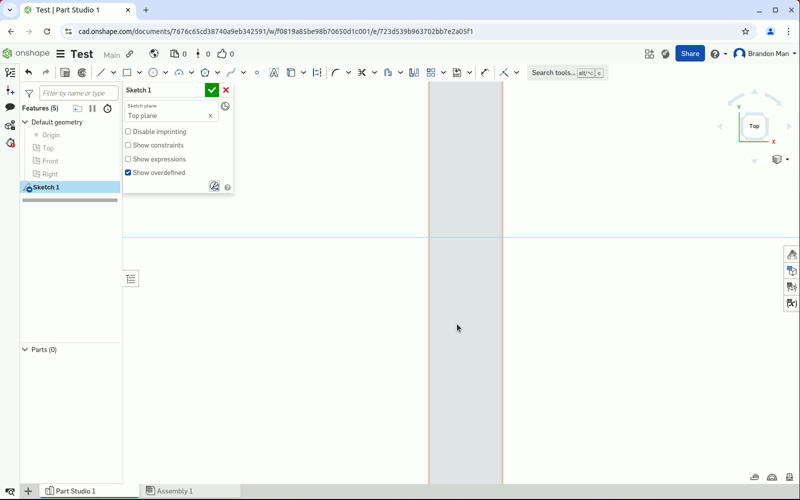
click(457, 323)
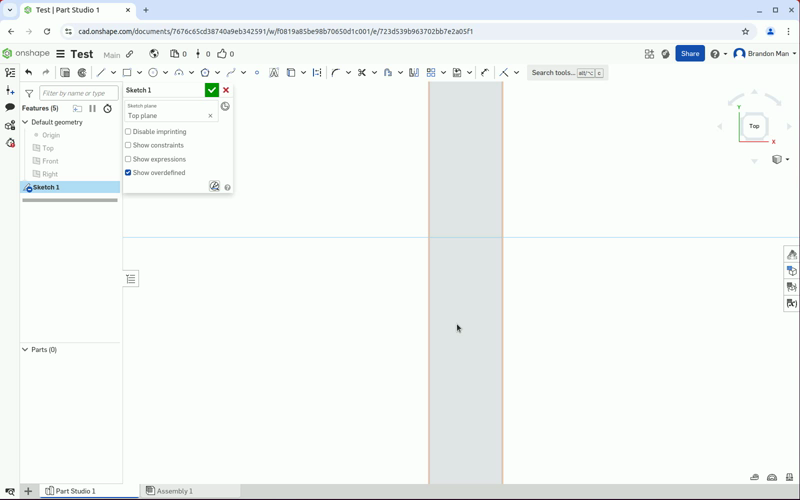
scroll(-6)
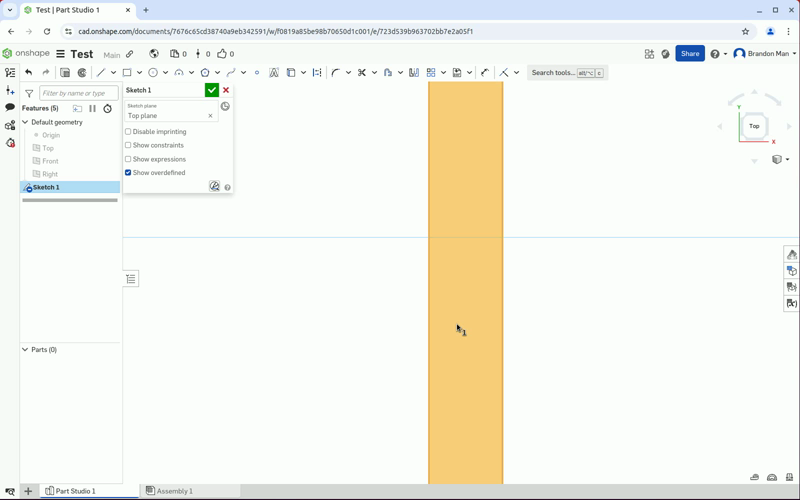
scroll(-6)
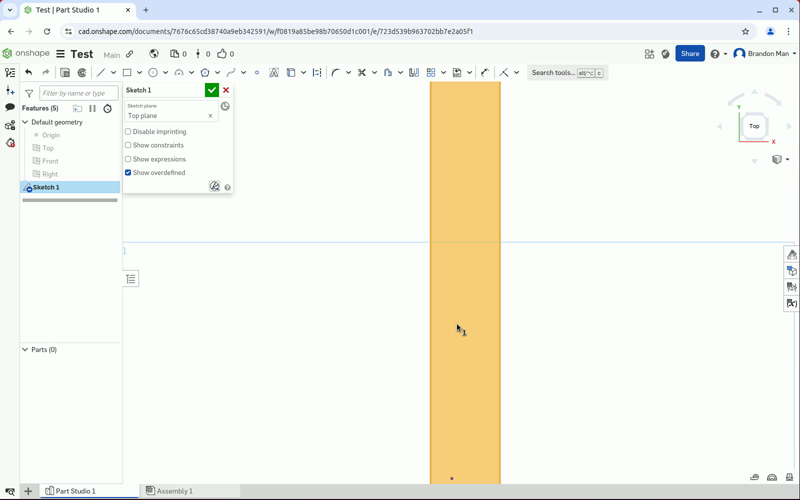
scroll(-6)
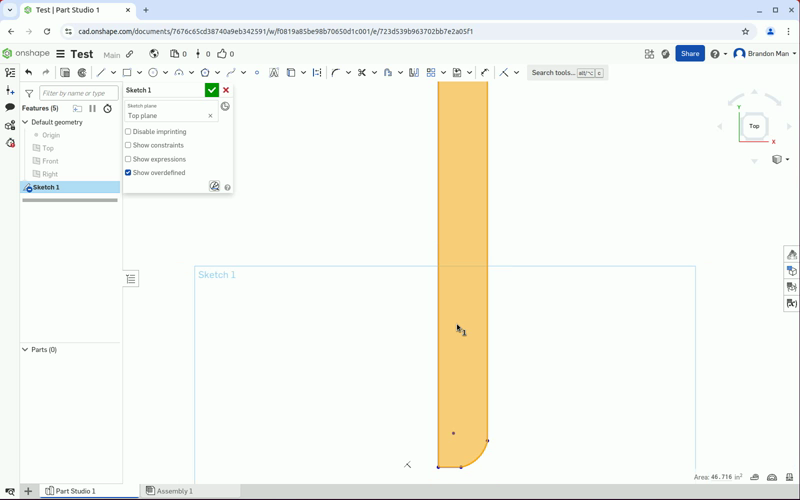
scroll(-6)
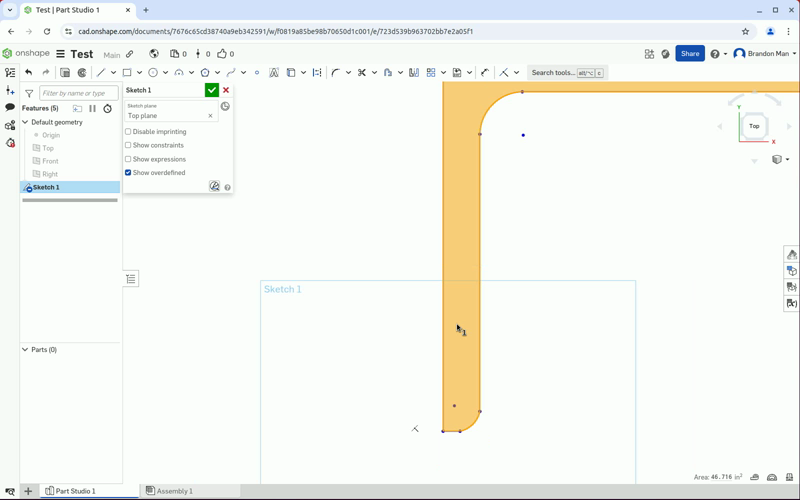
scroll(-6)
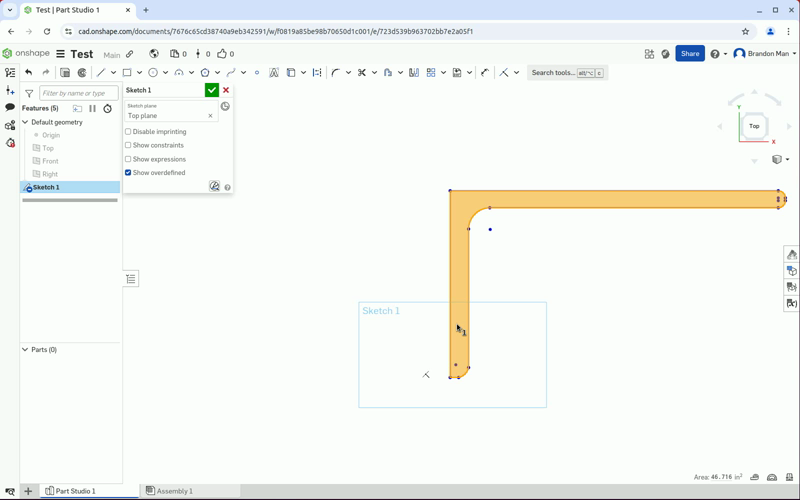
scroll(-6)
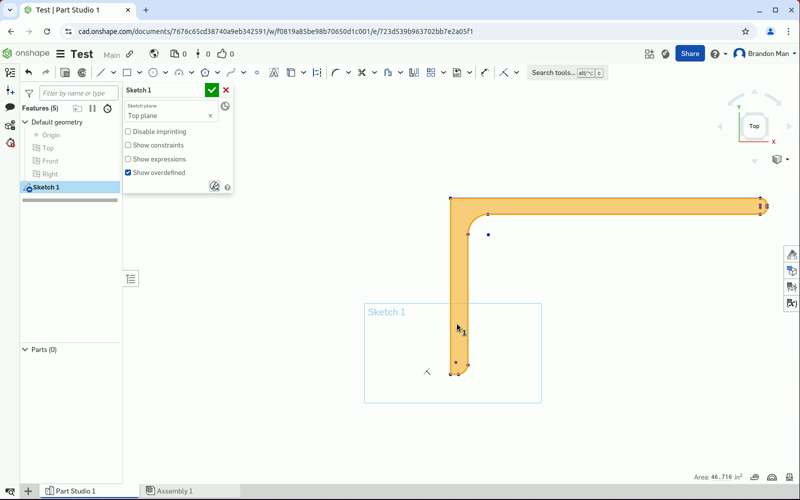
scroll(-6)
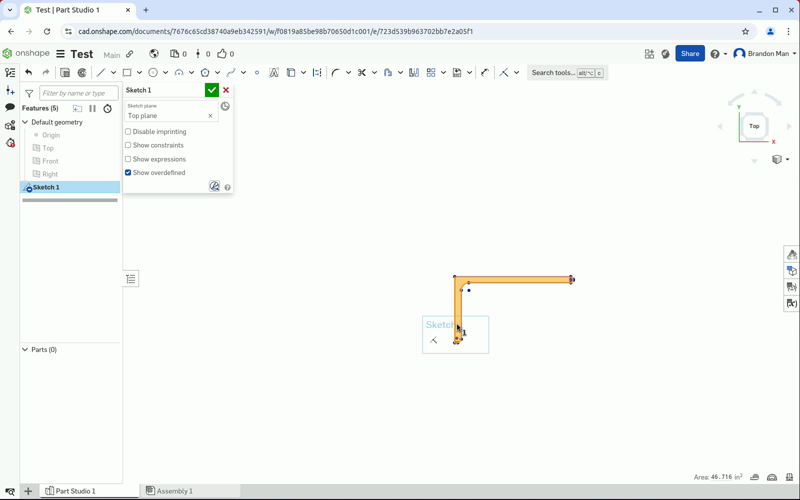
mouse_move(73, 352)
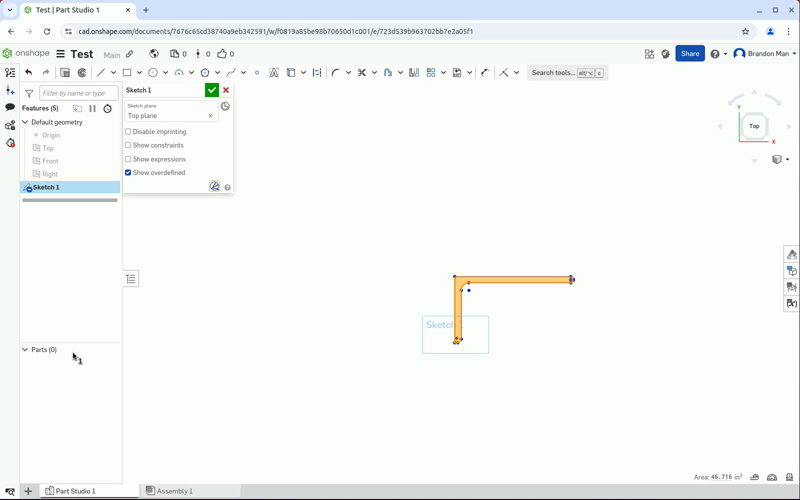
key(shift+y)
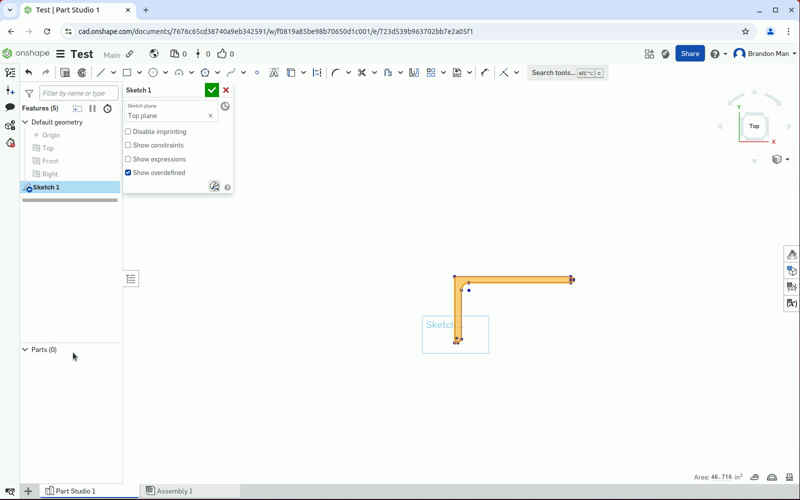
key(shift+e)
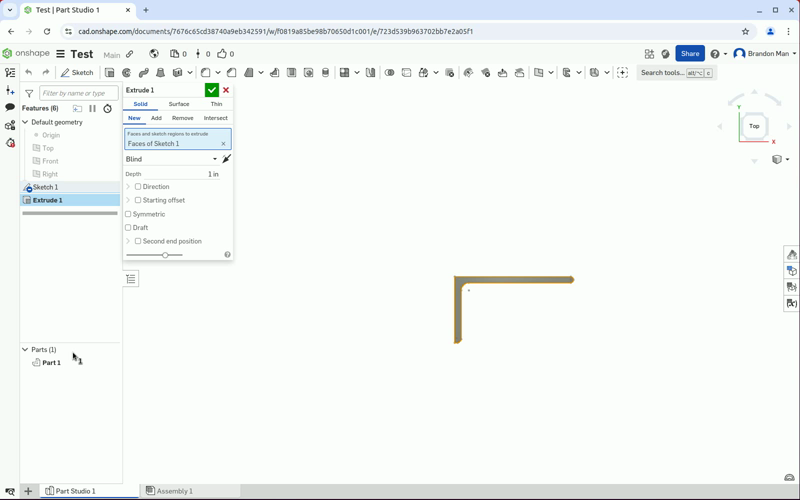
mouse_move(143, 106)
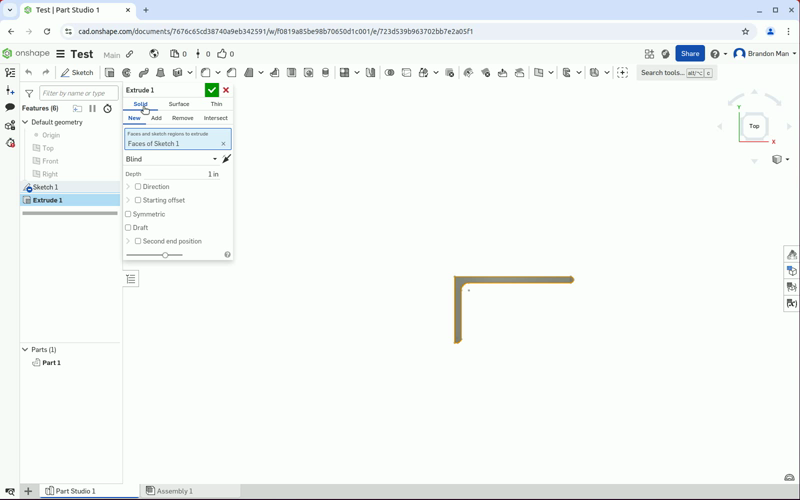
click(143, 106)
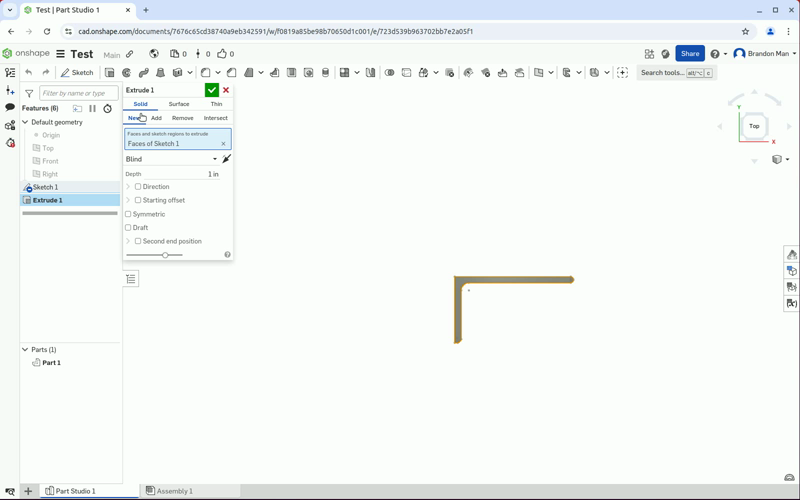
mouse_move(137, 120)
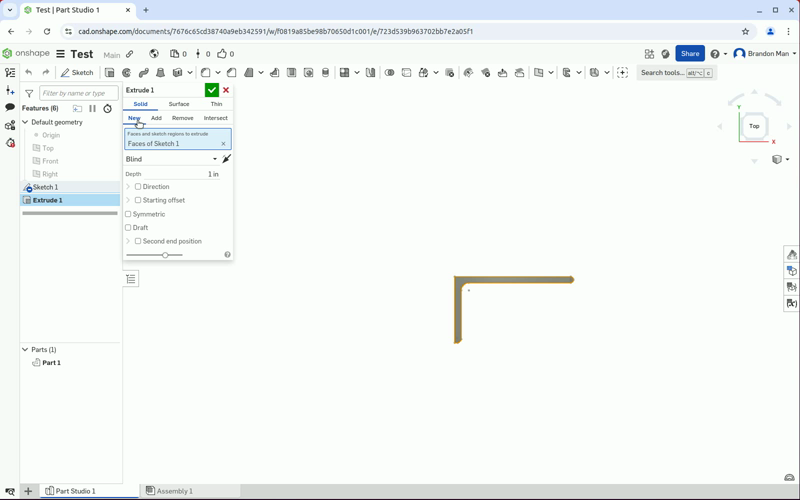
click(137, 120)
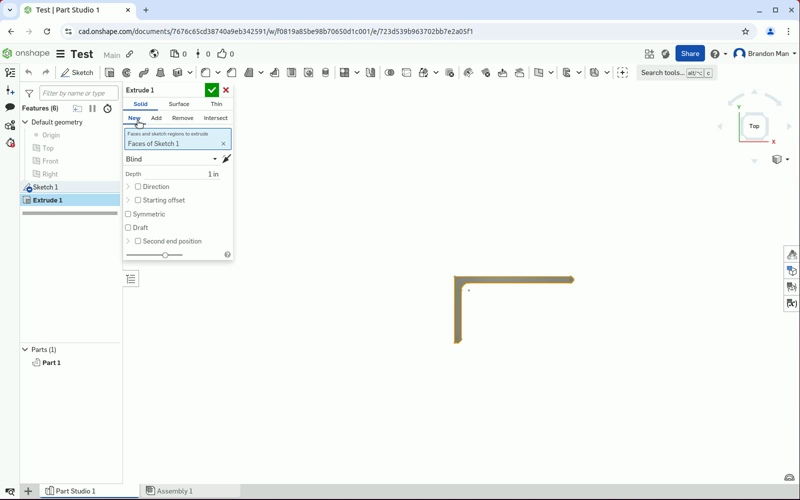
key(tab, 4)
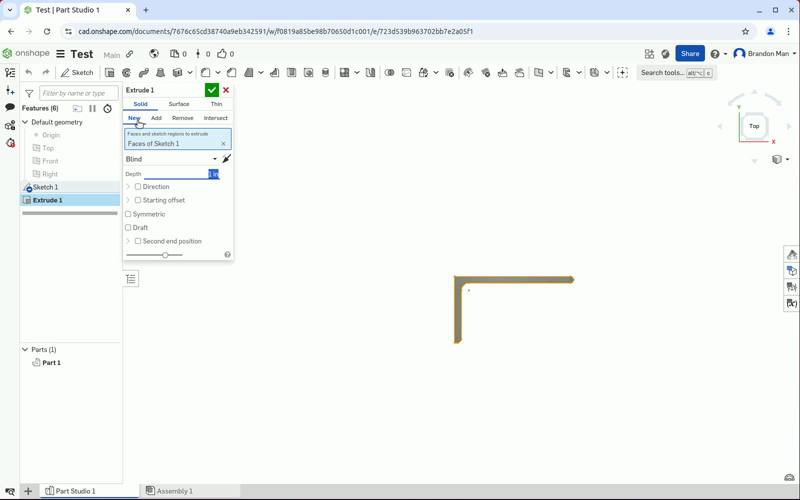
text(9.869)
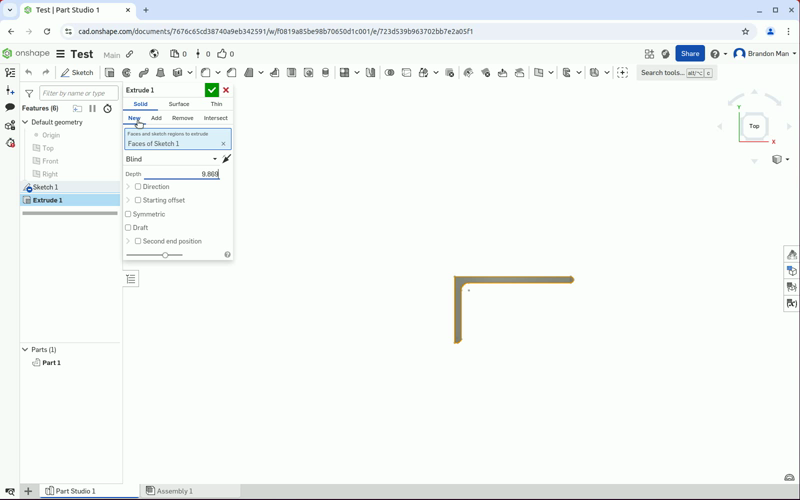
key(enter)
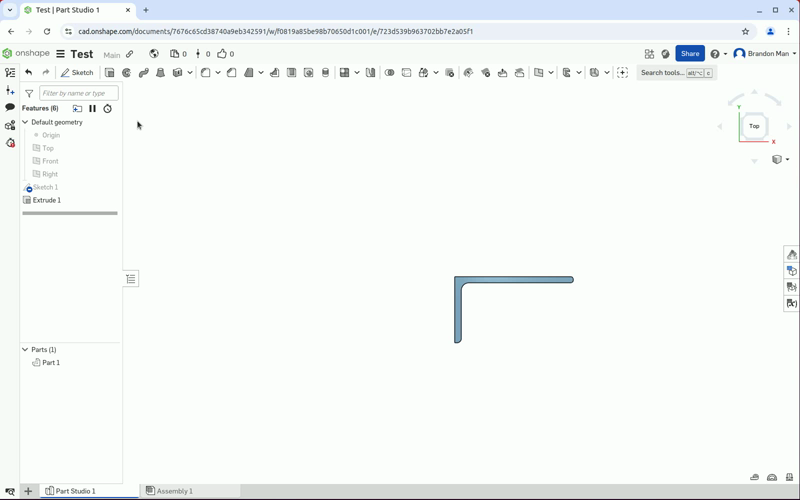
key(shift+h)
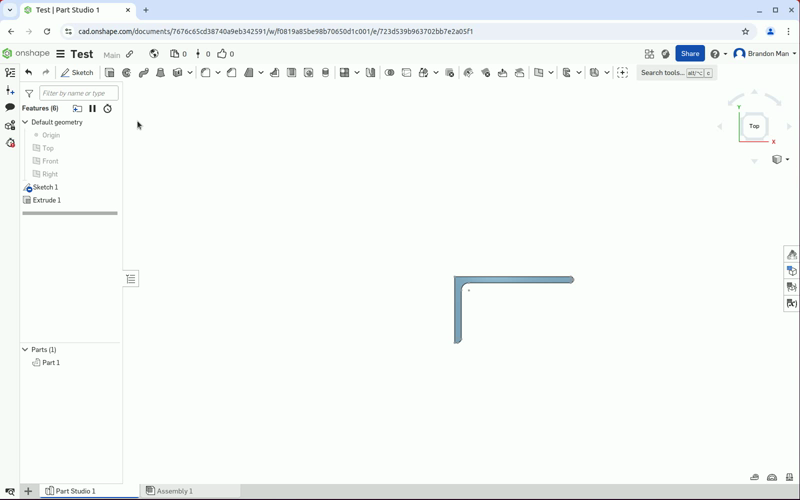
key(shift+h)
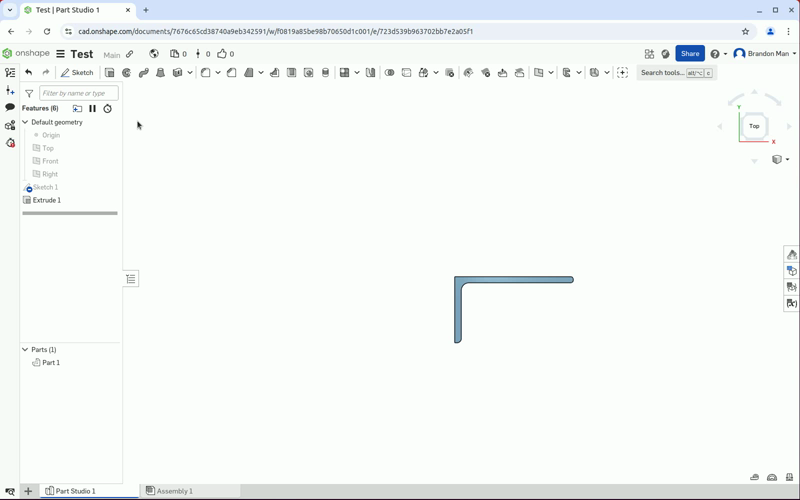
mouse_move(73, 189)
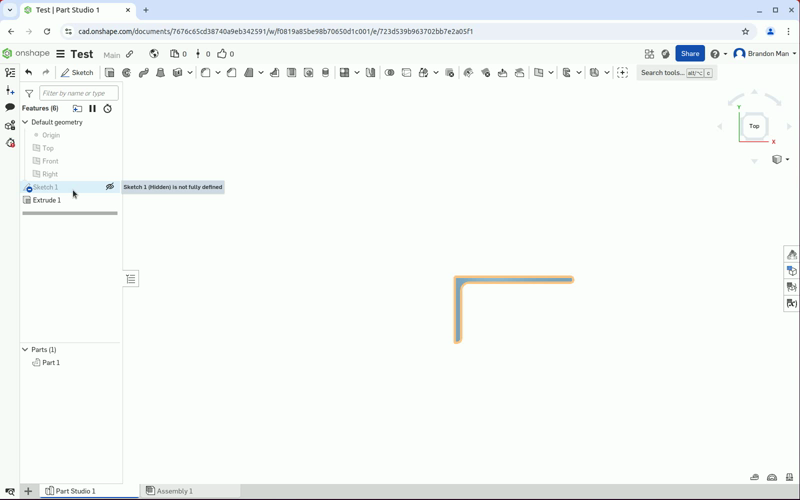
click(73, 189)
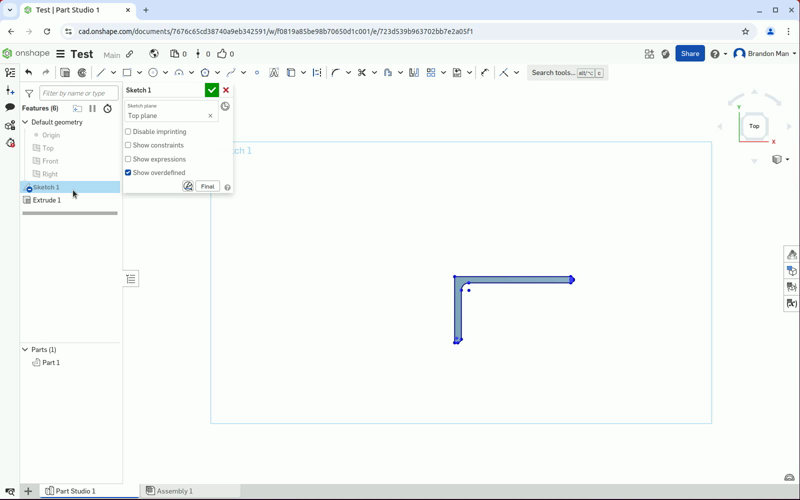
mouse_move(229, 92)
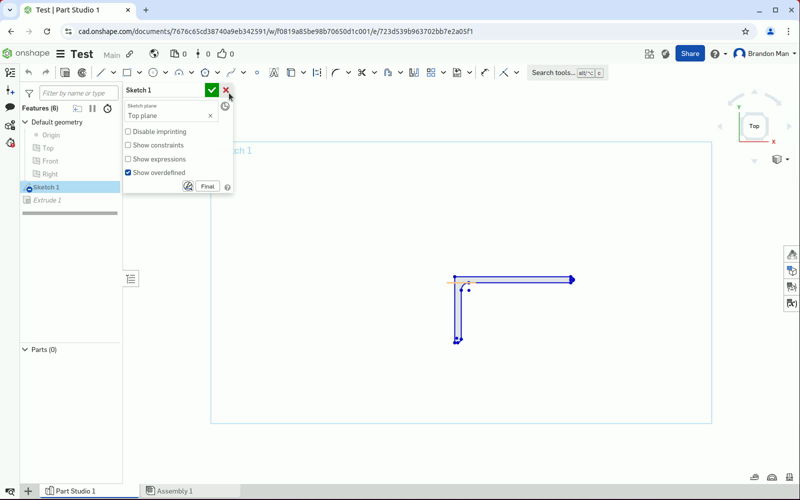
click(229, 92)
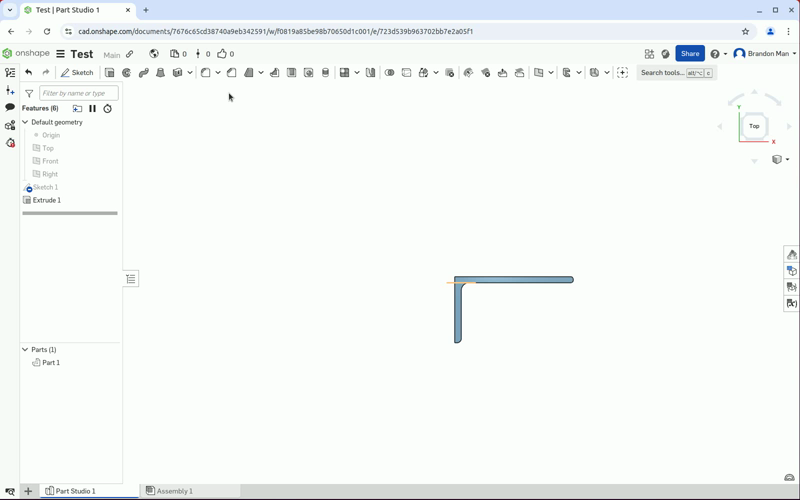
mouse_move(73, 352)
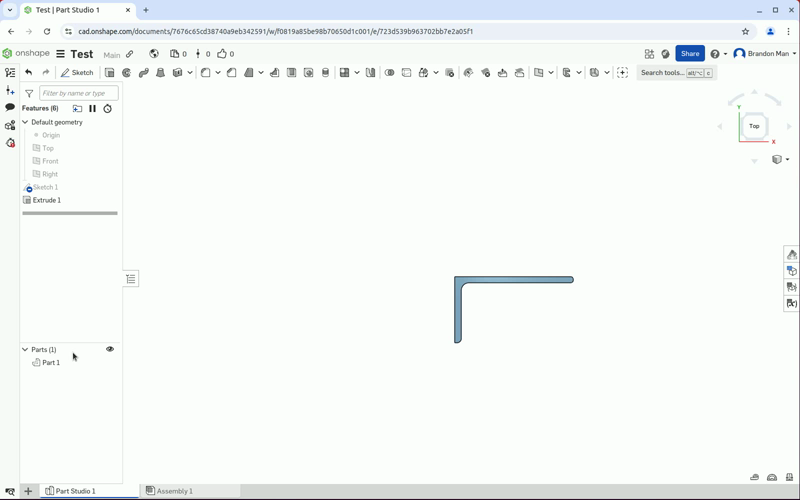
key(y)
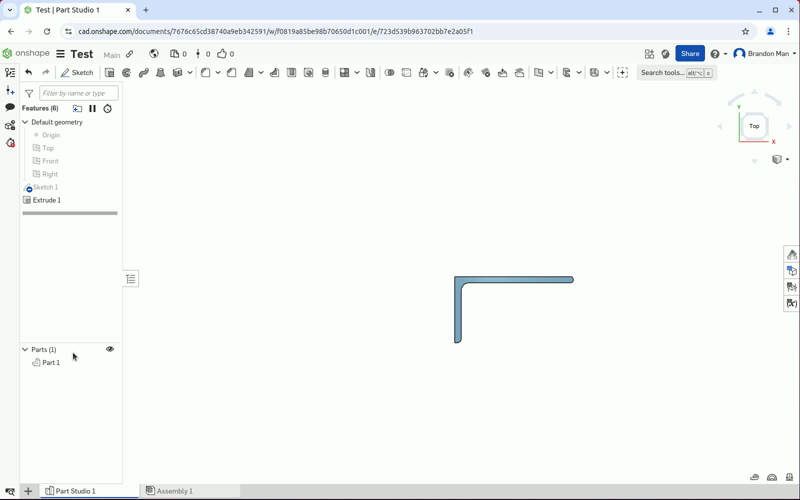
key(shift+p)
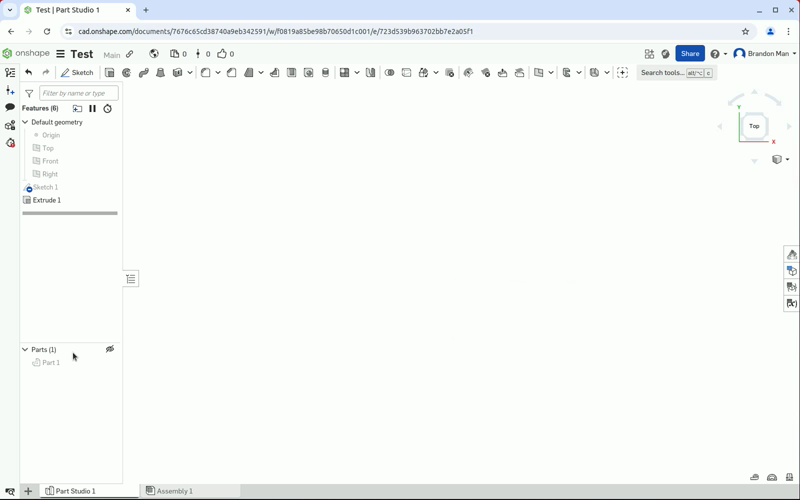
key(space)
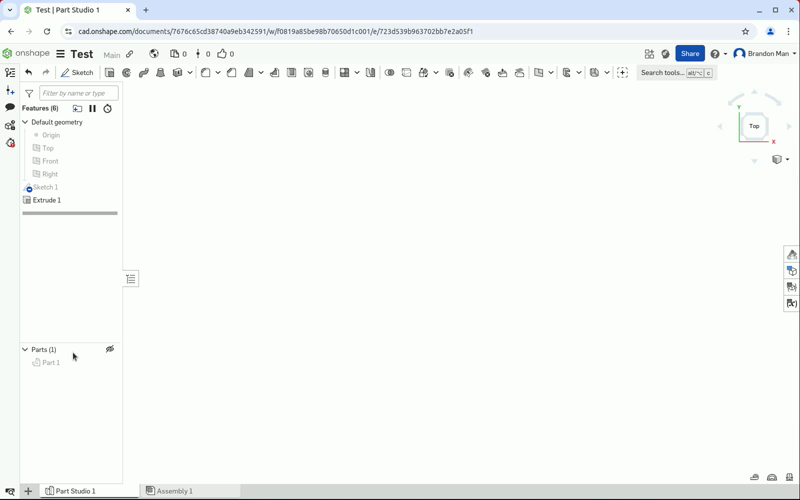
key_down(shift)
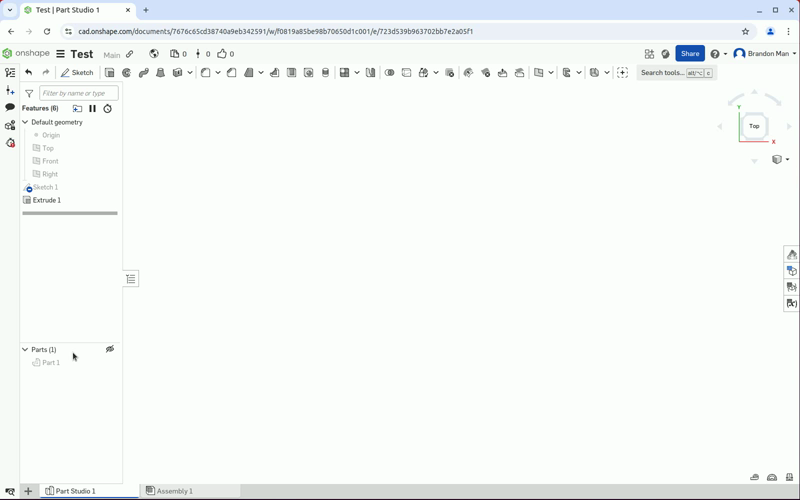
key(up)
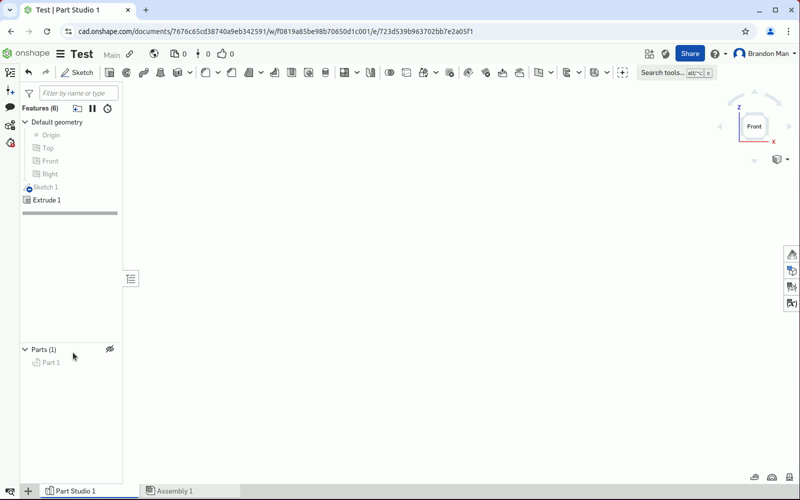
key_up(shift)
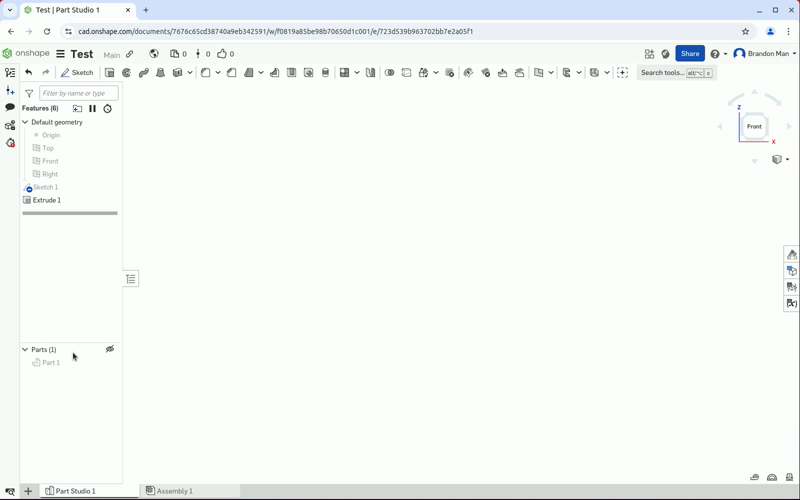
key(space)
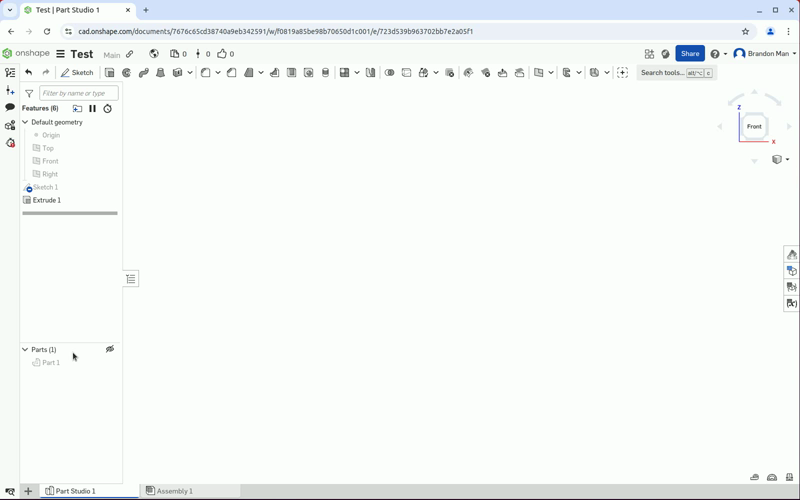
key_down(shift)
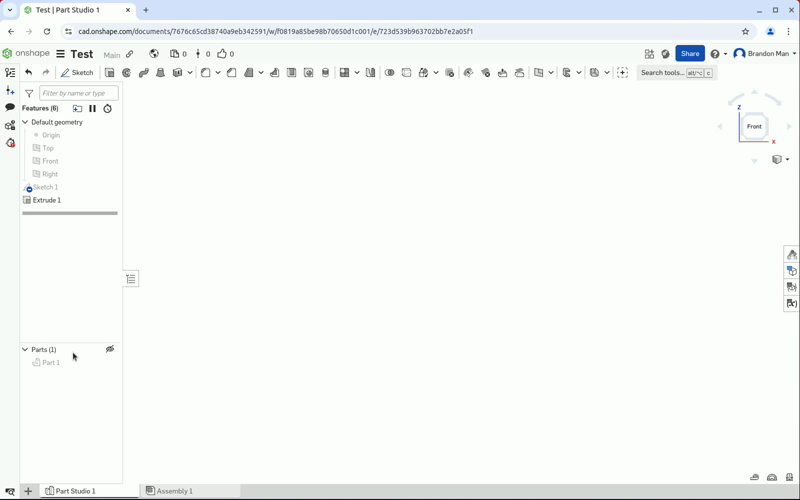
key(left)
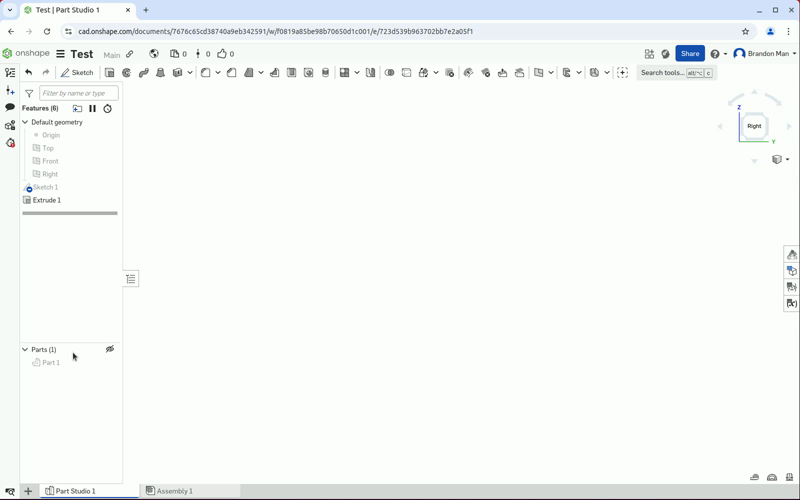
key_up(shift)
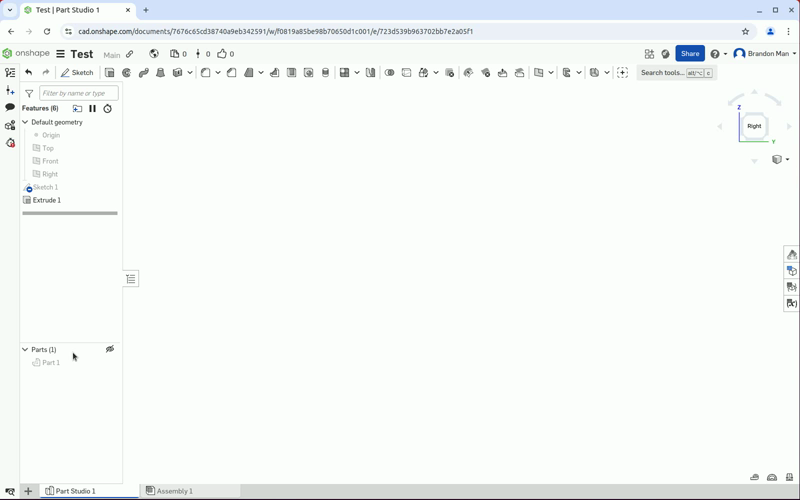
mouse_move(73, 352)
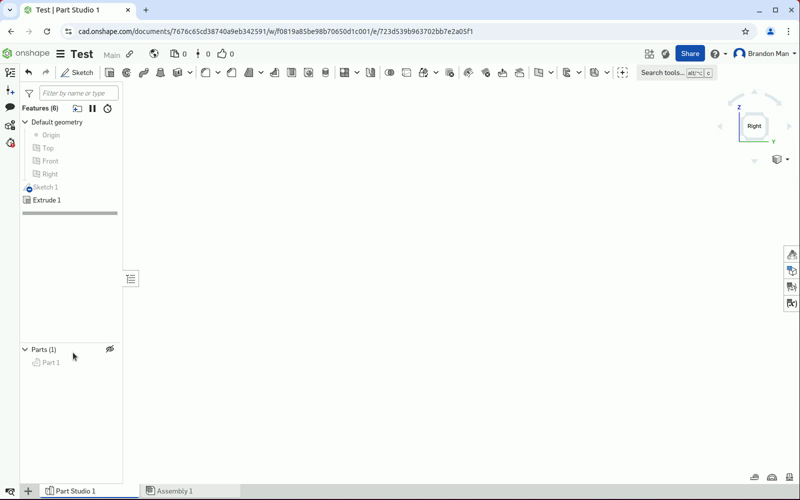
key(shift+y)
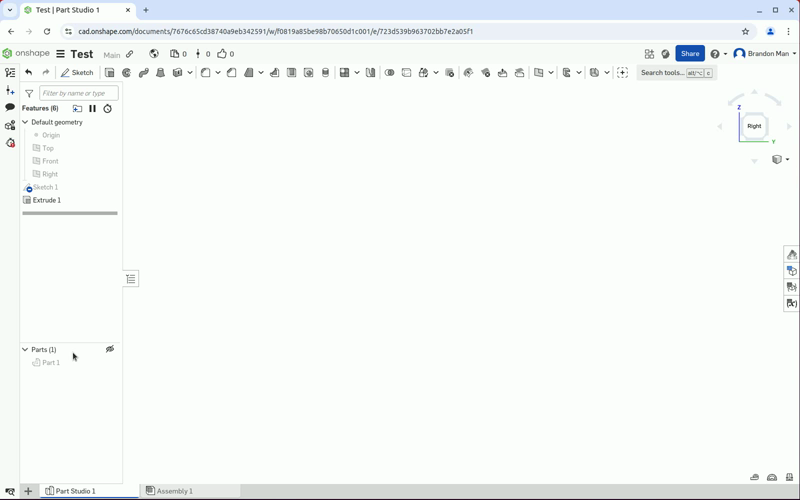
key(shift+s)
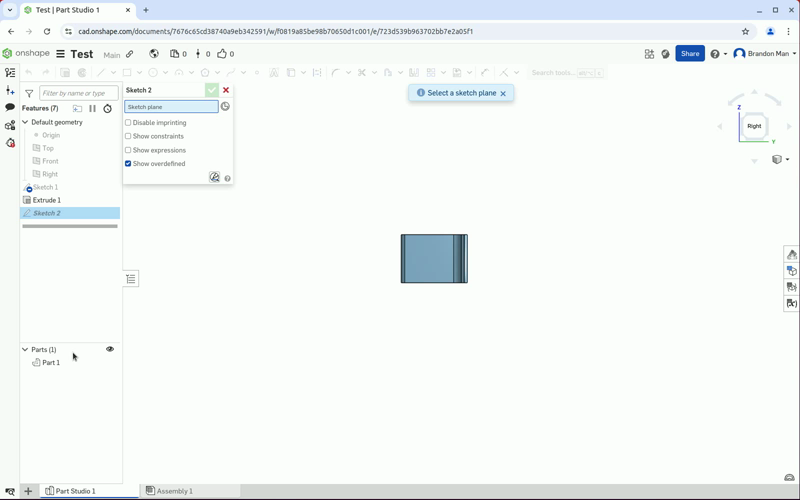
mouse_move(73, 176)
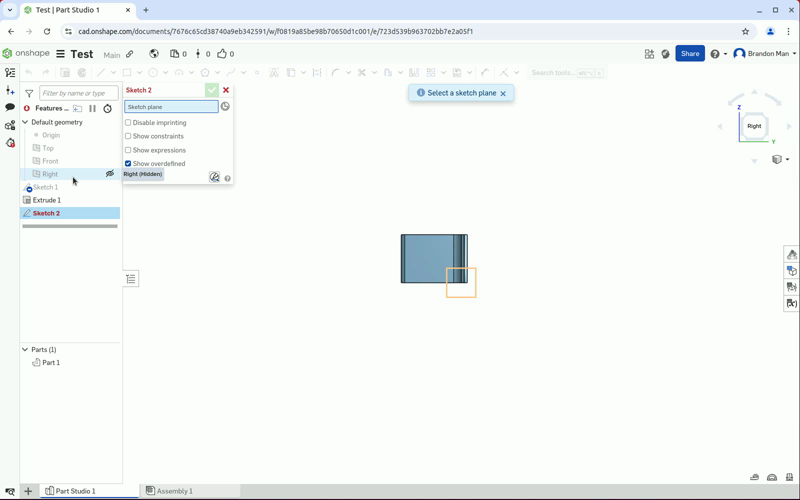
click(73, 176)
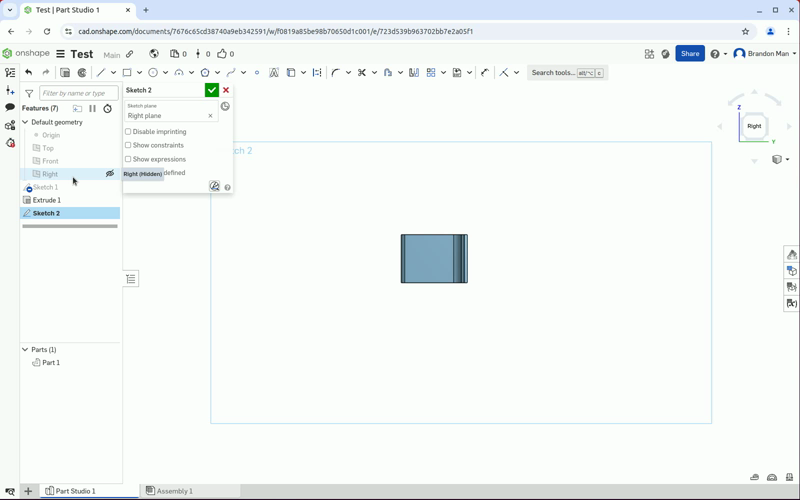
mouse_move(73, 352)
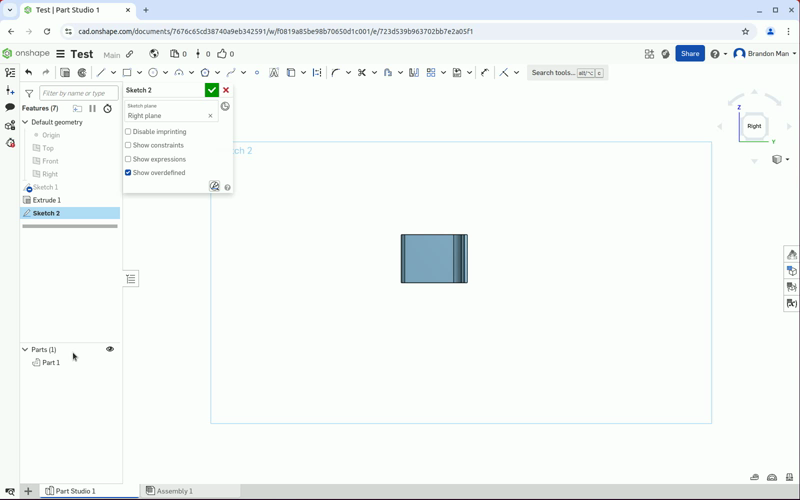
key(y)
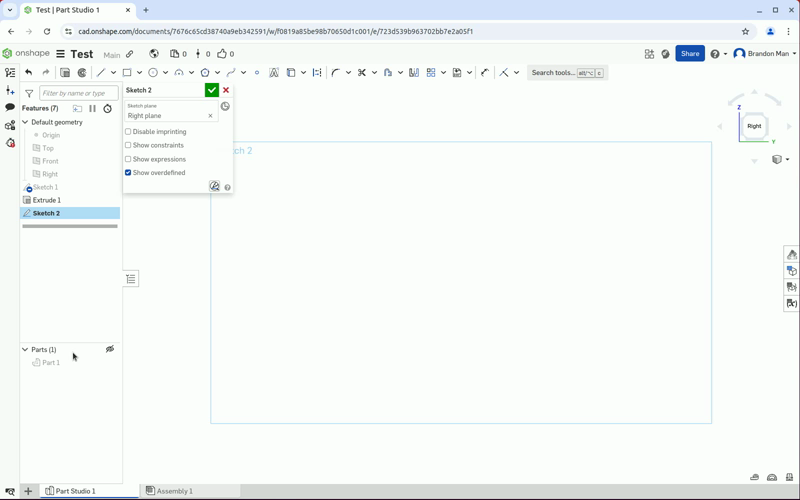
key(c)
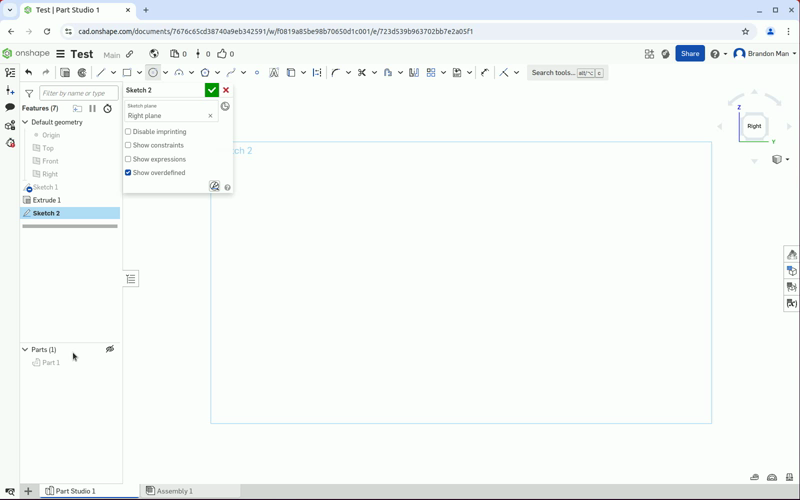
key_down(shift)
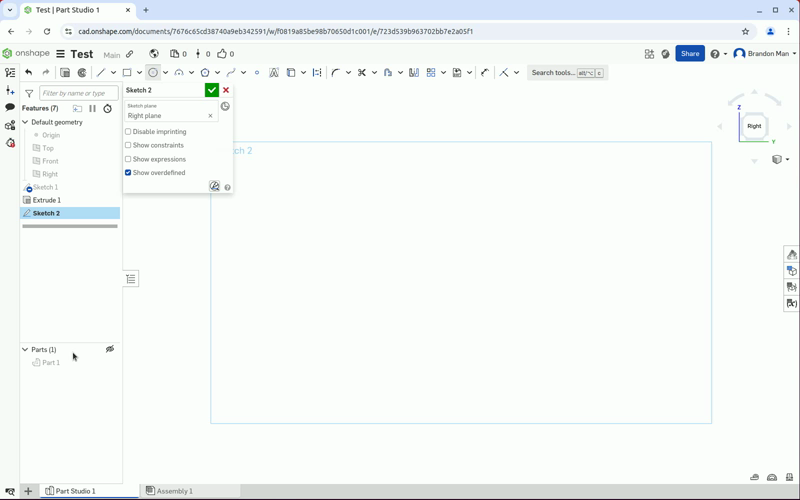
mouse_move(417, 246)
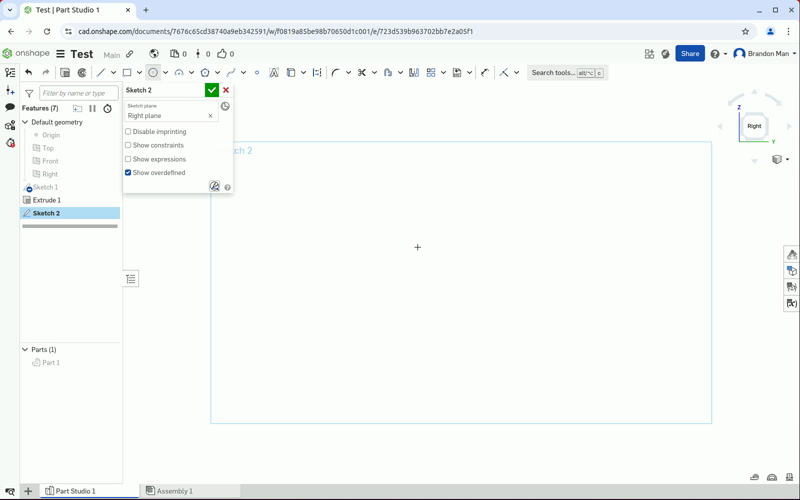
click(417, 246)
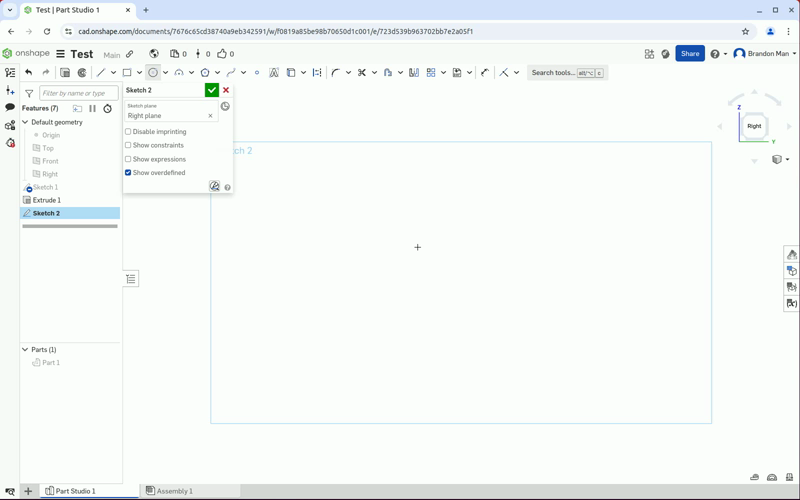
key_up(shift)
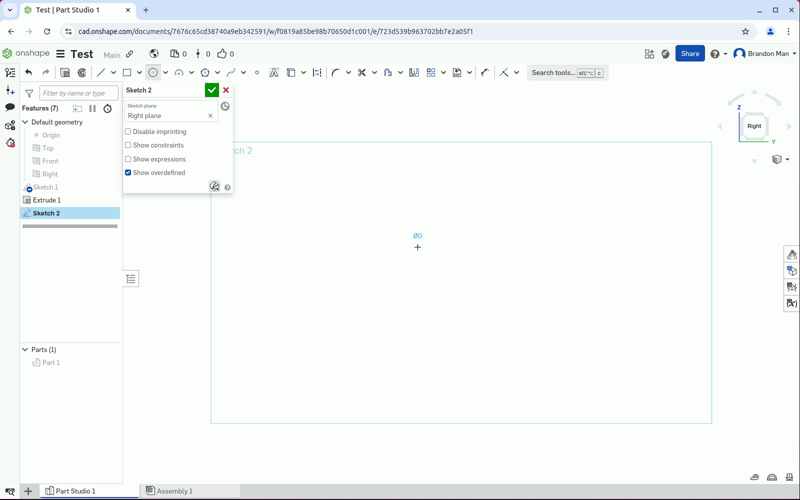
mouse_move(422, 246)
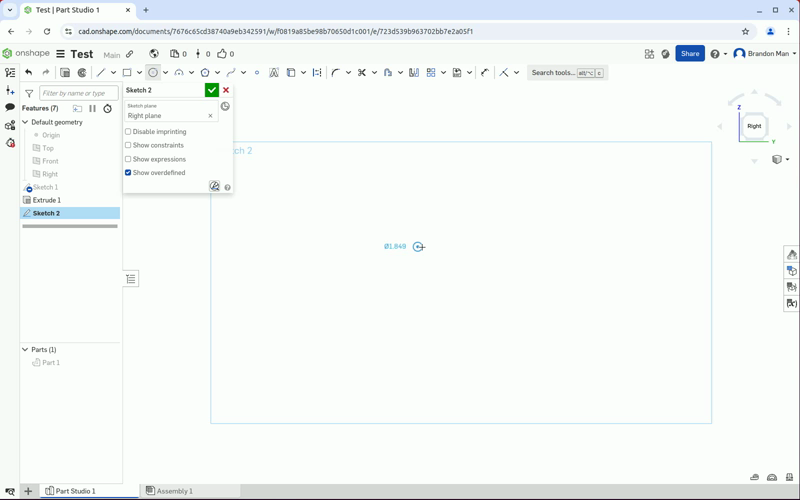
click(422, 246)
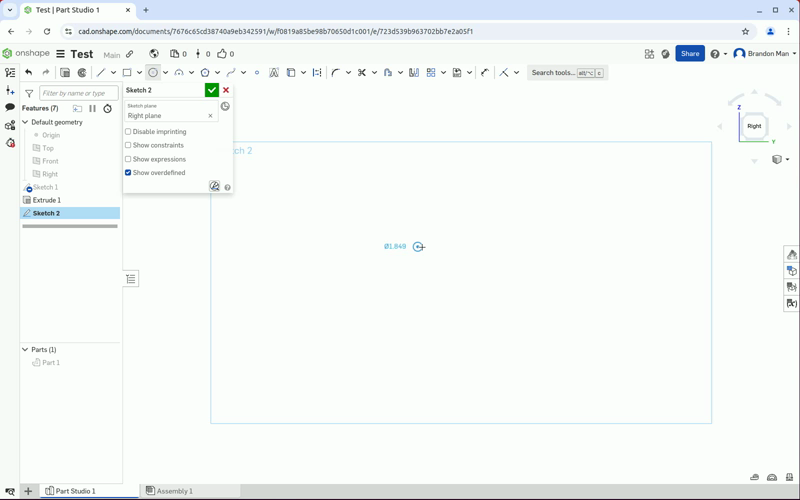
key(esc)
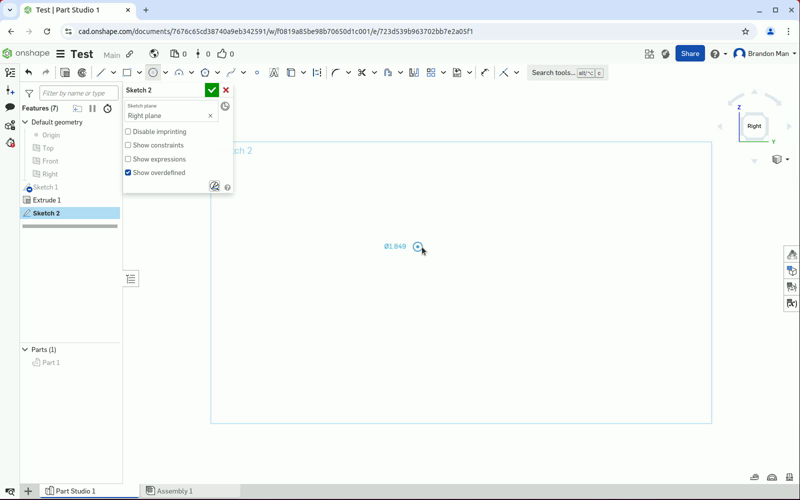
mouse_move(417, 244)
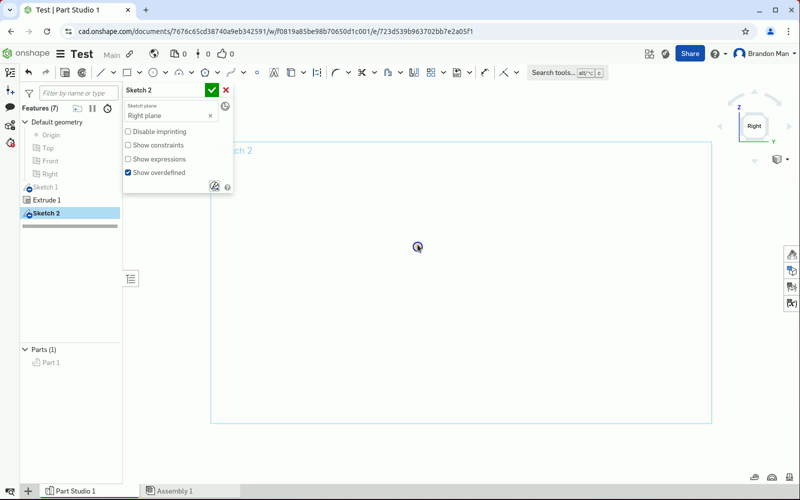
scroll(6)
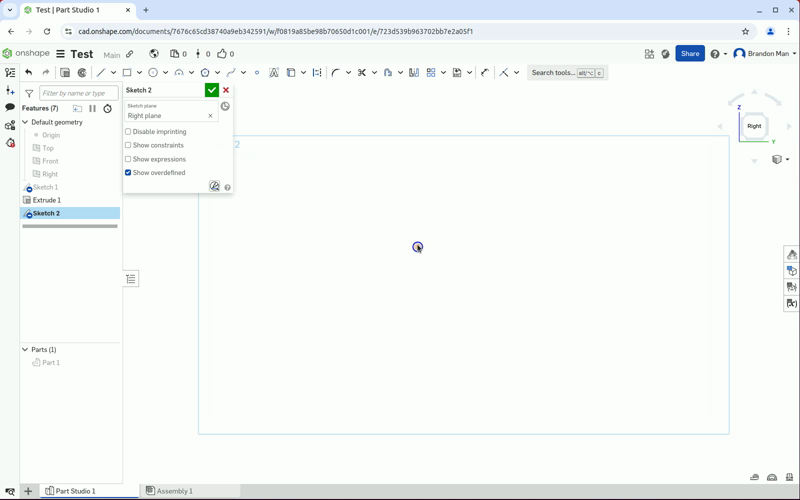
scroll(6)
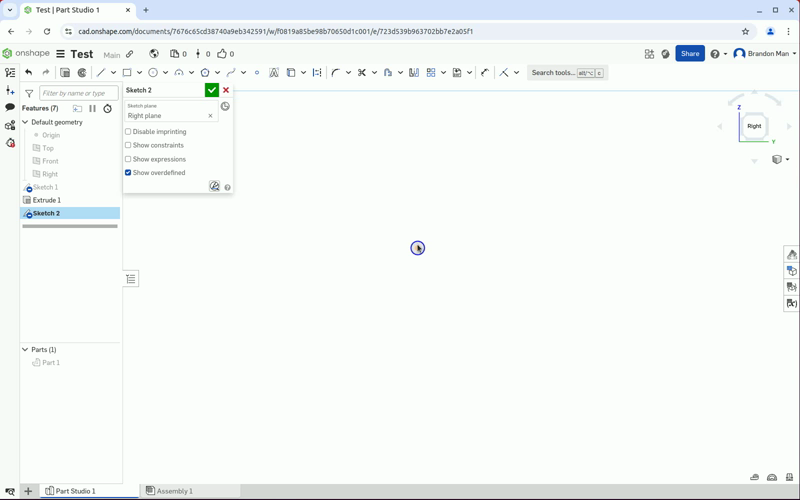
scroll(6)
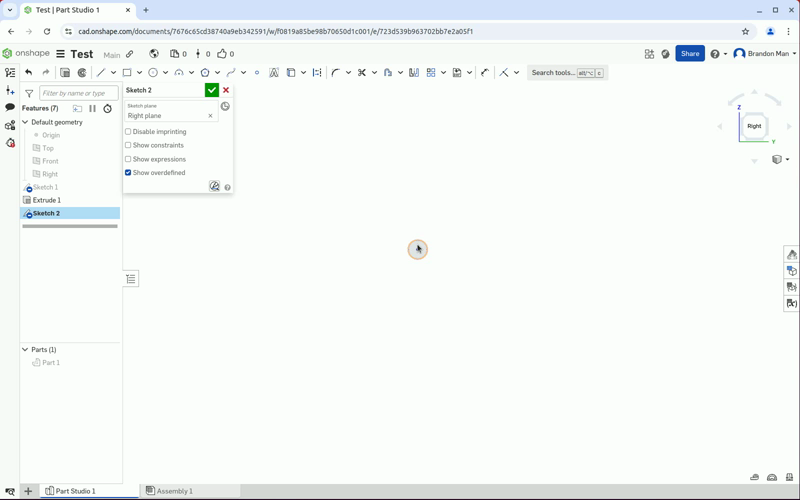
scroll(6)
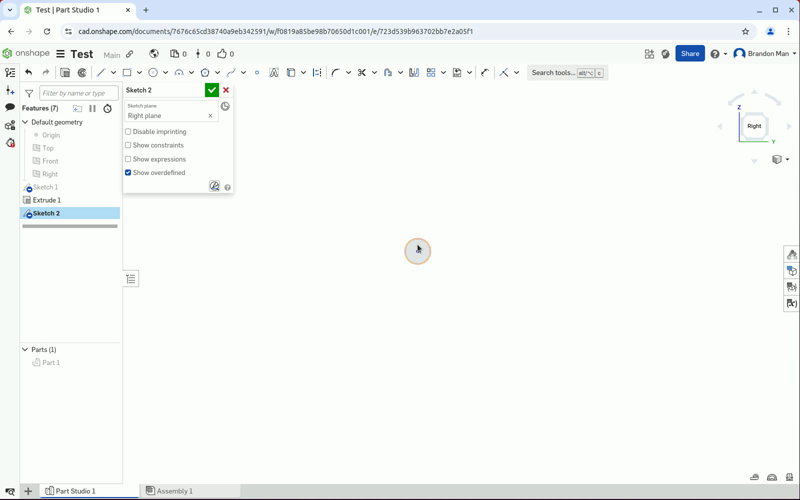
scroll(6)
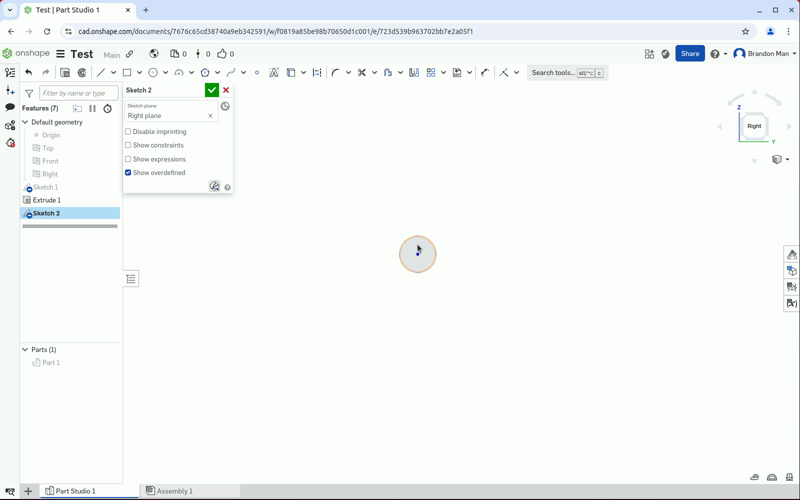
scroll(6)
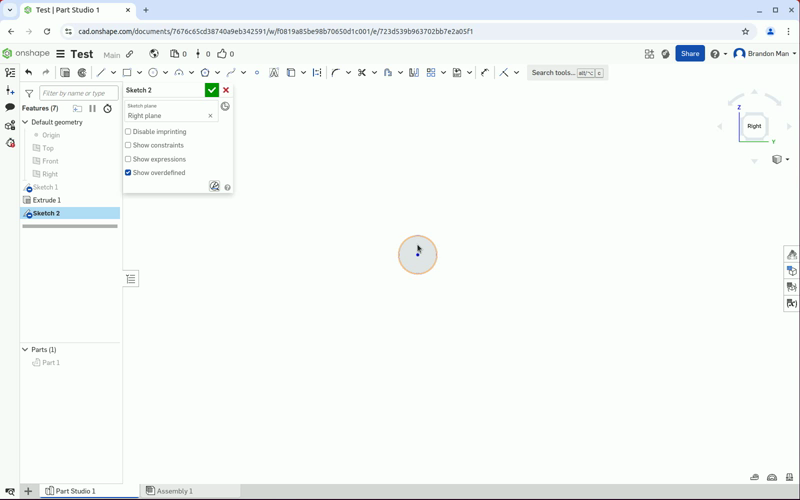
scroll(6)
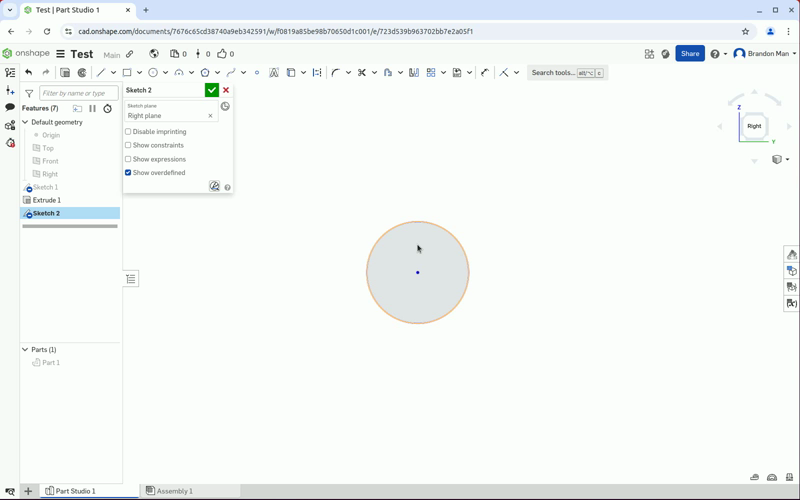
click(417, 244)
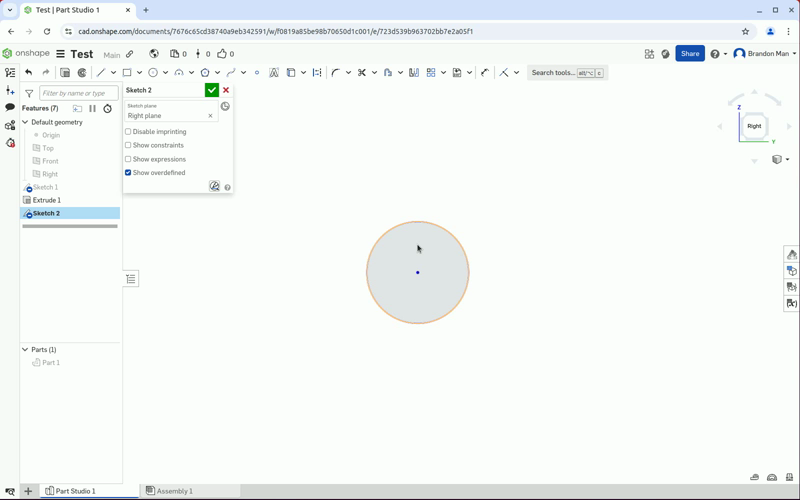
scroll(-6)
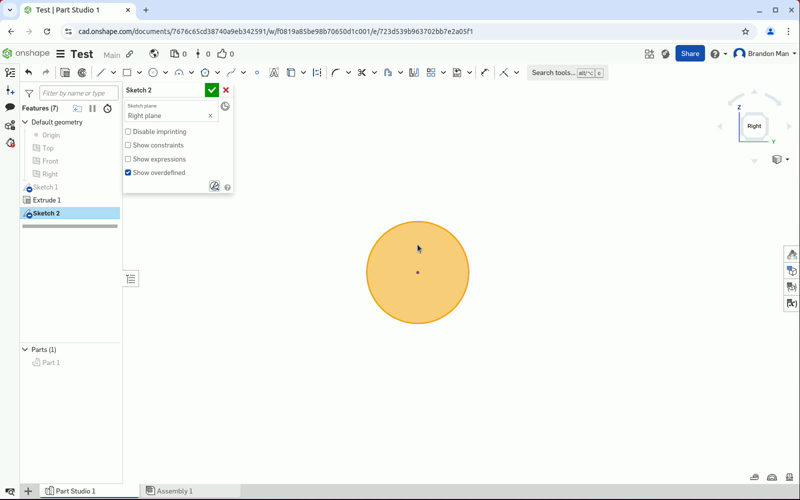
scroll(-6)
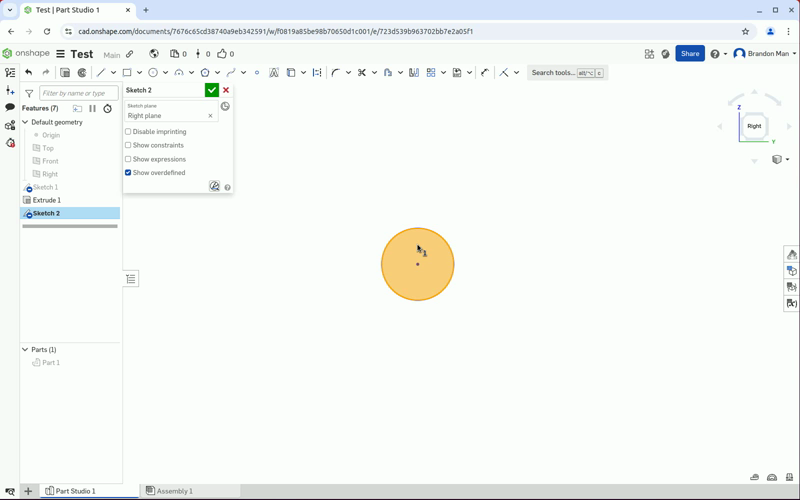
scroll(-6)
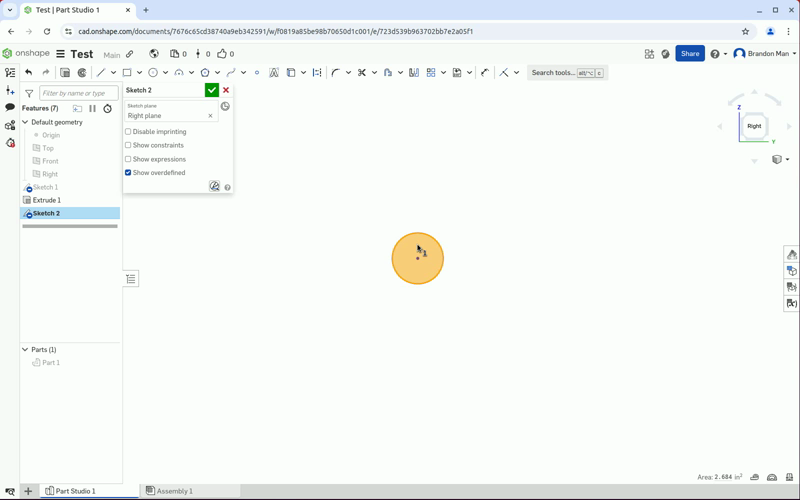
scroll(-6)
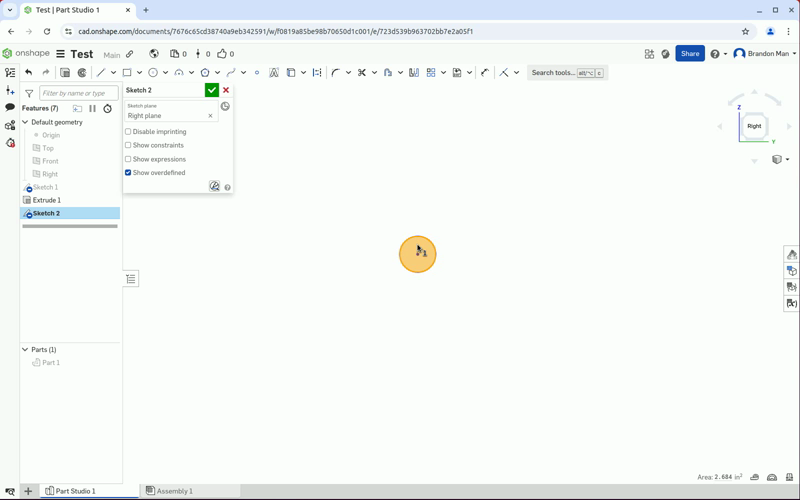
scroll(-6)
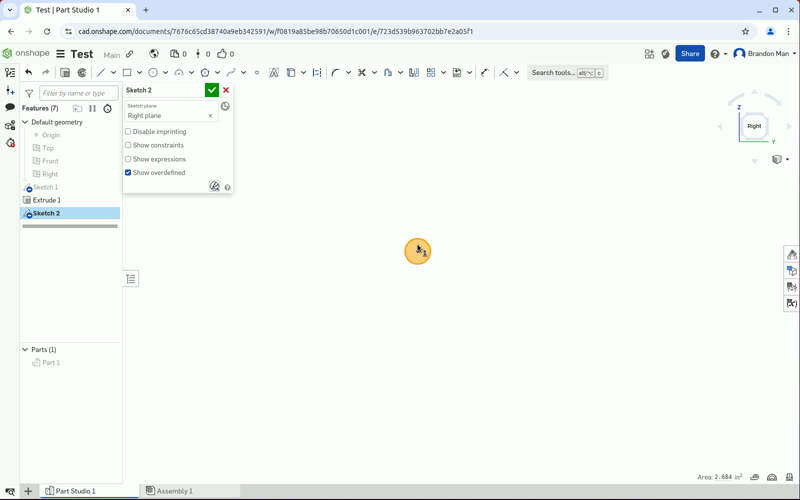
scroll(-6)
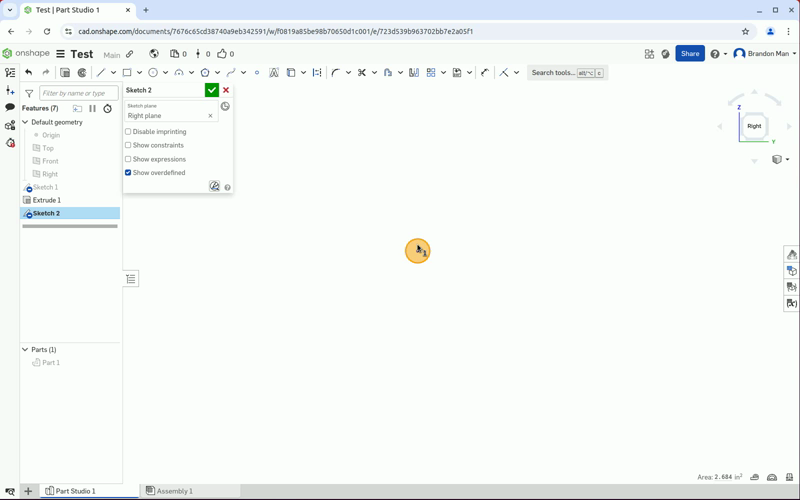
scroll(-6)
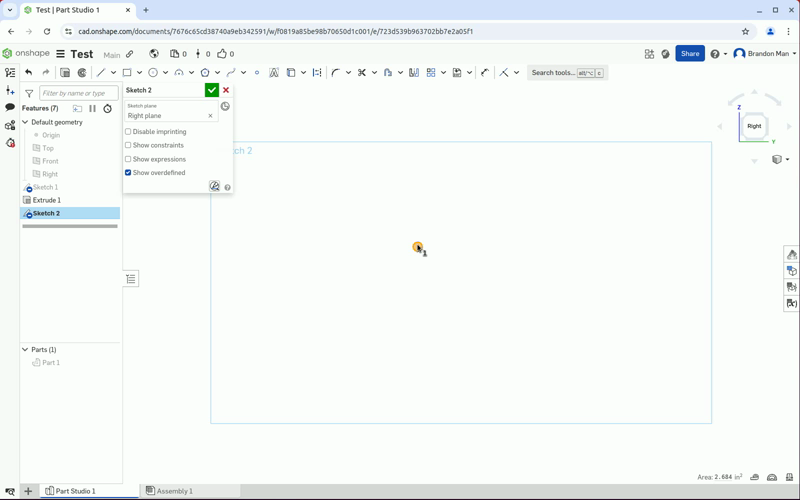
mouse_move(73, 352)
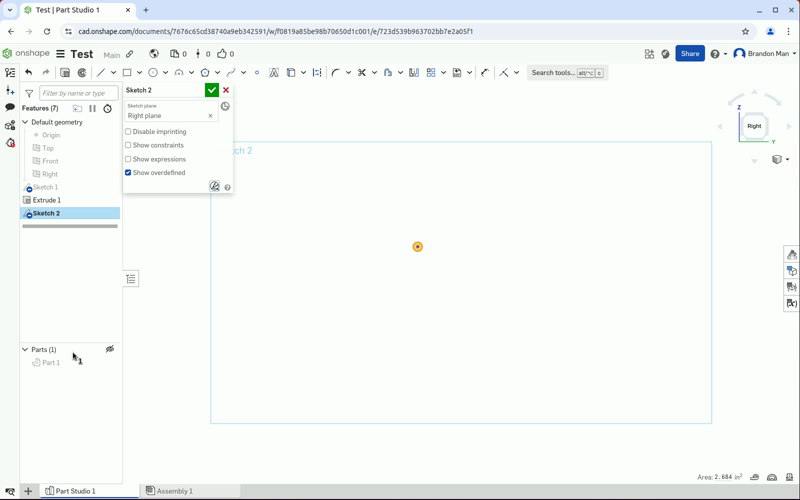
key(shift+y)
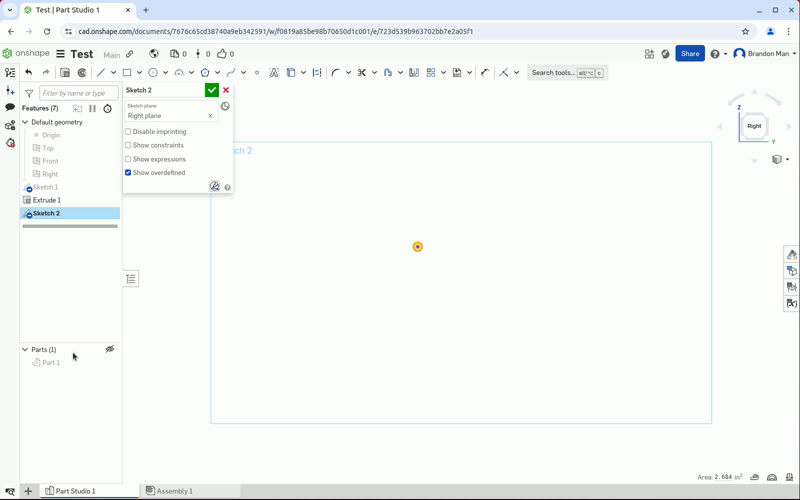
key(shift+e)
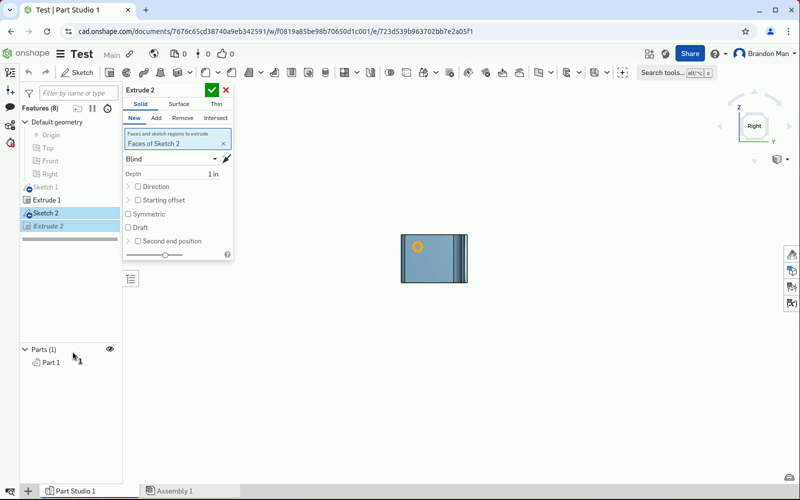
mouse_move(143, 106)
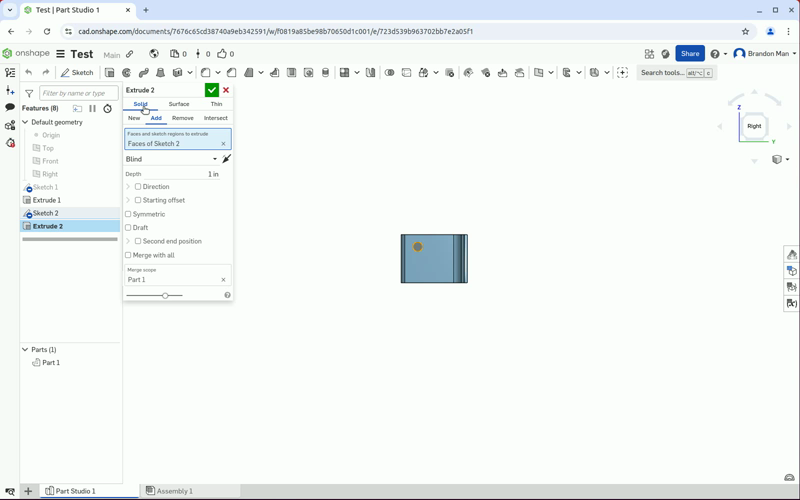
click(143, 106)
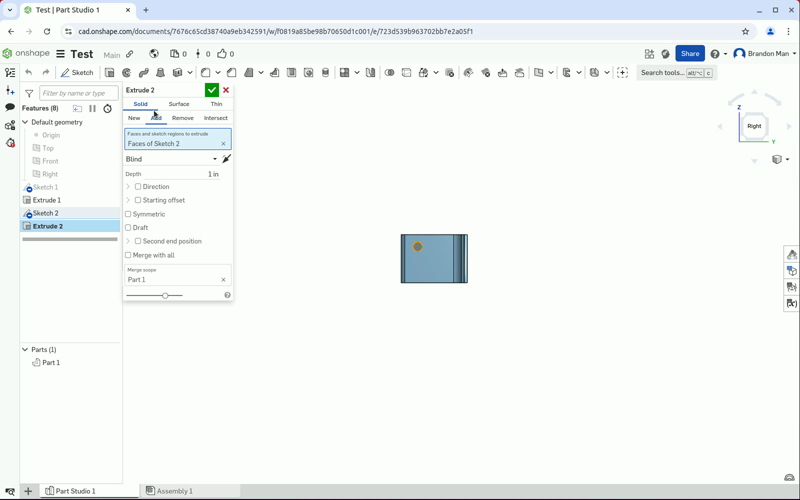
mouse_move(186, 120)
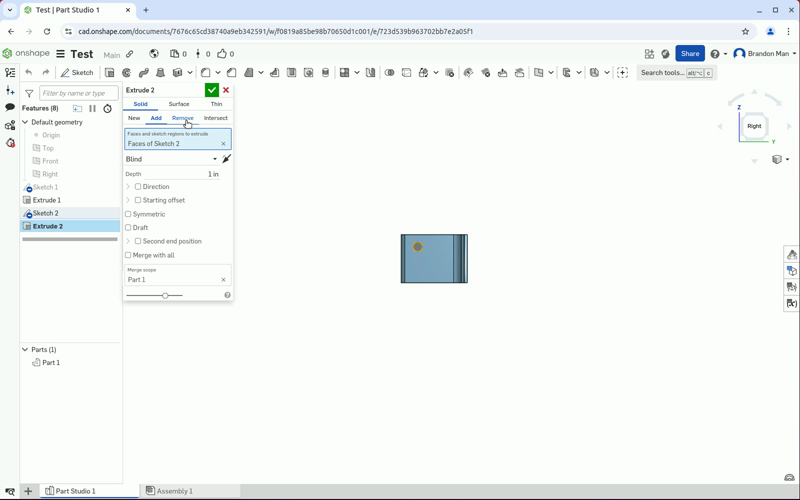
click(186, 120)
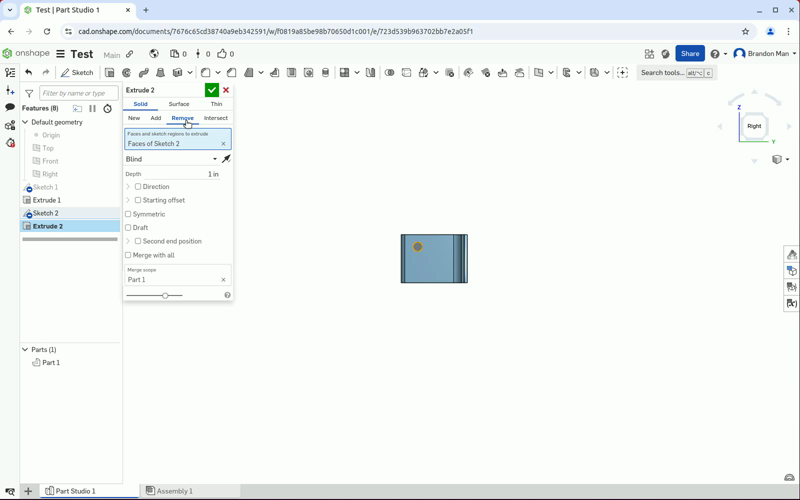
key(tab, 4)
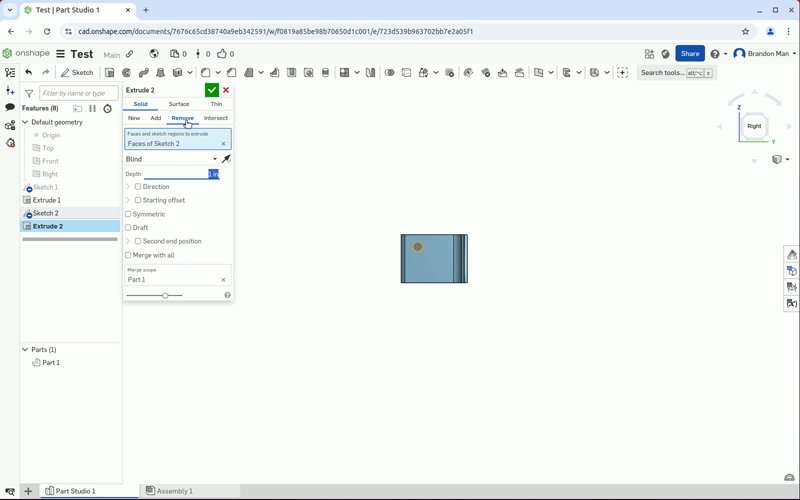
text(9.869)
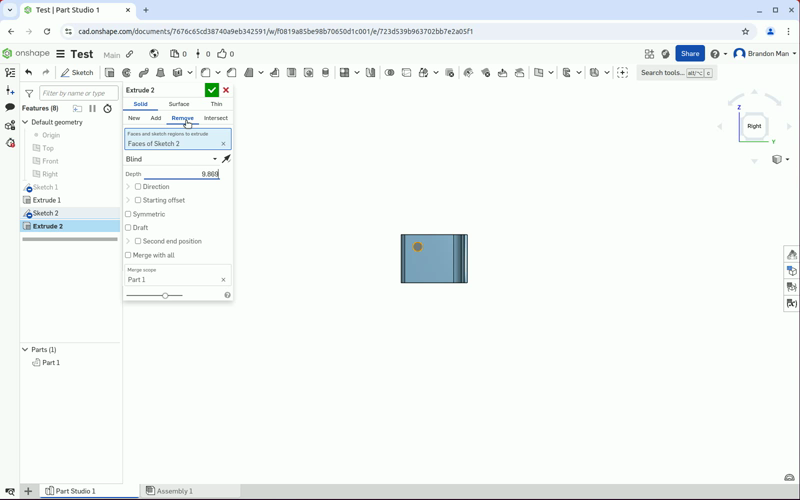
key(tab, 6)
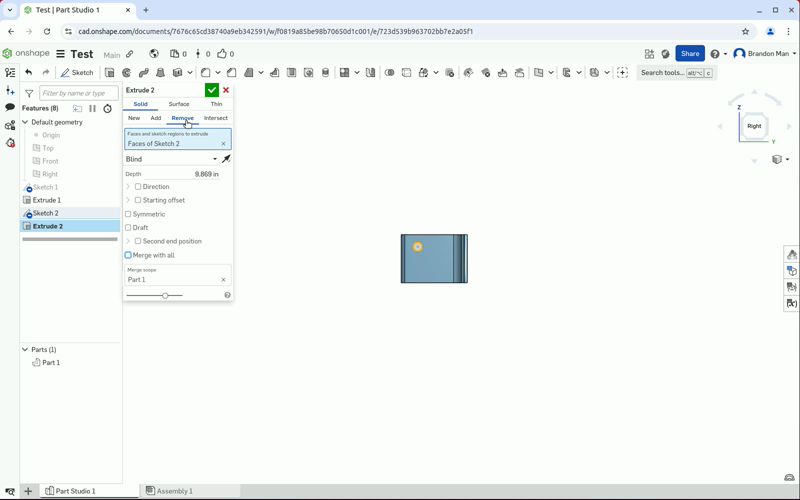
key(space)
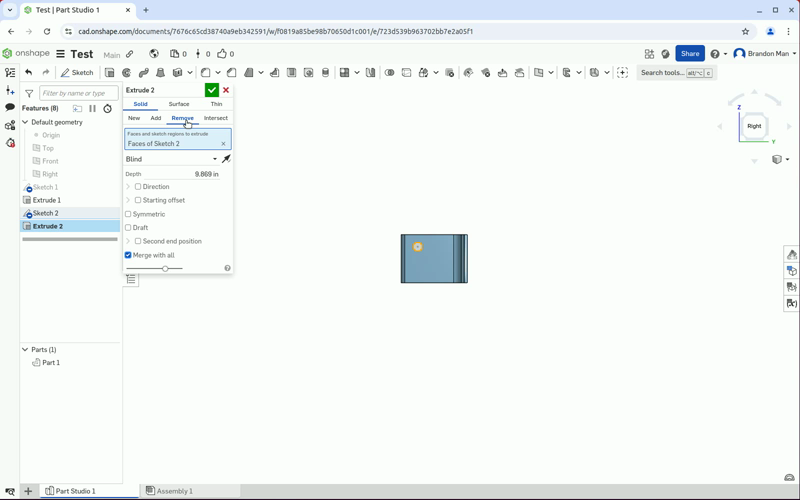
key(enter)
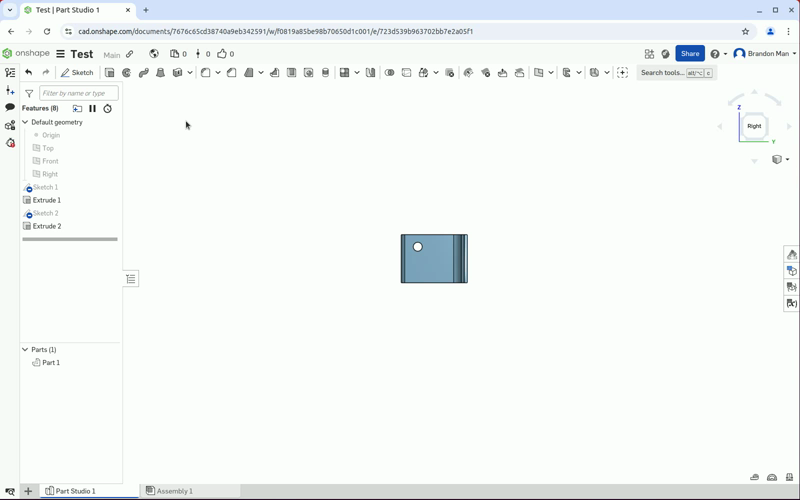
key(shift+h)
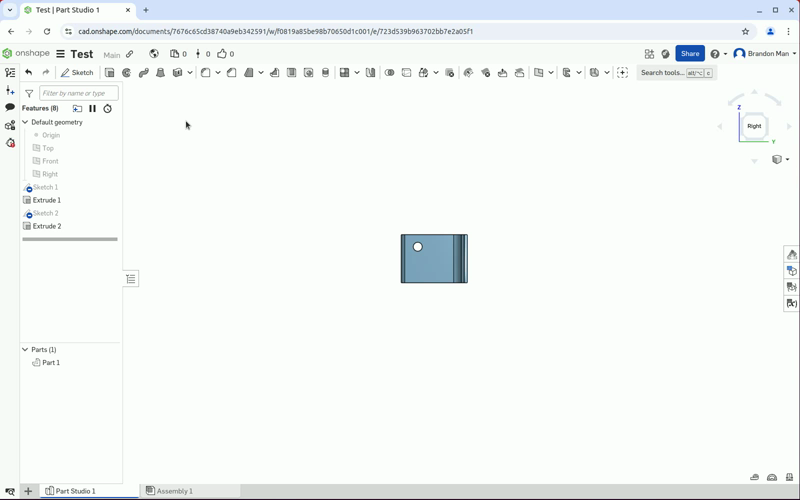
key(shift+h)
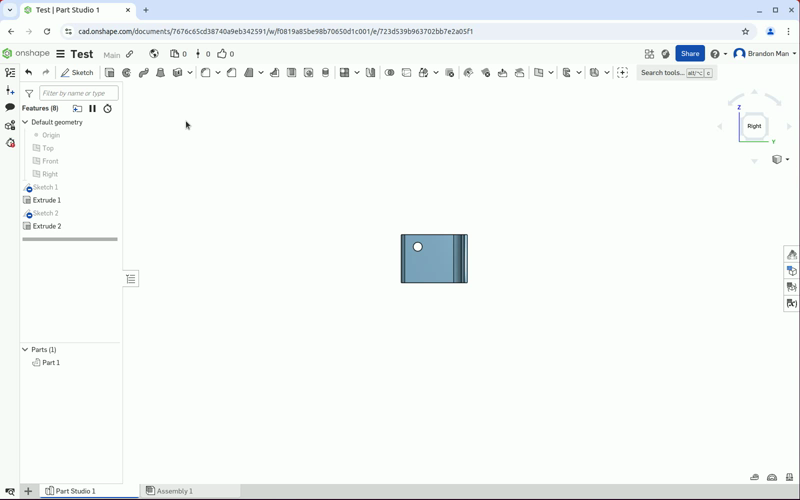
mouse_move(73, 189)
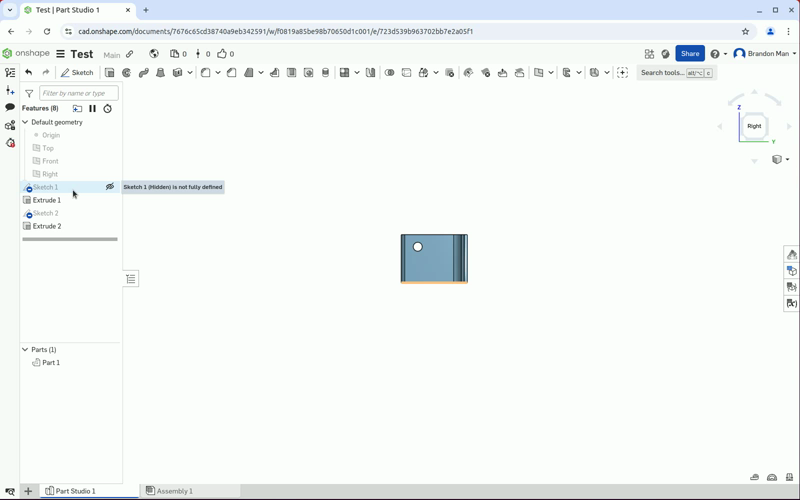
click(73, 189)
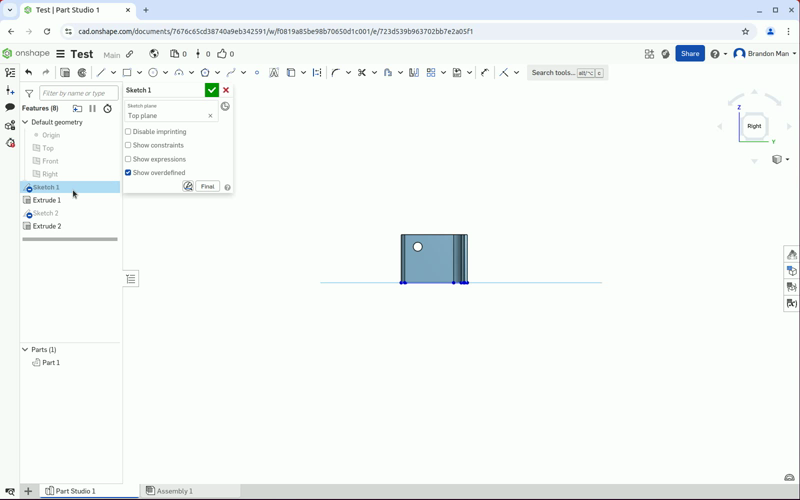
mouse_move(229, 92)
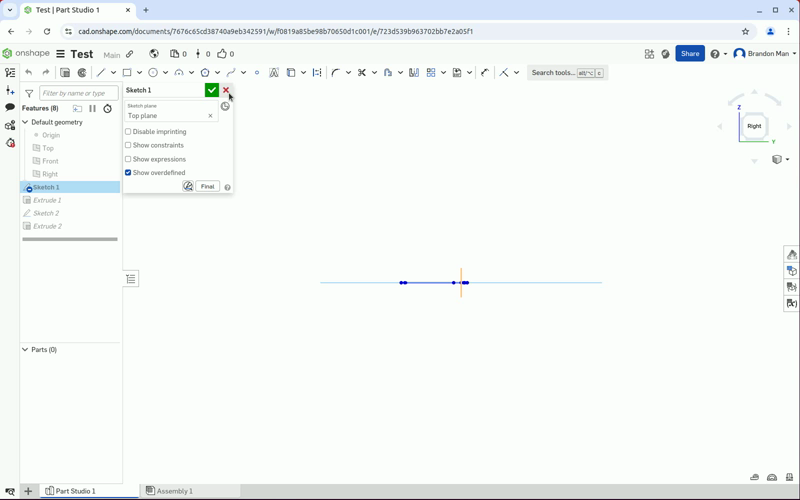
click(229, 92)
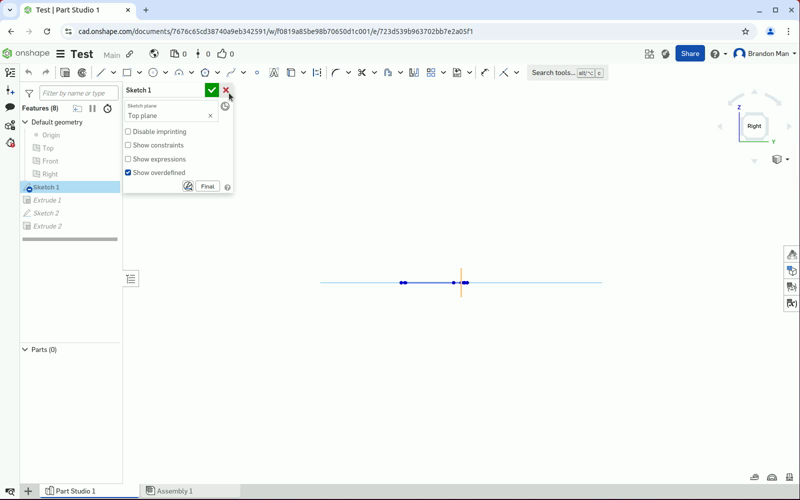
key(shift+s)
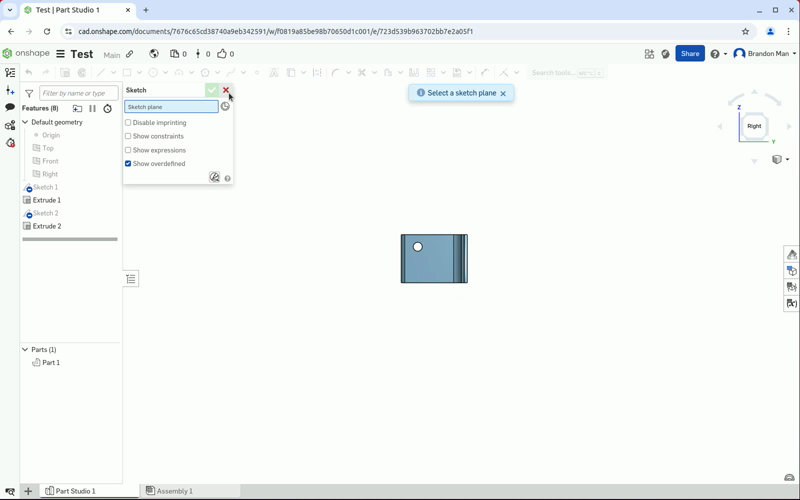
mouse_move(73, 176)
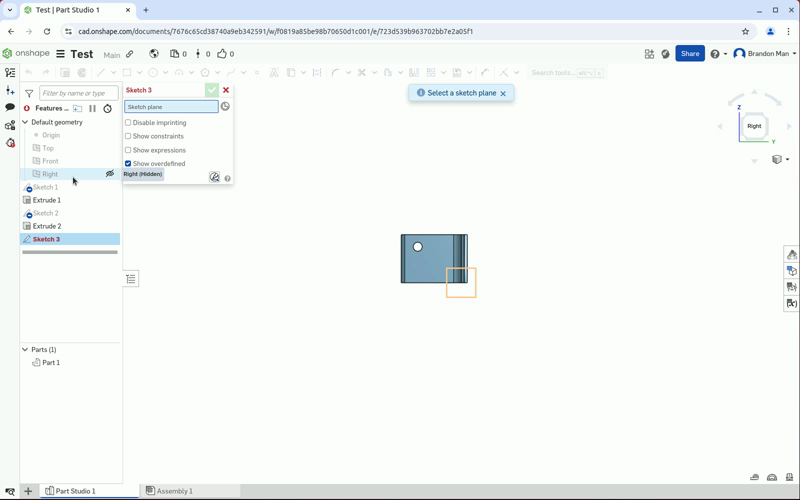
click(73, 176)
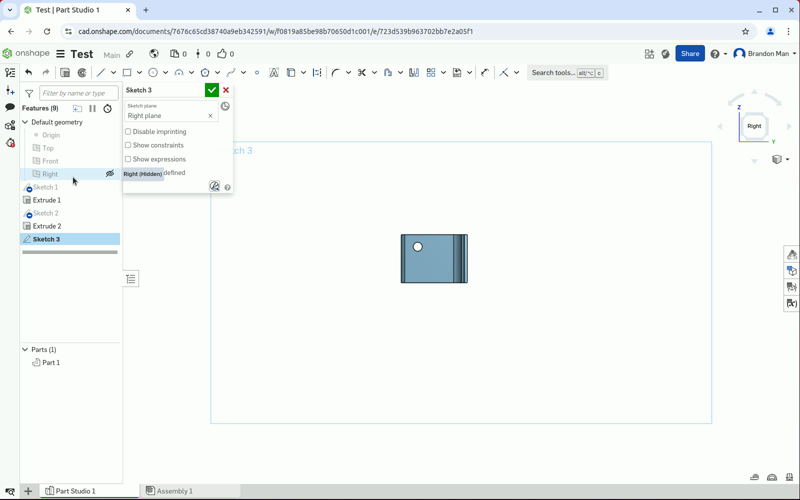
mouse_move(73, 352)
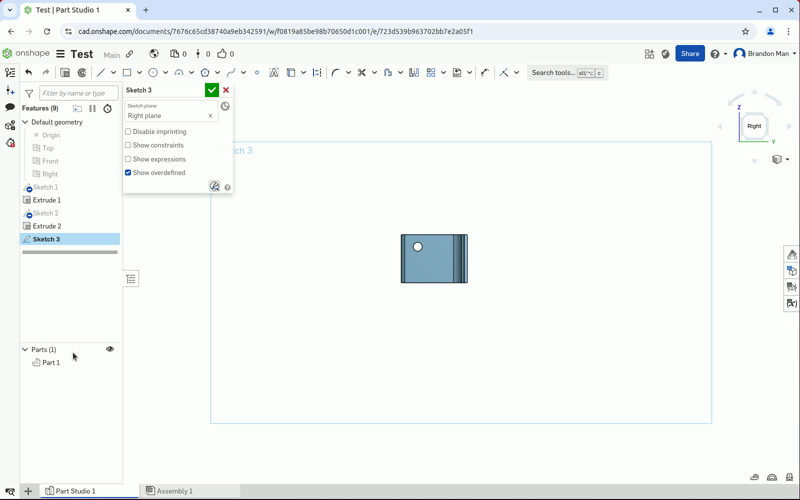
key(y)
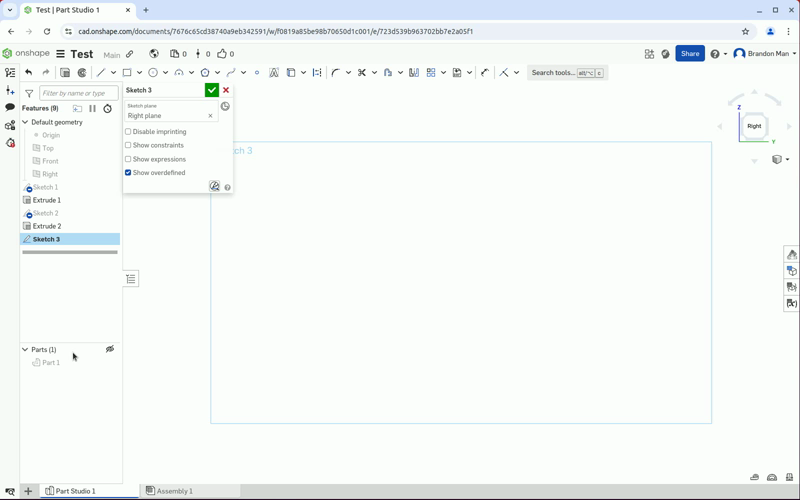
key(c)
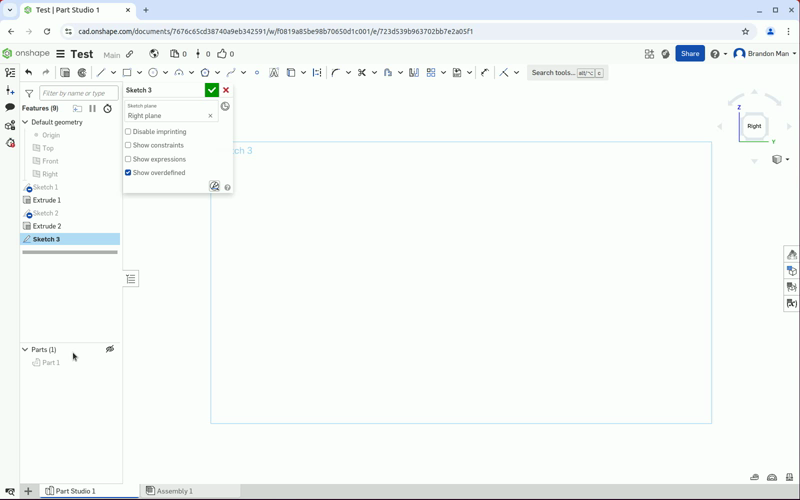
key_down(shift)
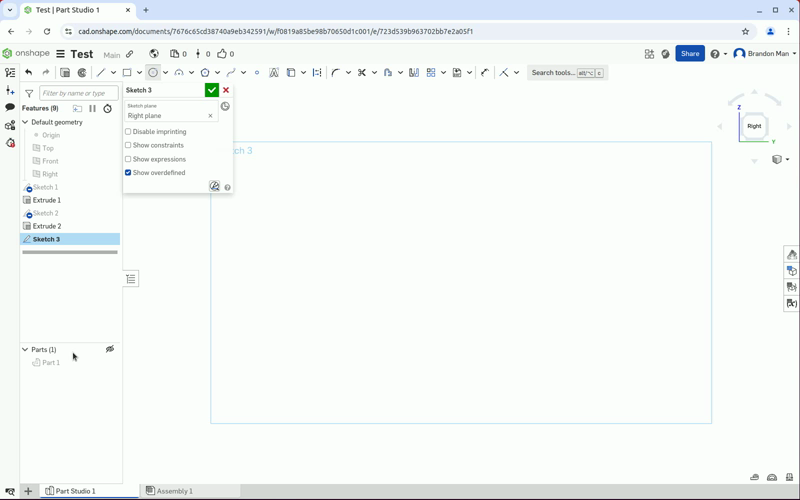
mouse_move(440, 246)
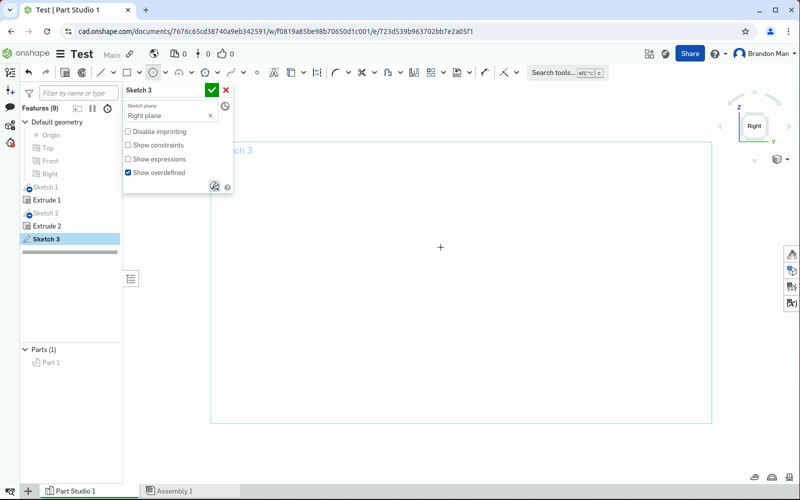
click(440, 246)
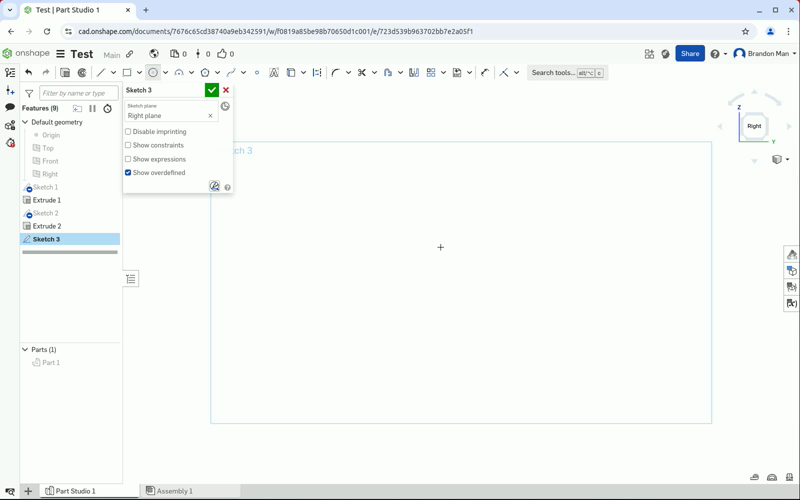
key_up(shift)
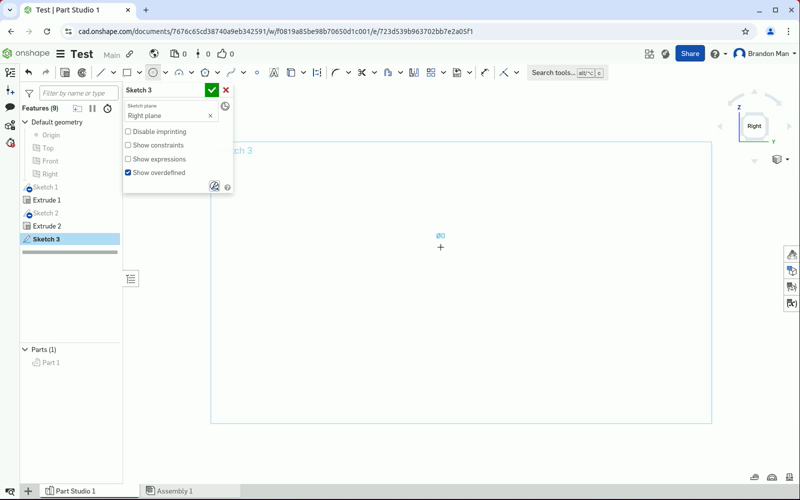
mouse_move(445, 246)
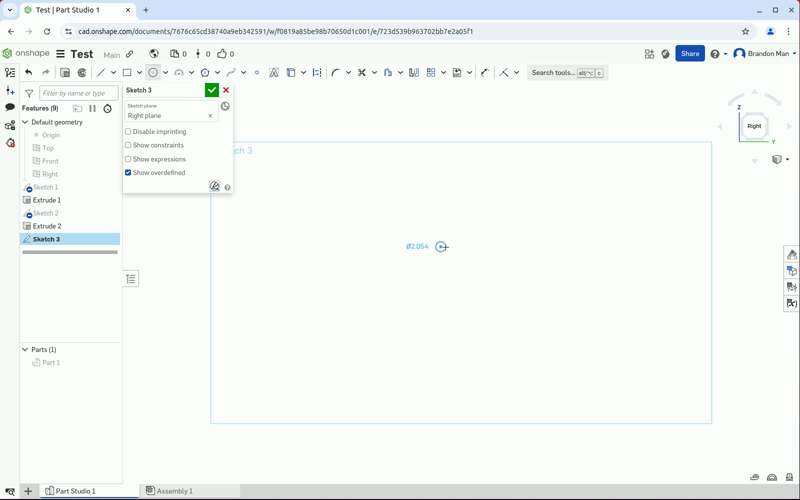
click(445, 246)
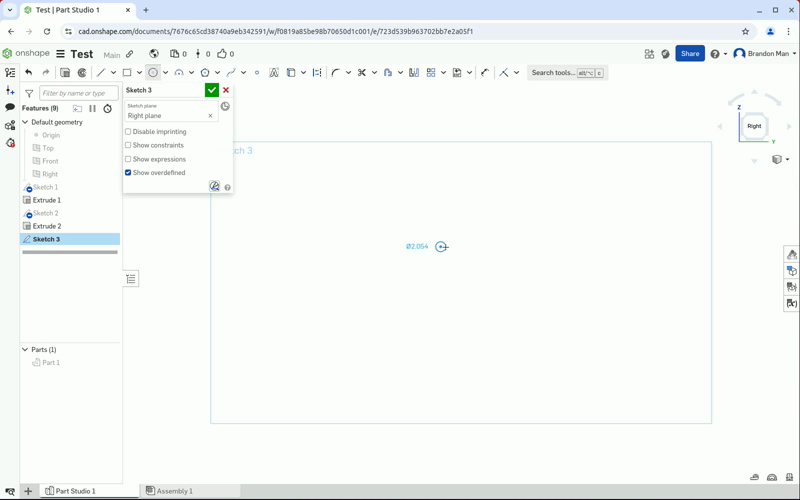
key(esc)
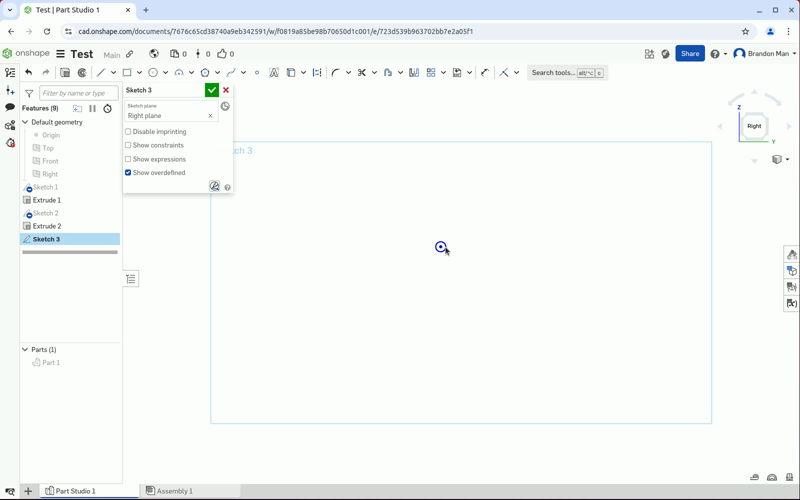
mouse_move(441, 249)
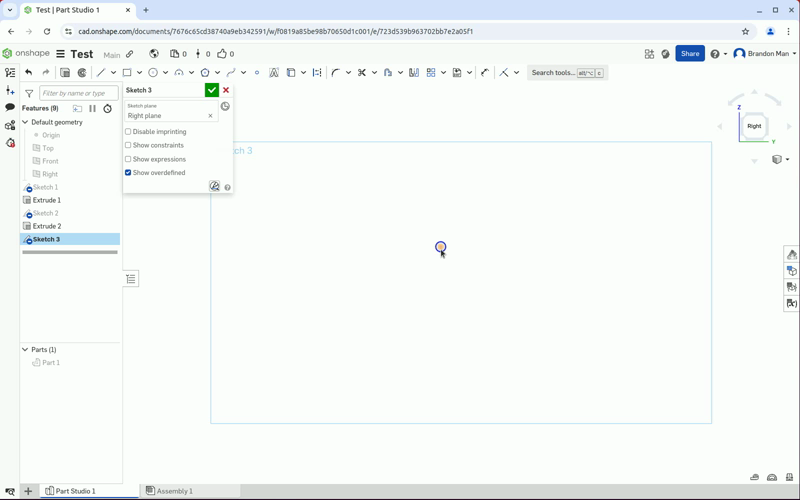
scroll(6)
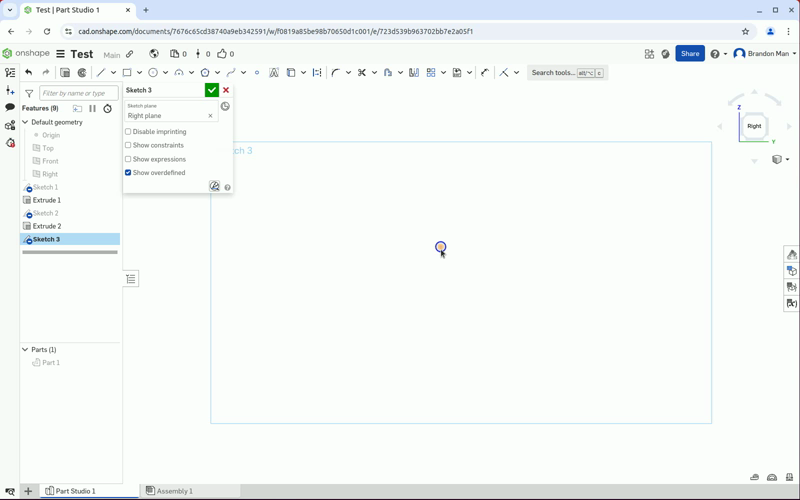
scroll(6)
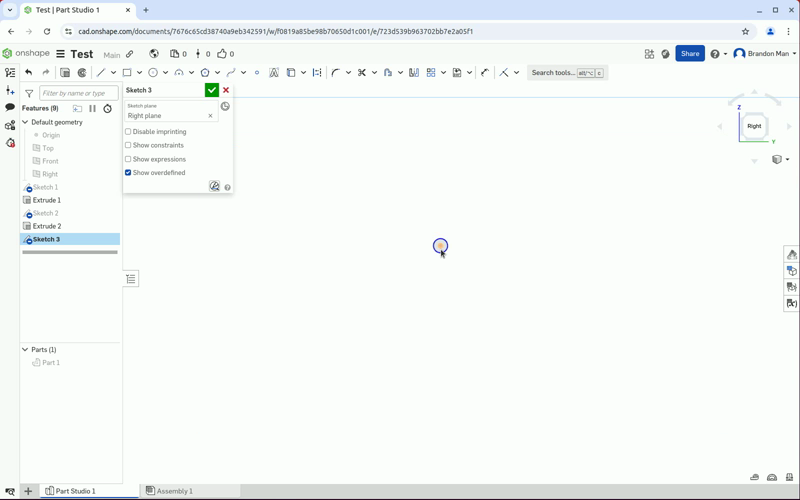
scroll(6)
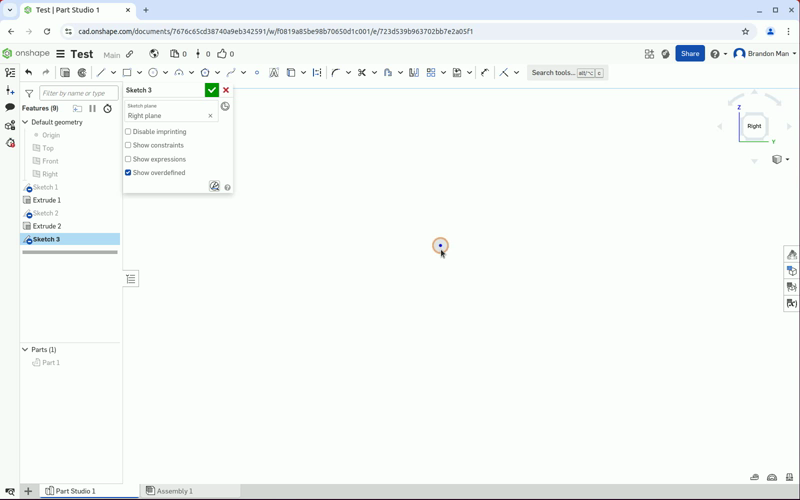
scroll(6)
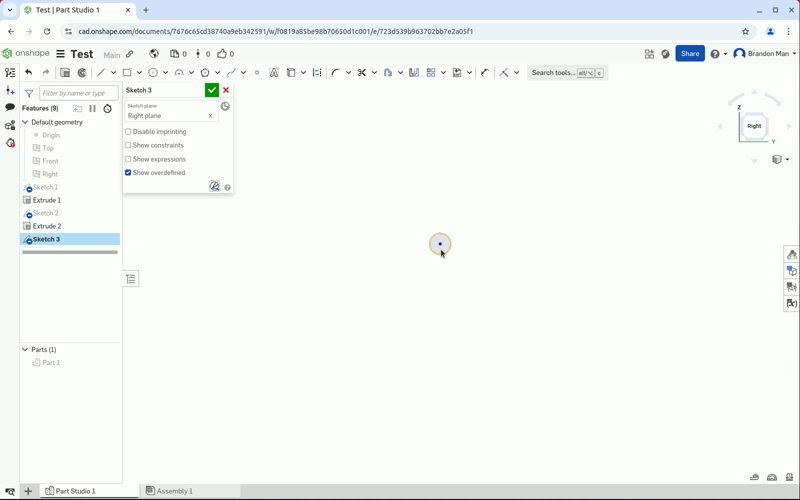
scroll(6)
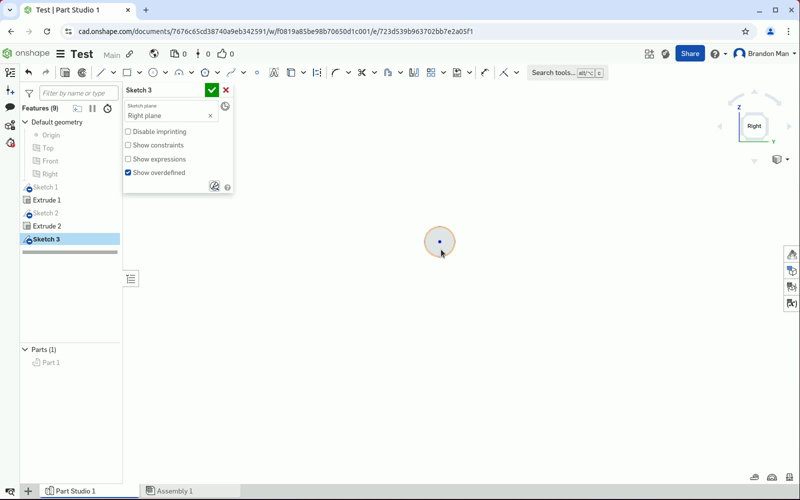
scroll(6)
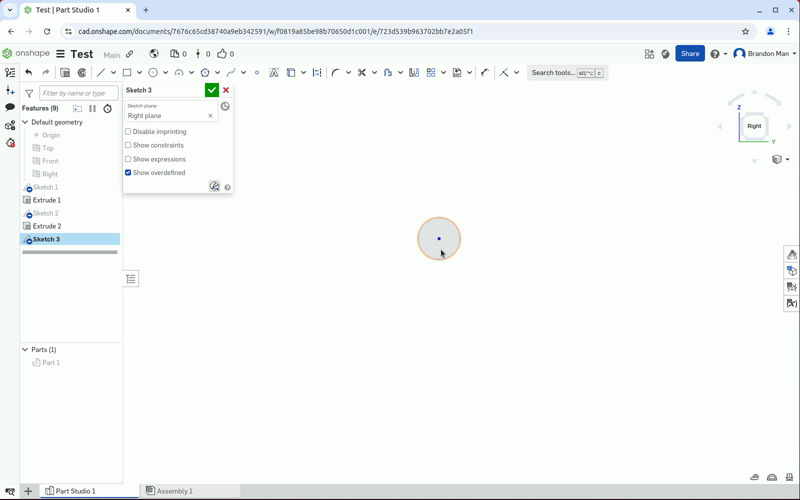
scroll(6)
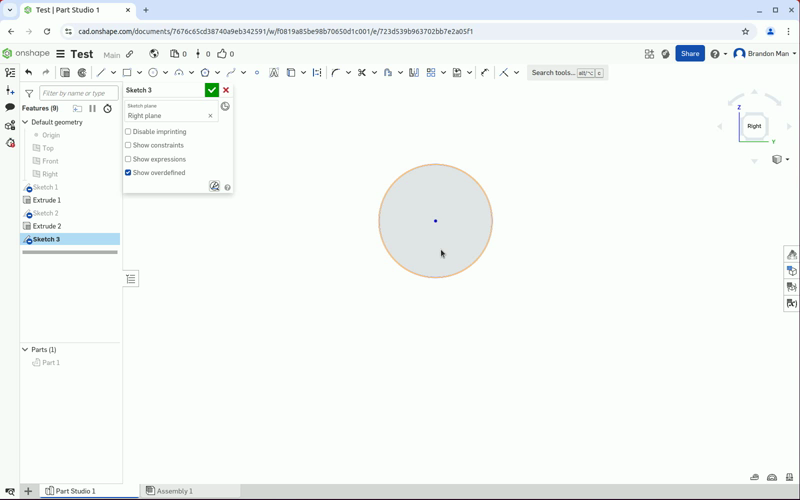
click(441, 249)
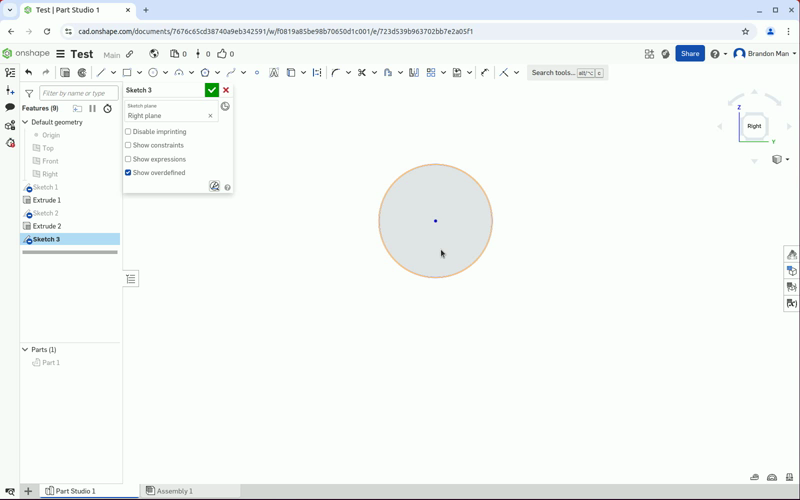
scroll(-6)
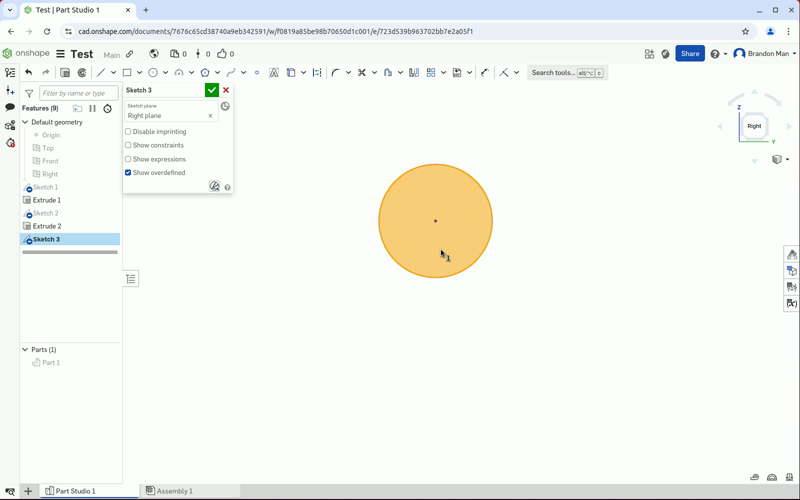
scroll(-6)
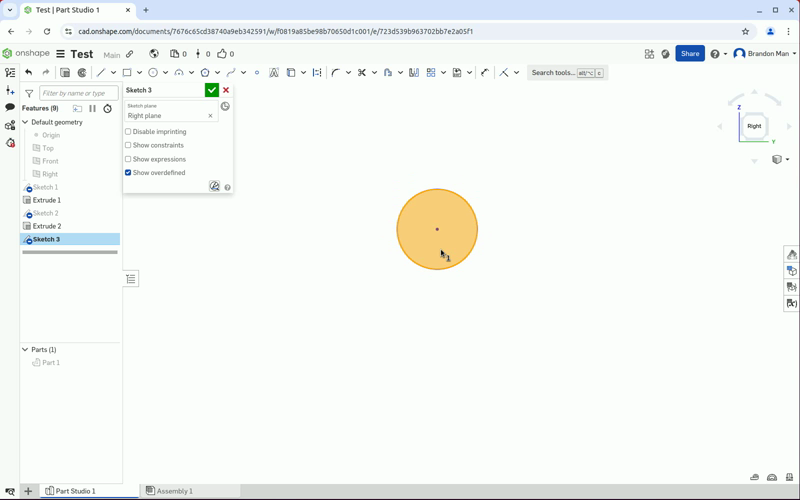
scroll(-6)
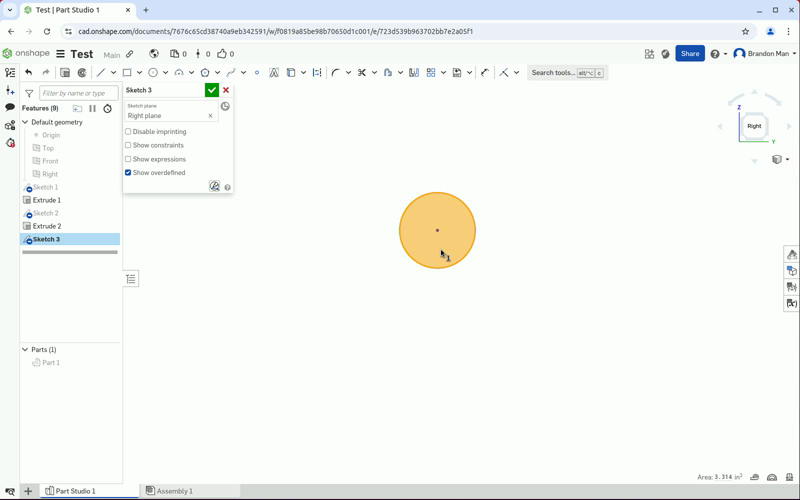
scroll(-6)
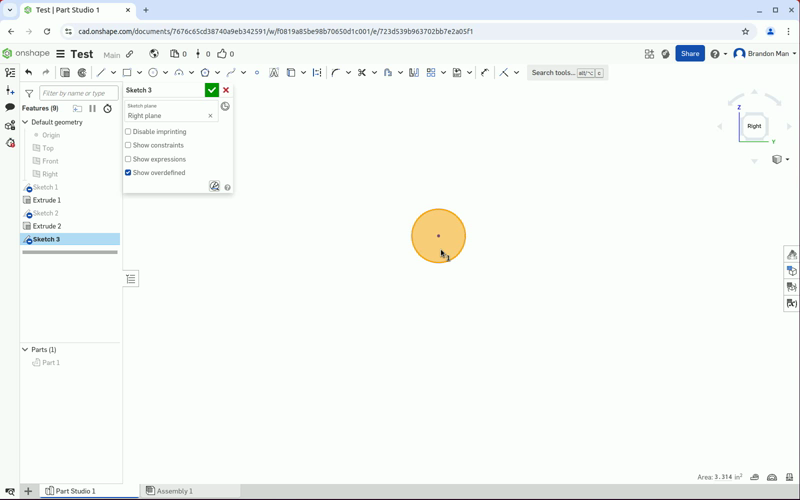
scroll(-6)
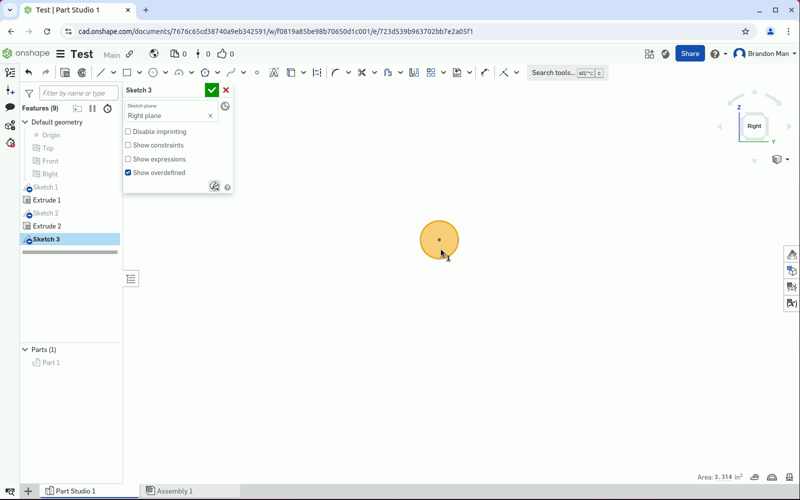
scroll(-6)
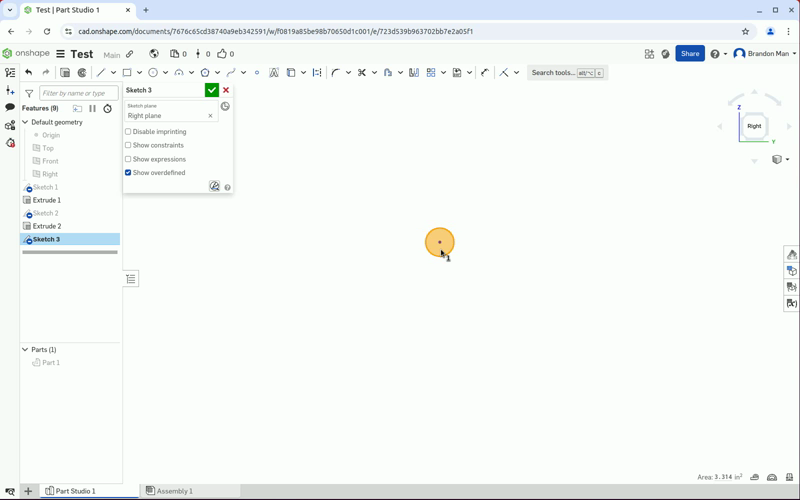
scroll(-6)
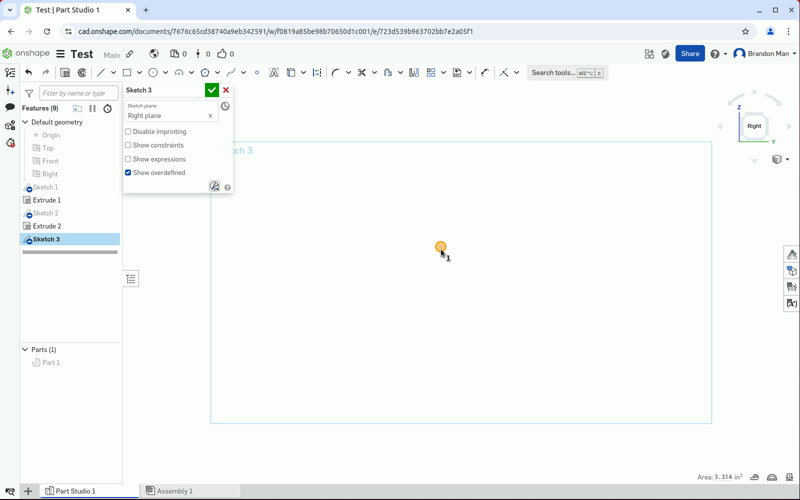
mouse_move(73, 352)
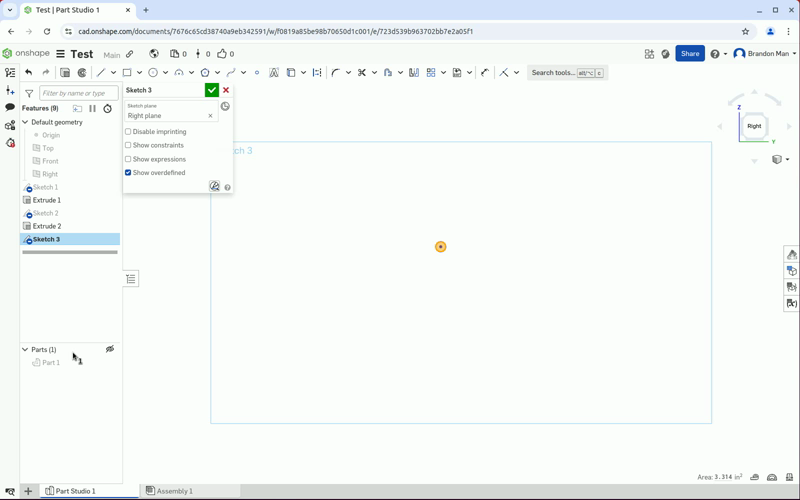
key(shift+y)
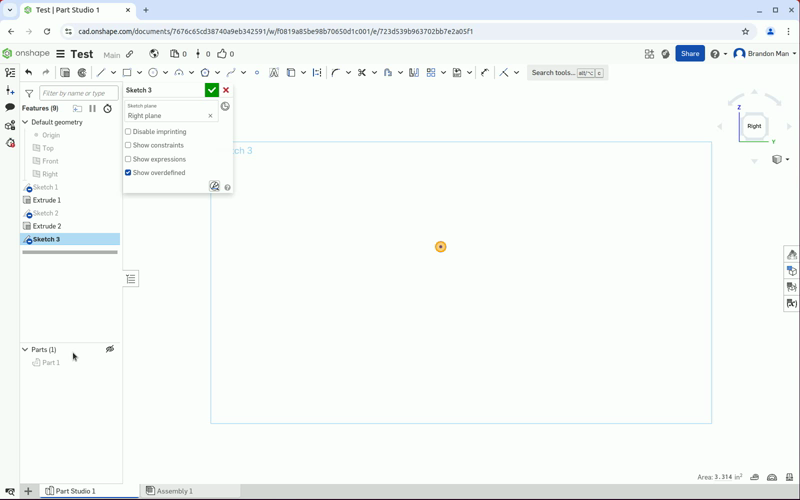
key(shift+e)
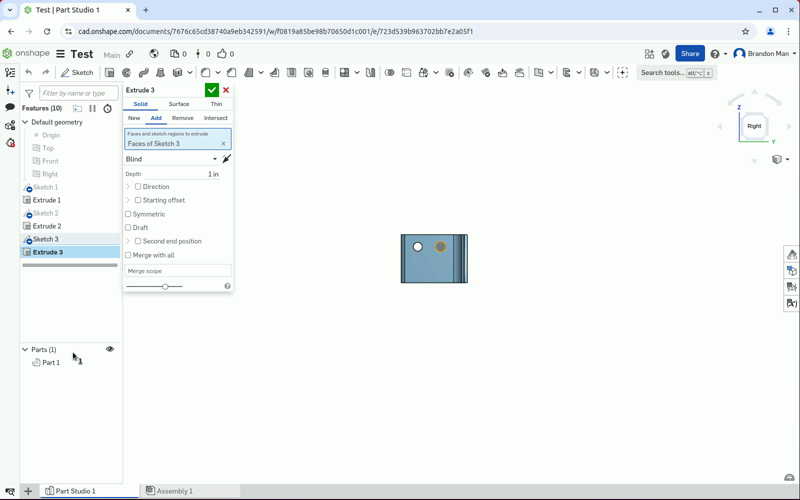
mouse_move(143, 106)
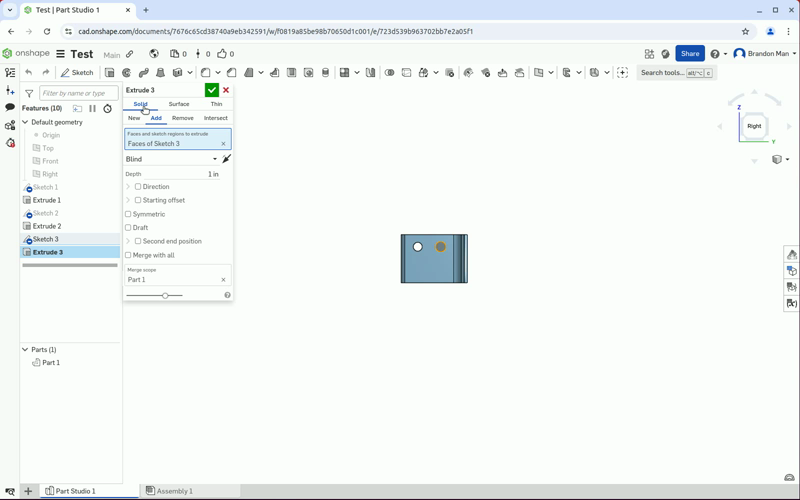
click(143, 106)
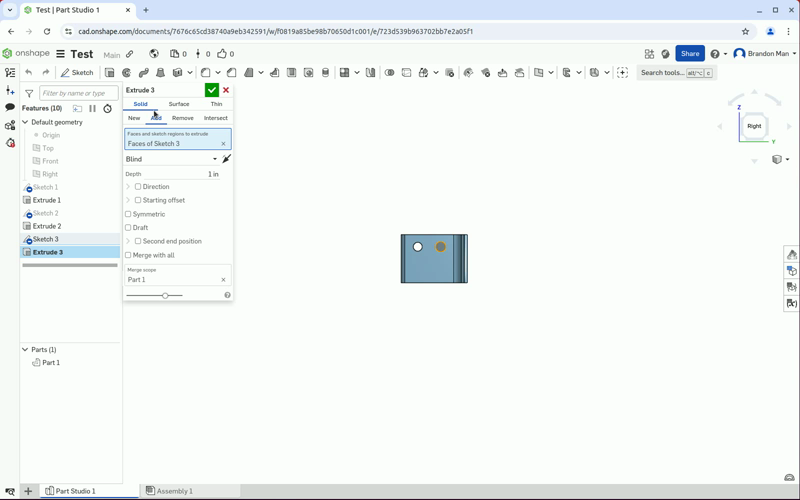
mouse_move(186, 120)
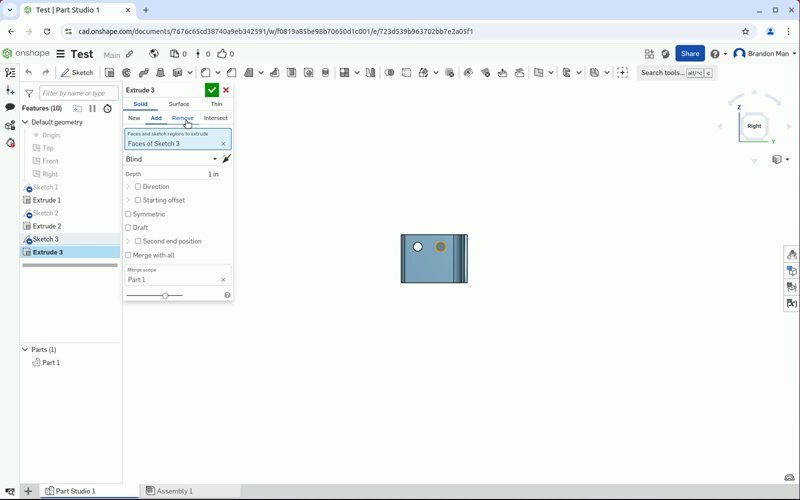
click(186, 120)
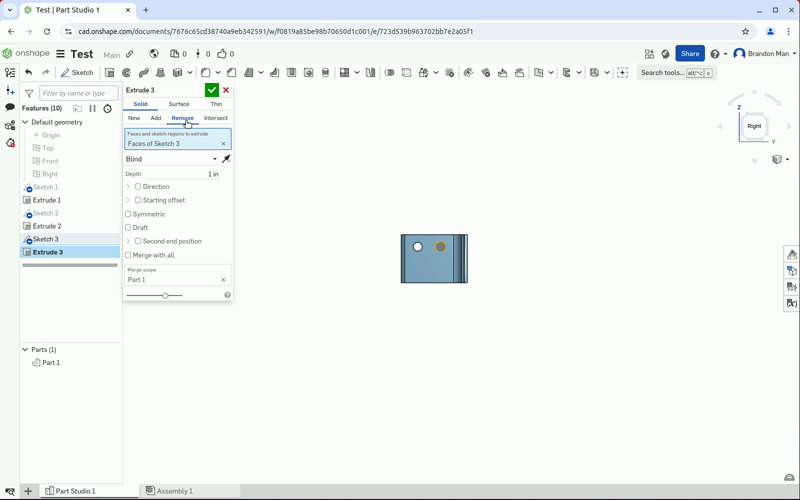
key(tab, 4)
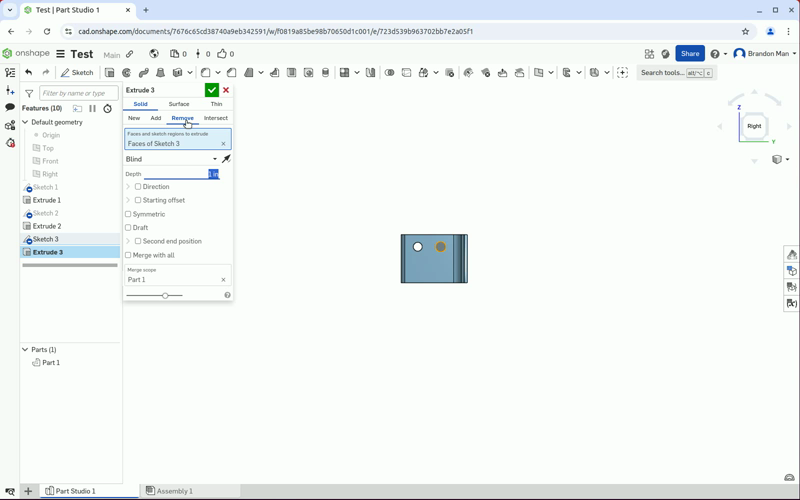
text(9.869)
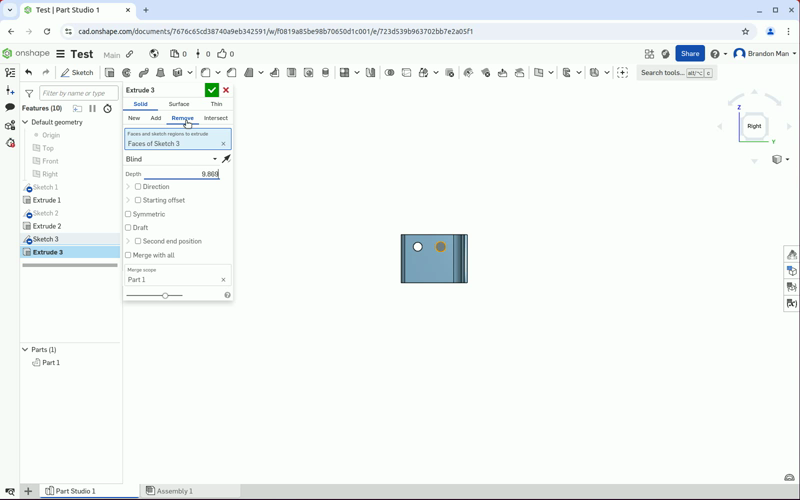
key(tab, 6)
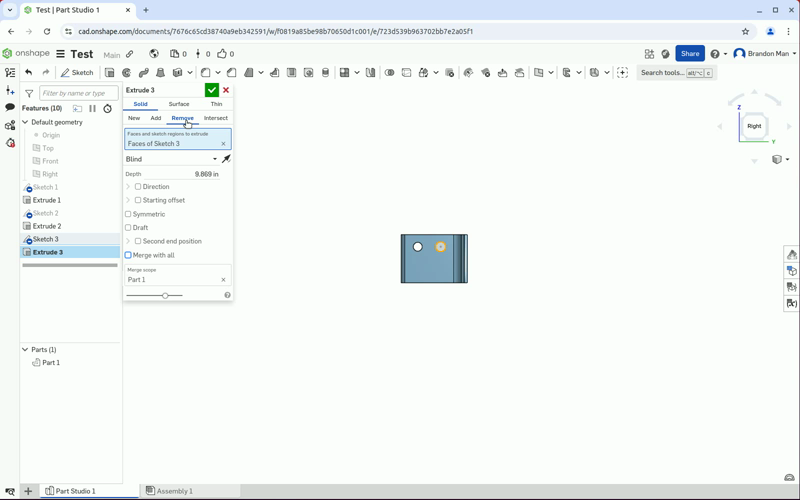
key(space)
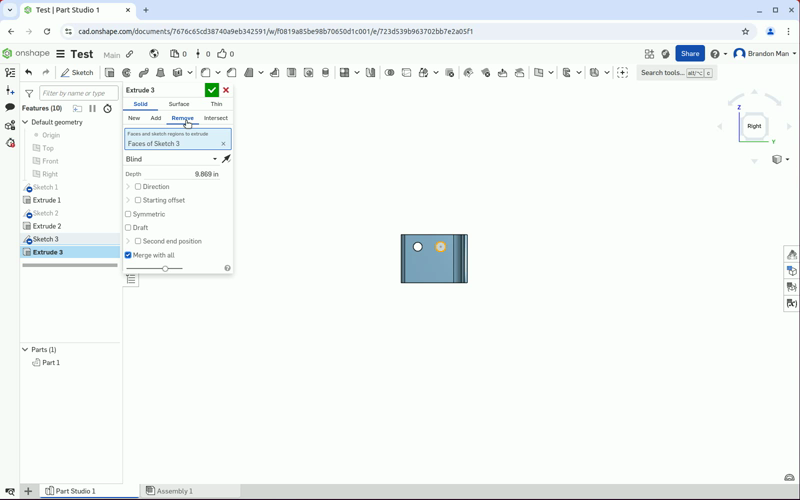
key(enter)
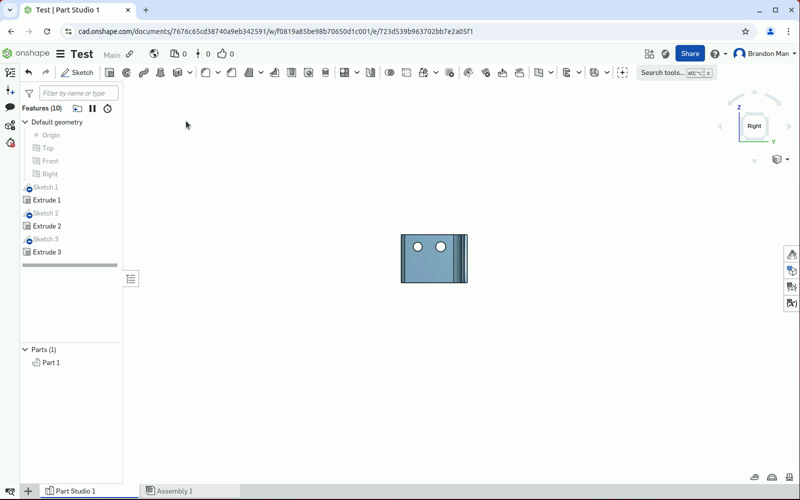
key(shift+h)
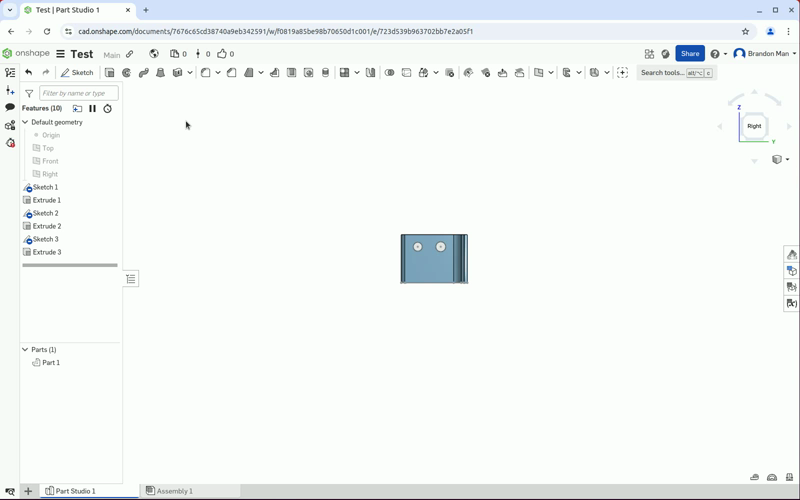
key(shift+h)
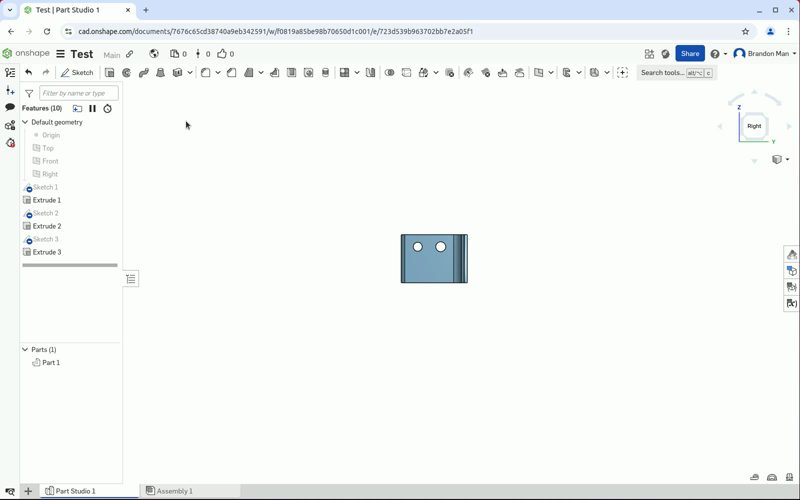
mouse_move(73, 189)
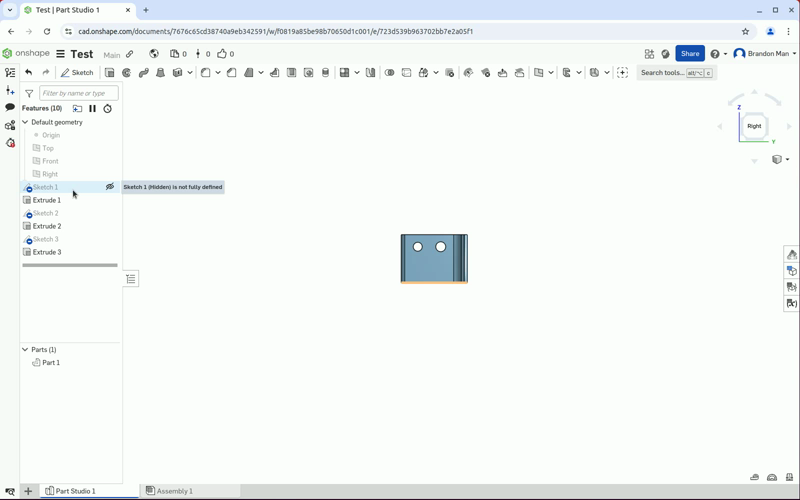
click(73, 189)
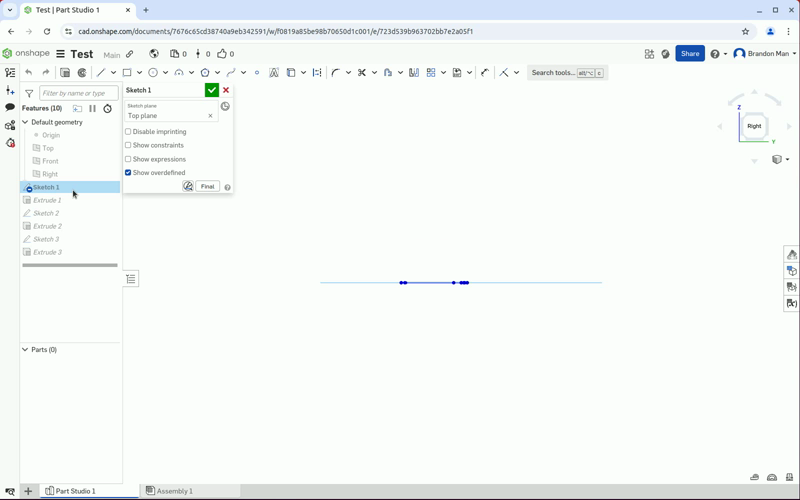
mouse_move(229, 92)
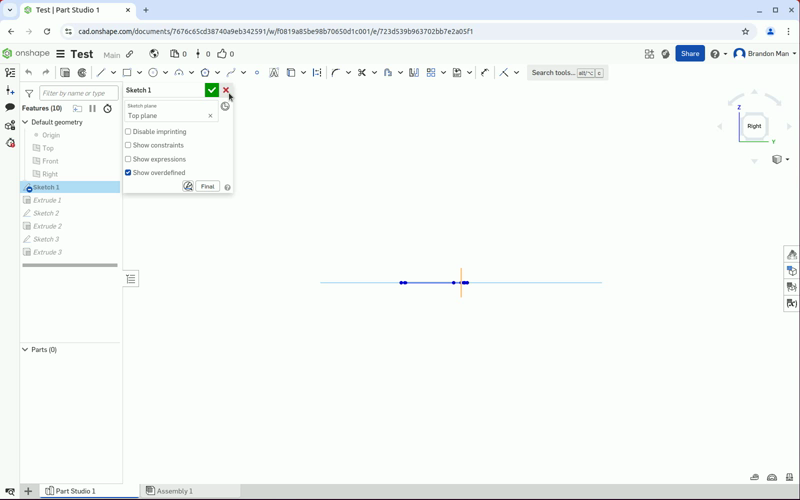
click(229, 92)
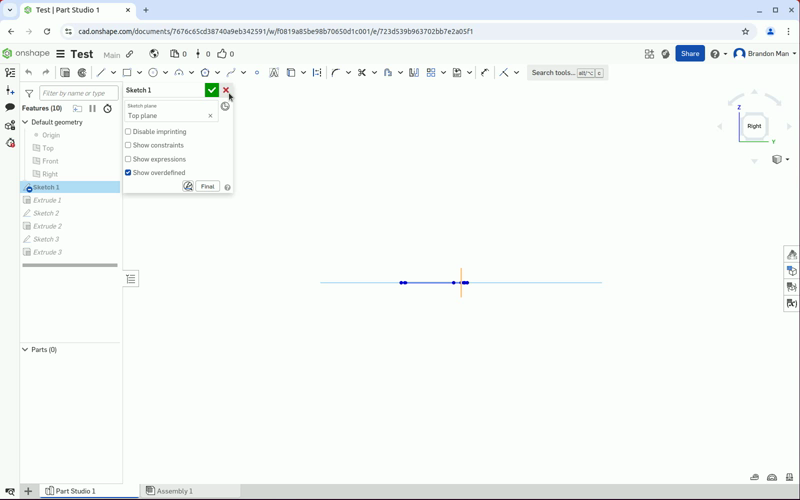
key(shift+s)
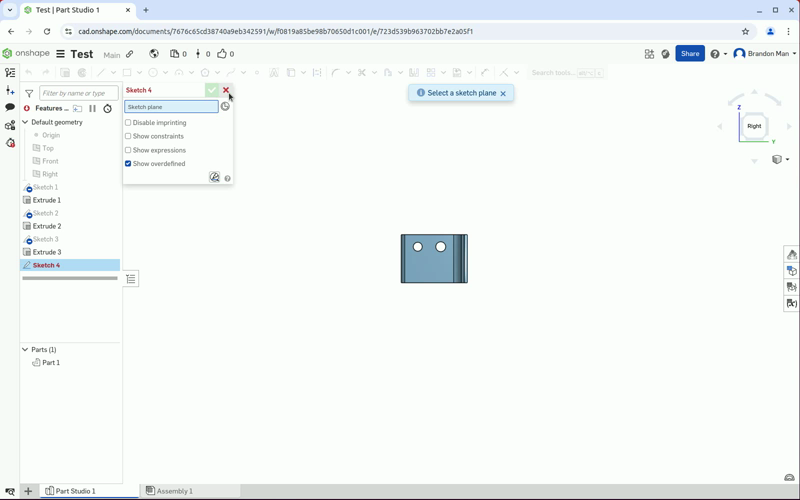
mouse_move(73, 176)
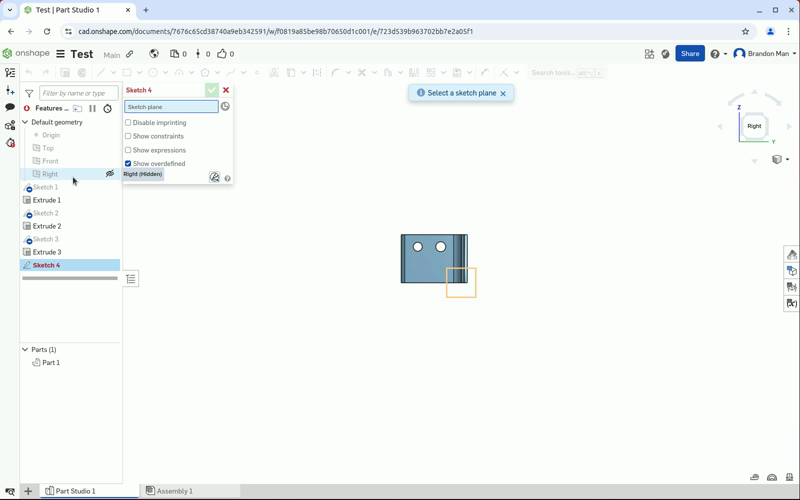
click(73, 176)
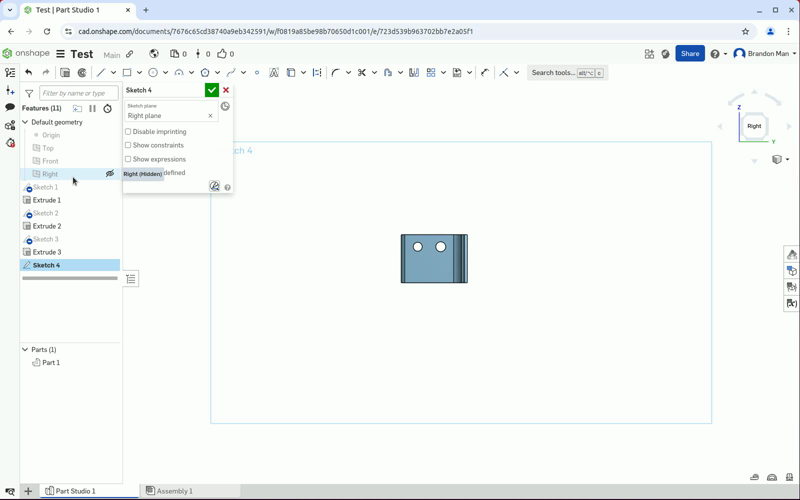
mouse_move(73, 352)
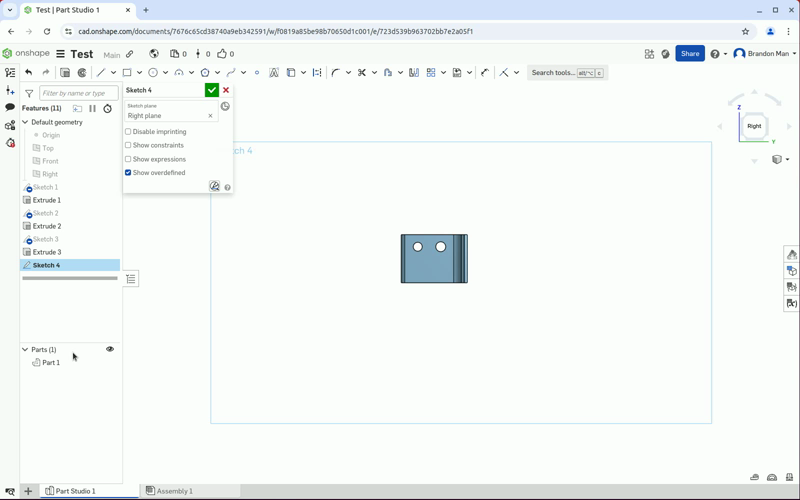
key(y)
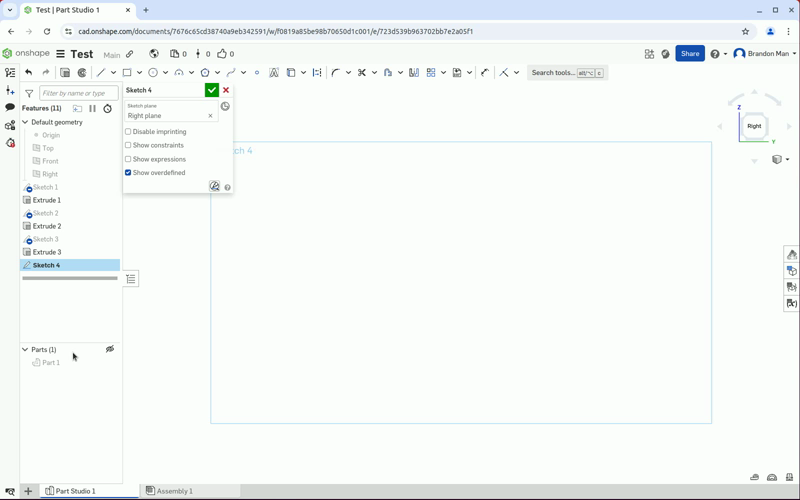
key(c)
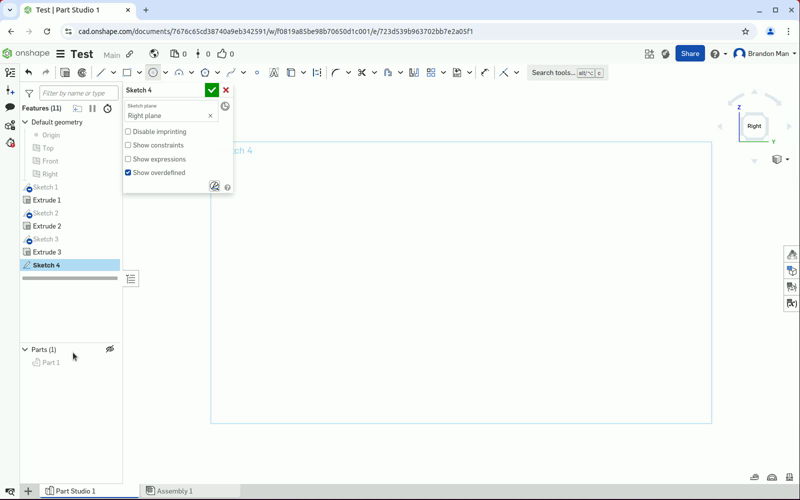
key_down(shift)
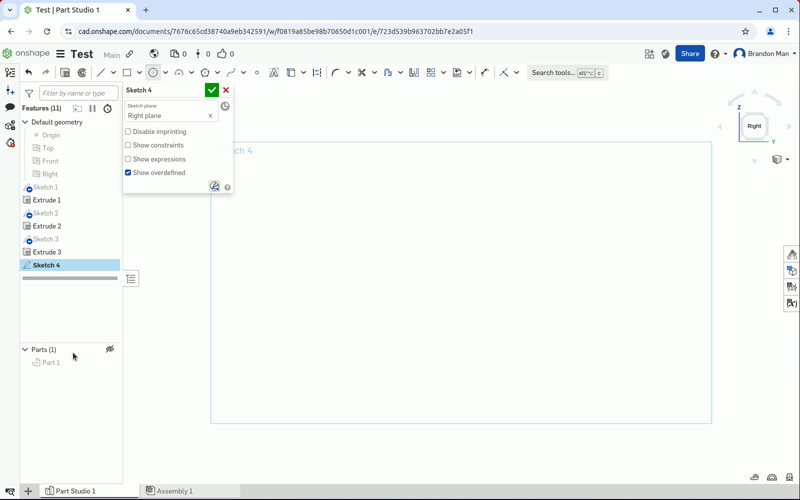
mouse_move(440, 271)
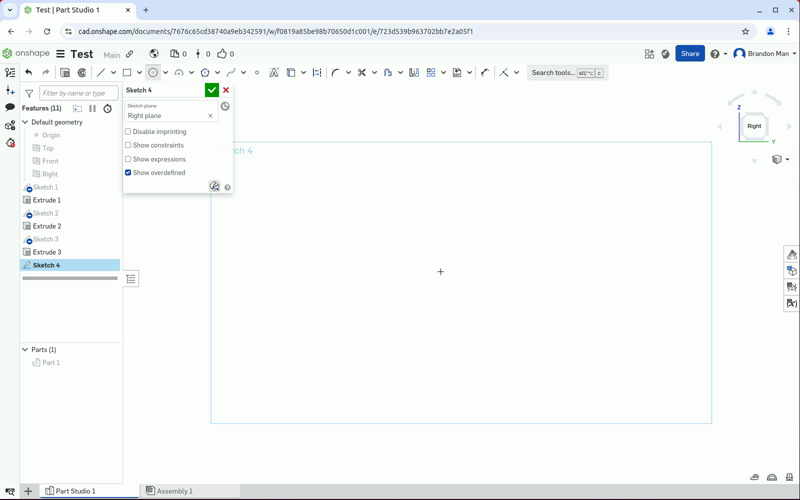
click(440, 271)
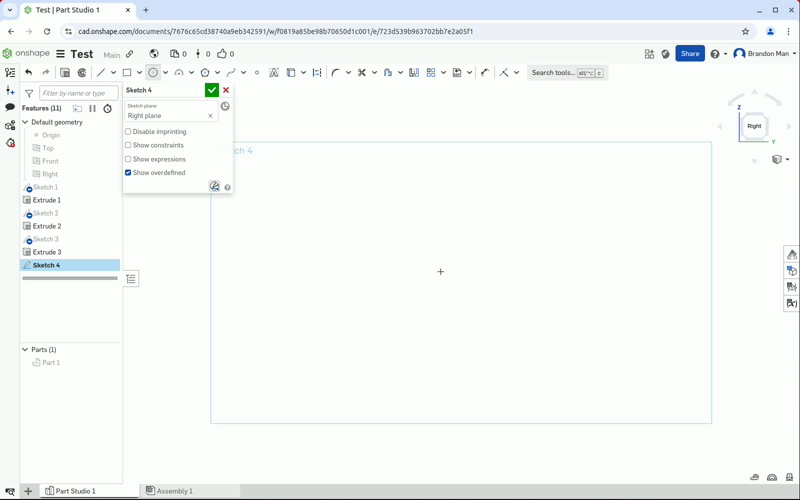
key_up(shift)
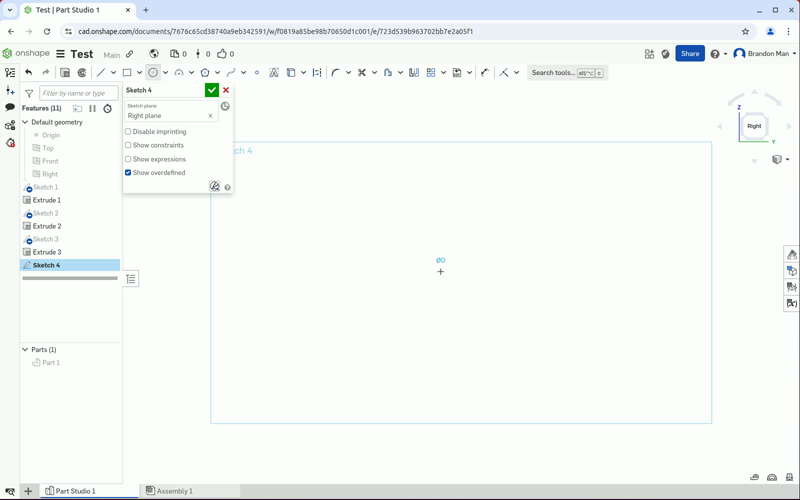
mouse_move(445, 271)
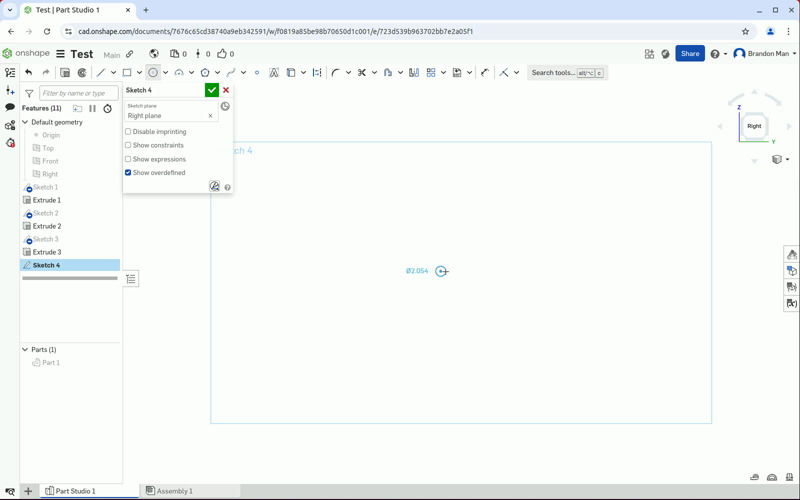
click(445, 271)
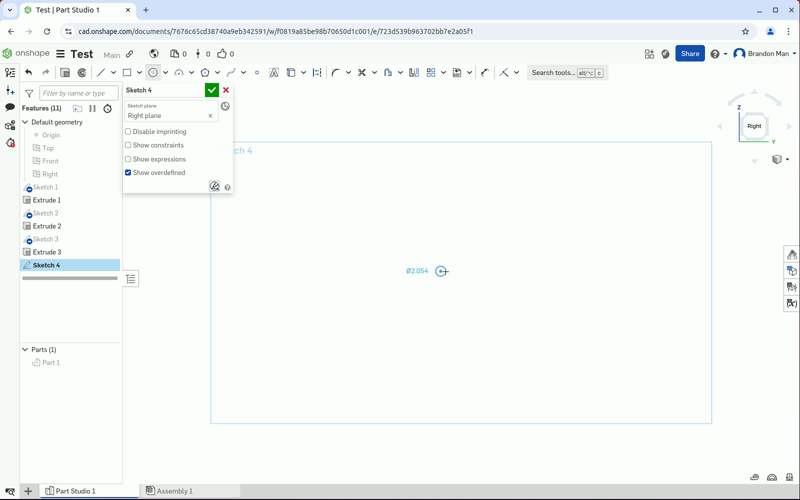
key(esc)
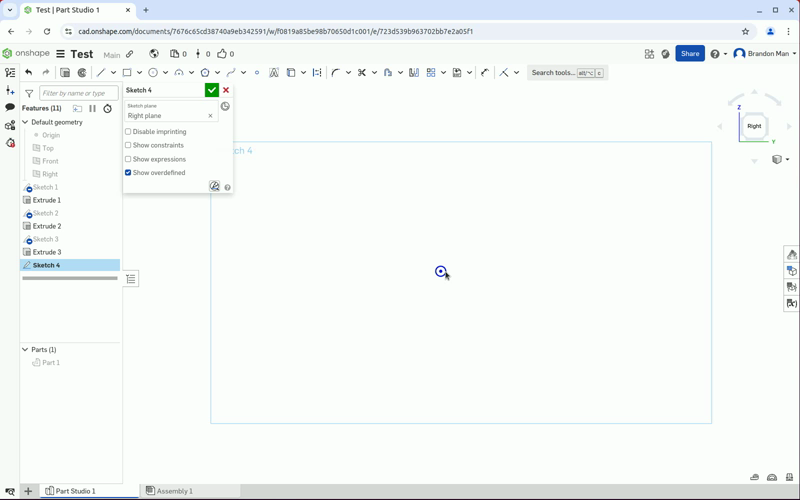
mouse_move(442, 269)
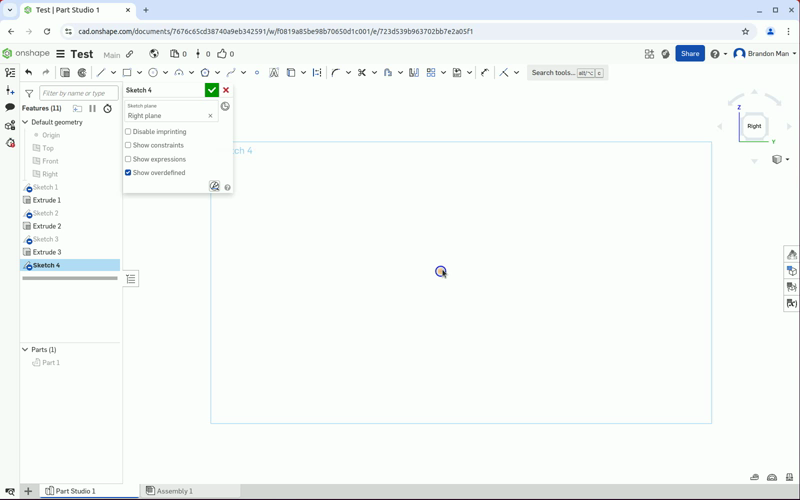
scroll(6)
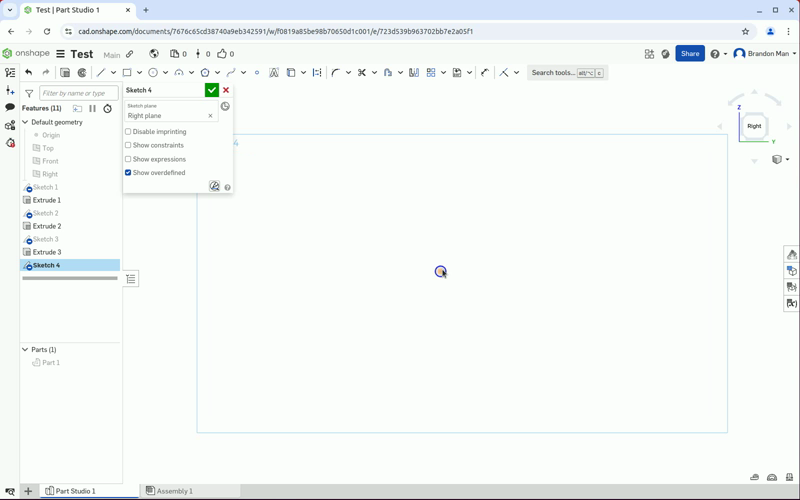
scroll(6)
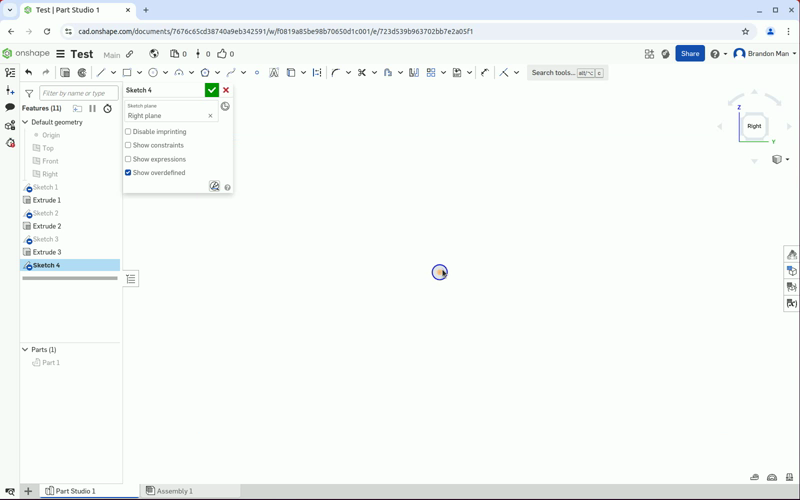
scroll(6)
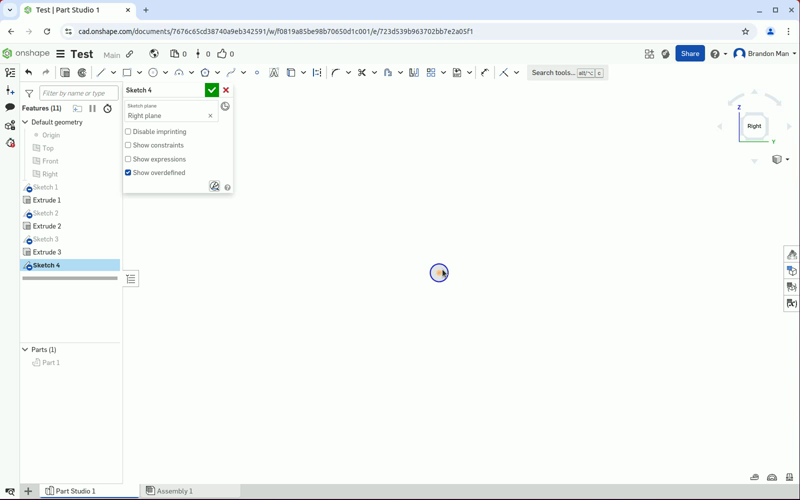
scroll(6)
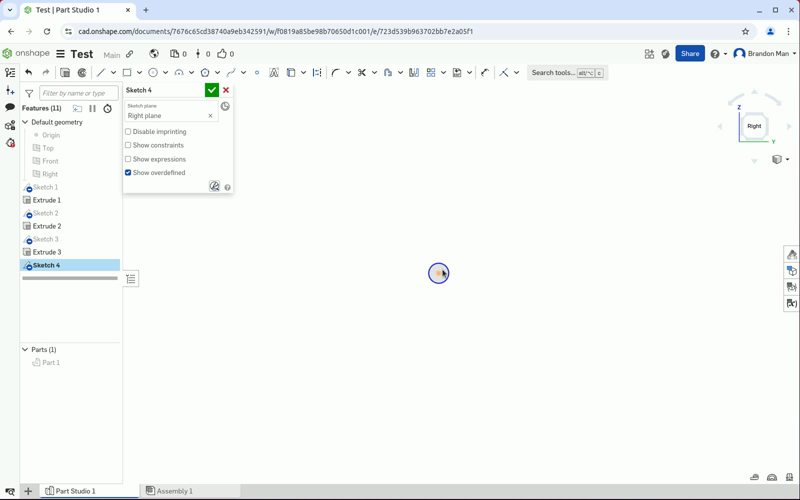
scroll(6)
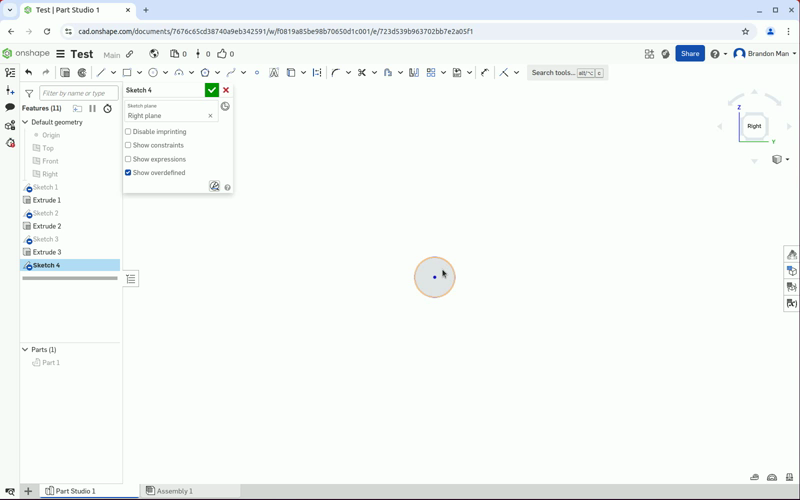
scroll(6)
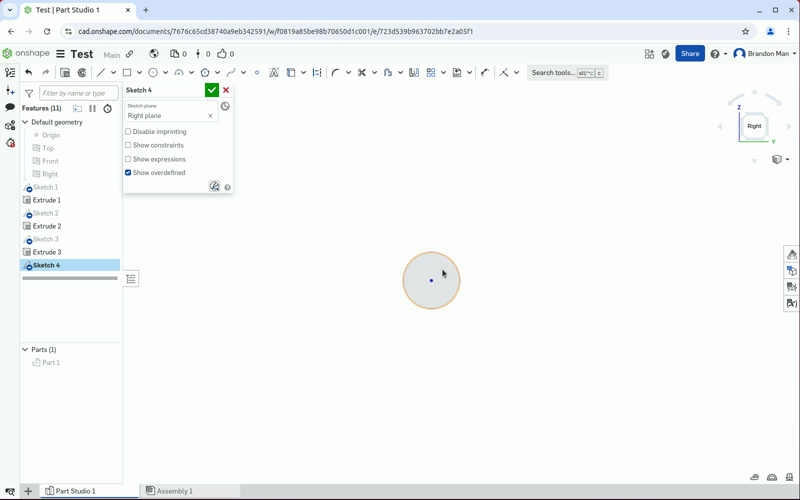
scroll(6)
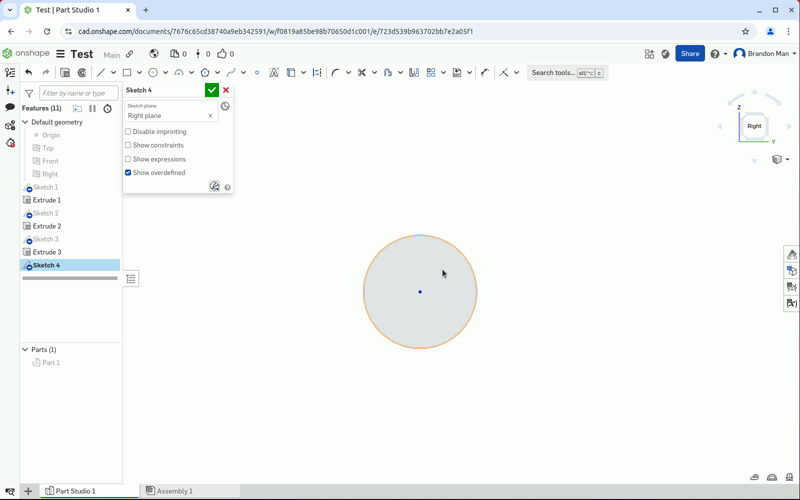
click(442, 269)
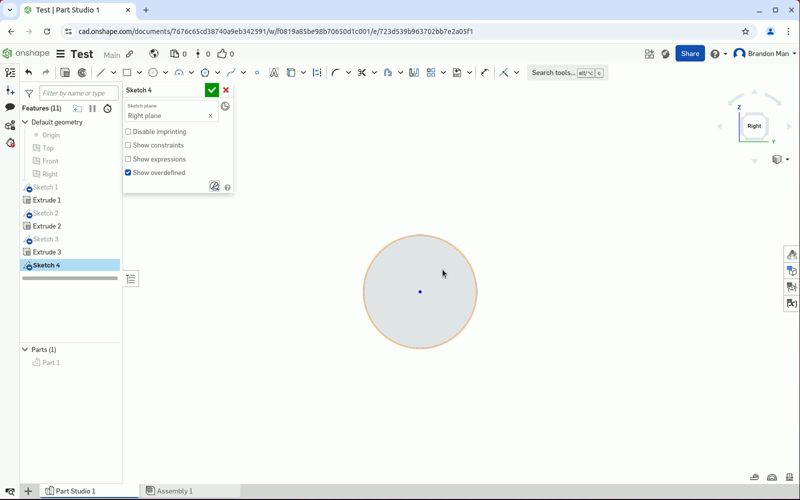
scroll(-6)
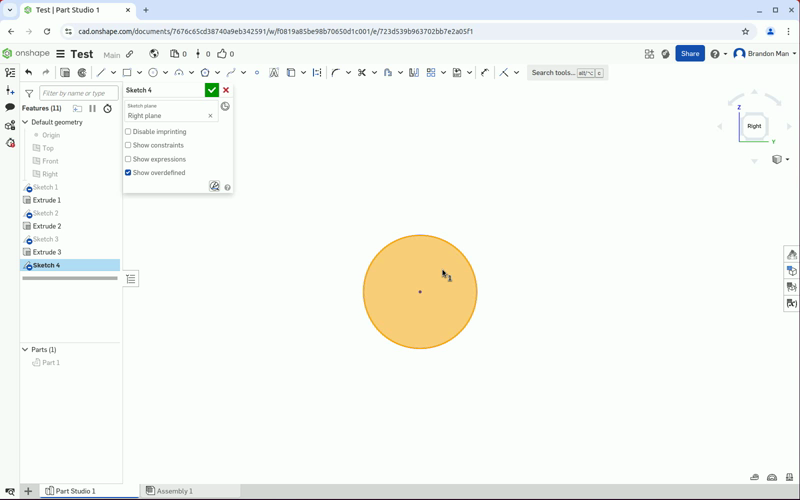
scroll(-6)
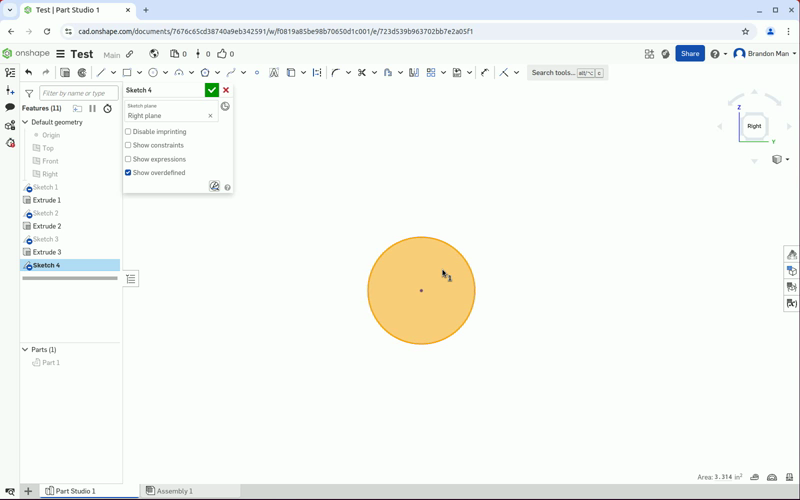
scroll(-6)
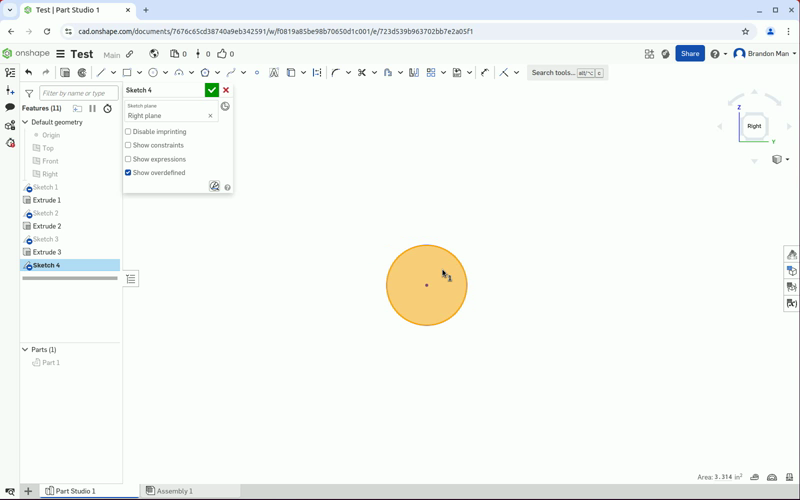
scroll(-6)
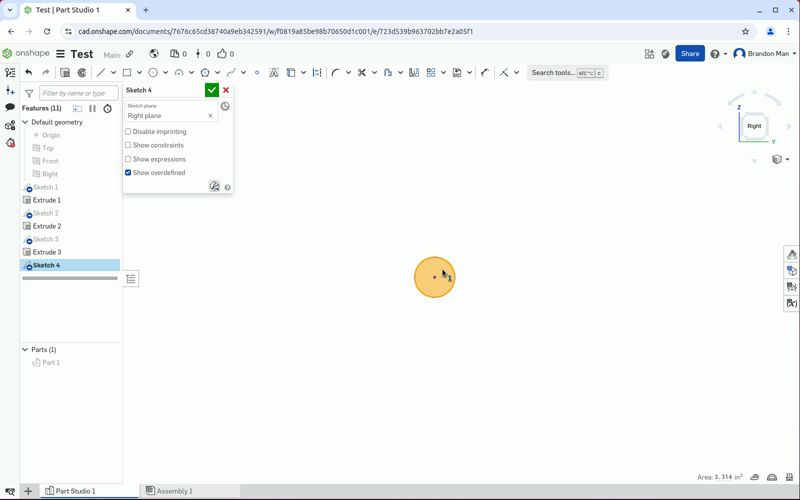
scroll(-6)
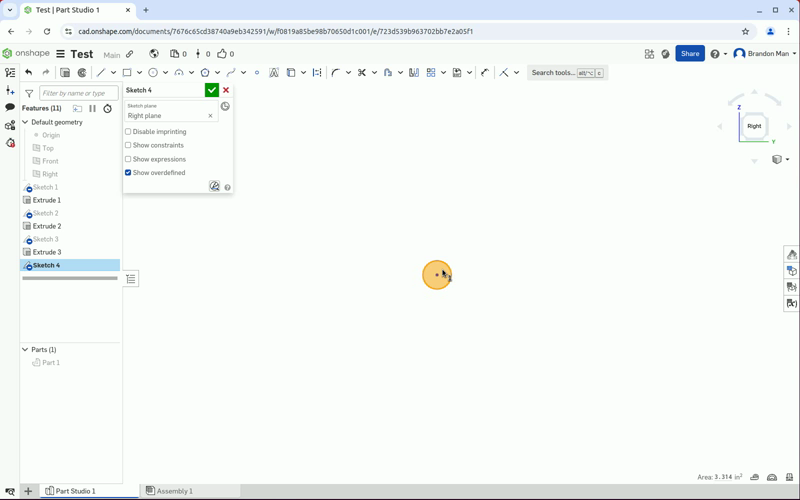
scroll(-6)
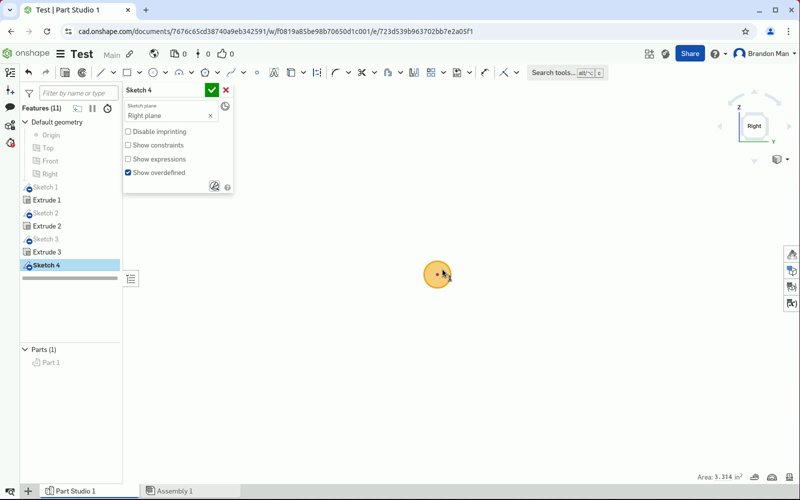
scroll(-6)
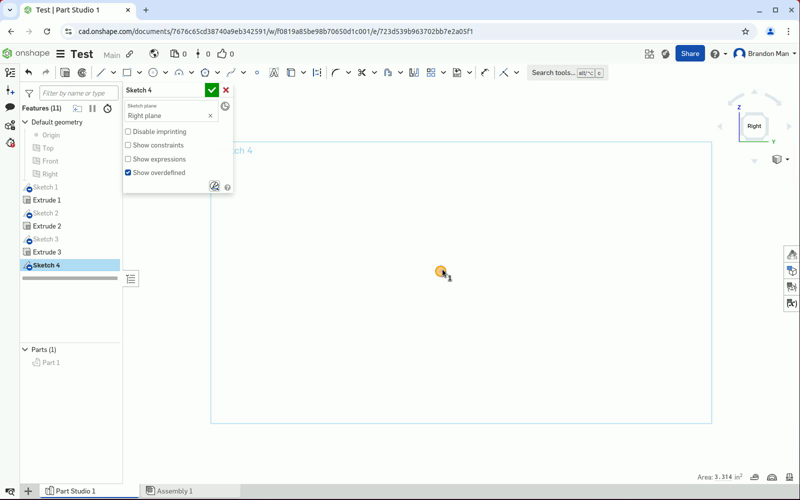
mouse_move(73, 352)
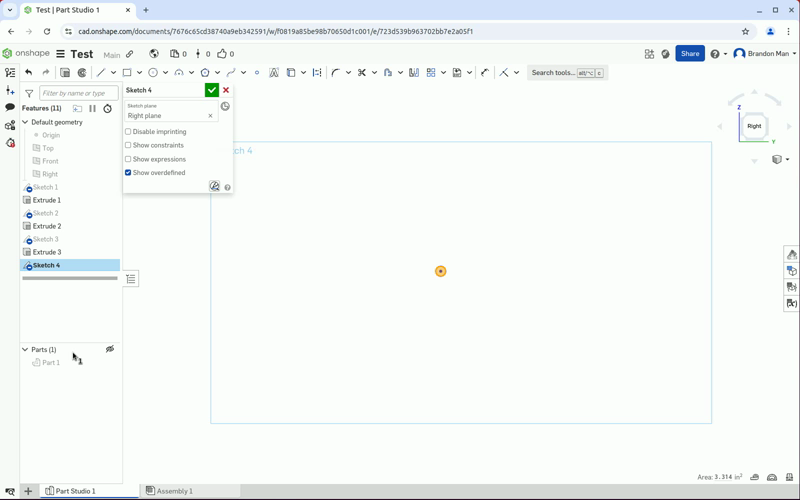
key(shift+y)
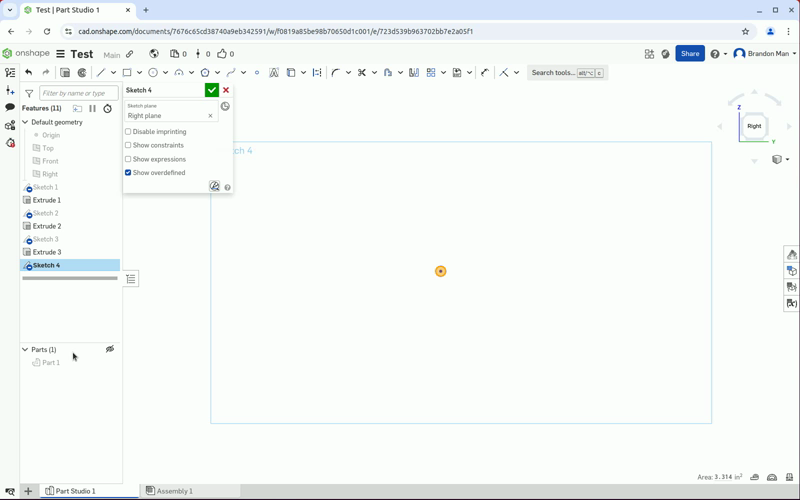
key(shift+e)
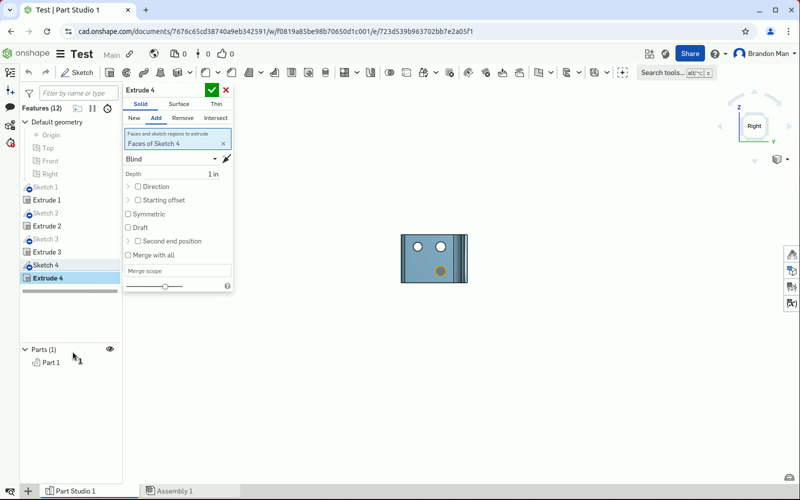
mouse_move(143, 106)
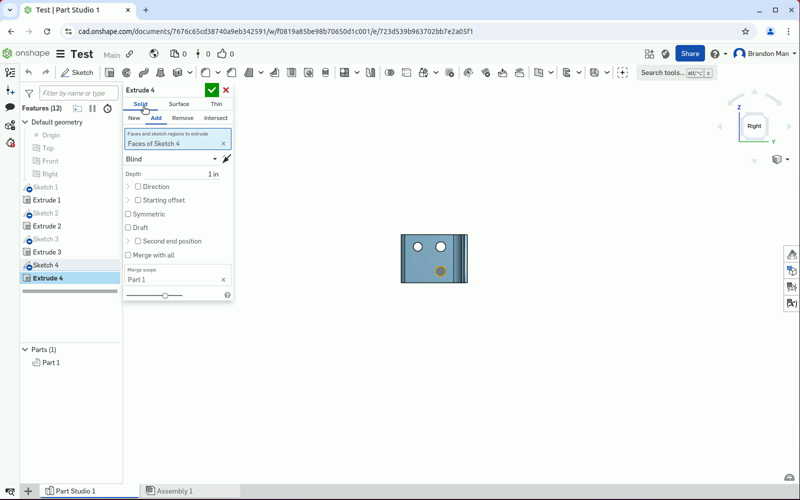
click(143, 106)
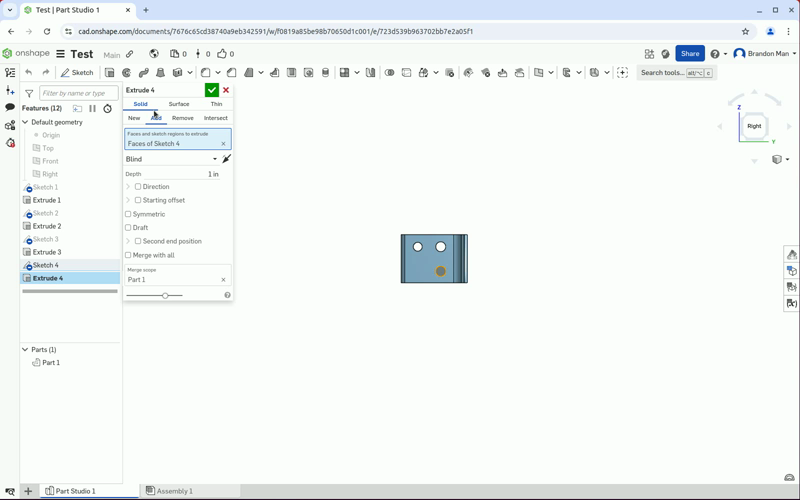
mouse_move(186, 120)
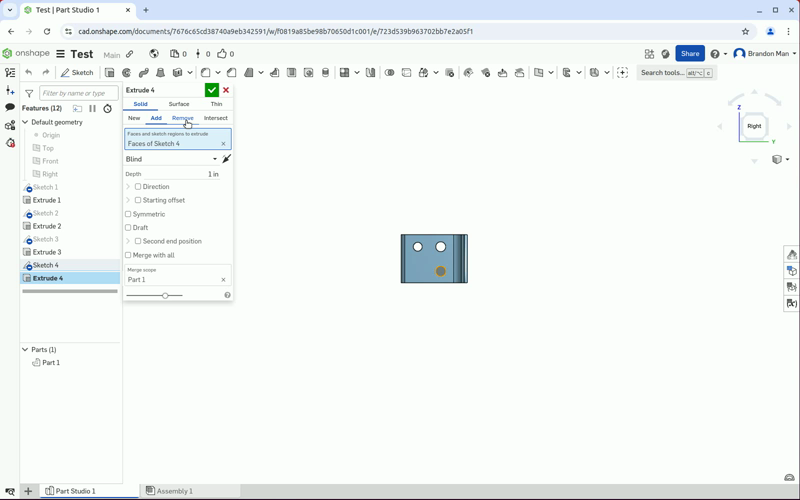
click(186, 120)
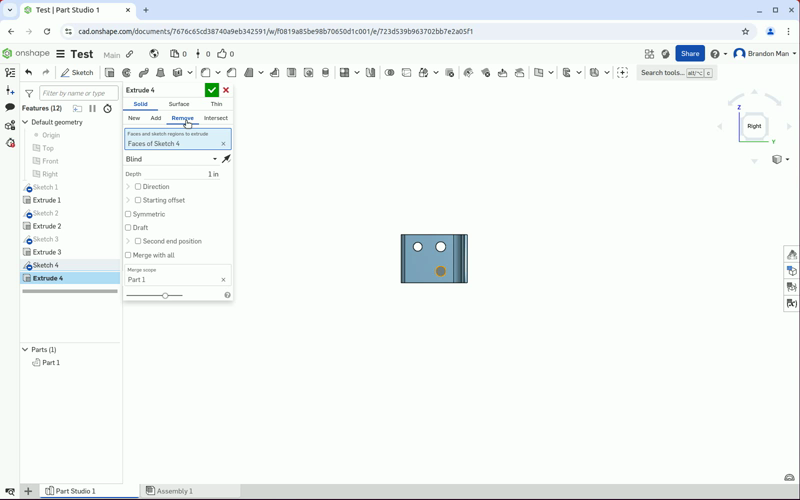
key(tab, 4)
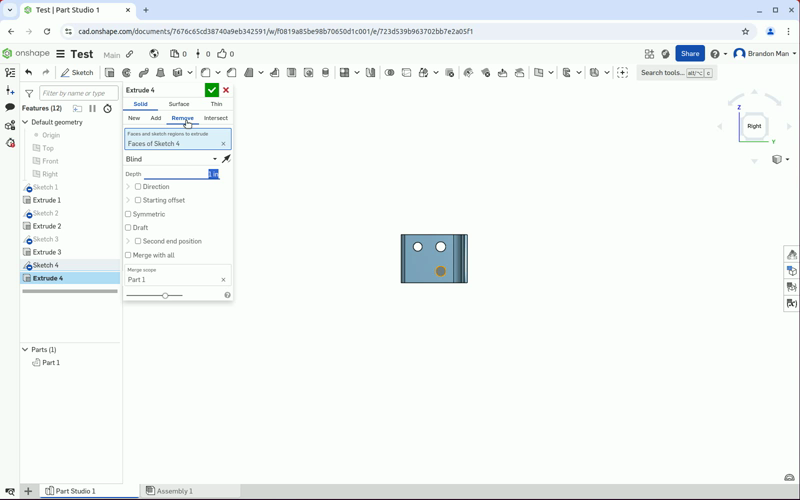
text(9.869)
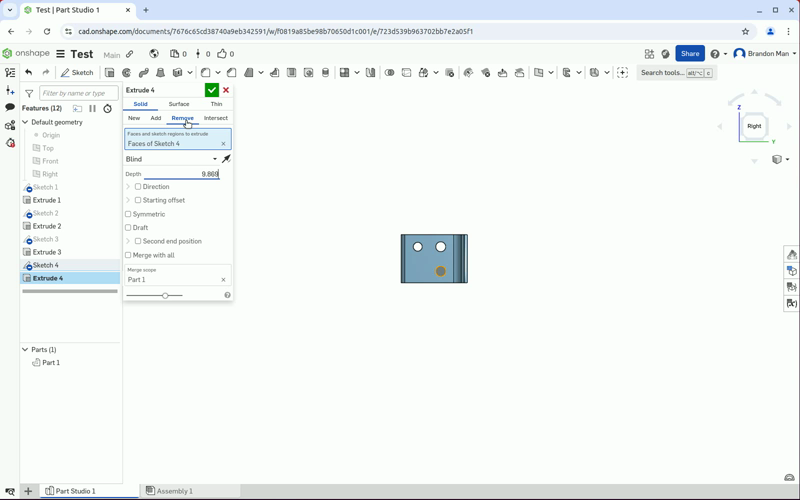
key(tab, 6)
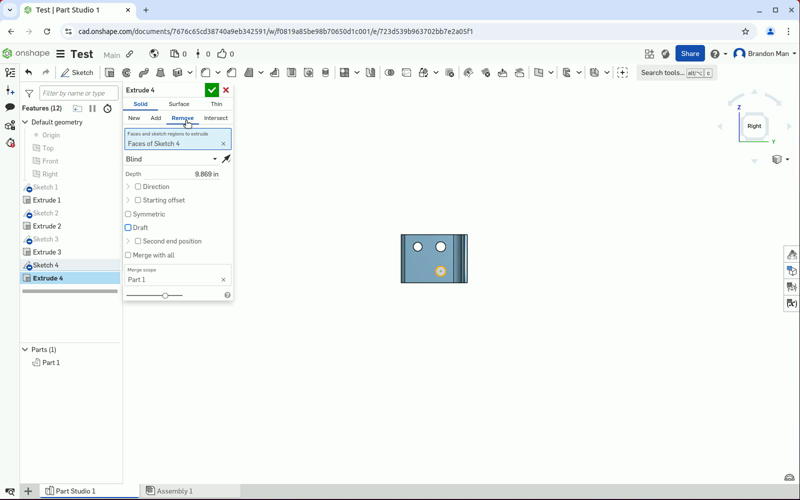
key(space)
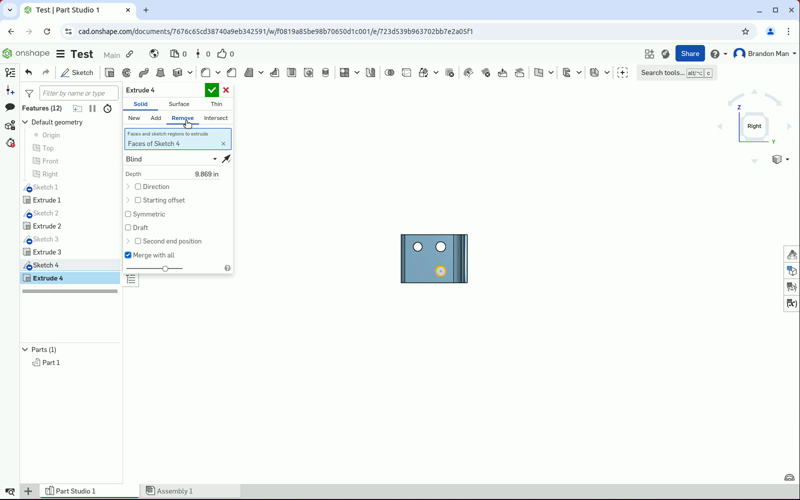
key(enter)
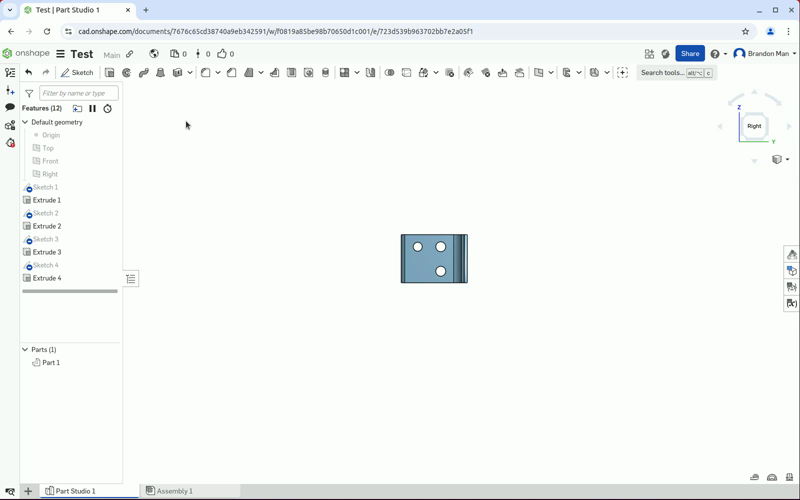
key(shift+h)
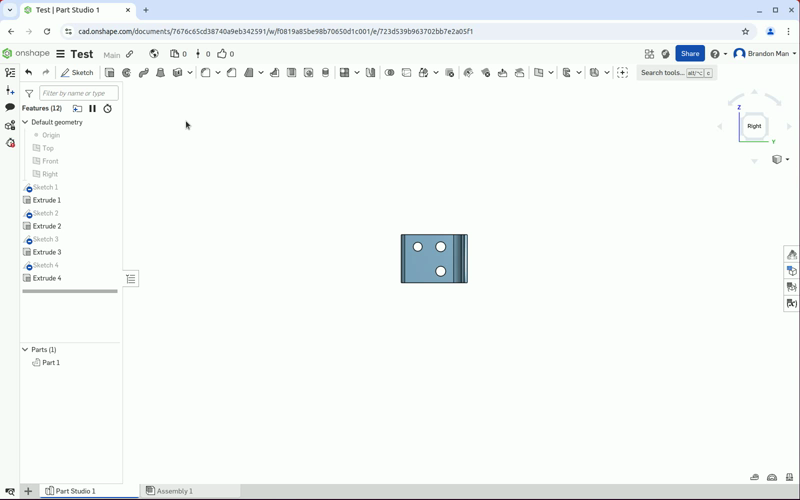
key(shift+h)
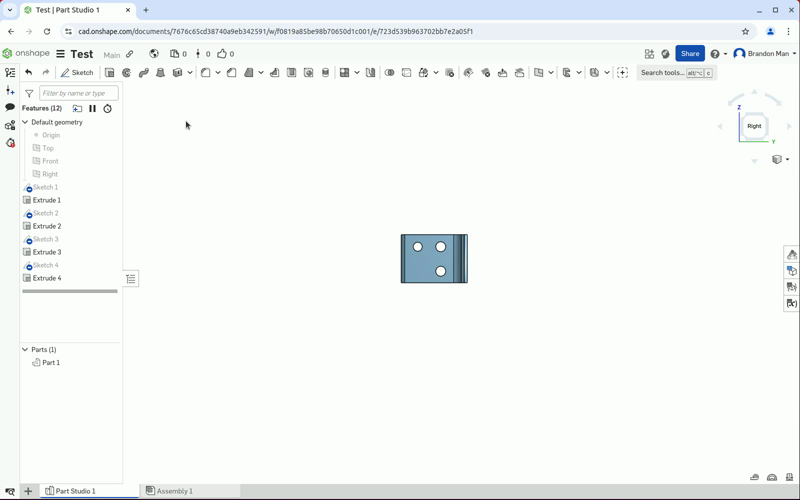
mouse_move(73, 189)
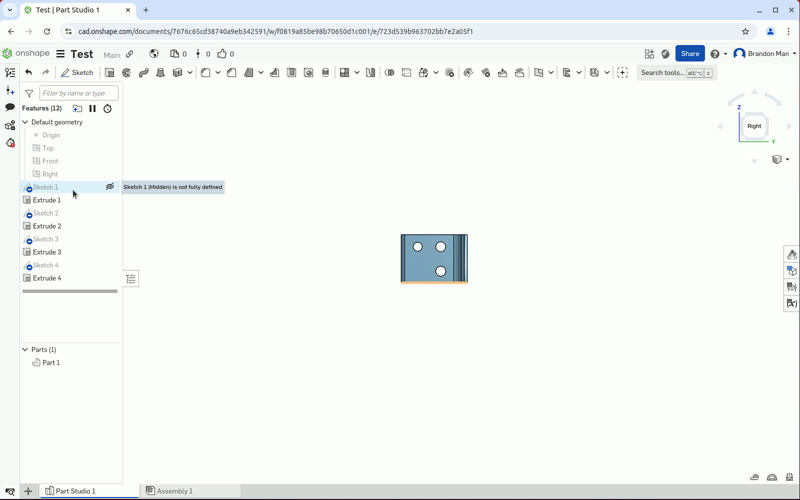
click(73, 189)
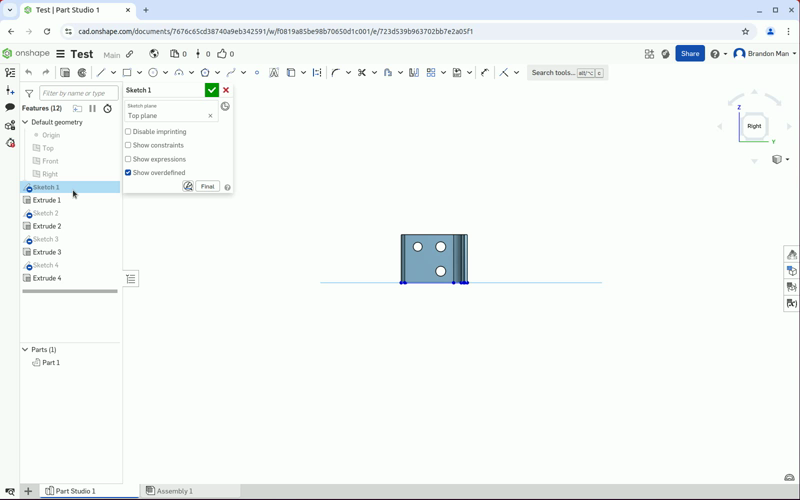
mouse_move(229, 92)
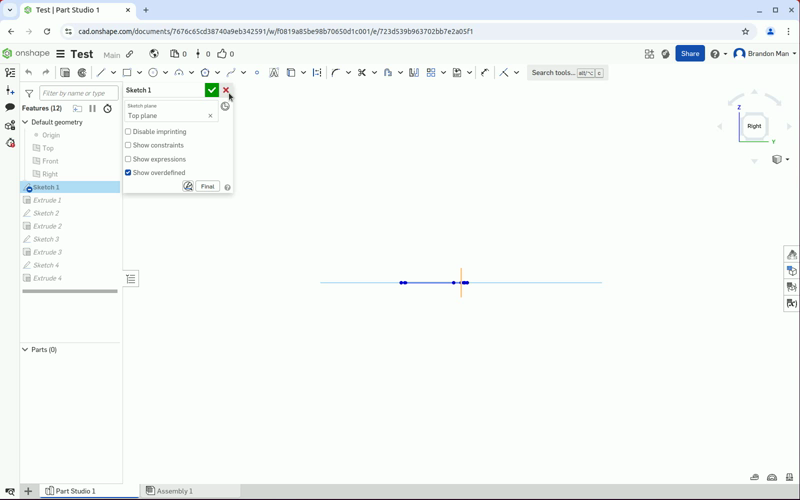
click(229, 92)
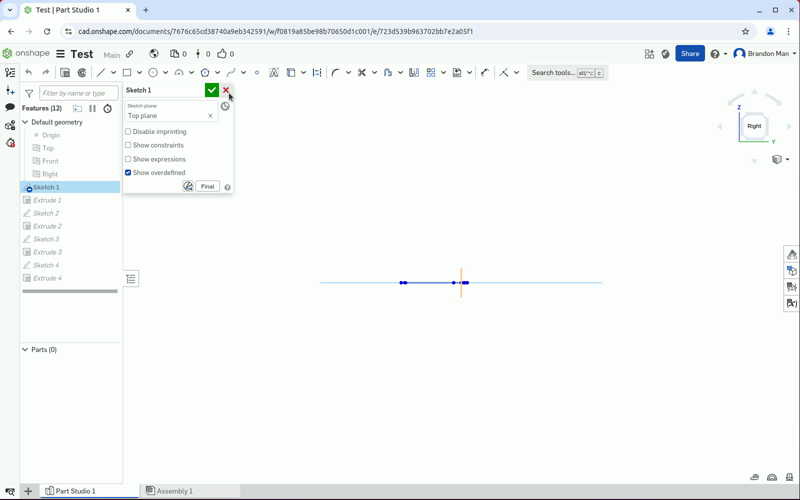
key(shift+s)
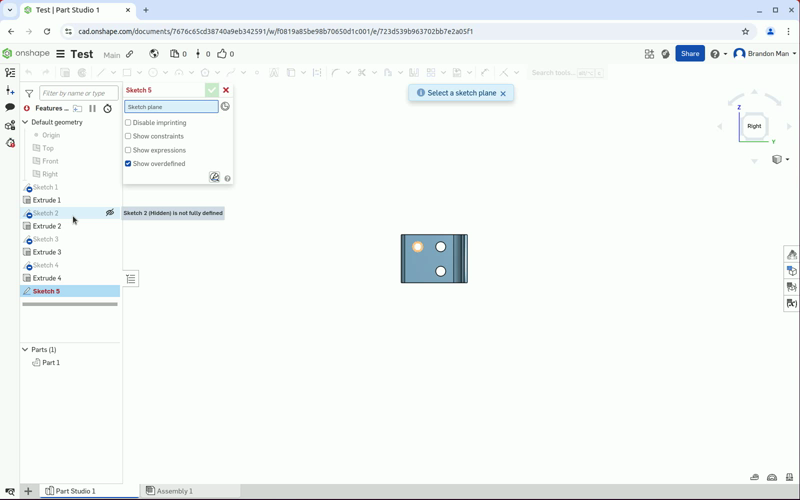
scroll(3)
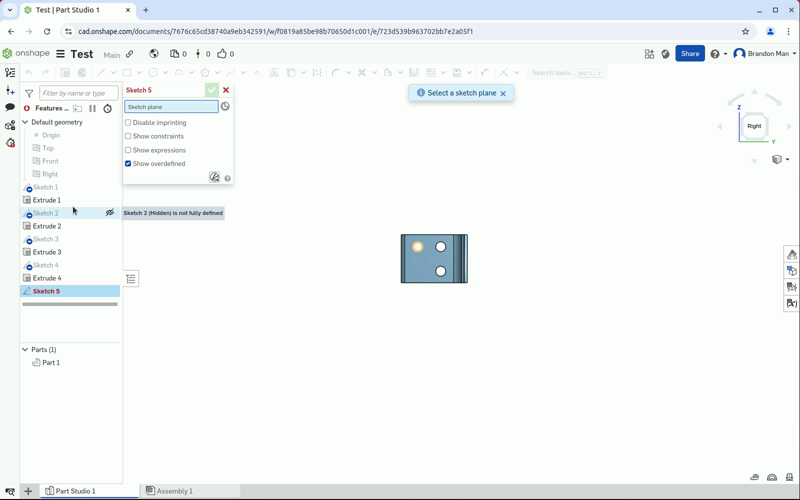
mouse_move(73, 176)
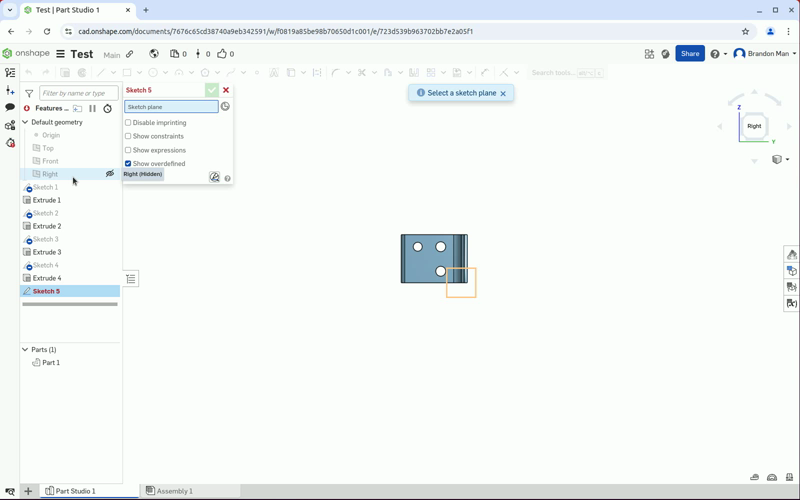
click(73, 176)
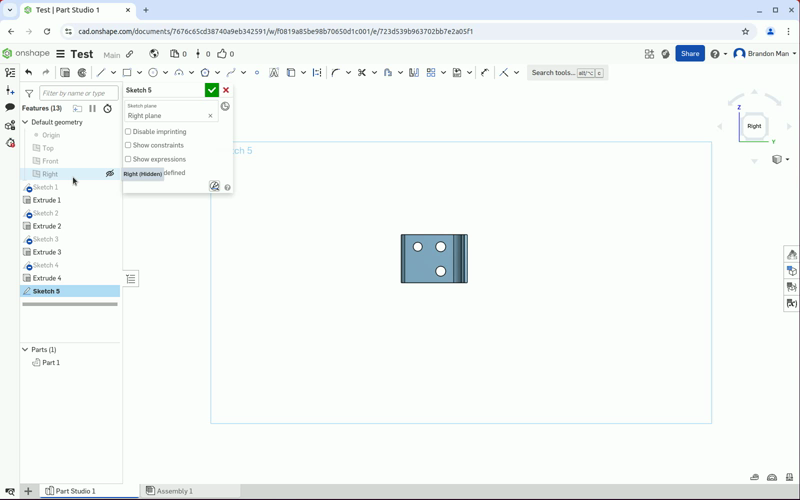
mouse_move(73, 352)
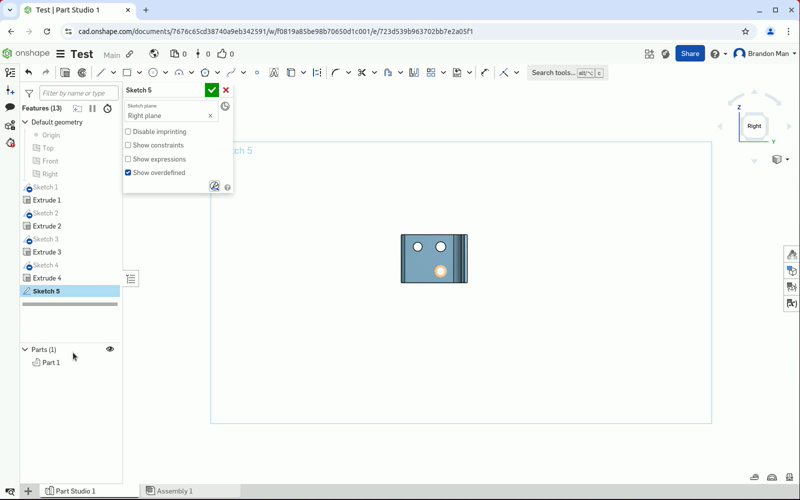
key(y)
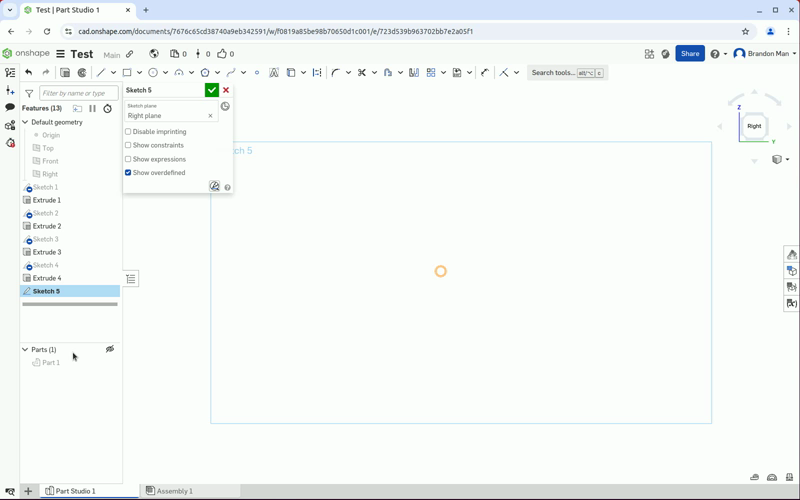
key(c)
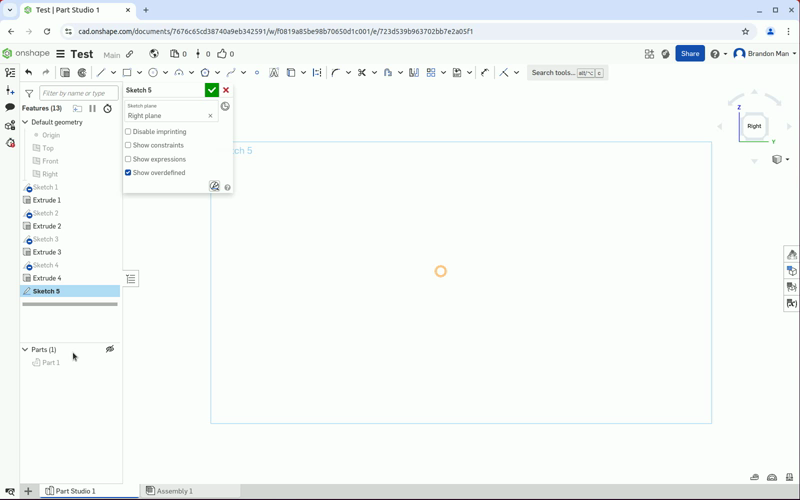
key_down(shift)
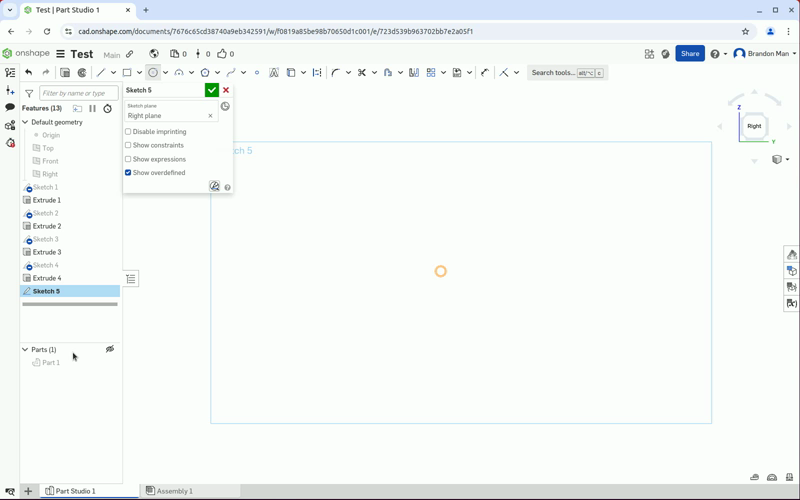
mouse_move(417, 271)
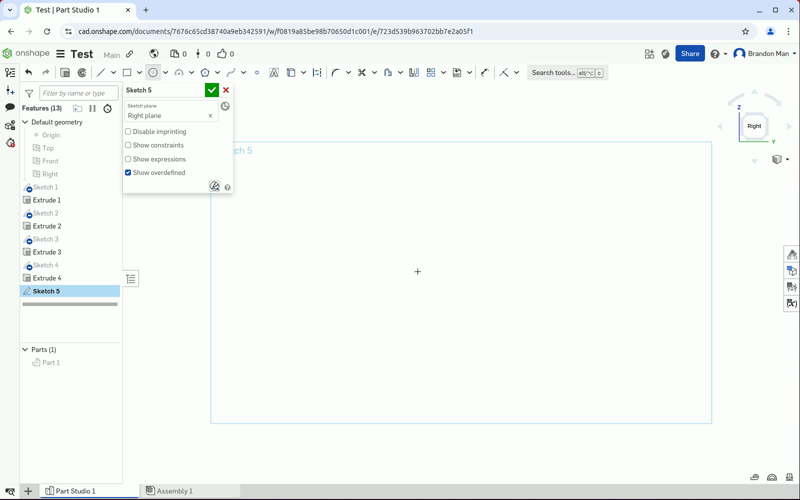
click(417, 271)
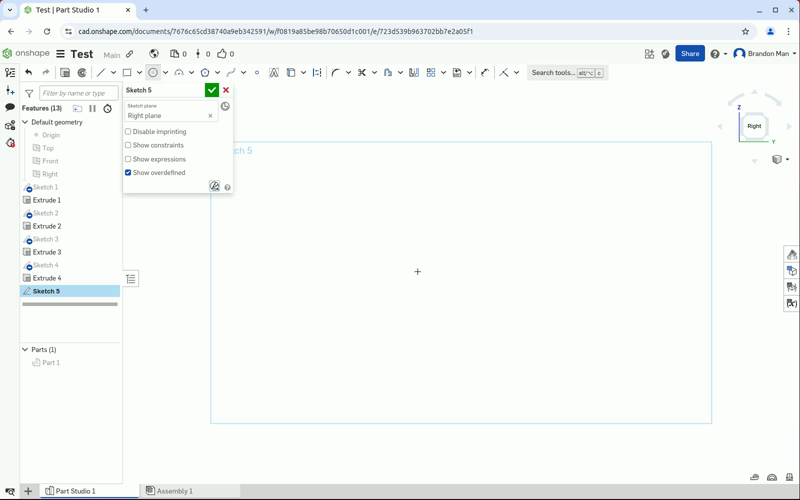
key_up(shift)
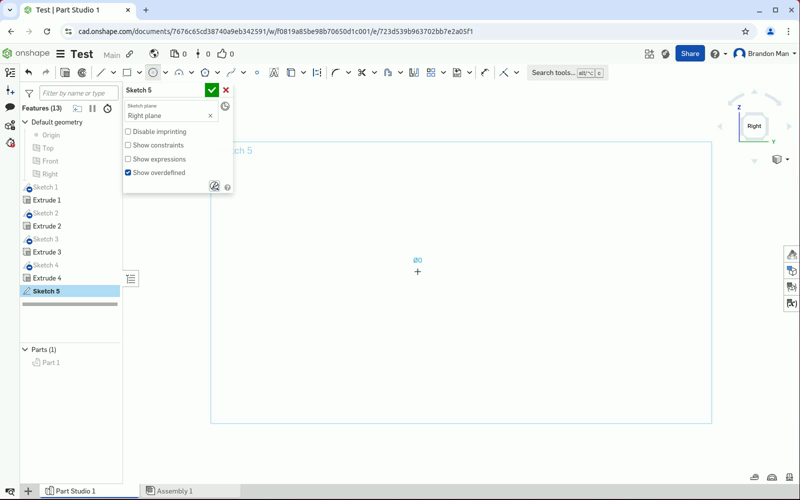
mouse_move(422, 271)
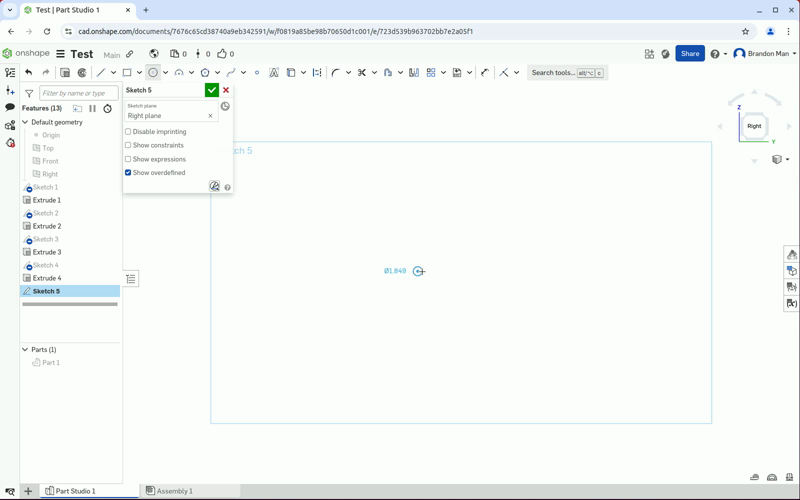
click(422, 271)
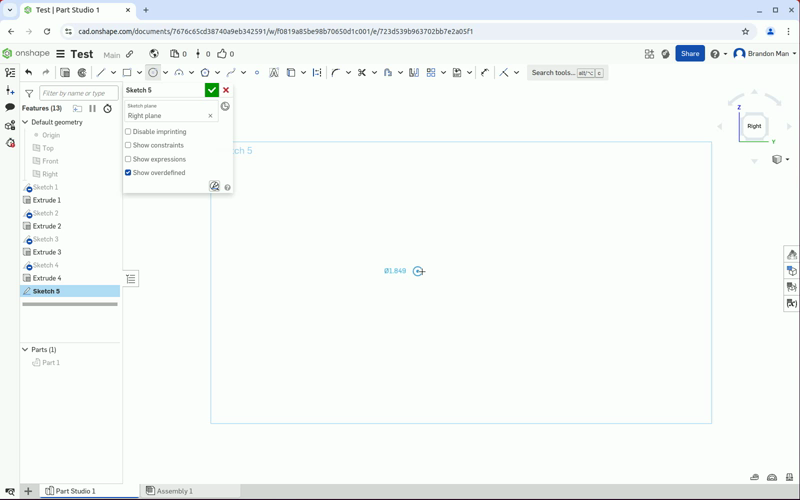
key(esc)
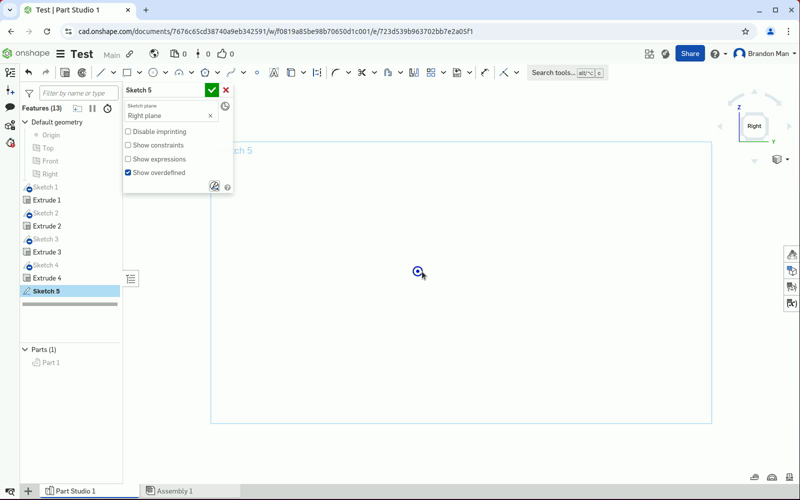
mouse_move(415, 274)
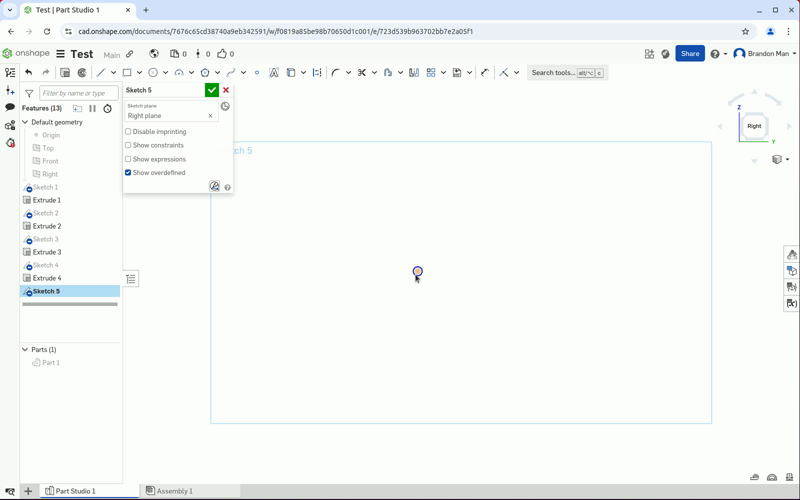
scroll(6)
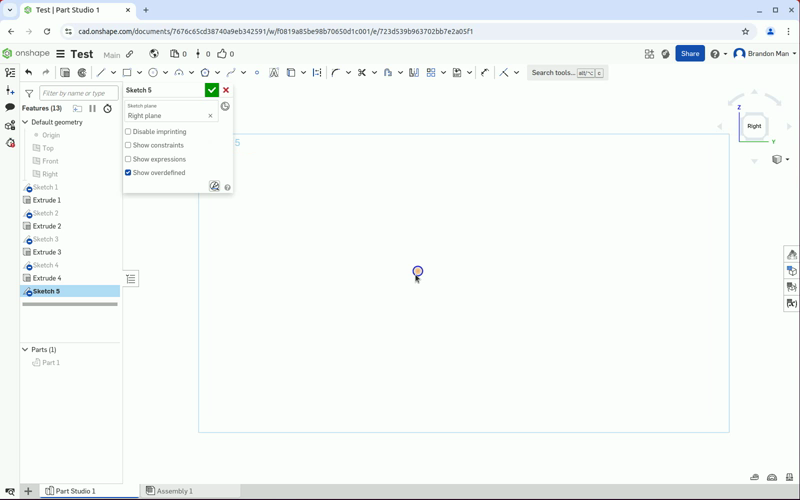
scroll(6)
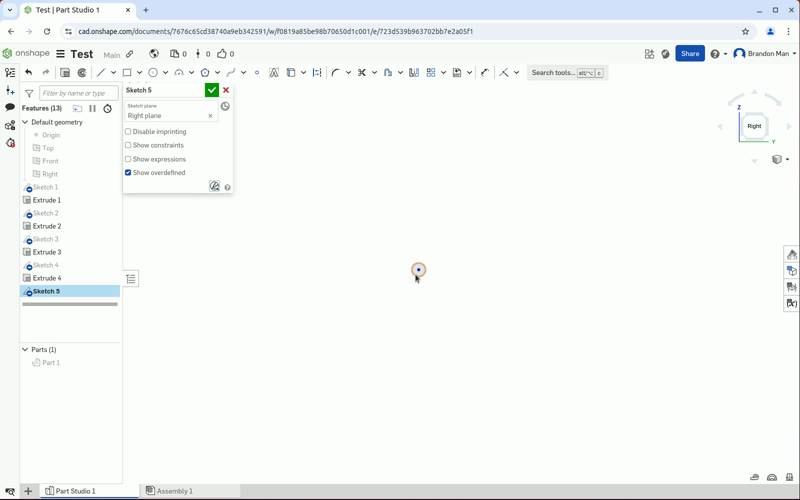
scroll(6)
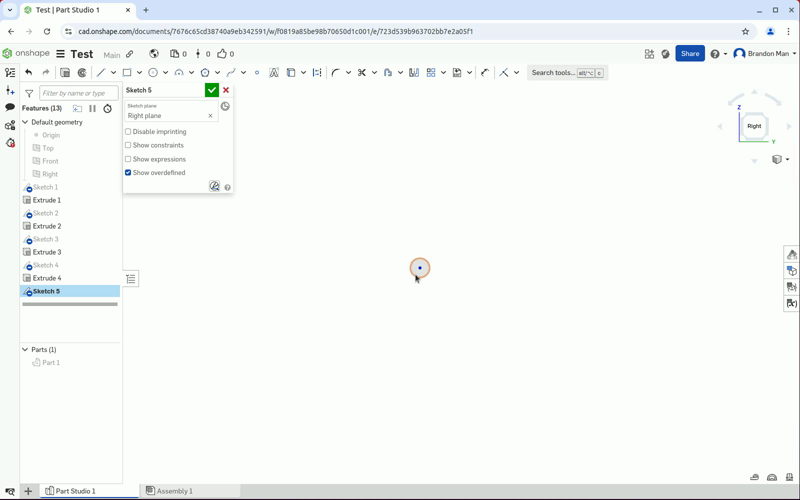
scroll(6)
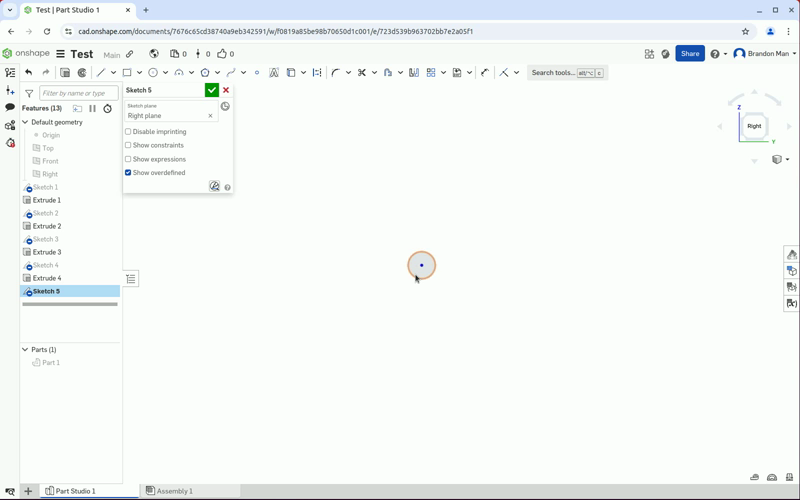
scroll(6)
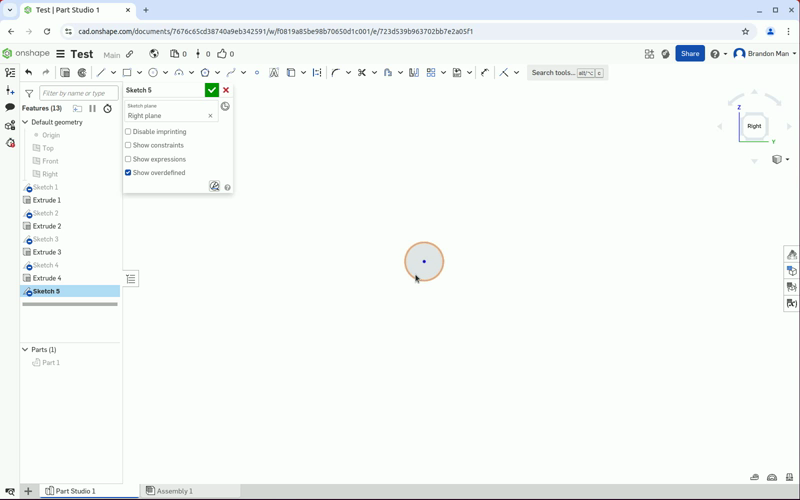
scroll(6)
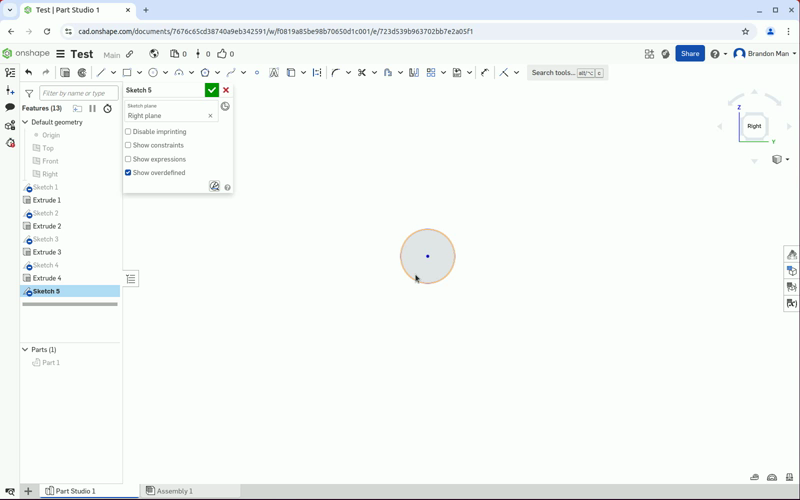
scroll(6)
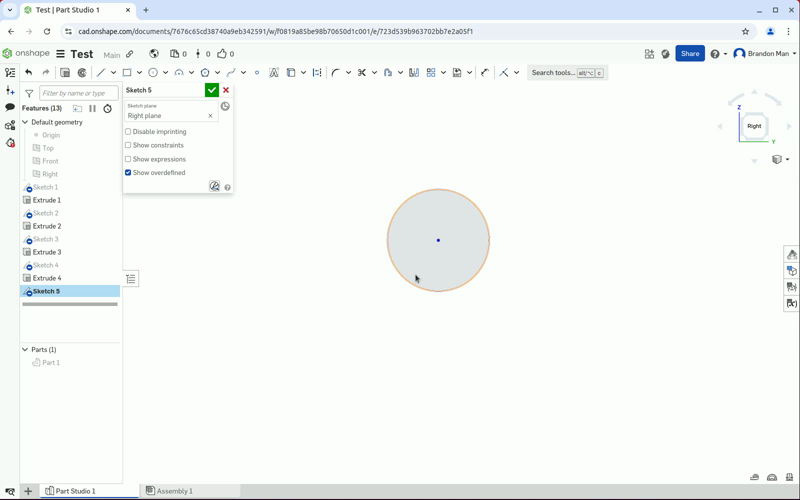
click(415, 274)
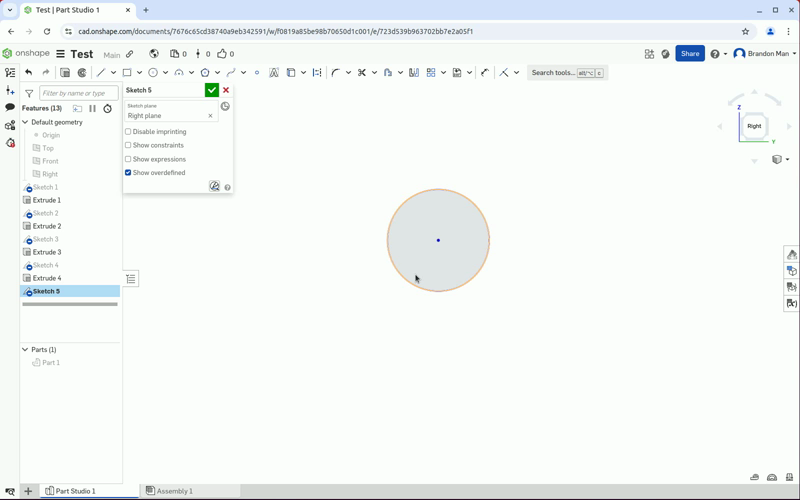
scroll(-6)
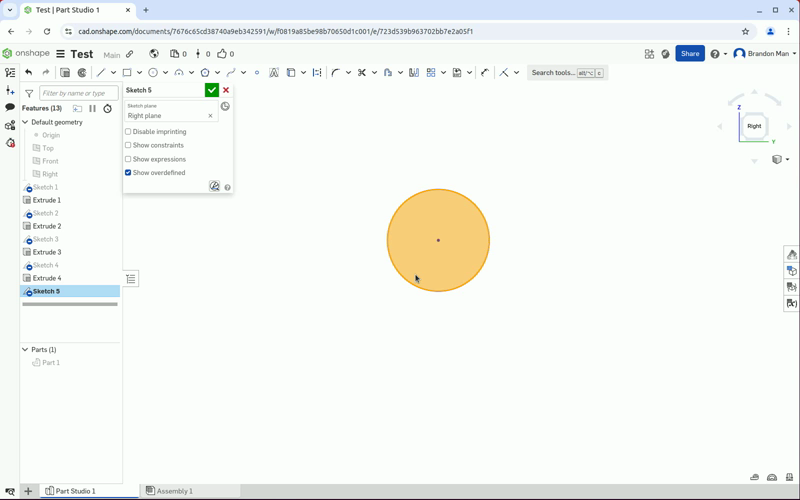
scroll(-6)
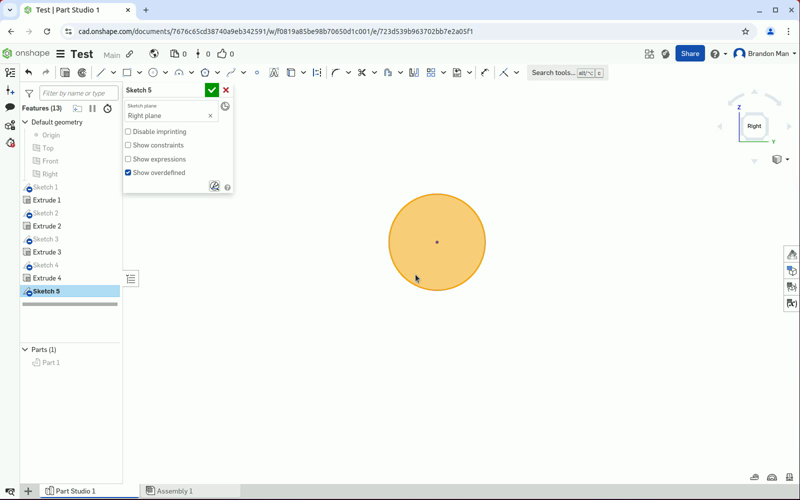
scroll(-6)
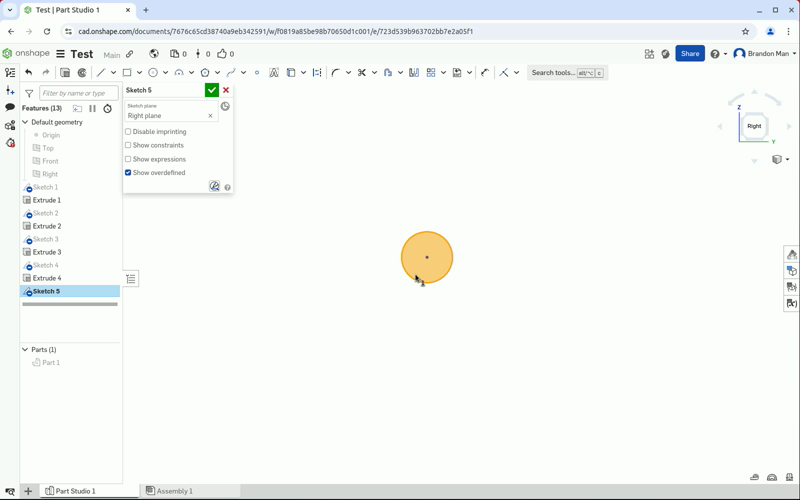
scroll(-6)
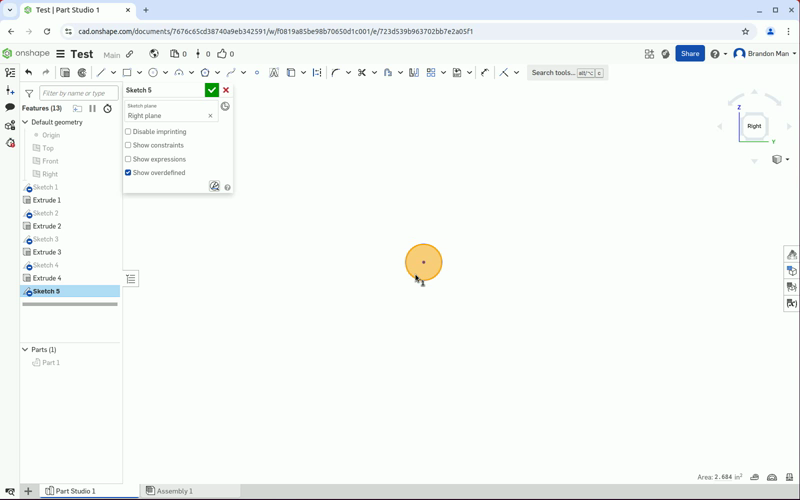
scroll(-6)
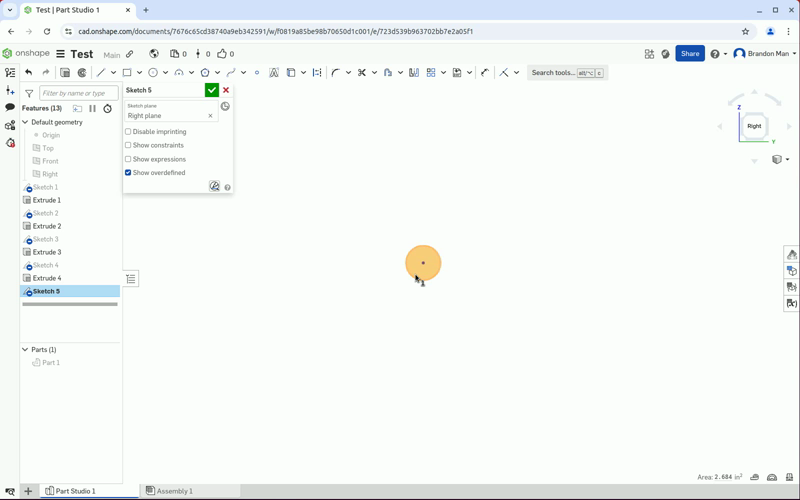
scroll(-6)
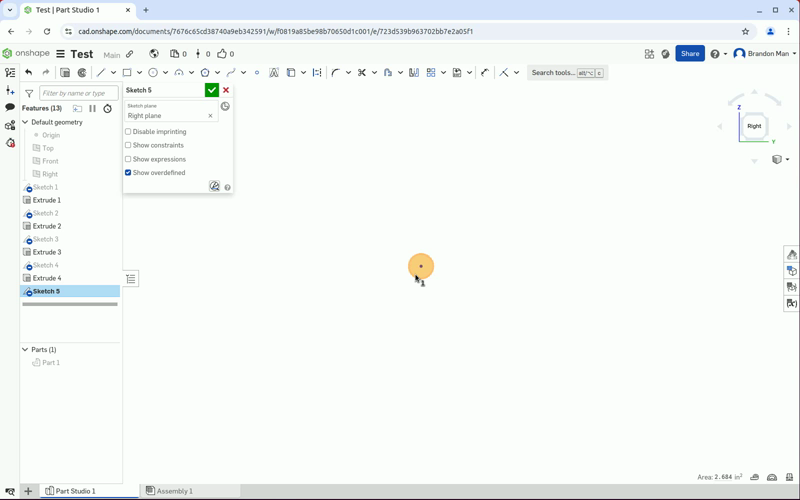
scroll(-6)
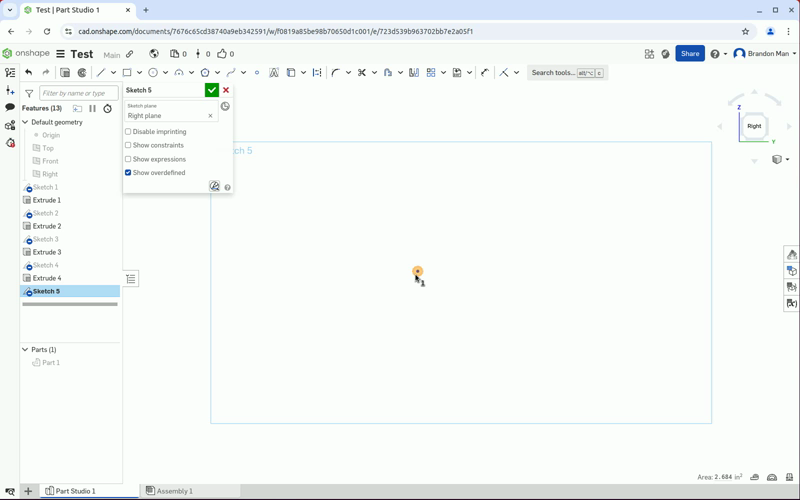
mouse_move(73, 352)
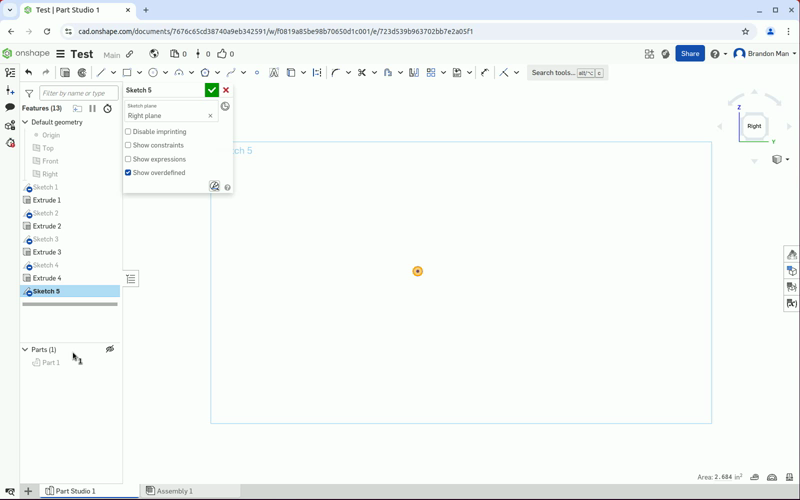
key(shift+y)
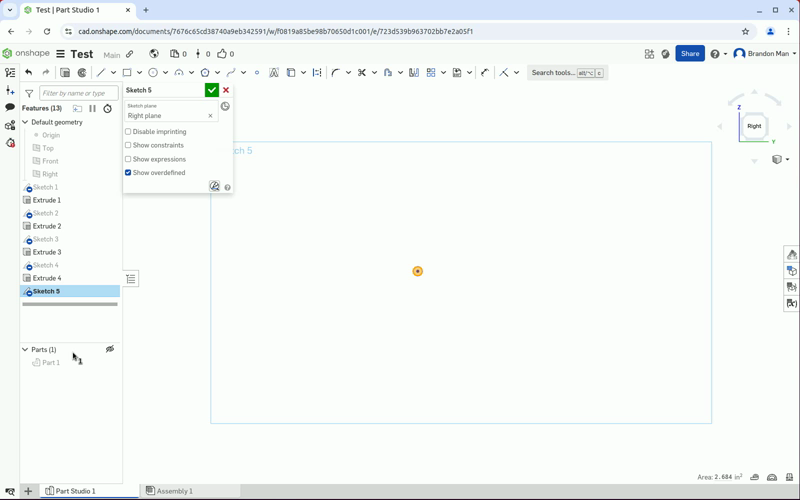
key(shift+e)
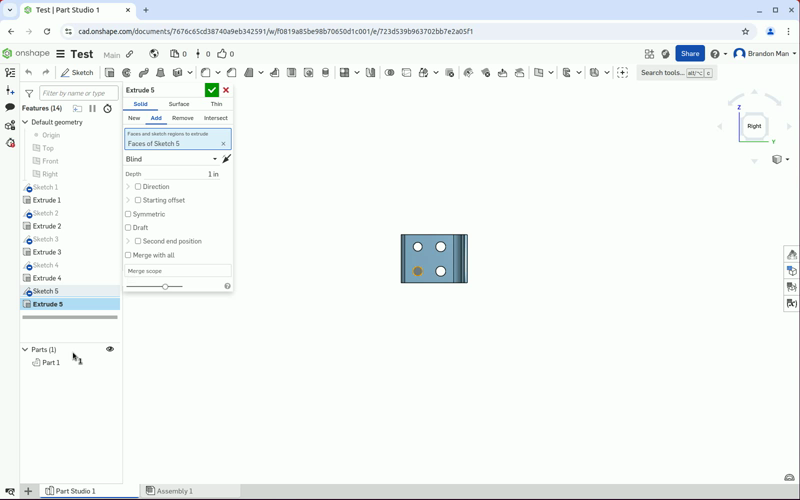
mouse_move(143, 106)
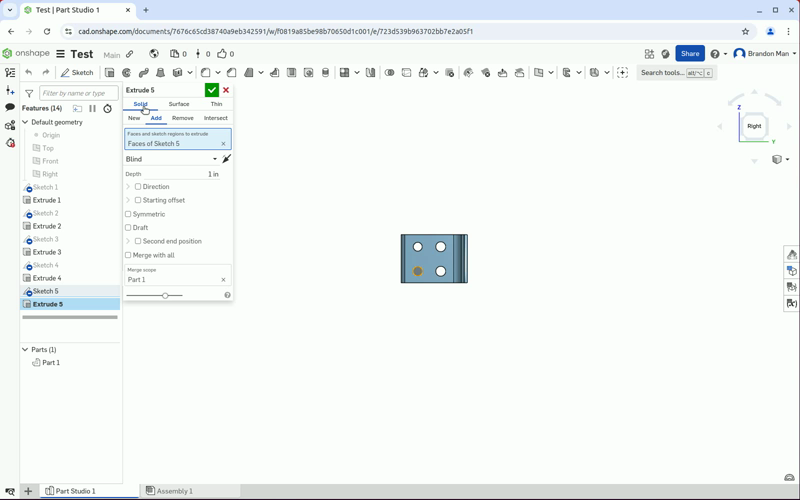
click(143, 106)
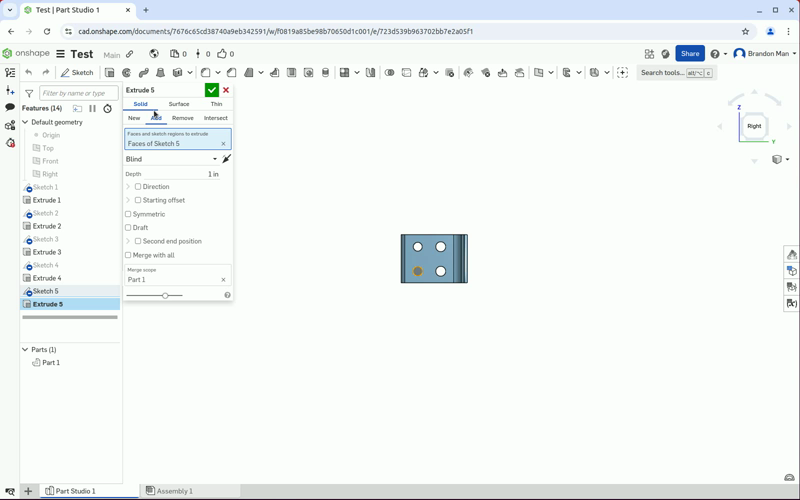
mouse_move(186, 120)
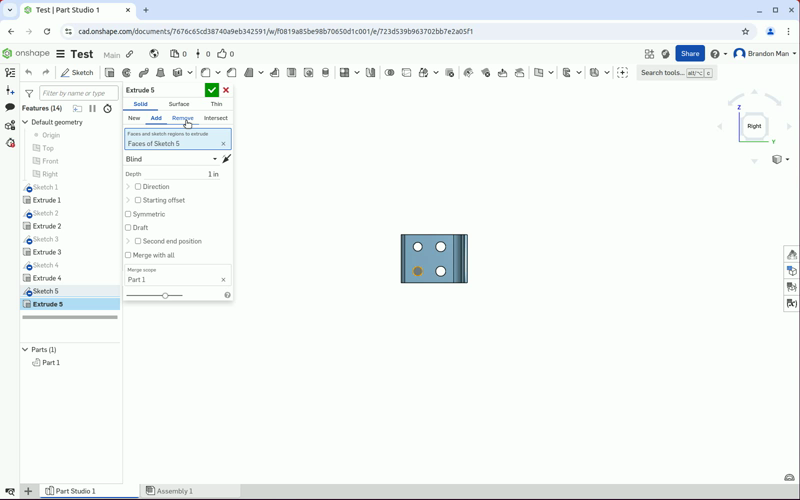
click(186, 120)
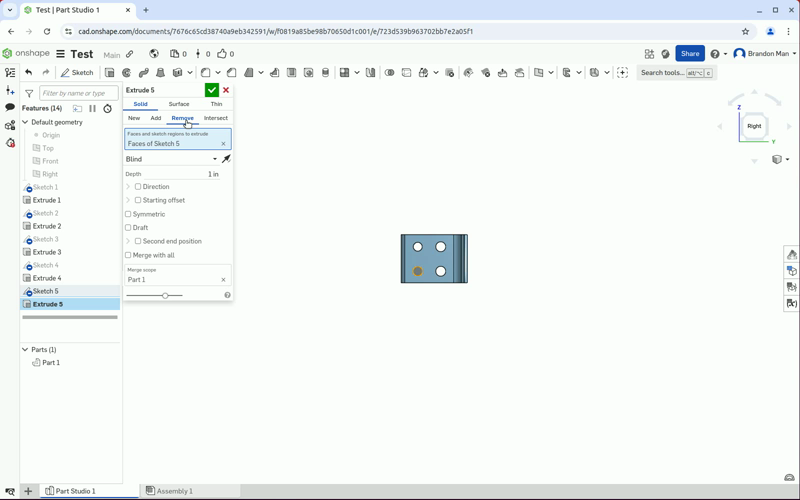
key(tab, 4)
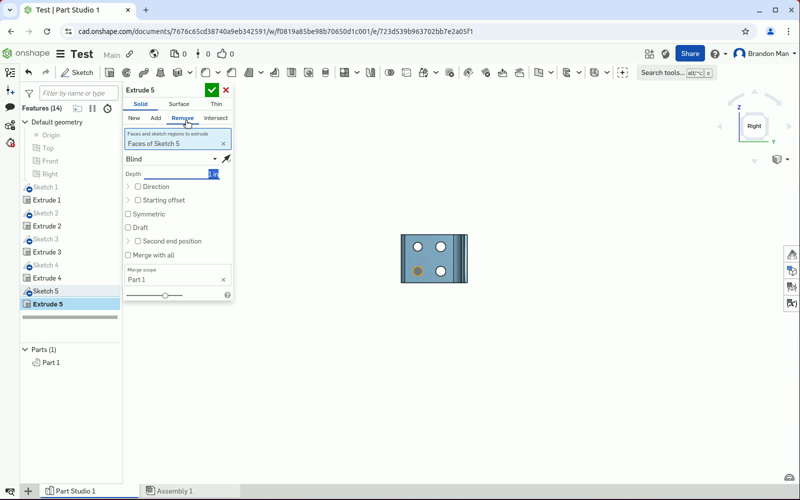
text(9.869)
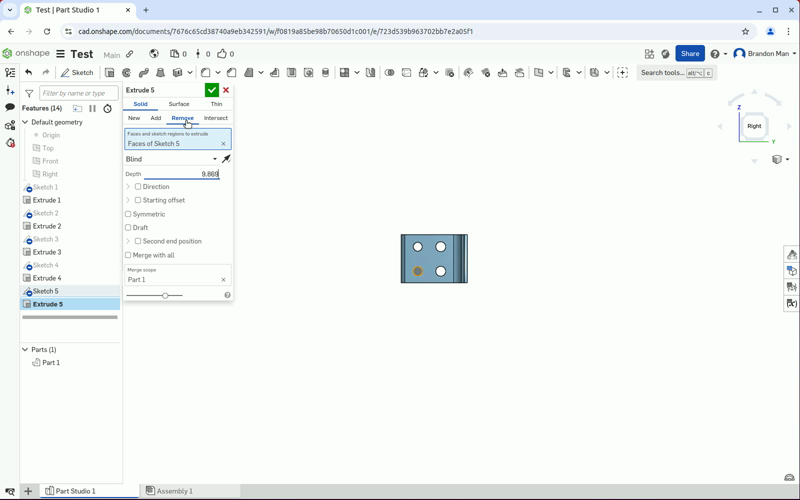
key(tab, 6)
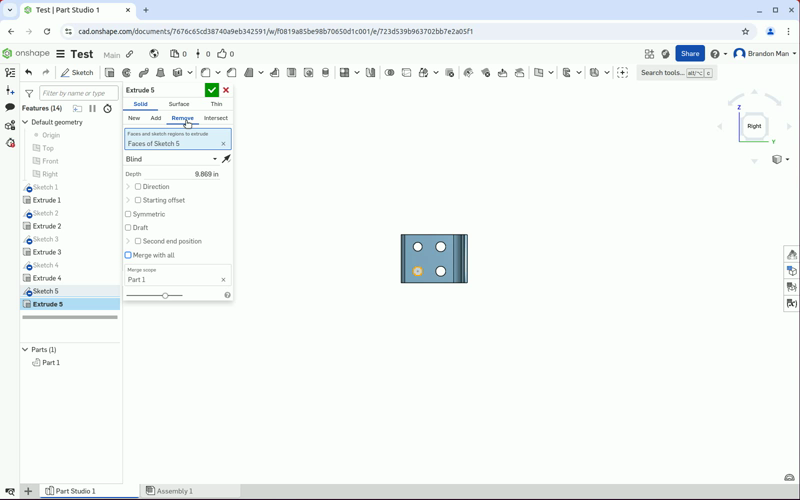
key(space)
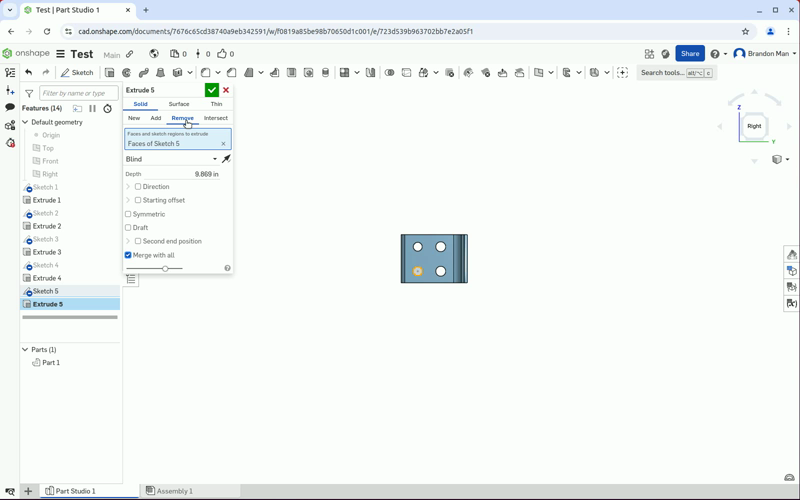
key(enter)
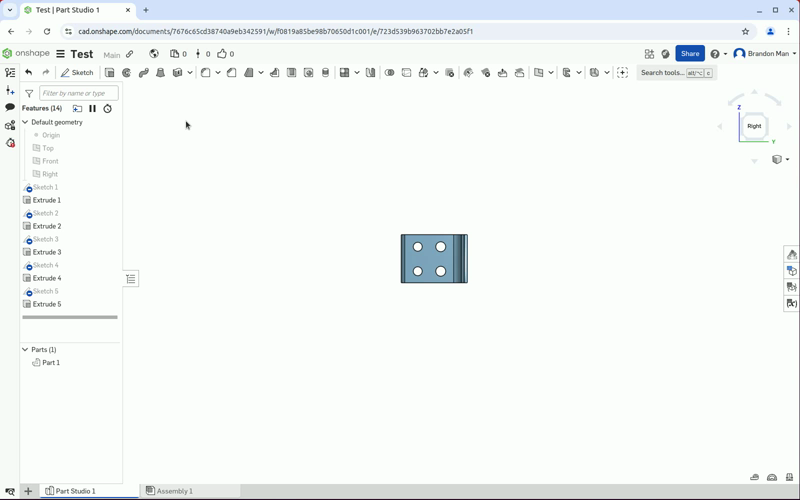
key(shift+h)
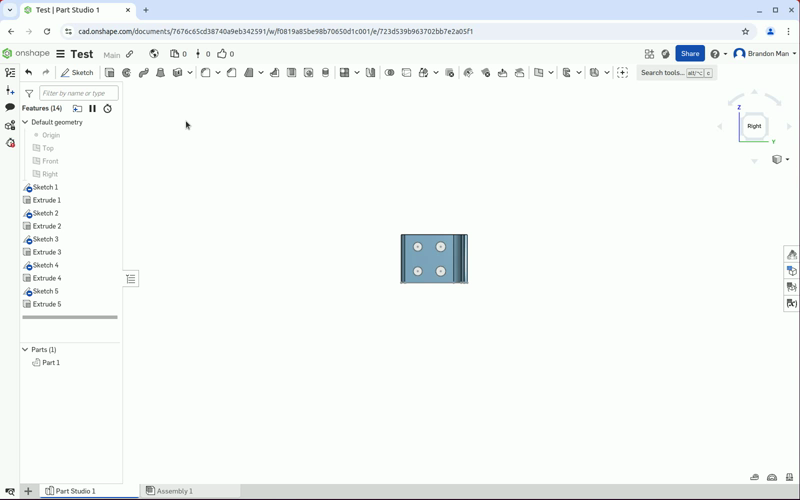
key(shift+h)
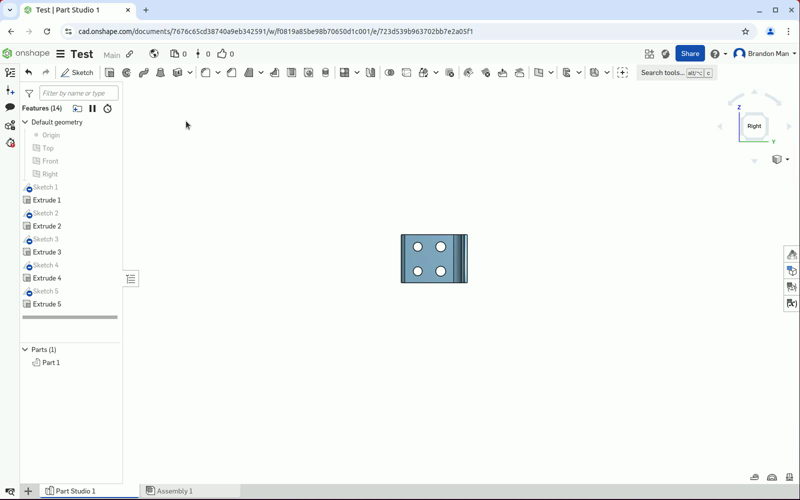
mouse_move(73, 189)
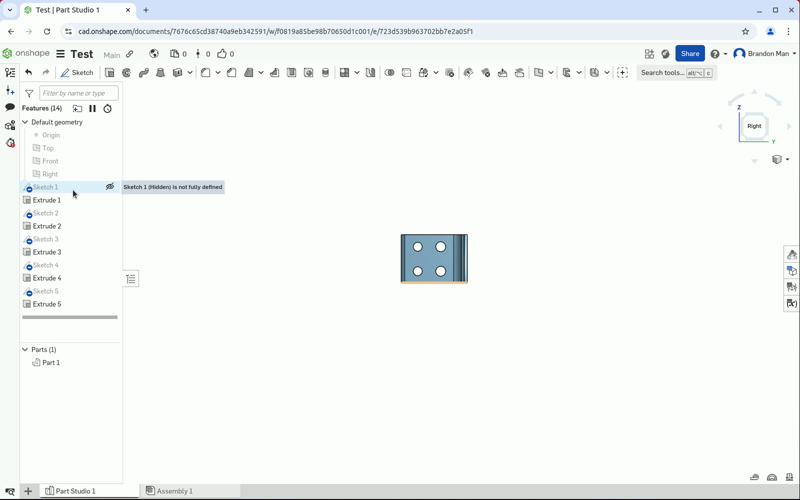
click(73, 189)
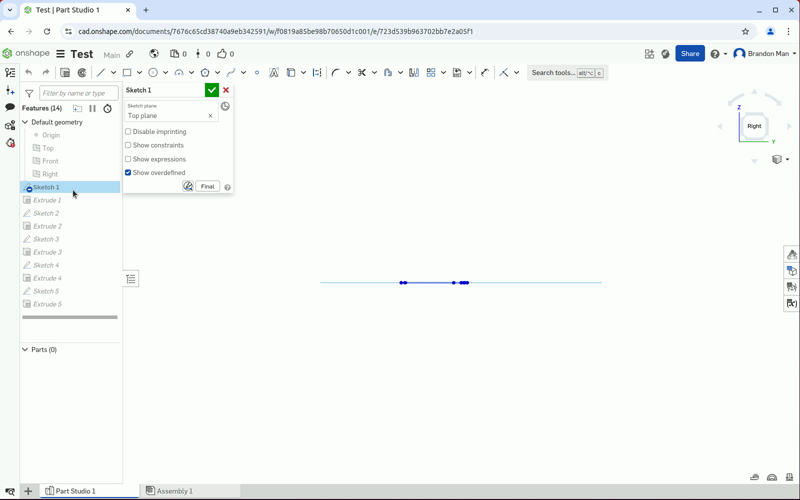
mouse_move(229, 92)
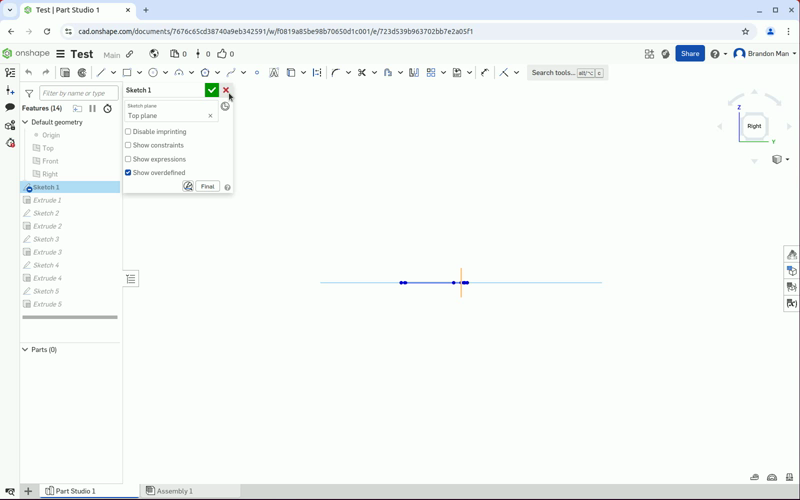
click(229, 92)
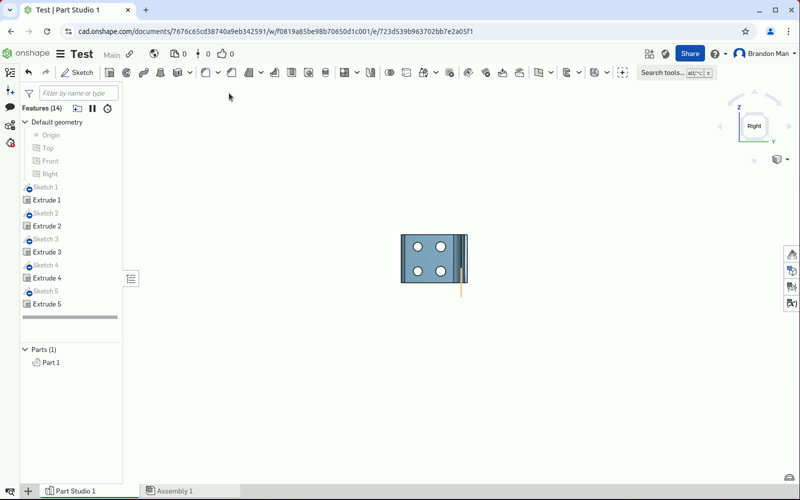
mouse_move(73, 352)
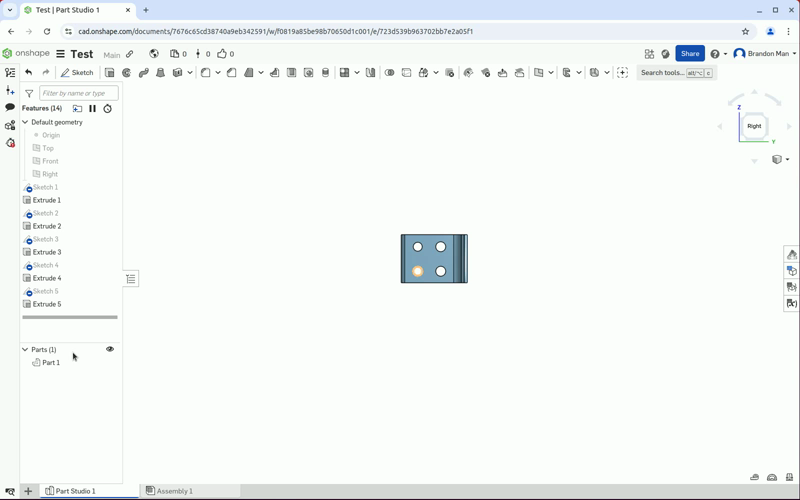
key(y)
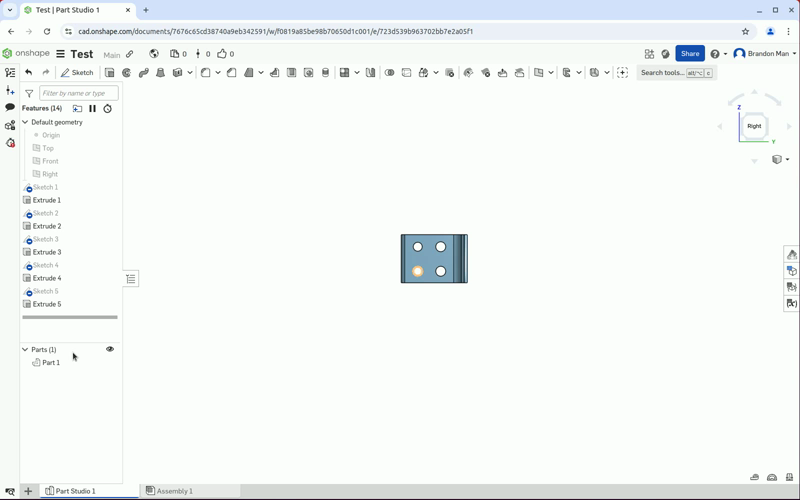
key(shift+p)
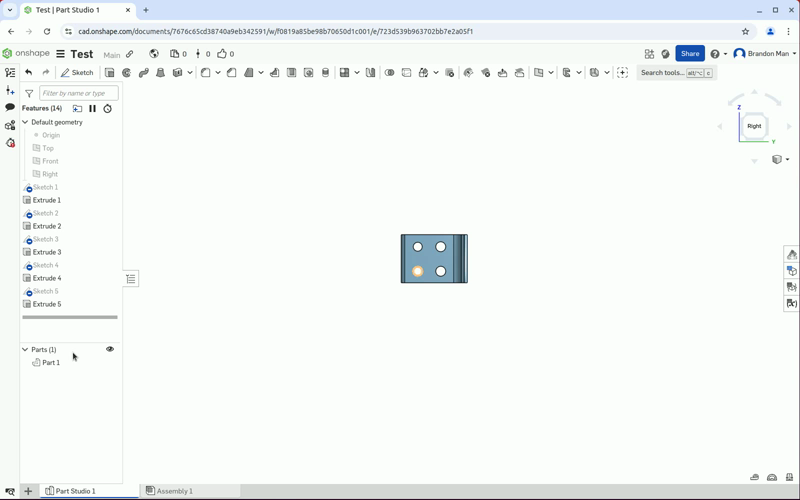
key(space)
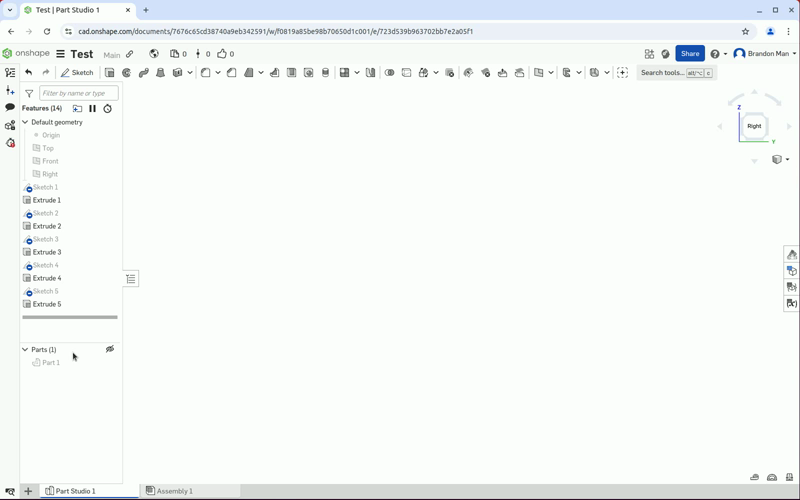
key_down(shift)
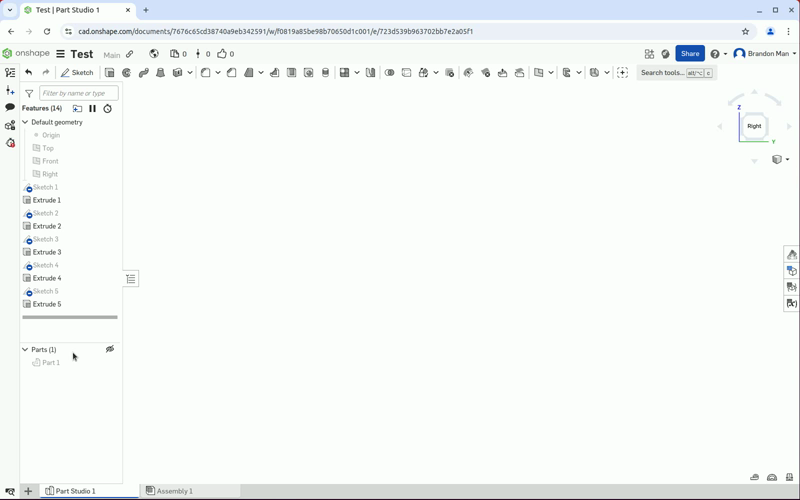
key(right)
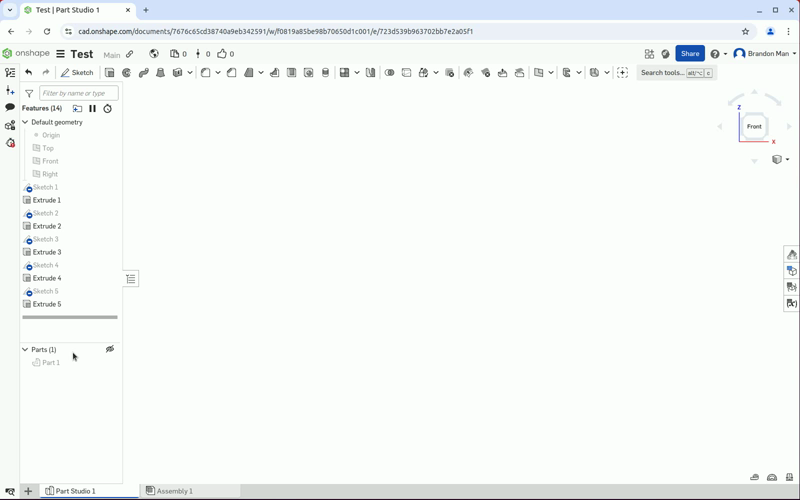
key_up(shift)
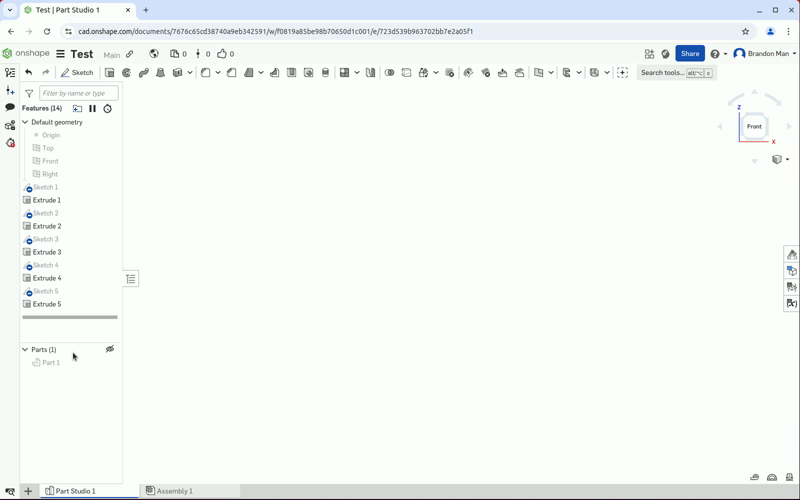
mouse_move(73, 352)
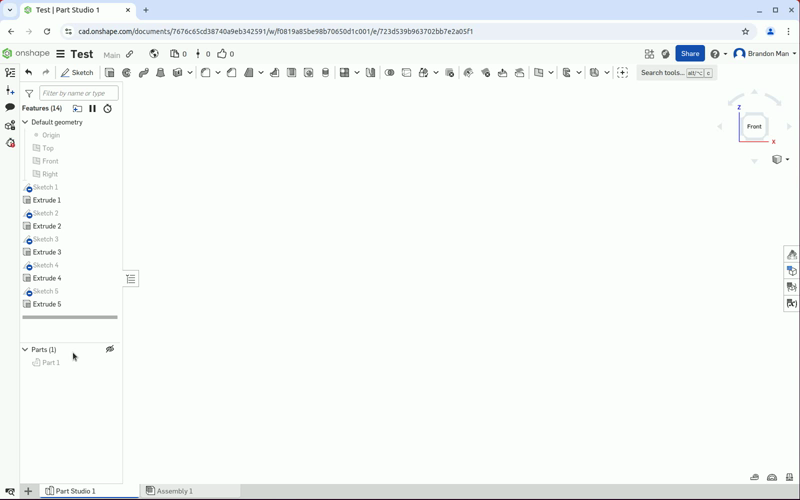
key(shift+y)
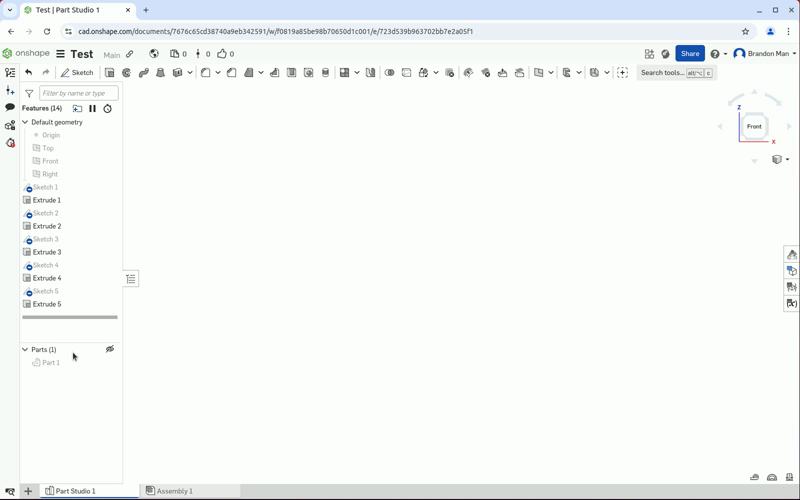
key(shift+s)
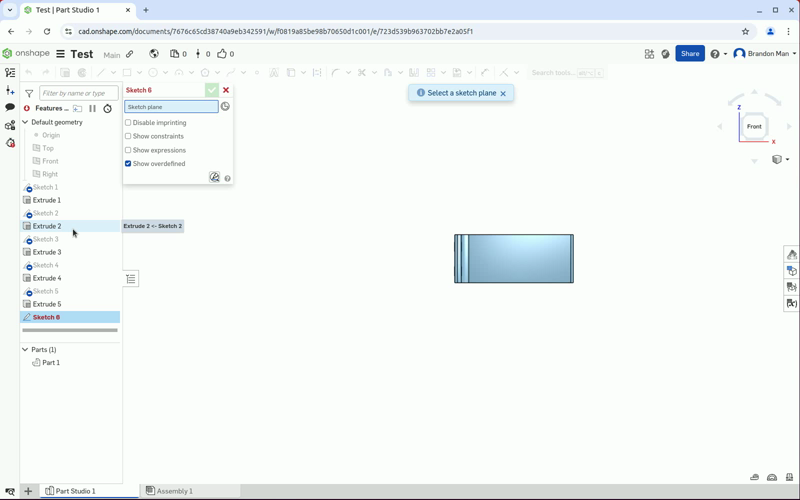
scroll(3)
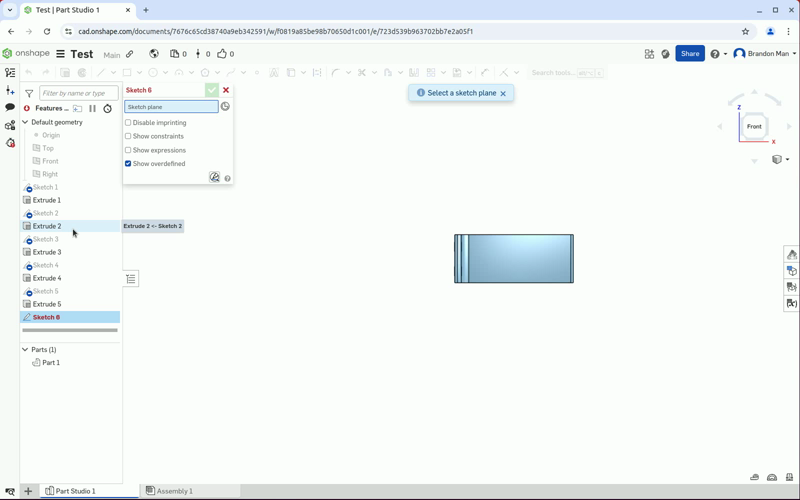
mouse_move(73, 163)
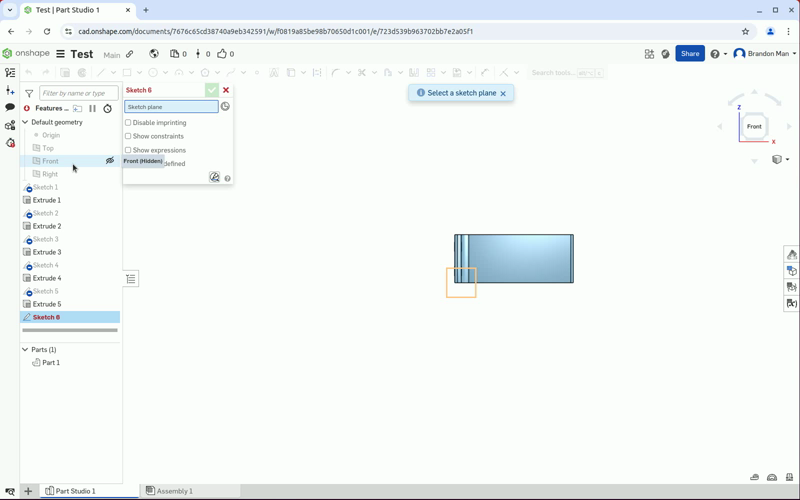
click(73, 163)
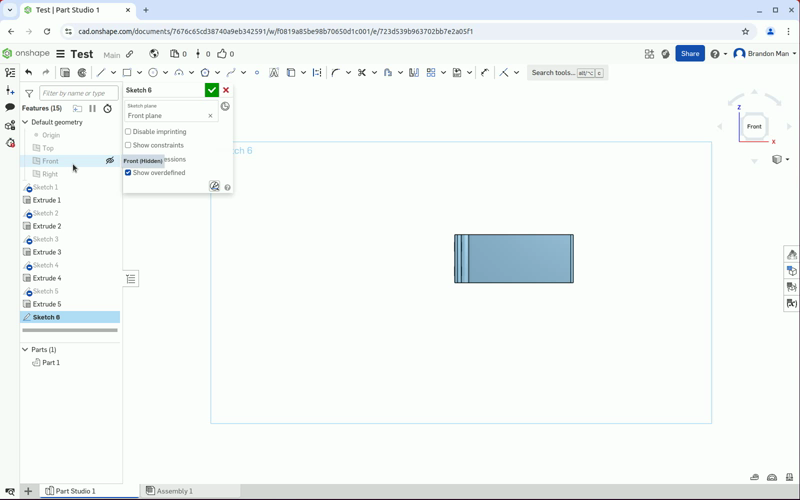
mouse_move(73, 352)
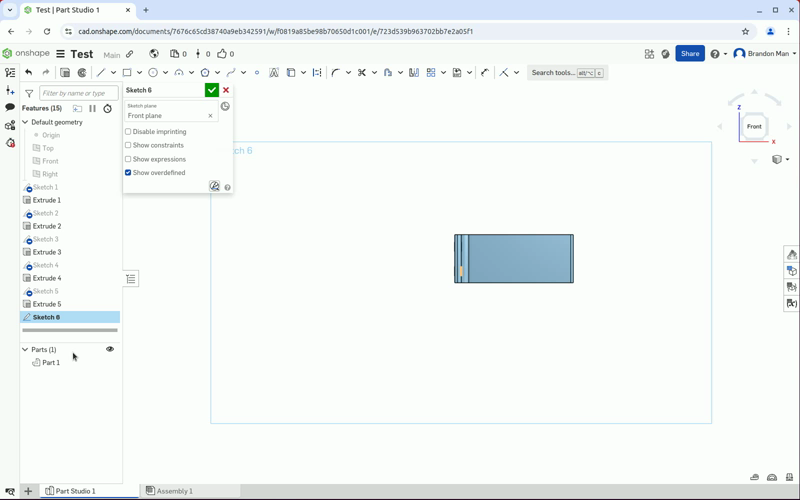
key(y)
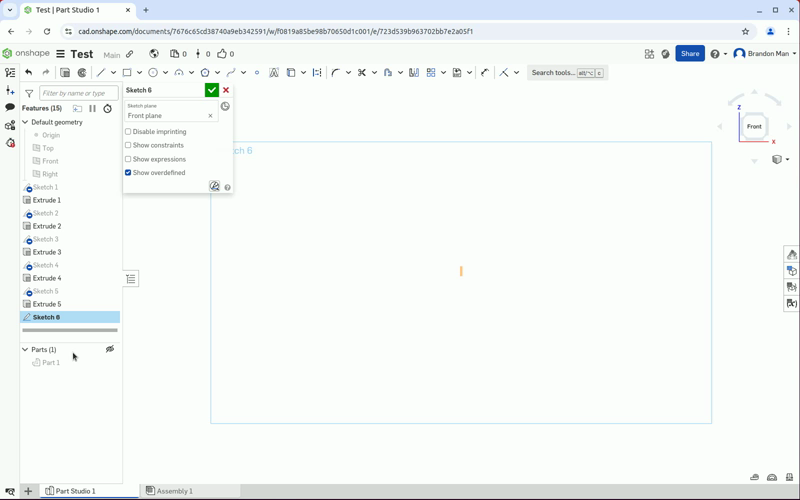
key(c)
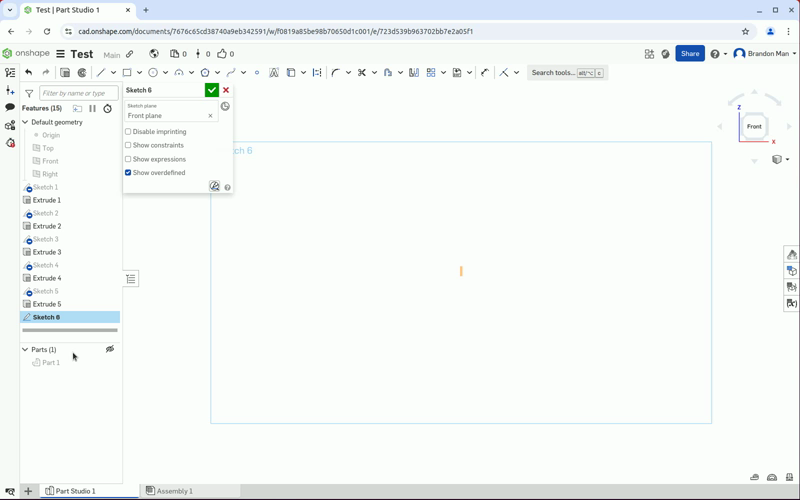
key_down(shift)
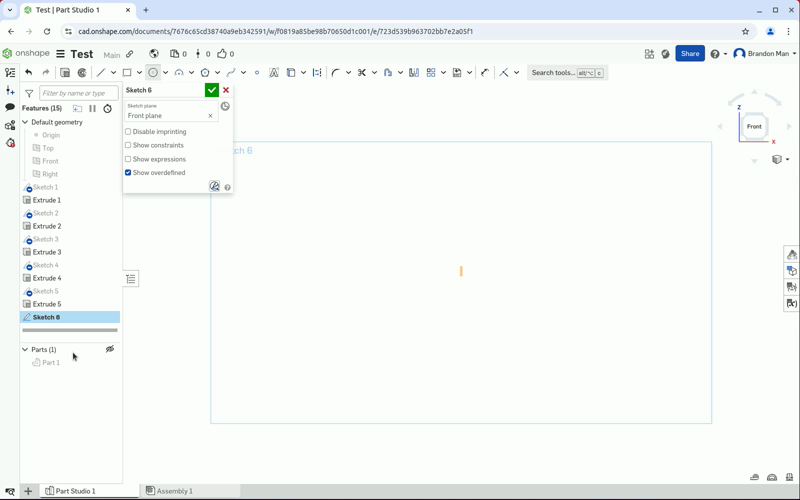
mouse_move(544, 266)
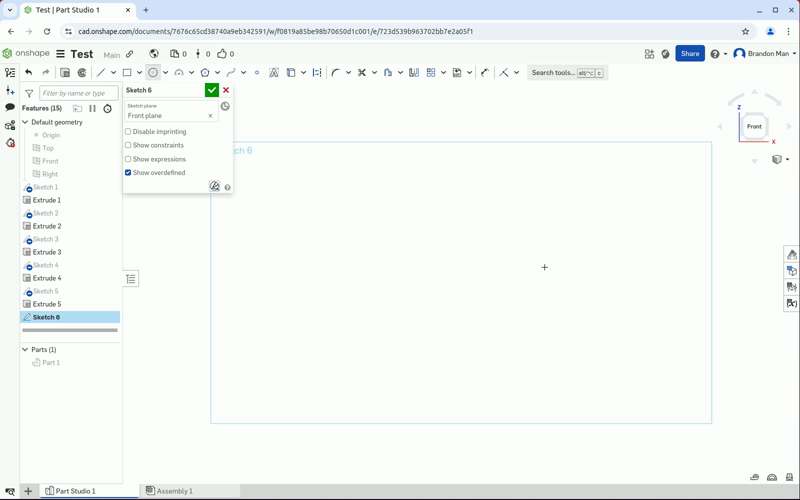
click(544, 266)
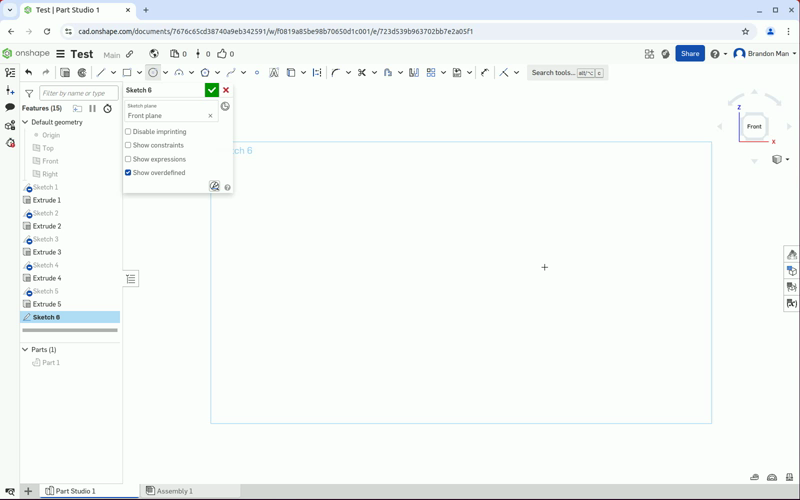
key_up(shift)
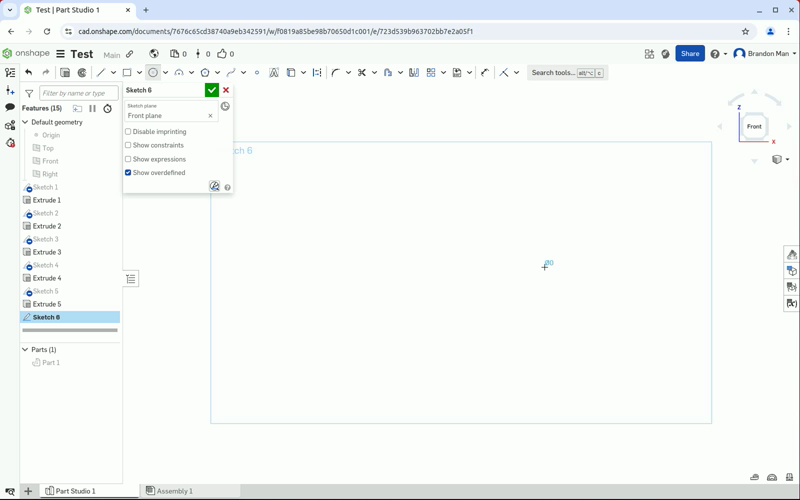
mouse_move(552, 266)
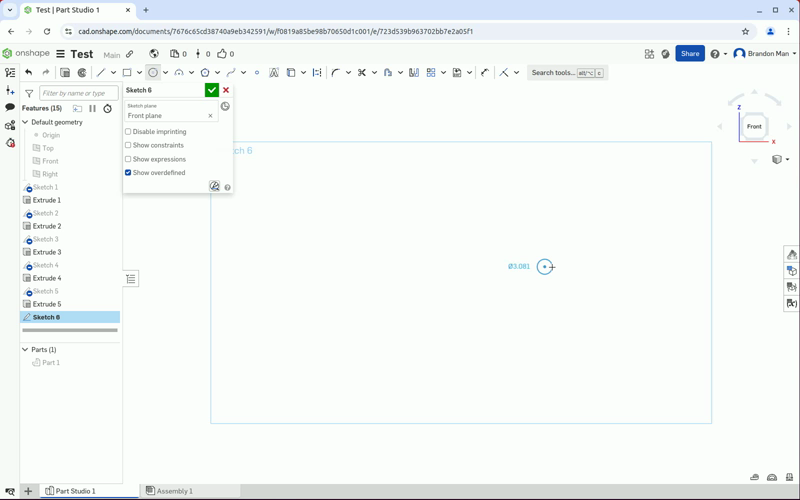
click(552, 266)
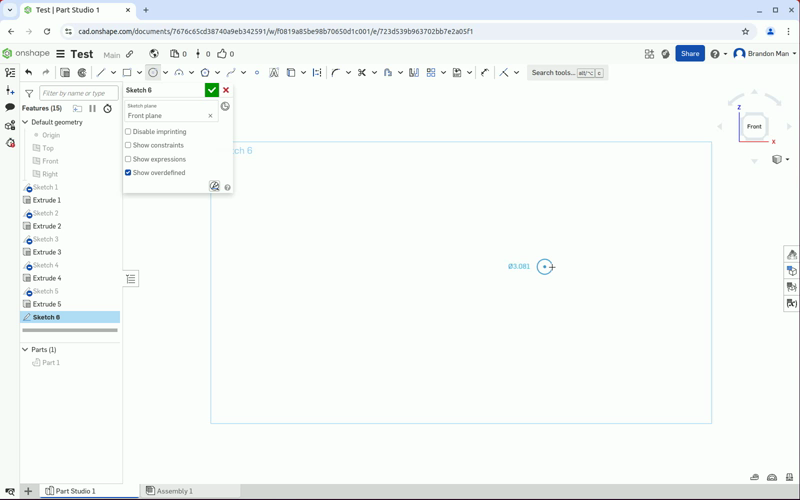
key(esc)
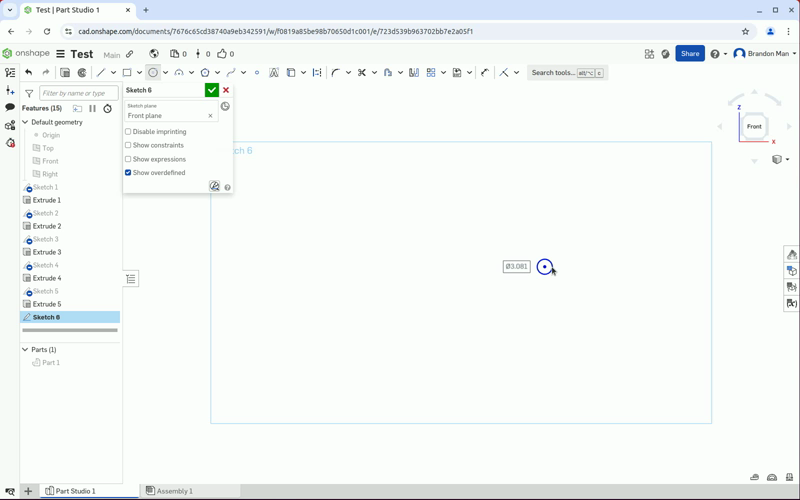
mouse_move(540, 271)
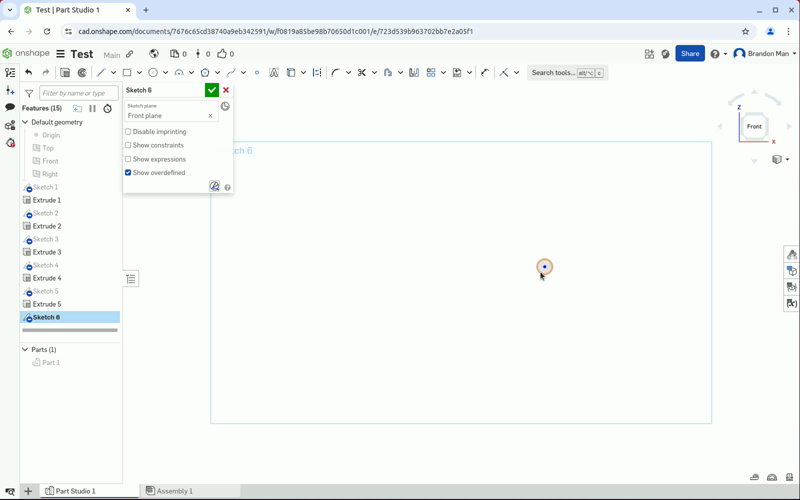
scroll(6)
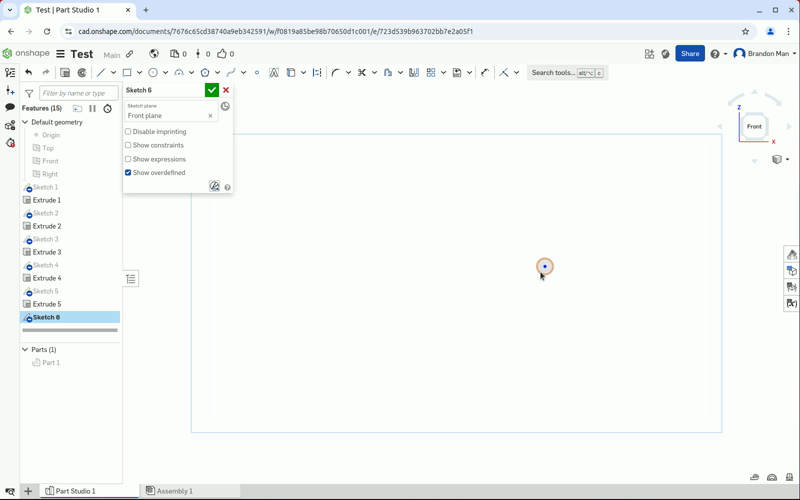
scroll(6)
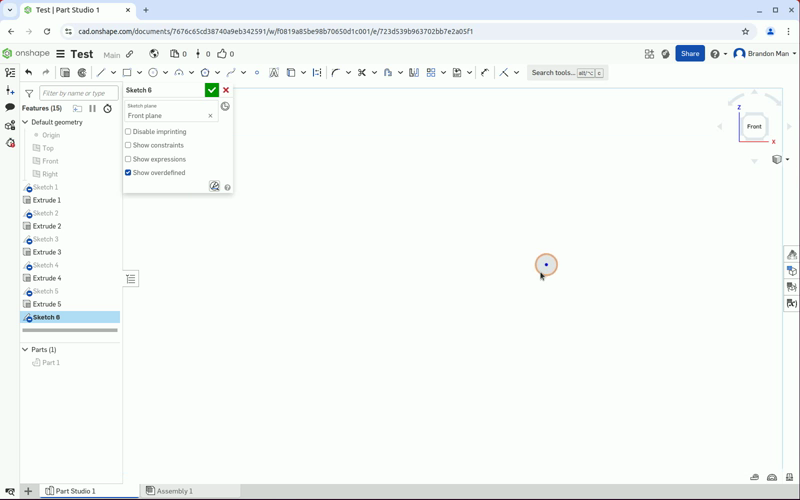
scroll(6)
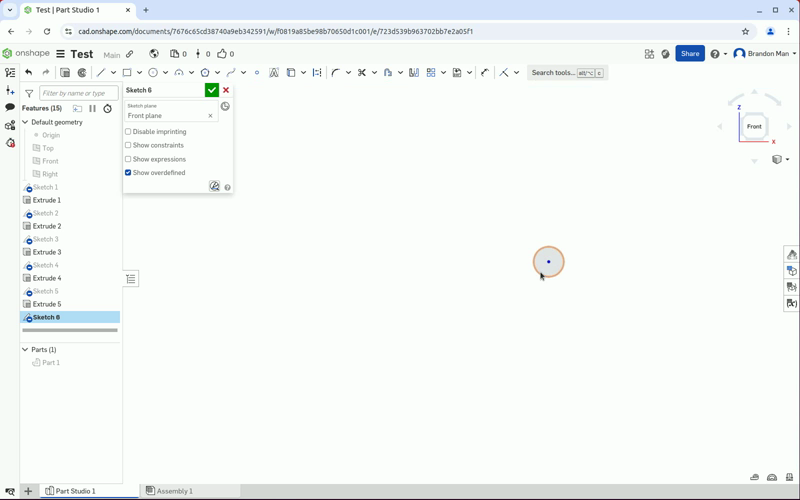
scroll(6)
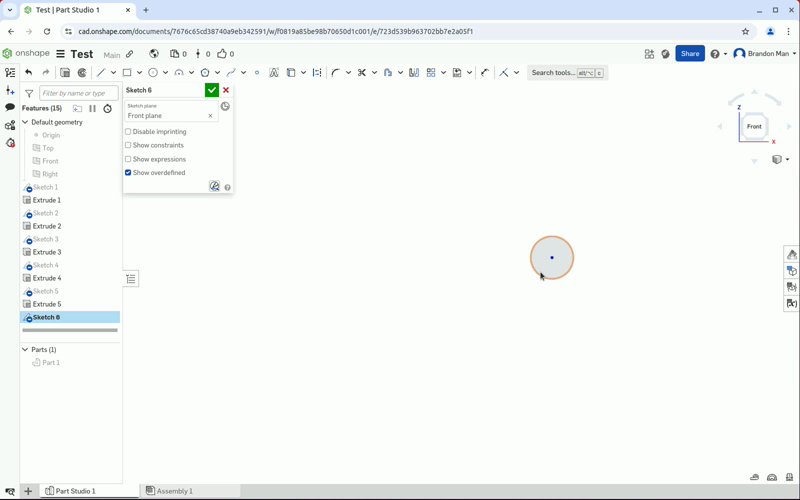
scroll(6)
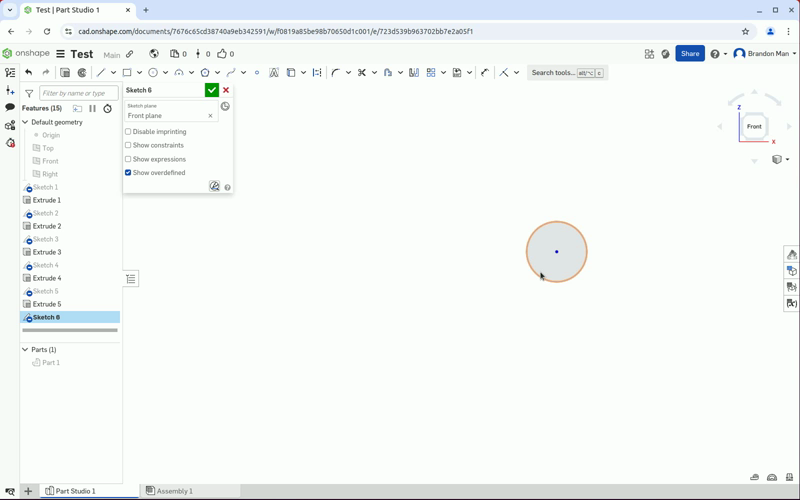
scroll(6)
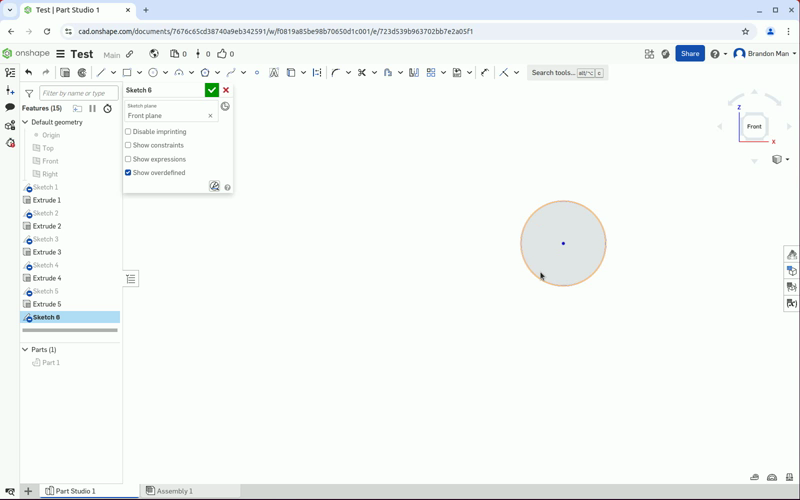
scroll(6)
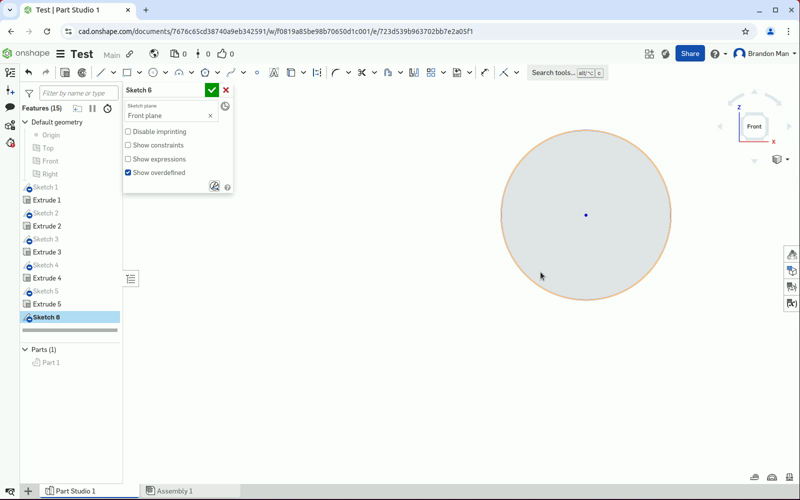
click(540, 271)
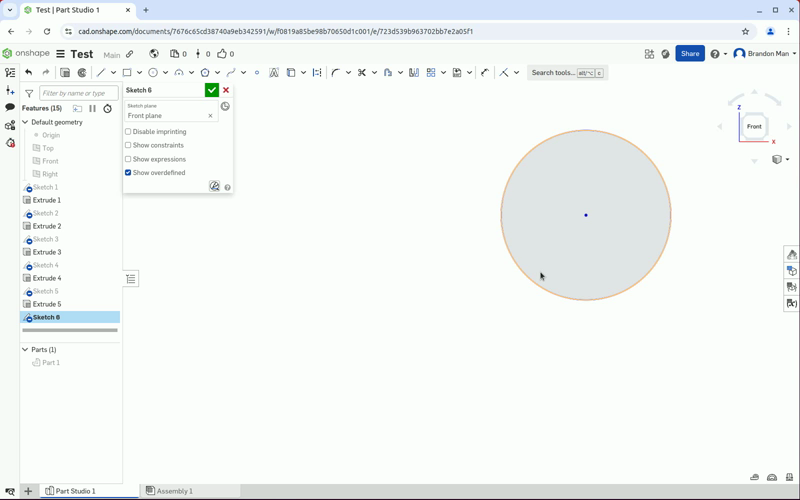
scroll(-6)
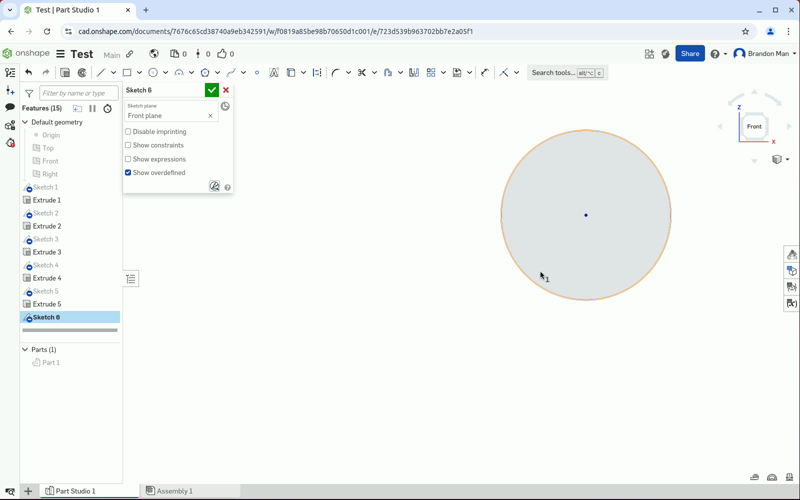
scroll(-6)
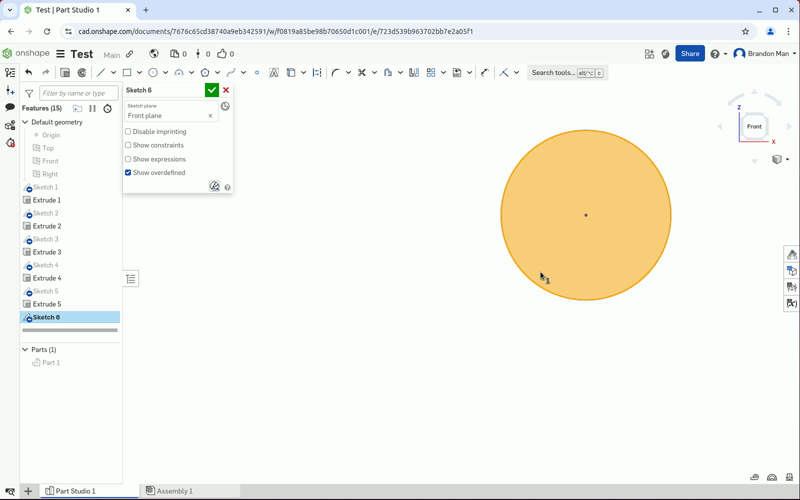
scroll(-6)
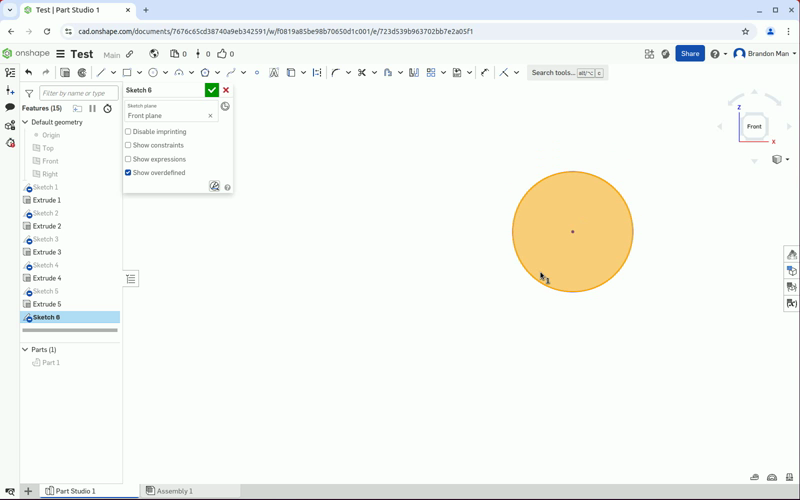
scroll(-6)
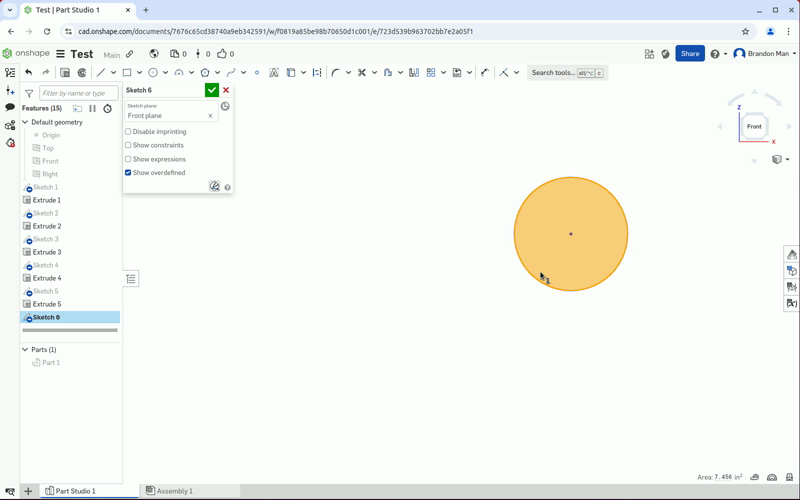
scroll(-6)
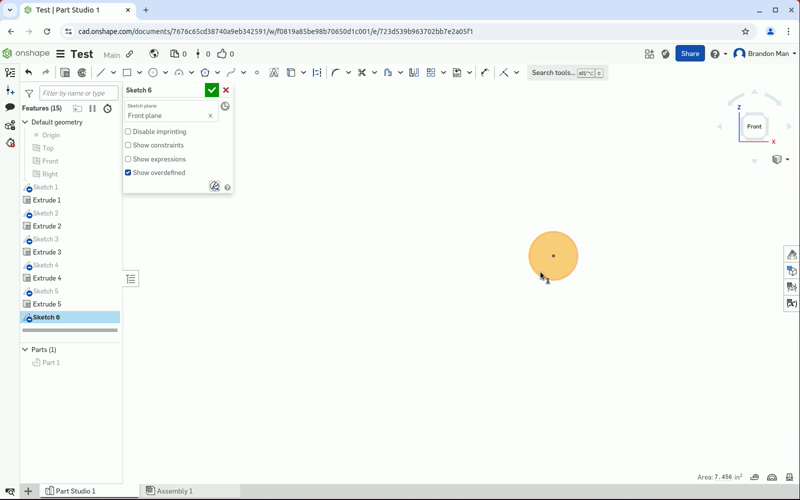
scroll(-6)
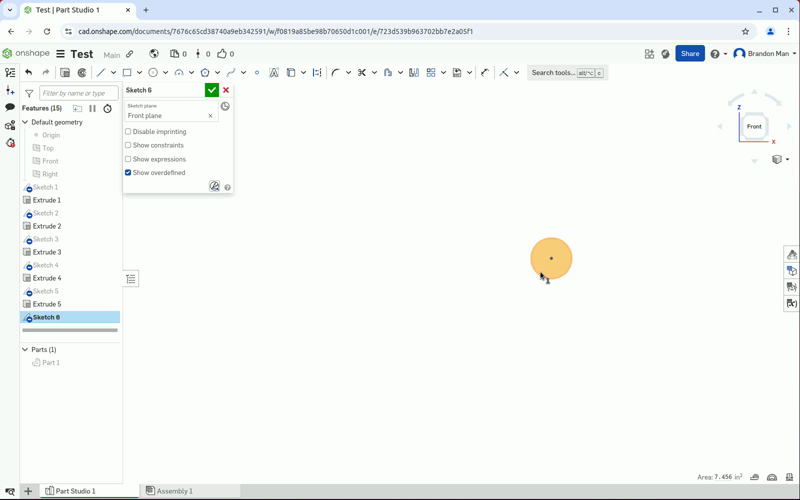
scroll(-6)
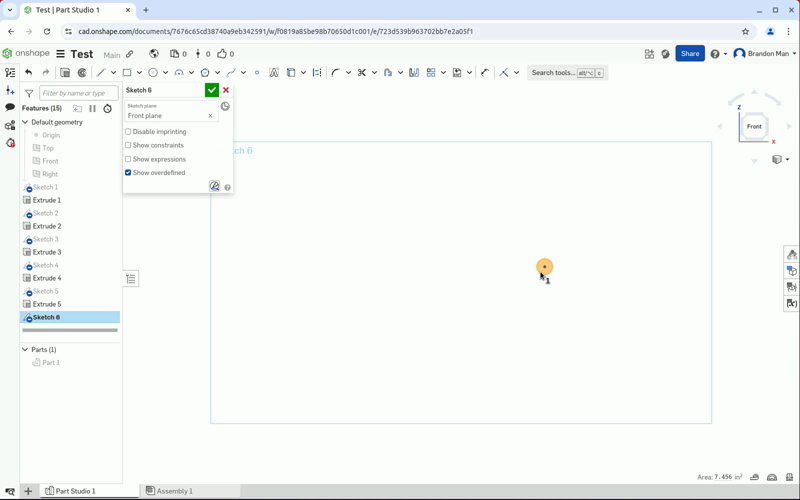
mouse_move(73, 352)
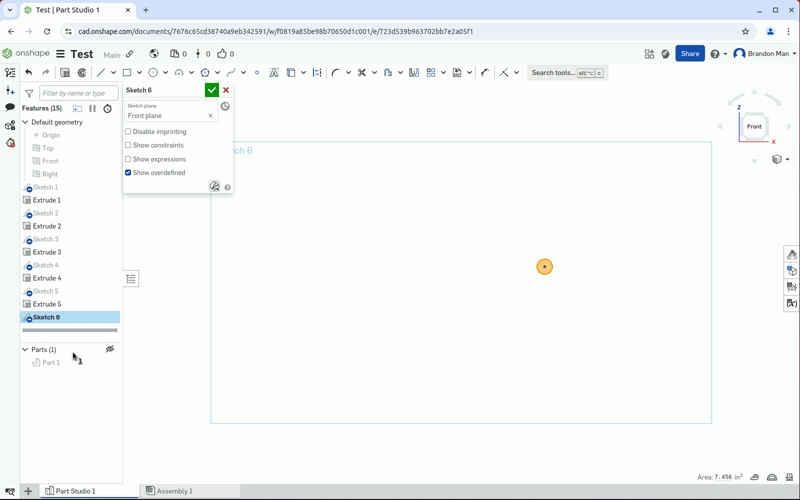
key(shift+y)
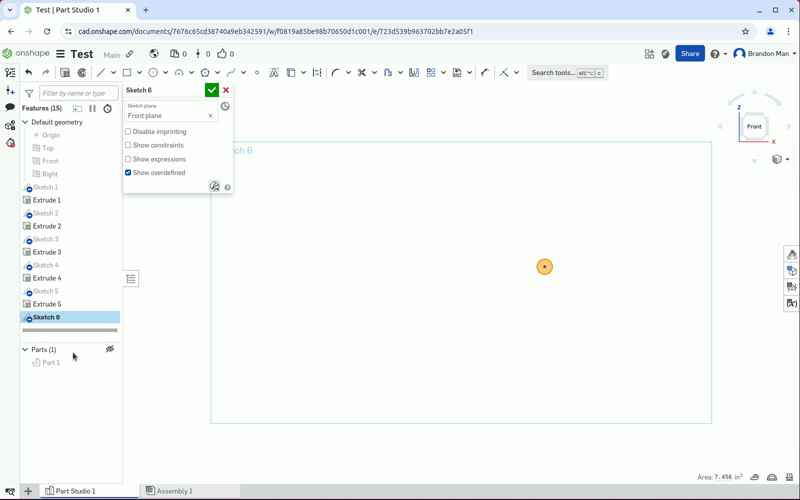
key(shift+e)
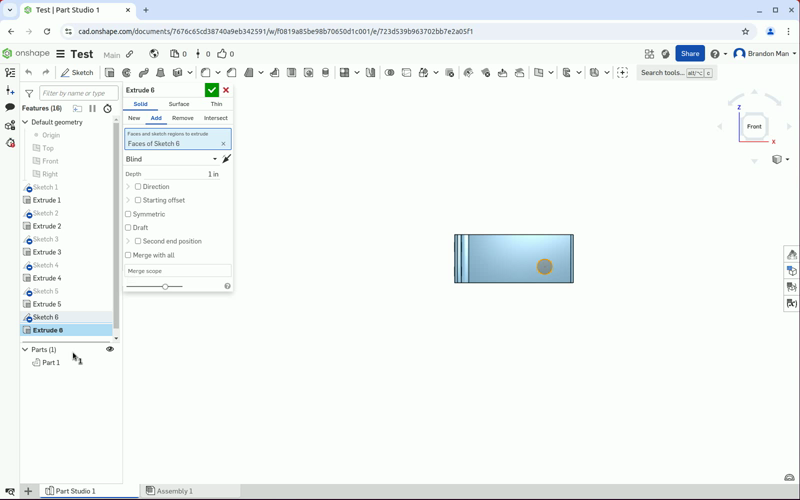
mouse_move(143, 106)
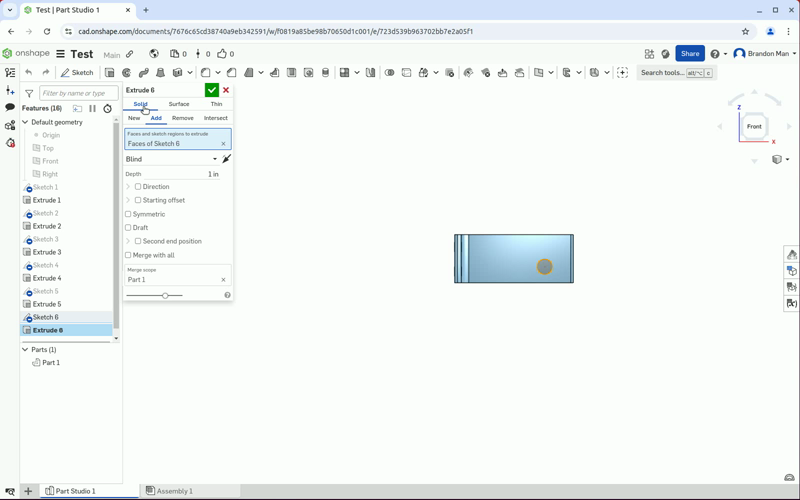
click(143, 106)
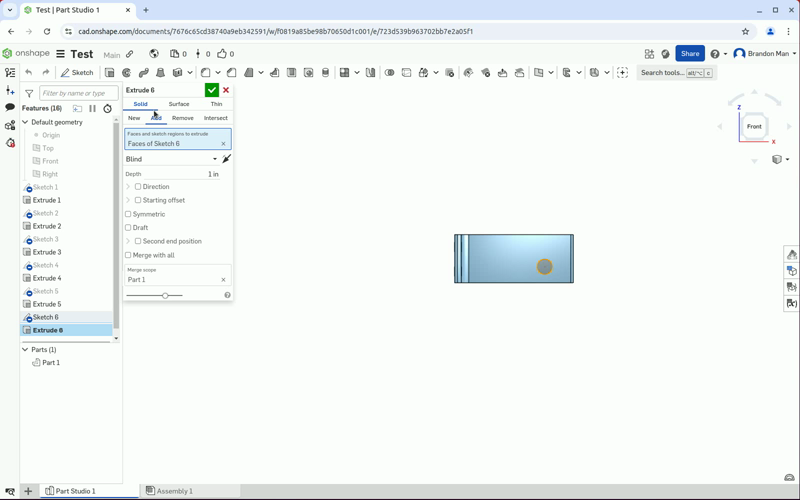
mouse_move(186, 120)
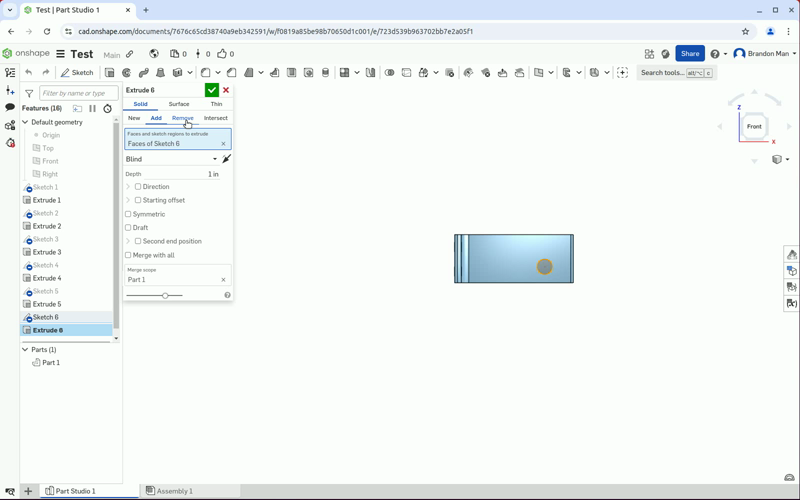
click(186, 120)
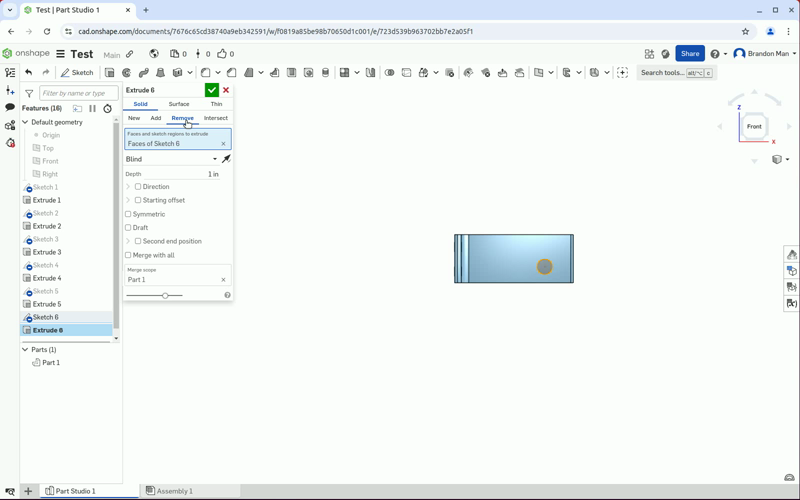
key(tab, 4)
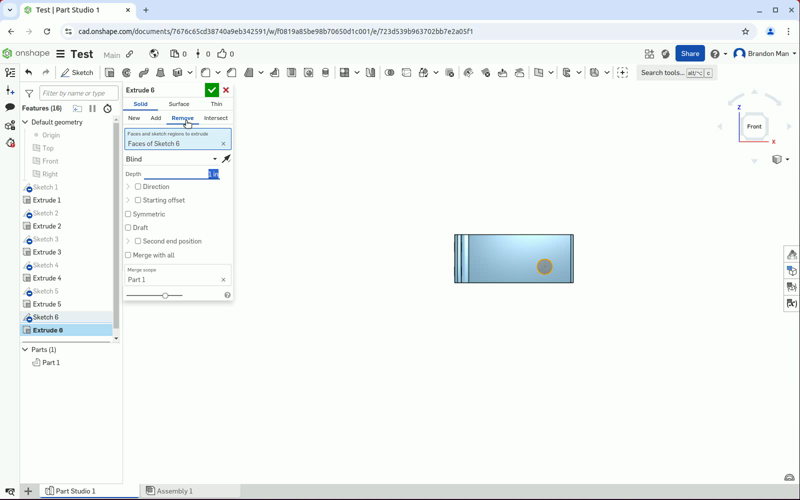
text(9.869)
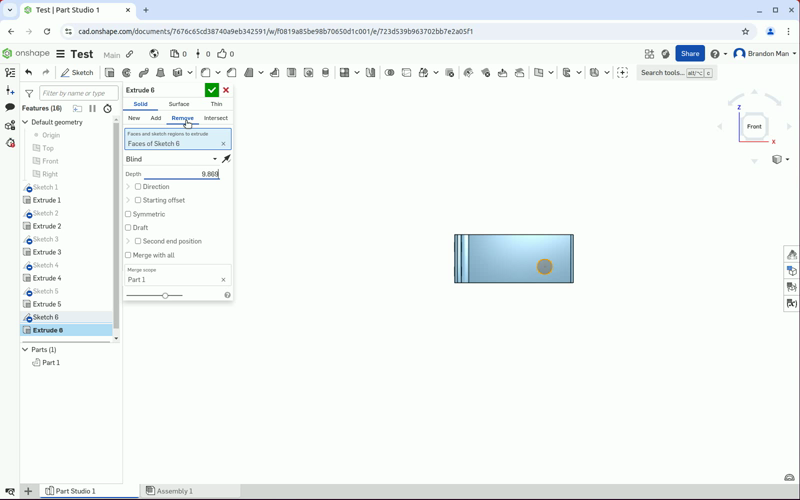
key(tab, 6)
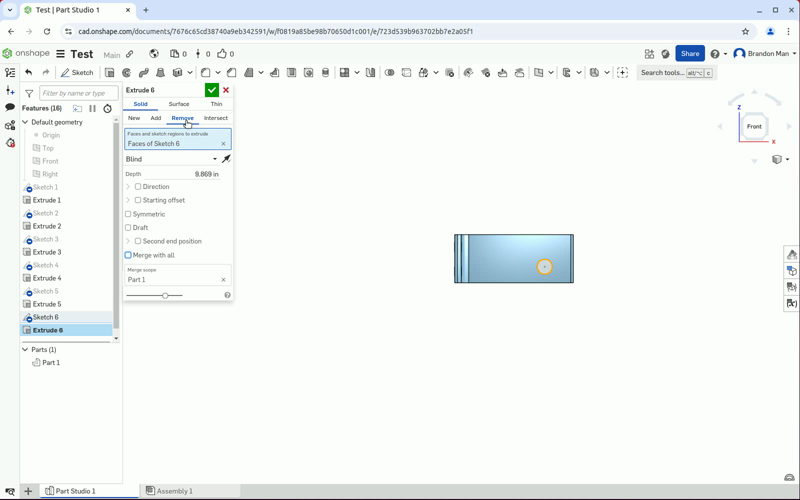
key(space)
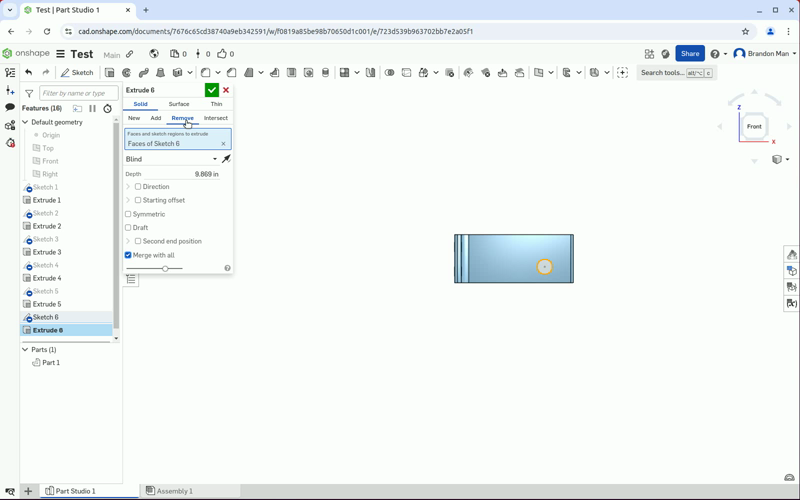
key(enter)
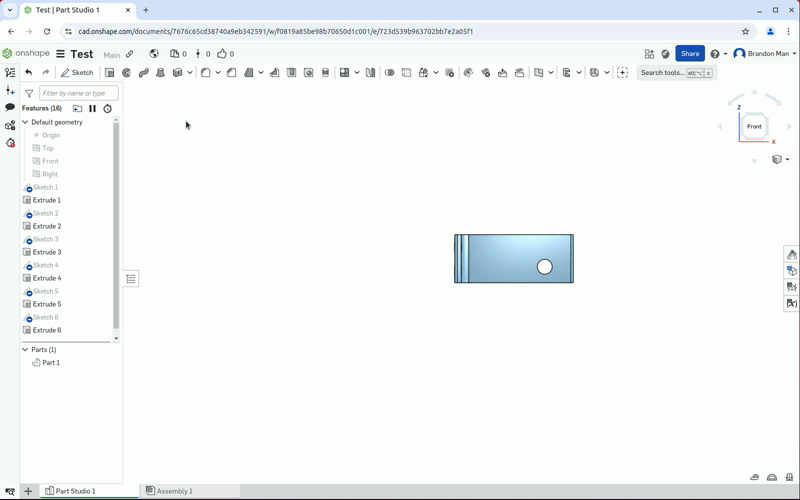
key(shift+h)
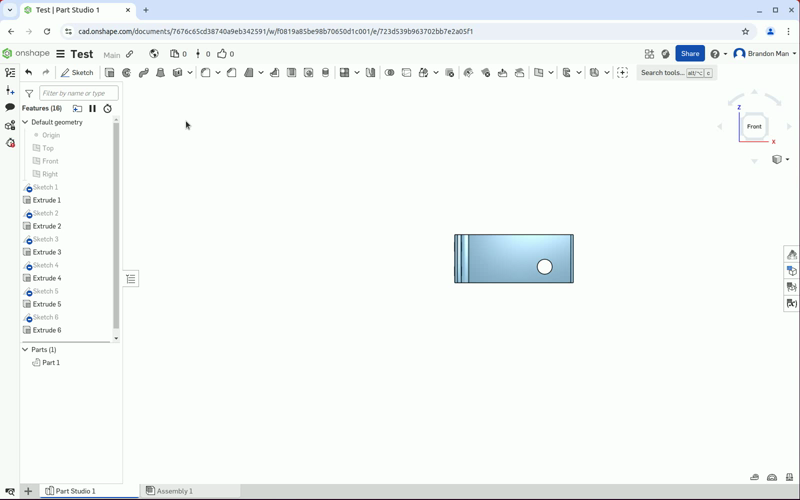
key(shift+h)
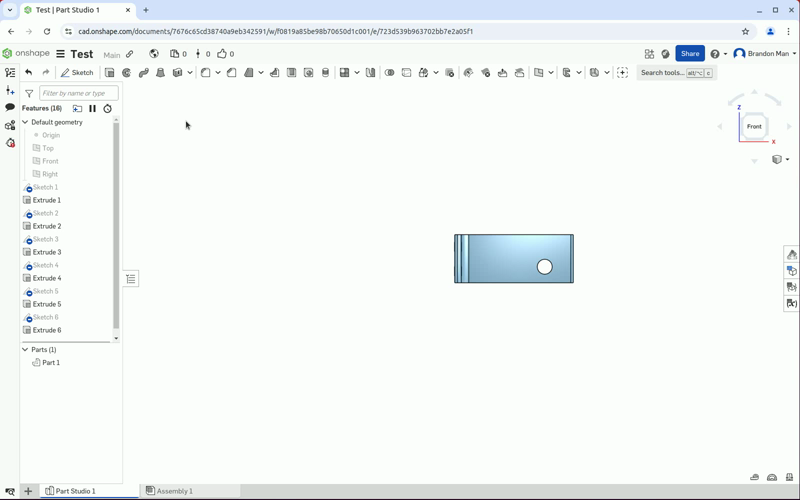
mouse_move(69, 189)
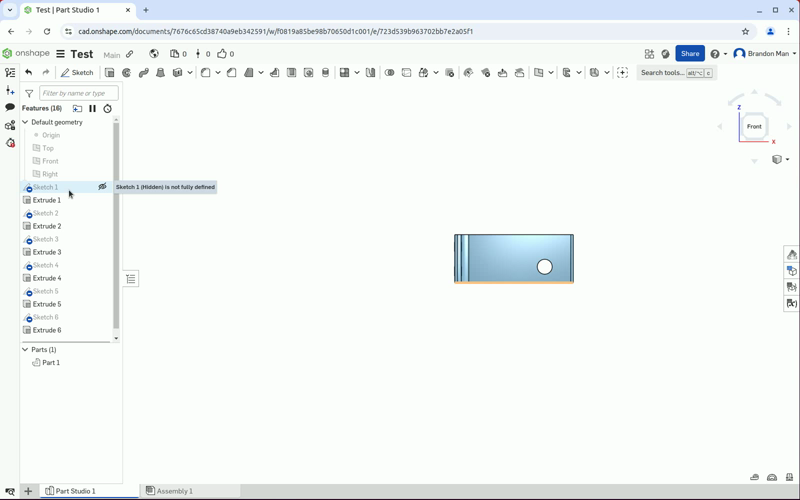
click(69, 189)
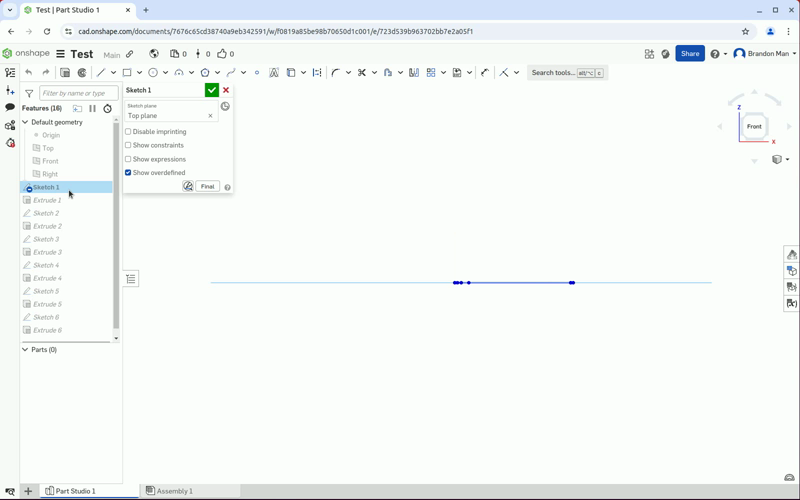
mouse_move(229, 92)
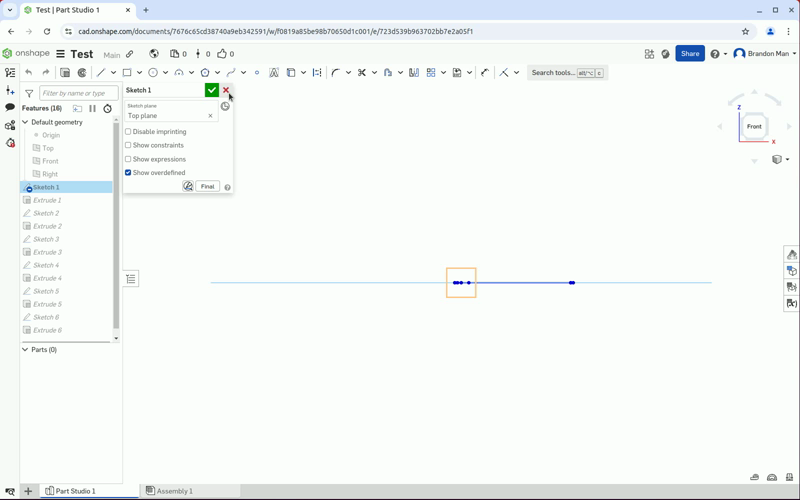
click(229, 92)
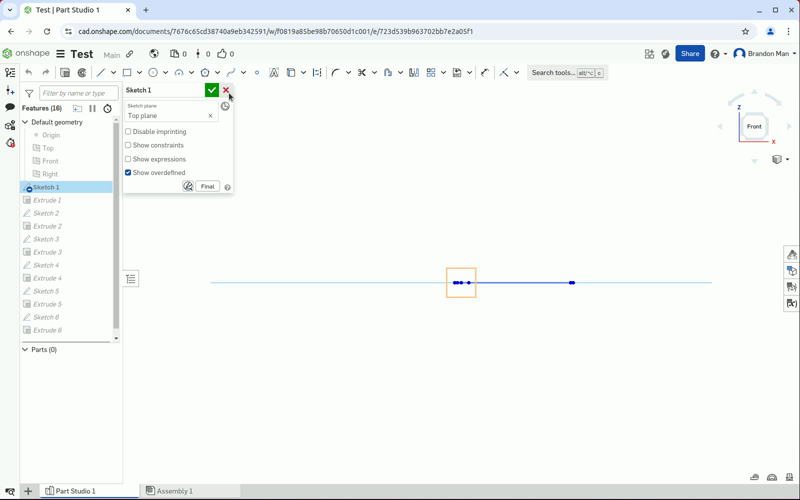
key(shift+s)
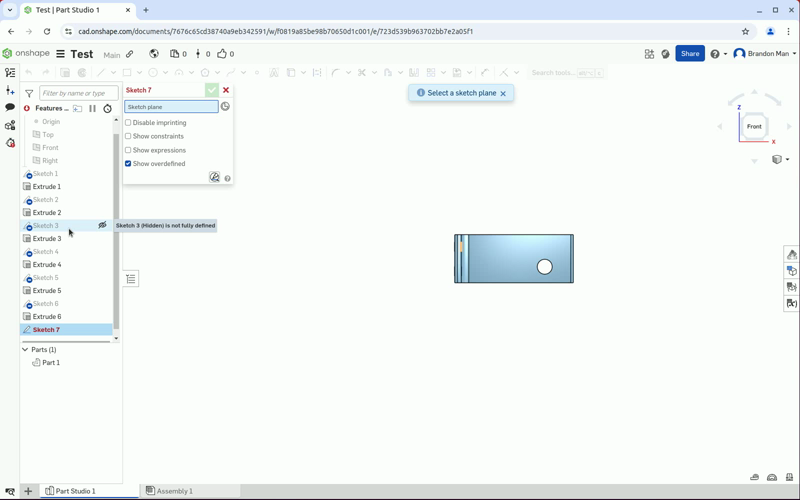
scroll(3)
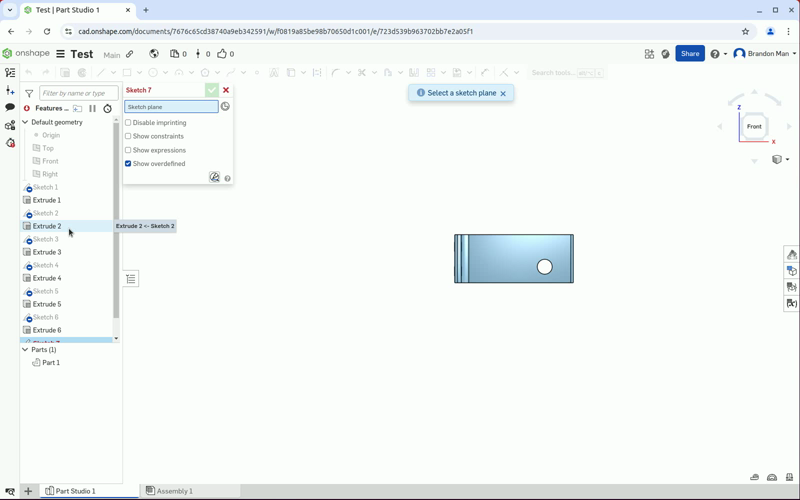
mouse_move(69, 163)
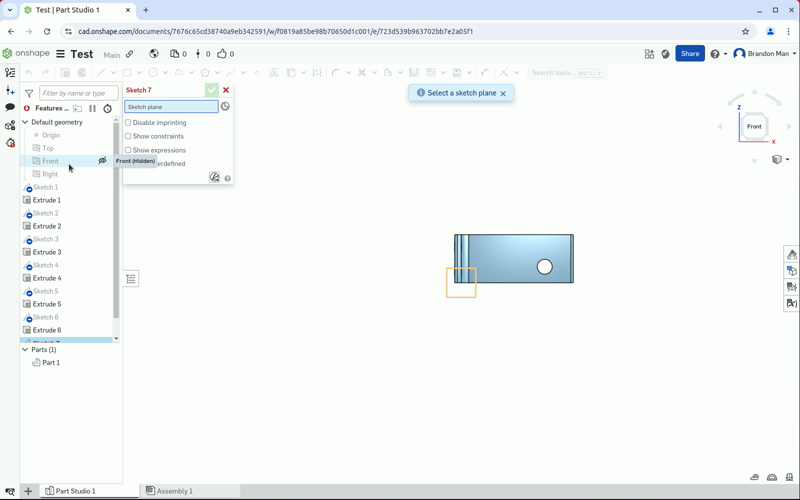
click(69, 163)
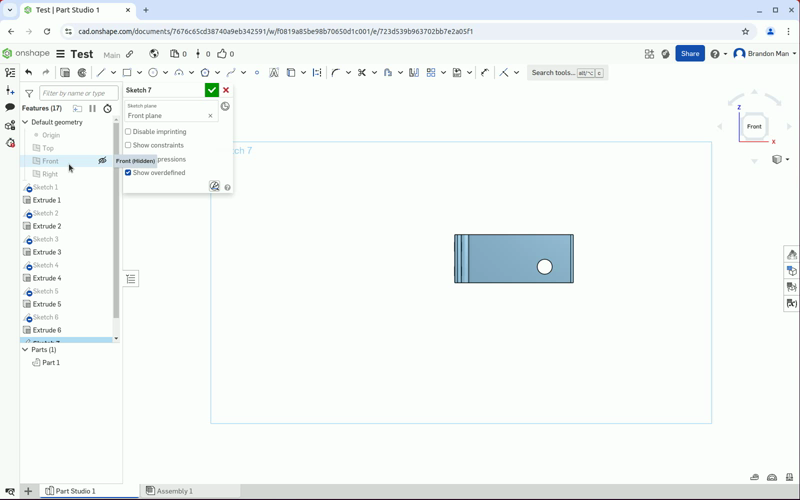
mouse_move(73, 352)
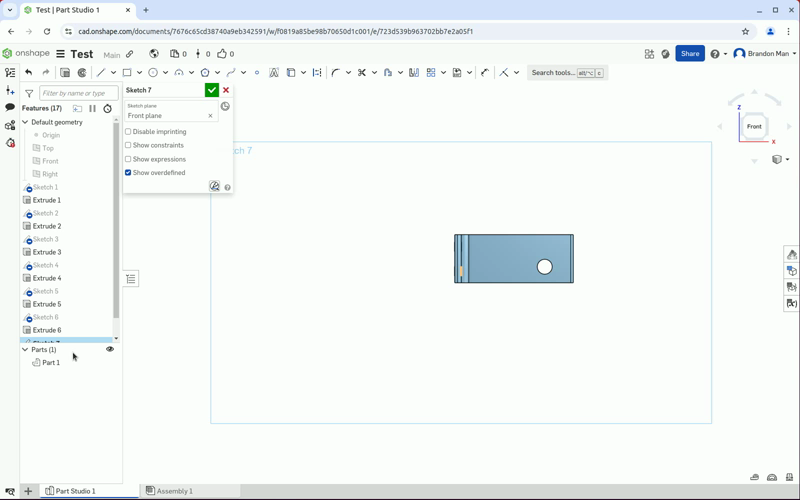
key(y)
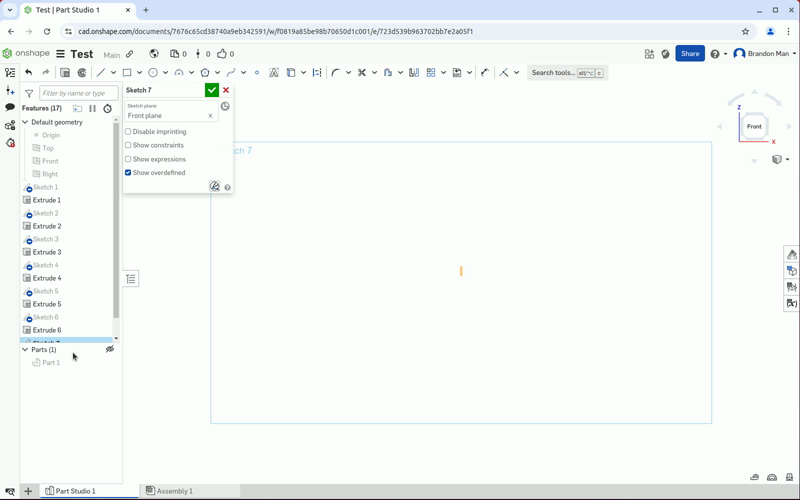
key(c)
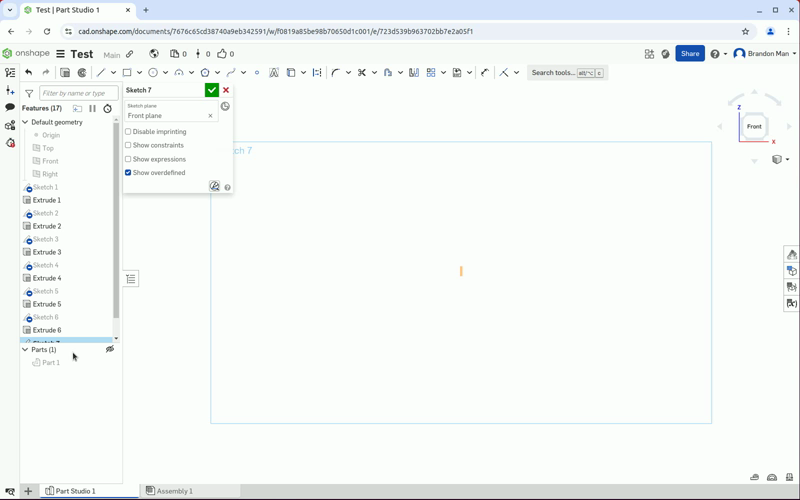
key_down(shift)
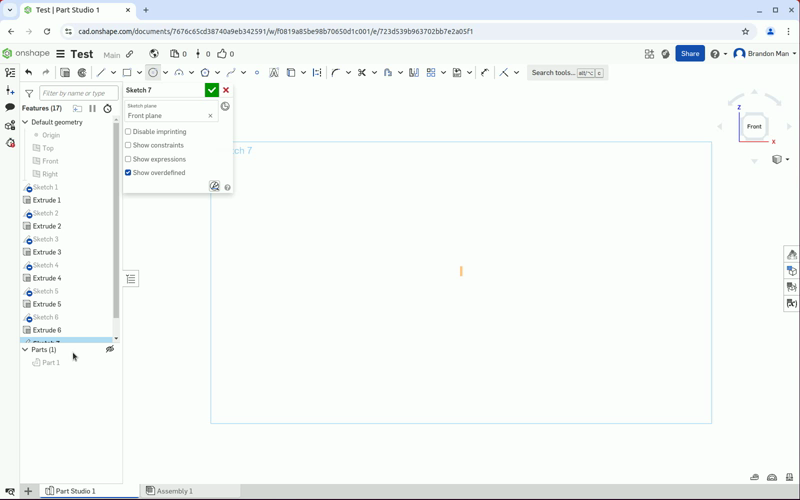
mouse_move(560, 250)
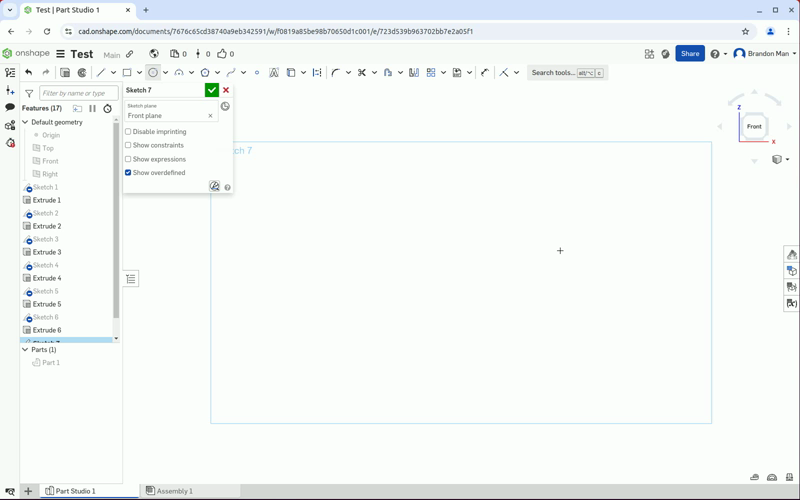
click(560, 250)
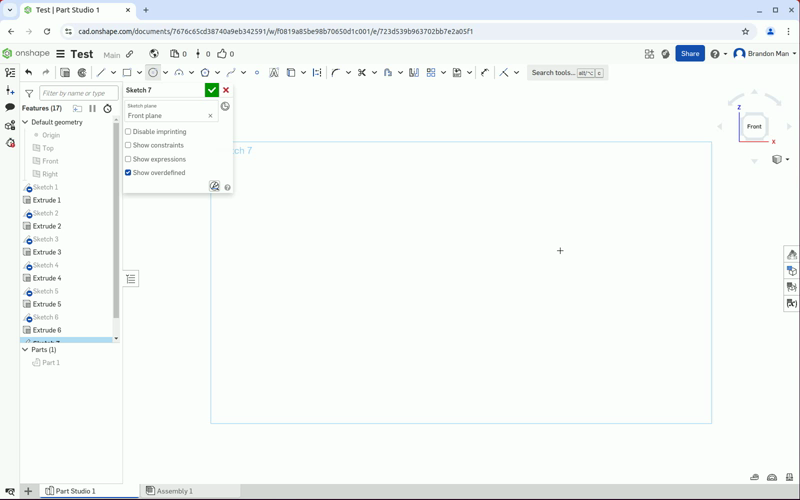
key_up(shift)
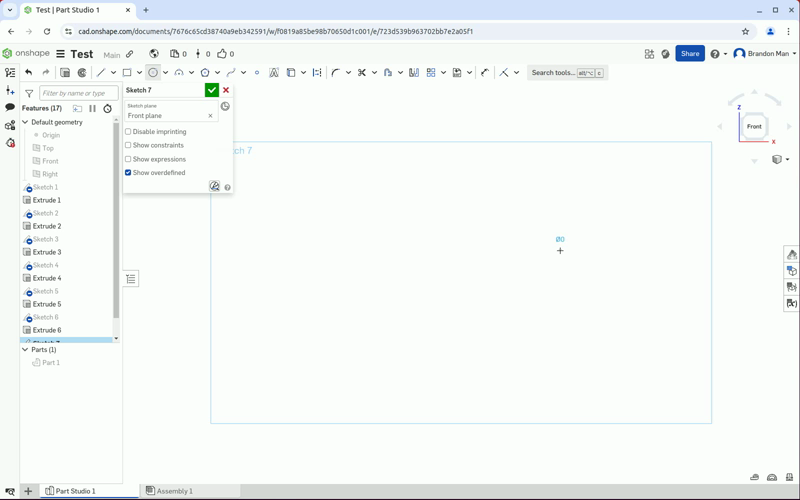
mouse_move(564, 250)
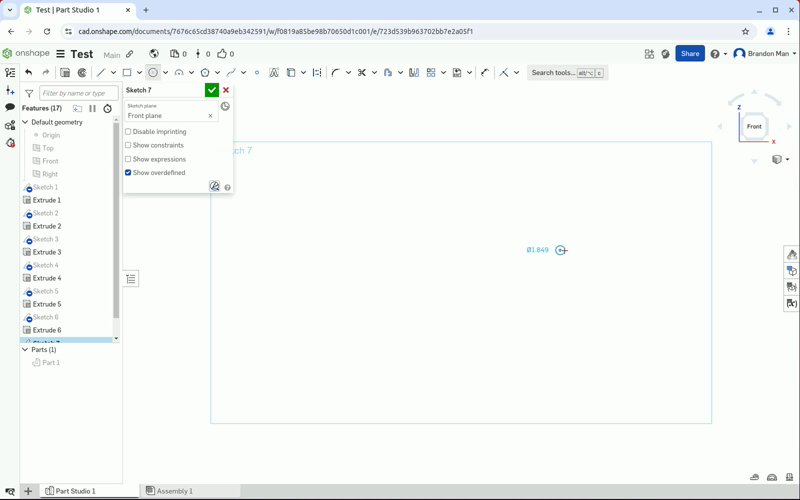
click(564, 250)
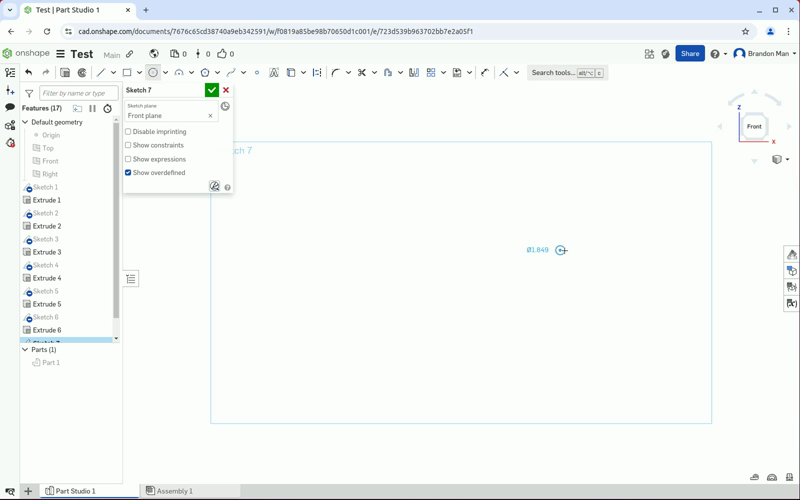
key(esc)
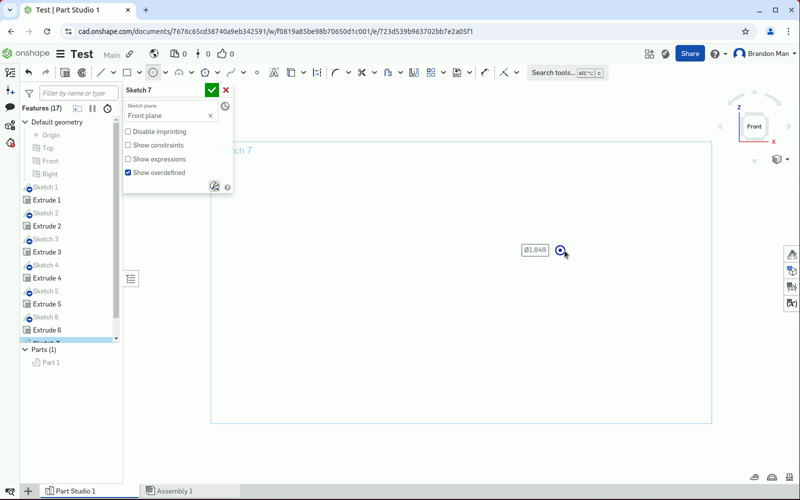
mouse_move(556, 248)
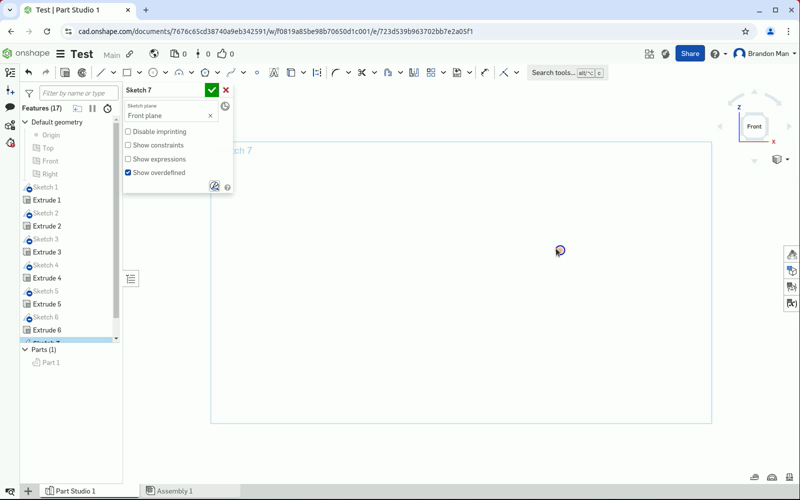
scroll(6)
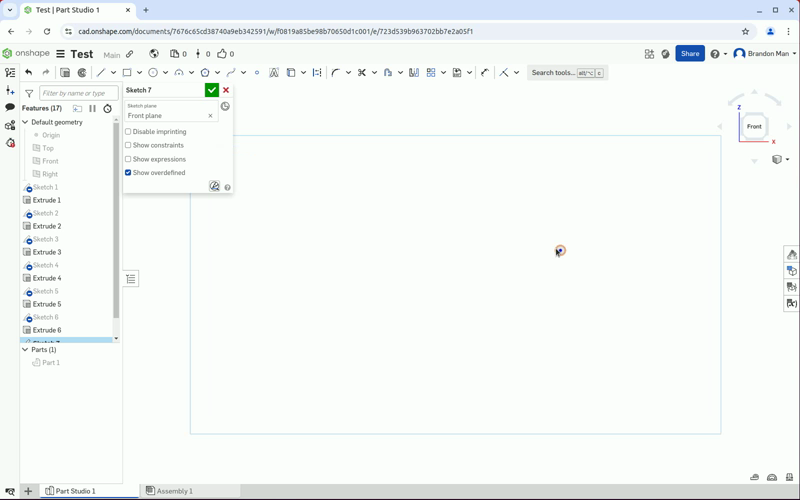
scroll(6)
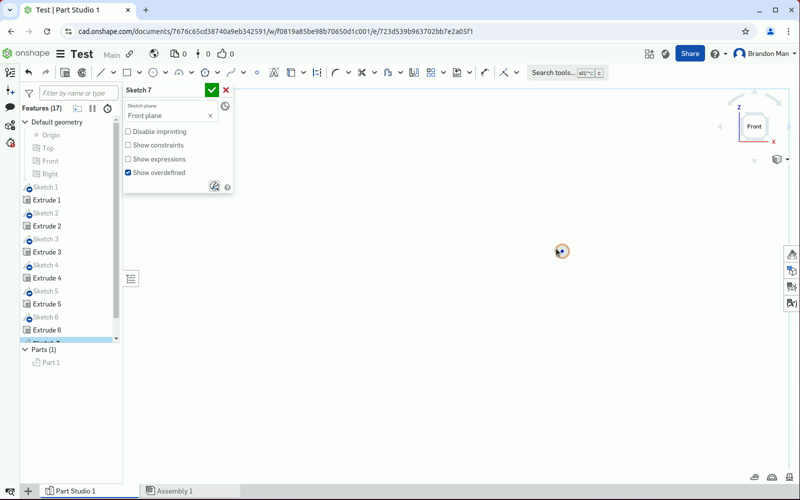
scroll(6)
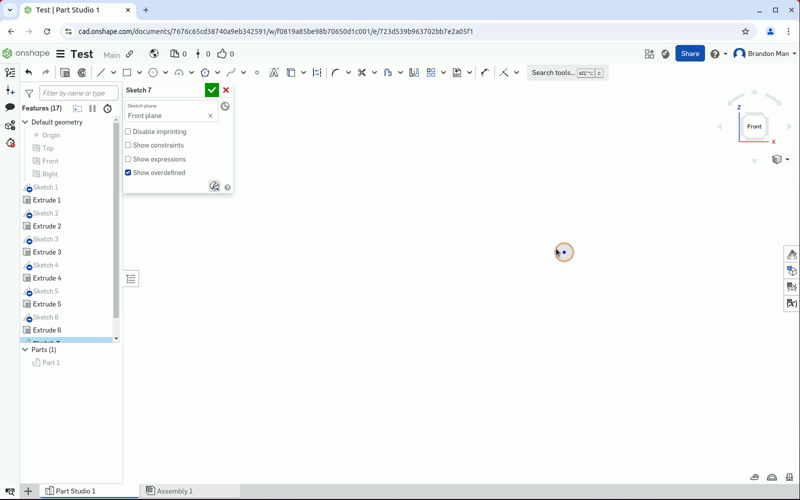
scroll(6)
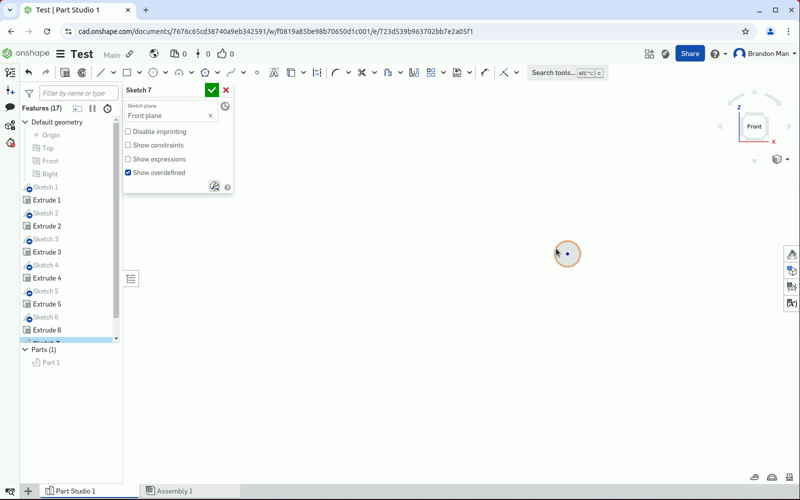
scroll(6)
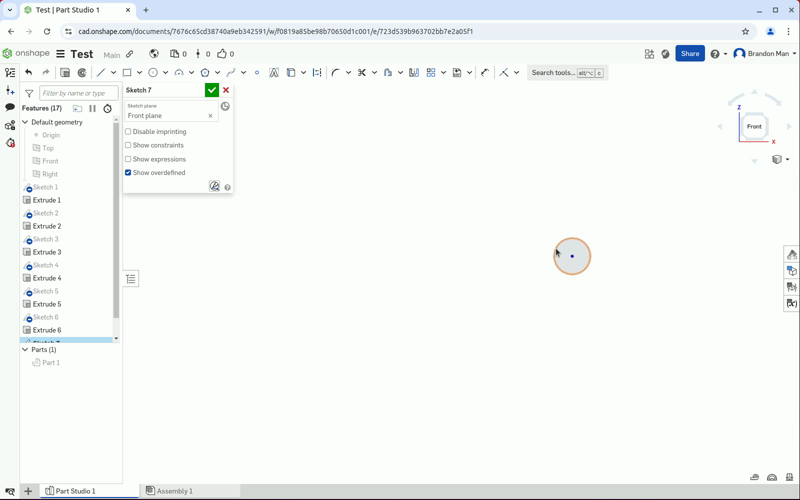
scroll(6)
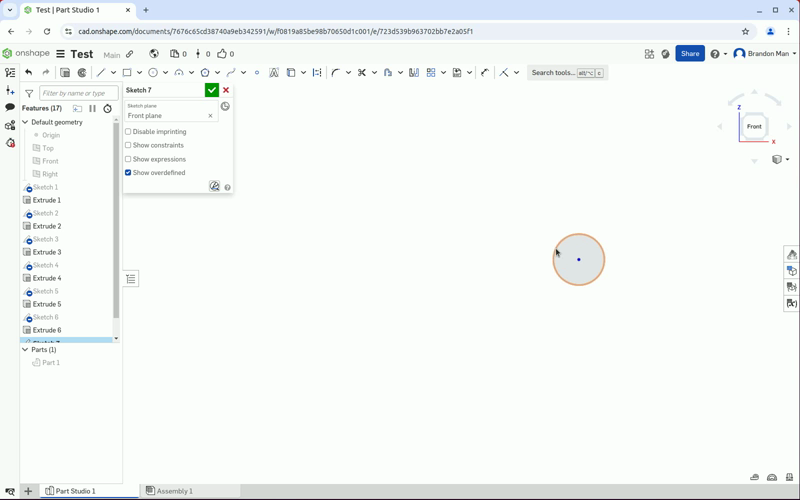
scroll(6)
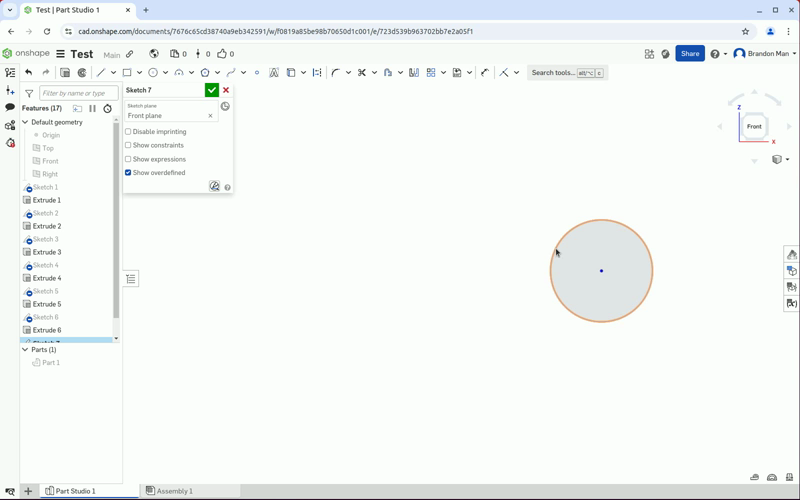
click(556, 248)
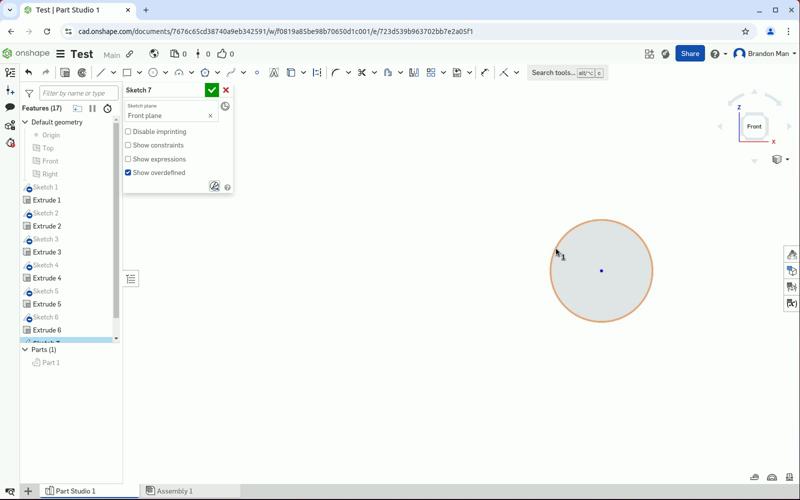
scroll(-6)
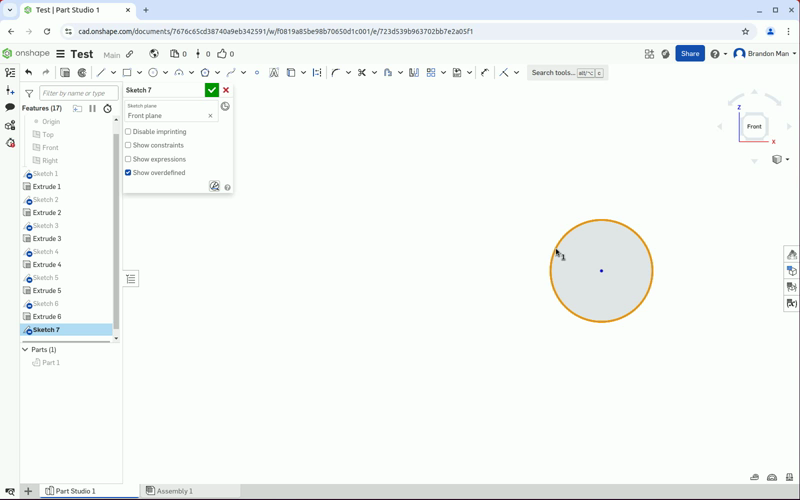
scroll(-6)
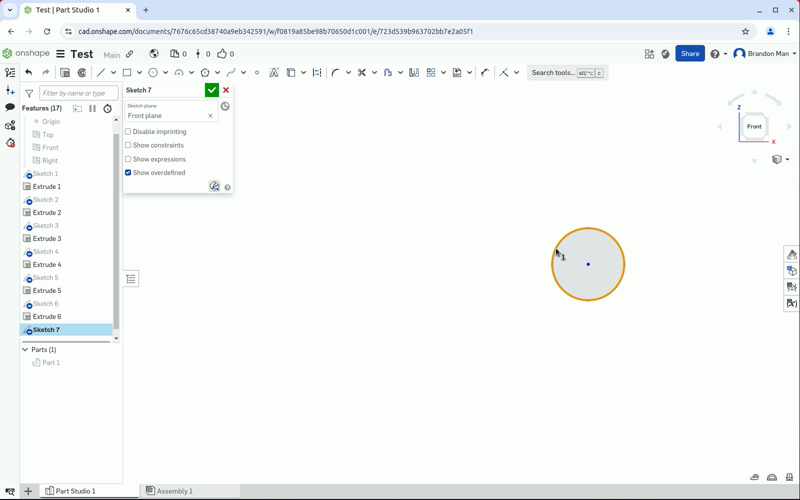
scroll(-6)
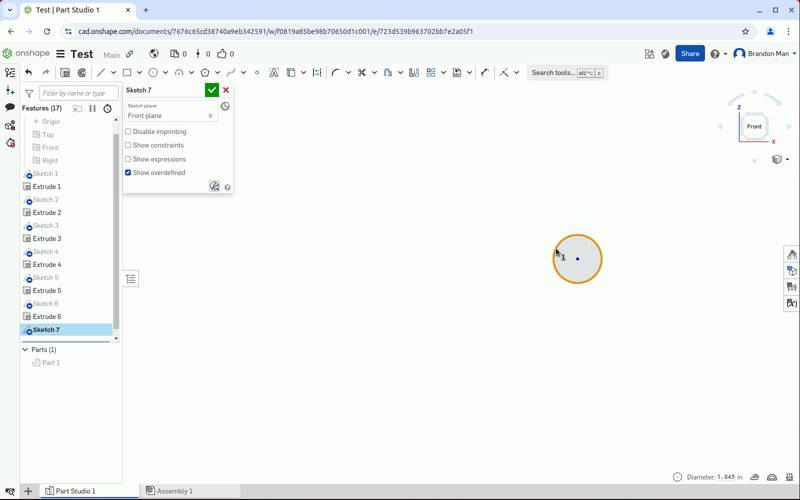
scroll(-6)
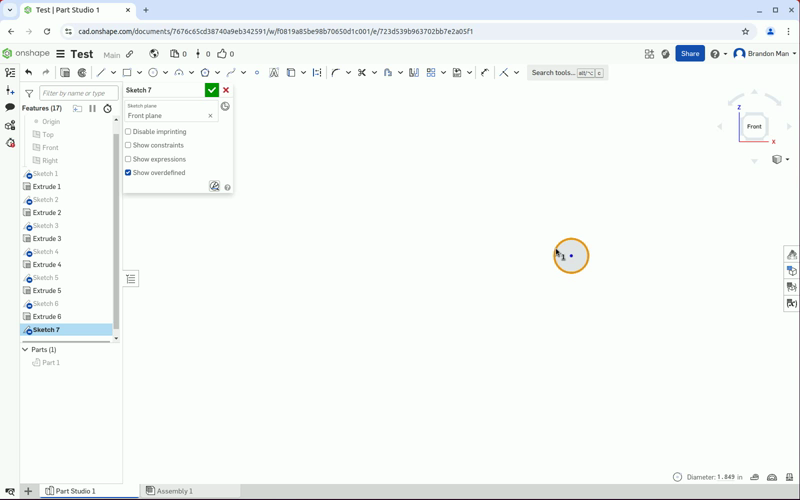
scroll(-6)
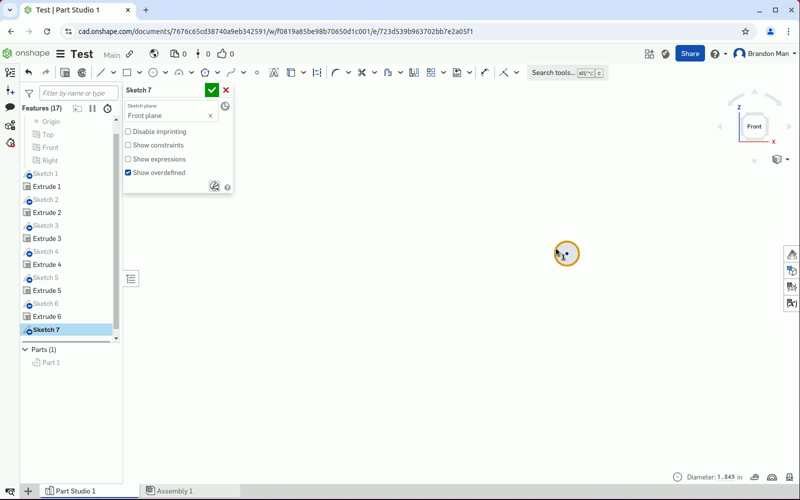
scroll(-6)
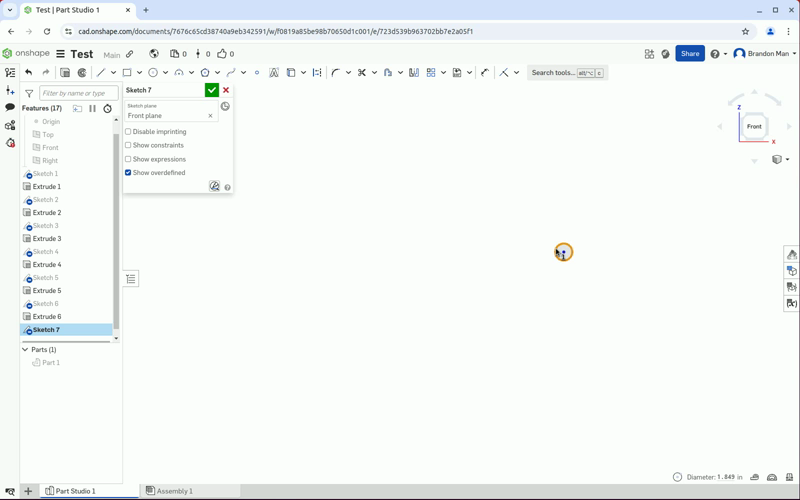
scroll(-6)
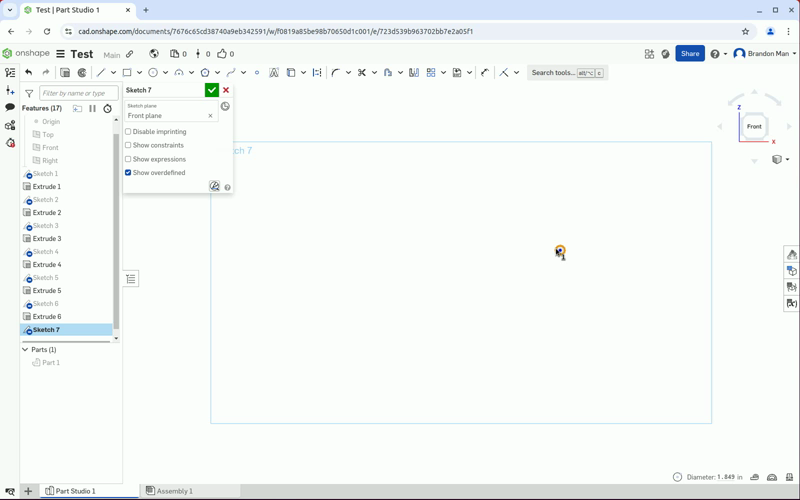
mouse_move(73, 352)
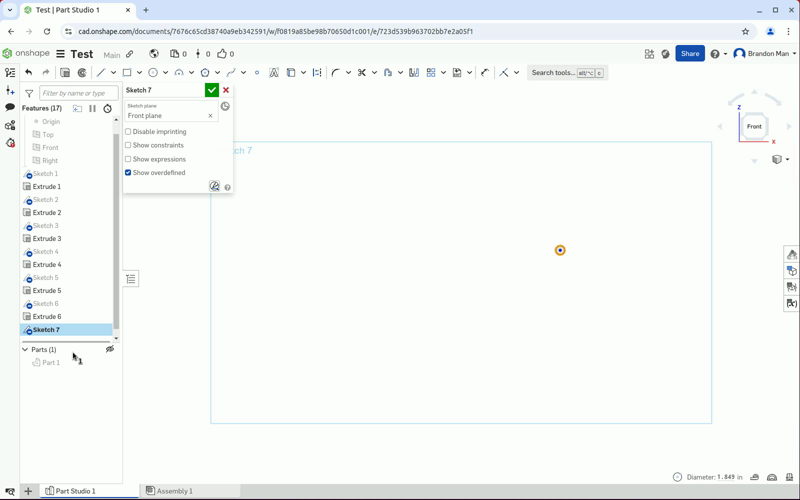
key(shift+y)
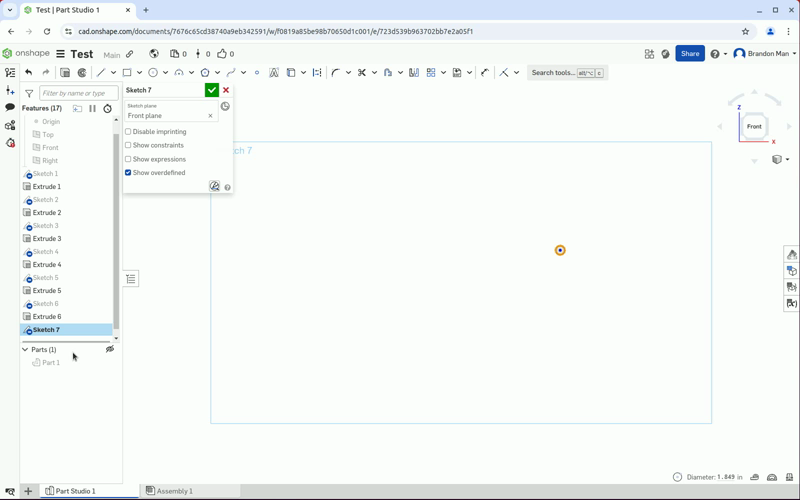
key(shift+e)
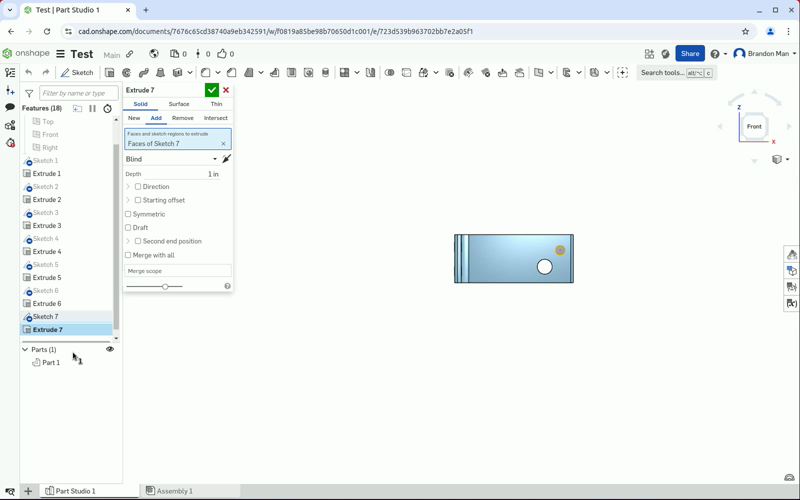
mouse_move(143, 106)
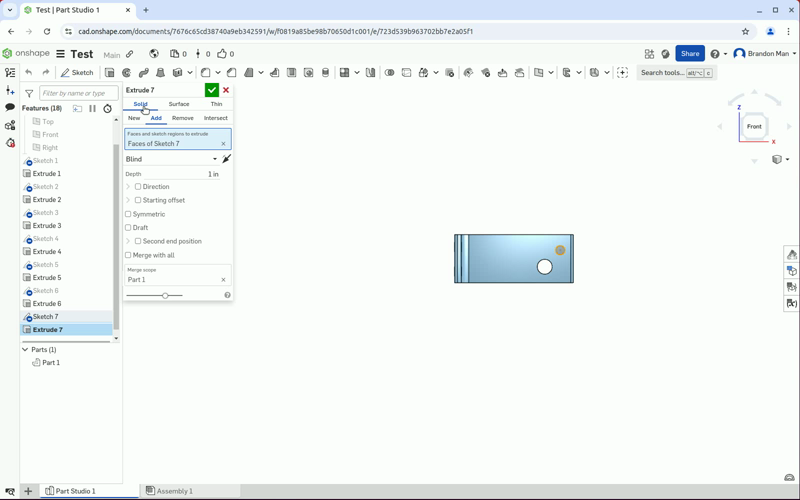
click(143, 106)
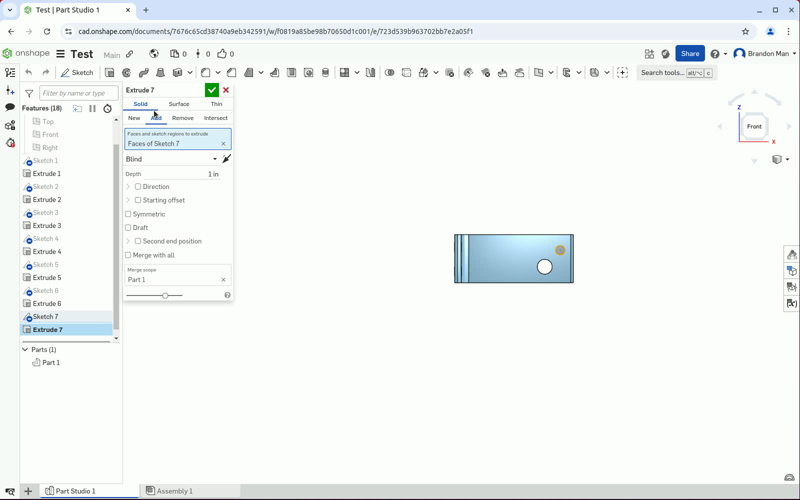
mouse_move(186, 120)
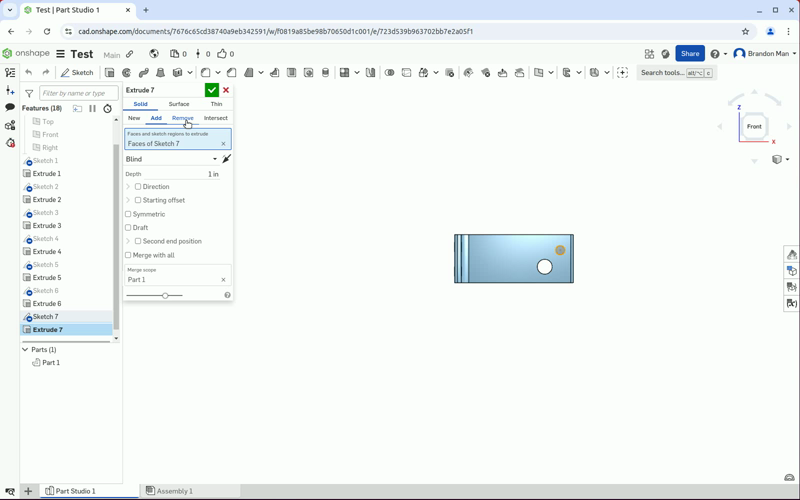
click(186, 120)
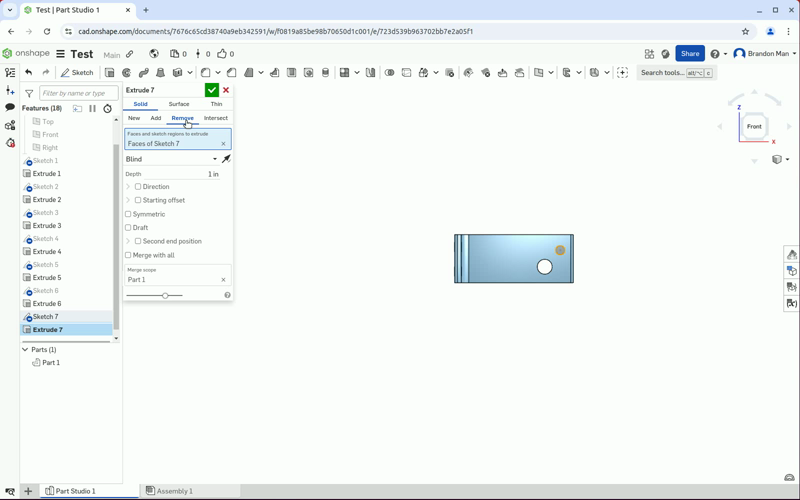
key(tab, 4)
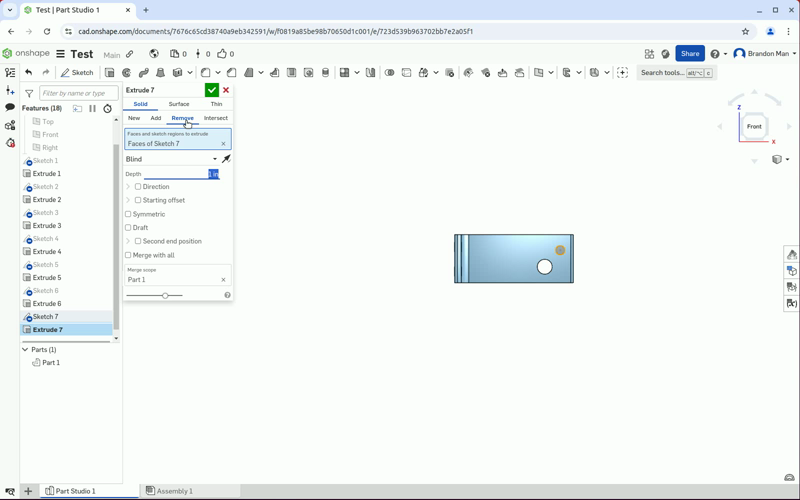
text(9.869)
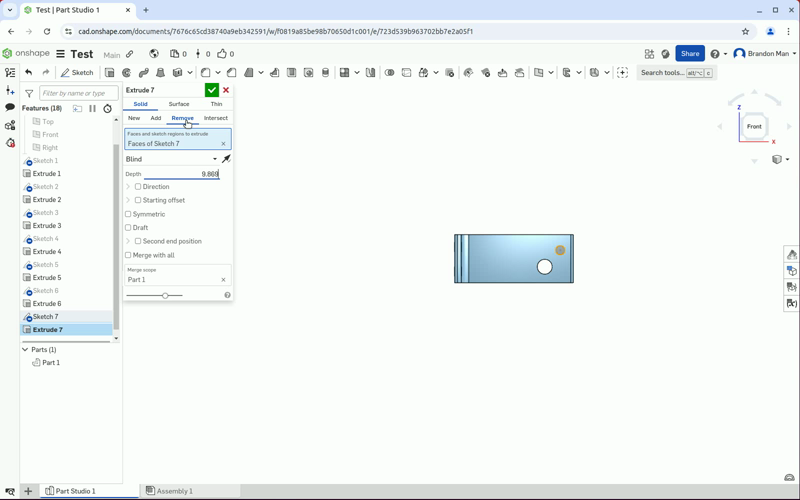
key(tab, 6)
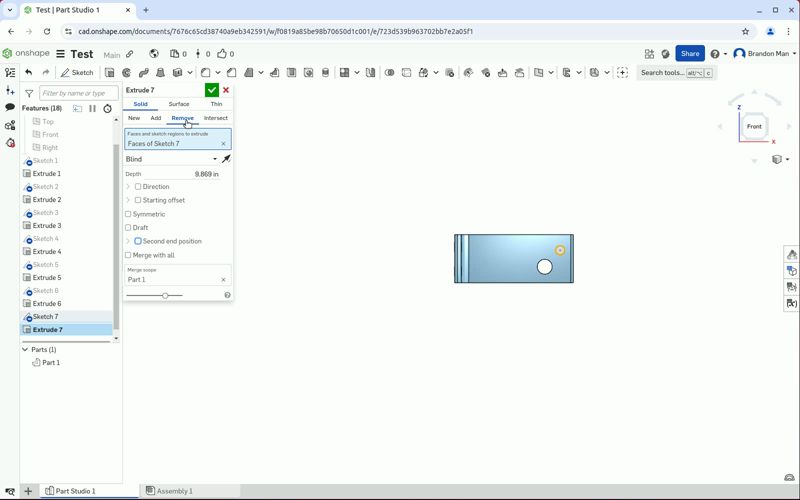
key(space)
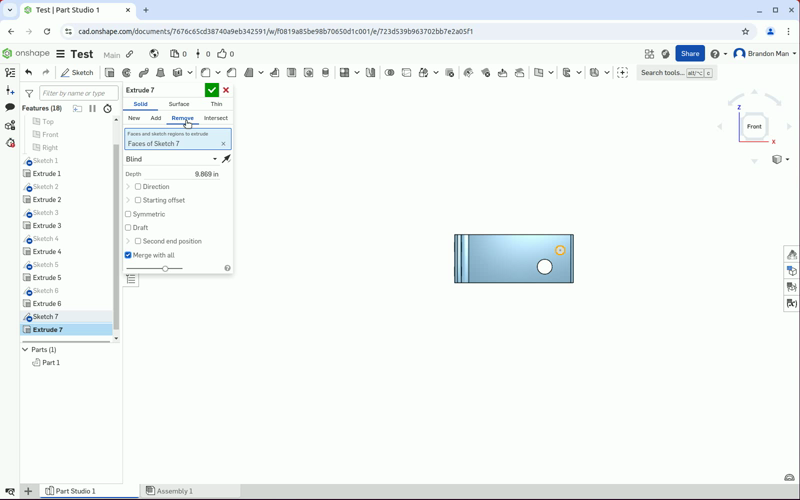
key(enter)
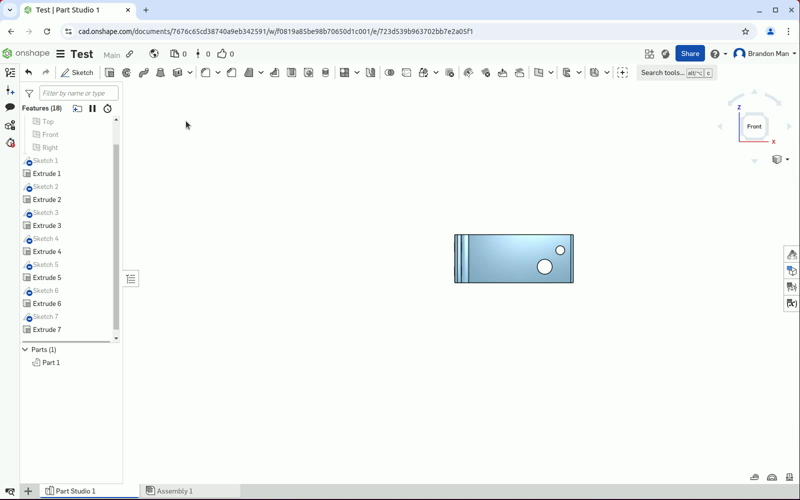
key(shift+h)
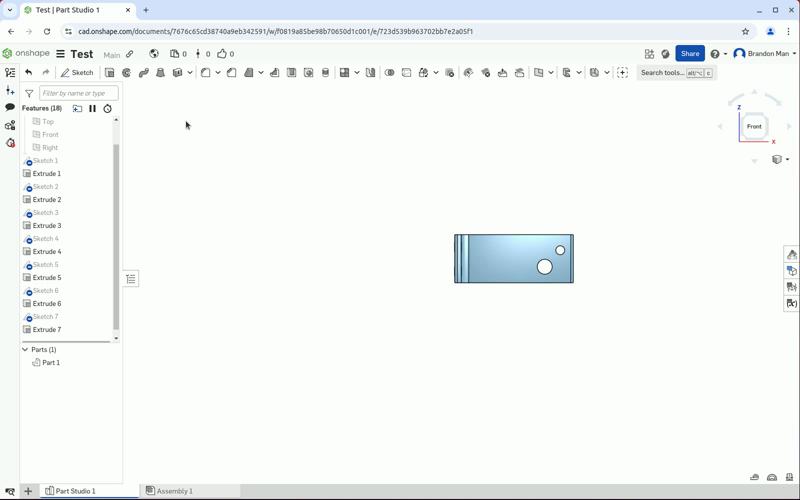
key(shift+h)
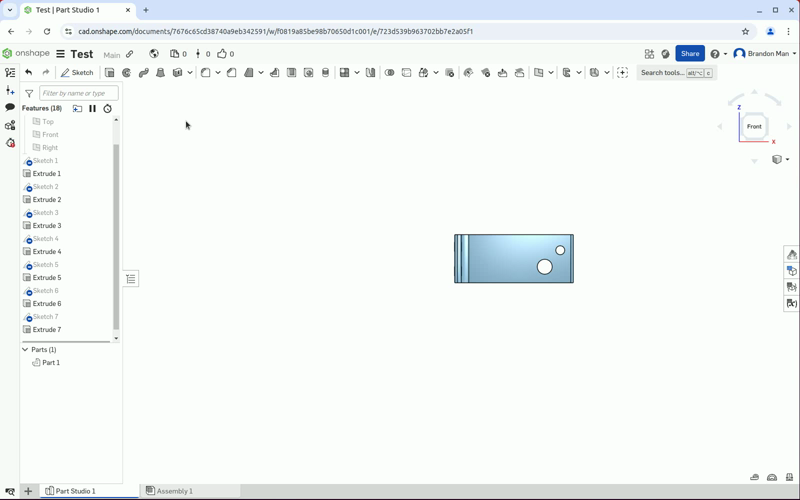
mouse_move(69, 163)
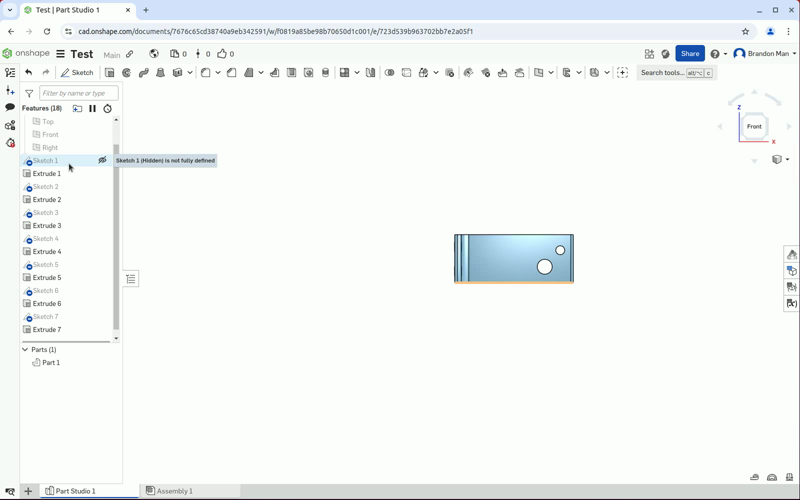
click(69, 163)
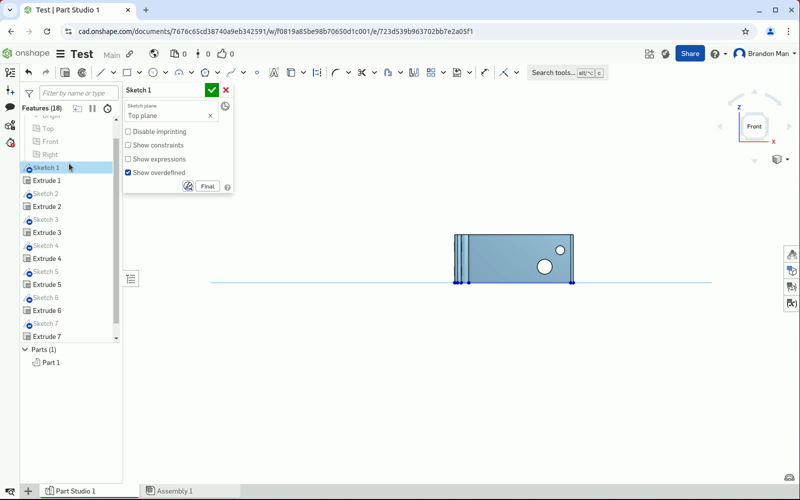
mouse_move(229, 92)
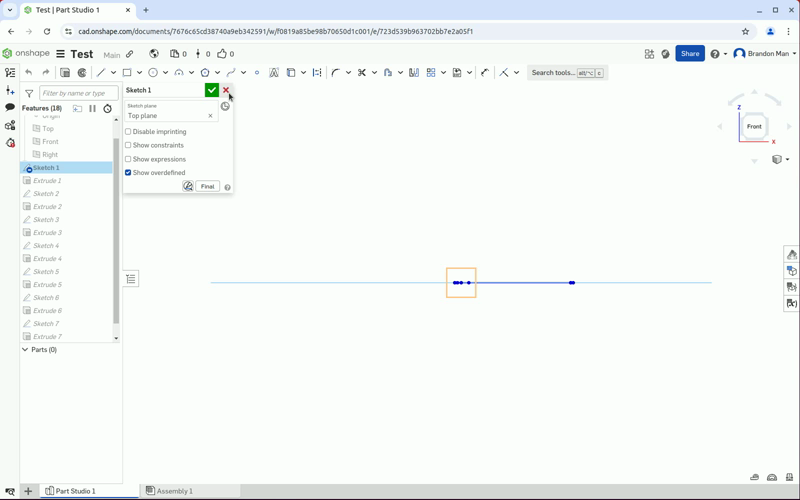
click(229, 92)
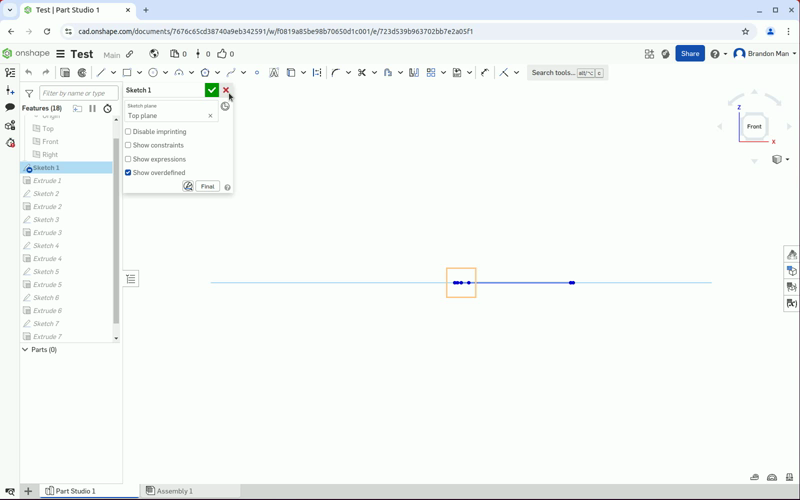
key(shift+s)
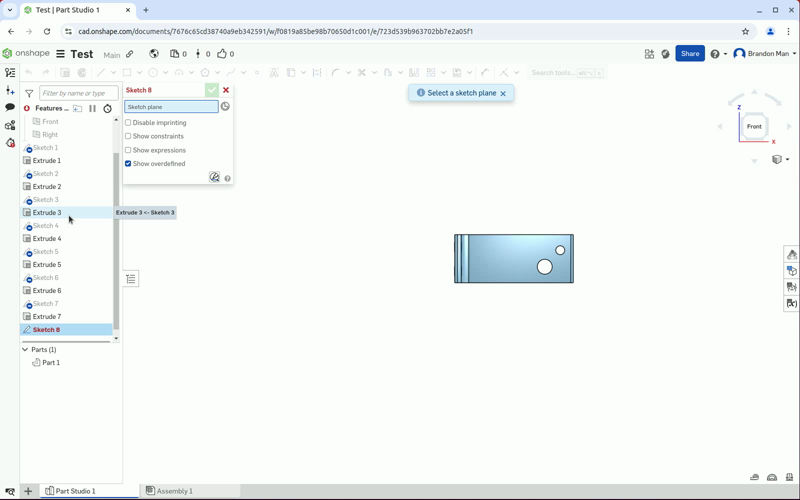
scroll(3)
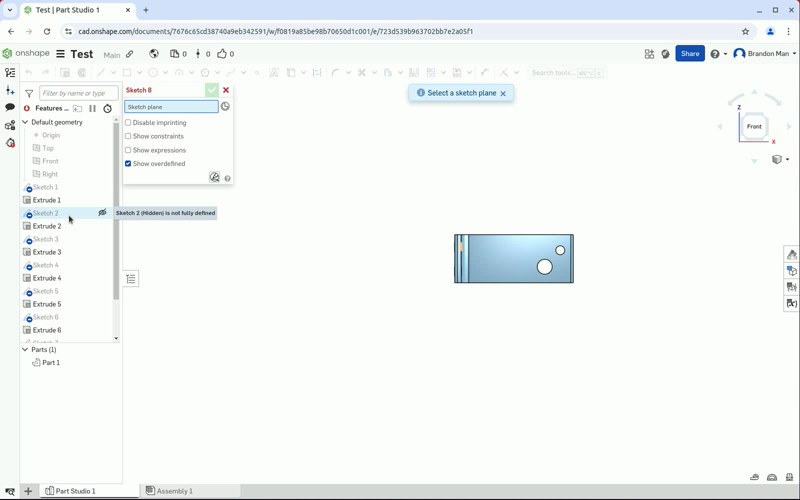
mouse_move(69, 163)
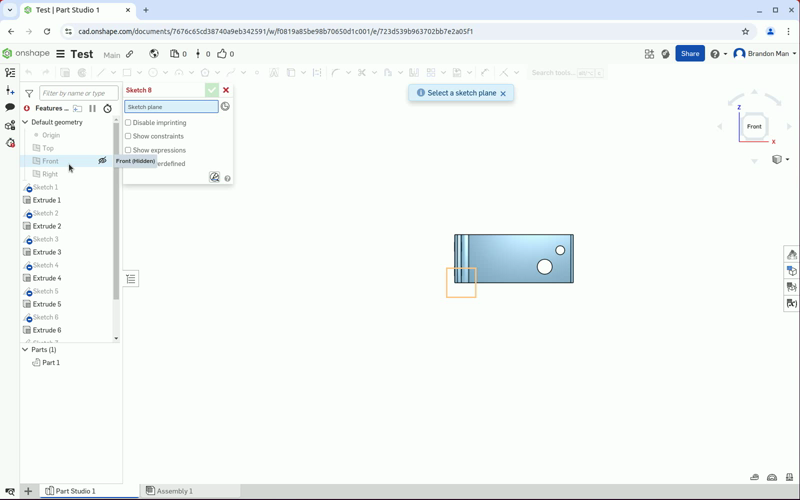
click(69, 163)
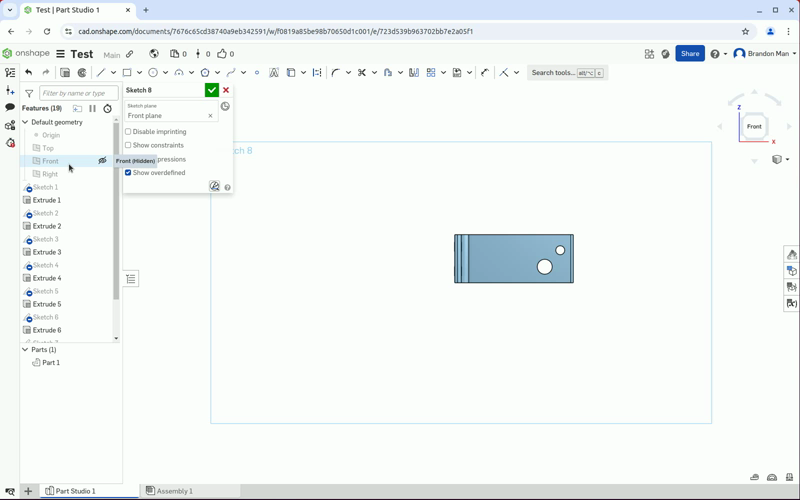
mouse_move(73, 352)
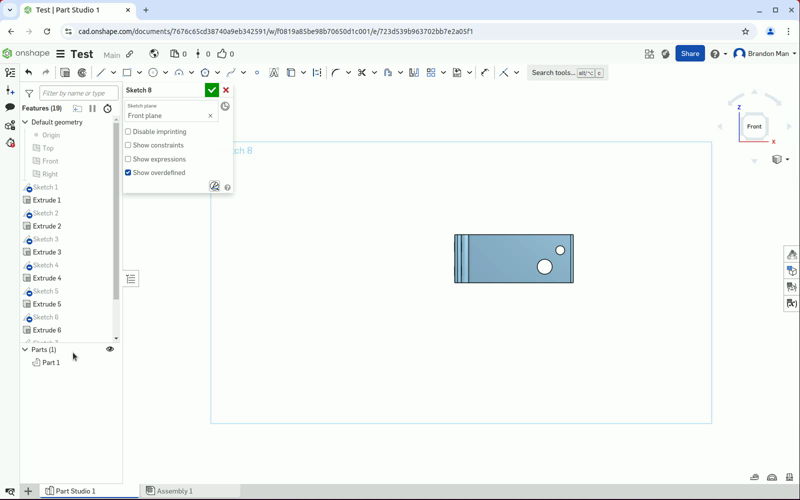
key(y)
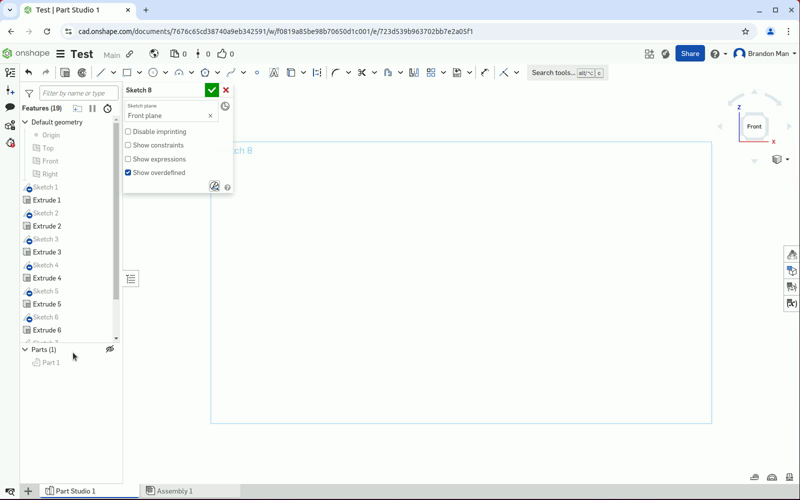
key(c)
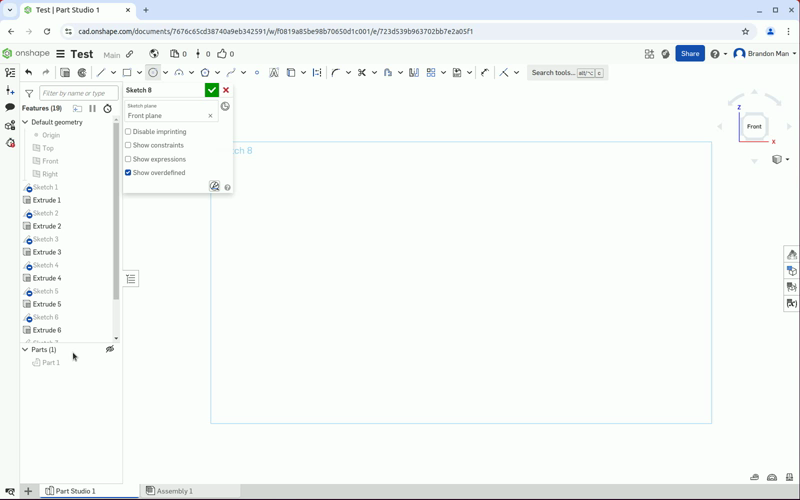
key_down(shift)
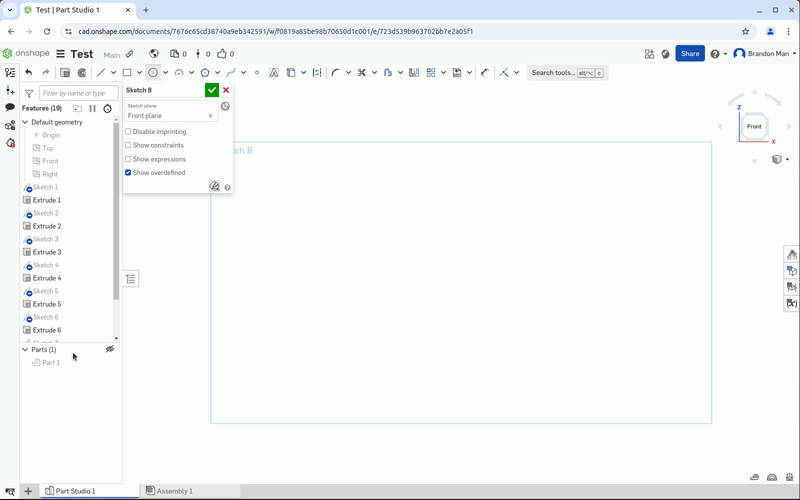
mouse_move(527, 250)
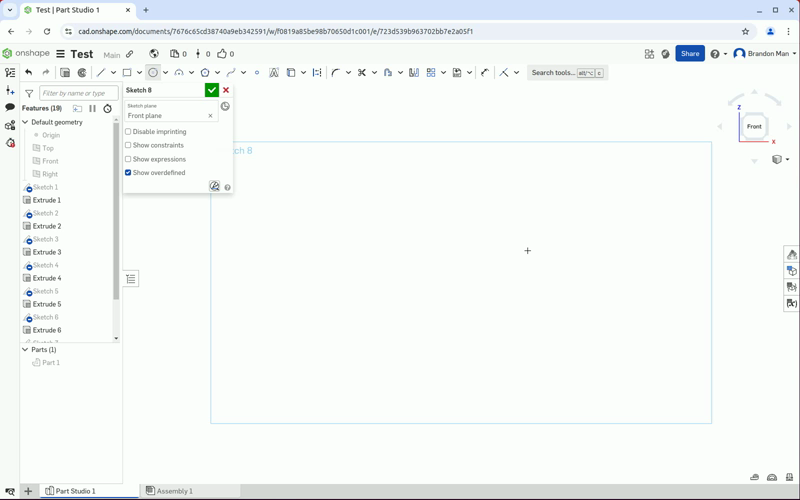
click(527, 250)
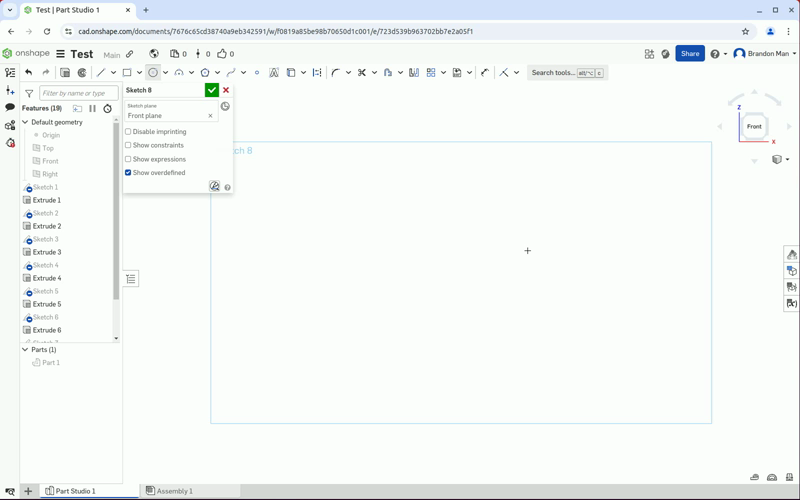
key_up(shift)
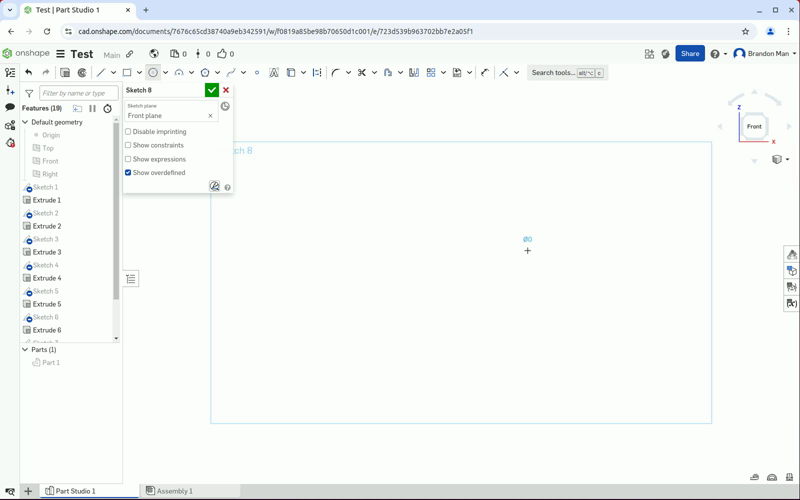
mouse_move(532, 250)
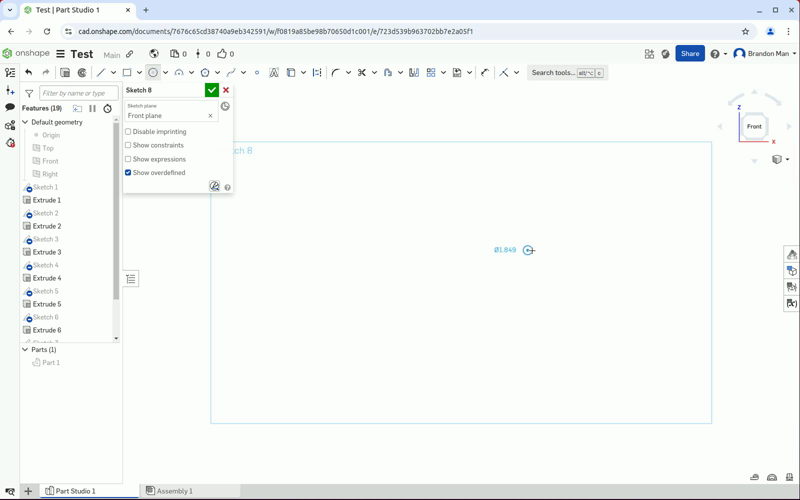
click(532, 250)
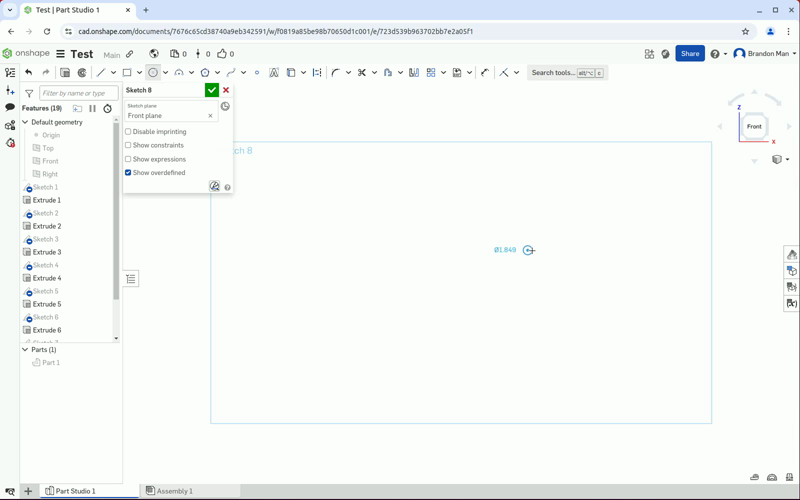
key(esc)
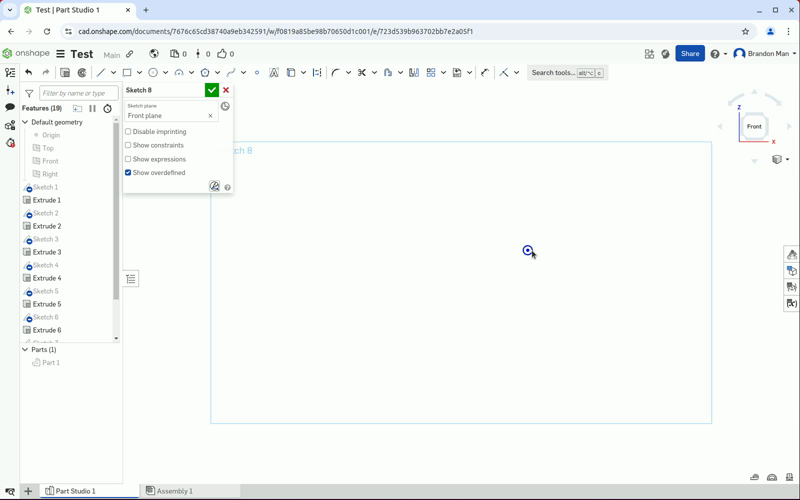
mouse_move(527, 251)
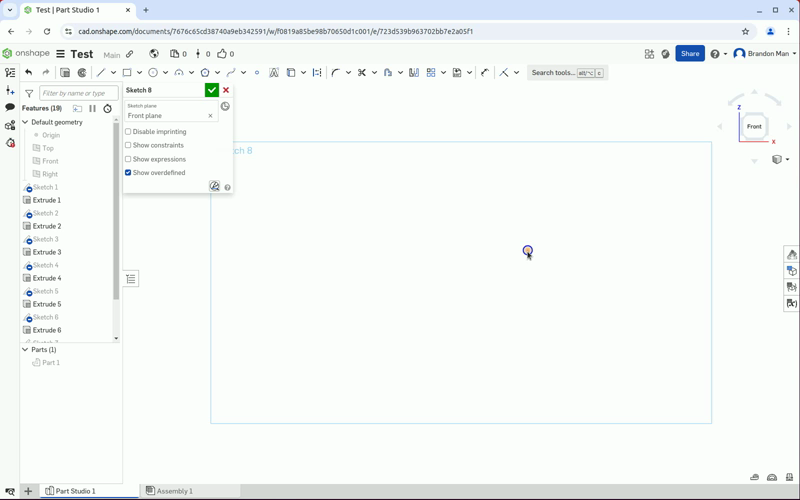
scroll(6)
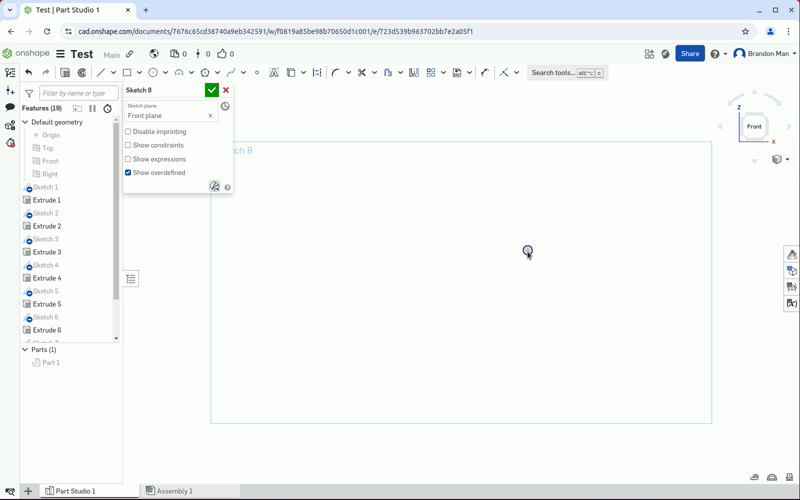
scroll(6)
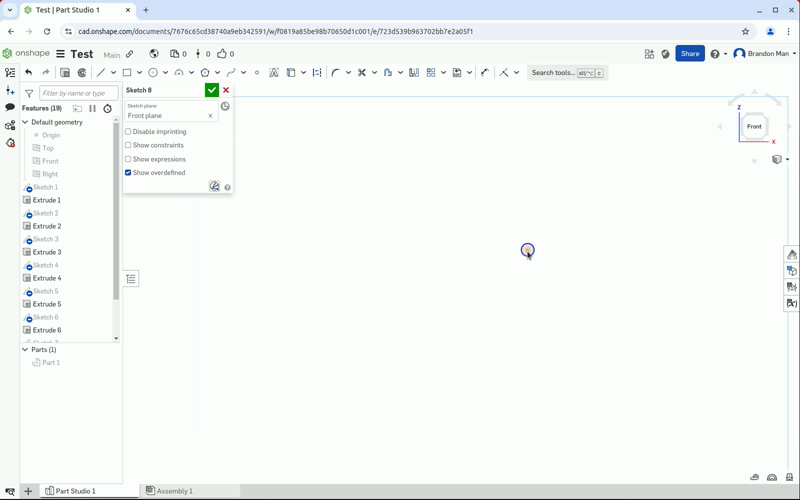
scroll(6)
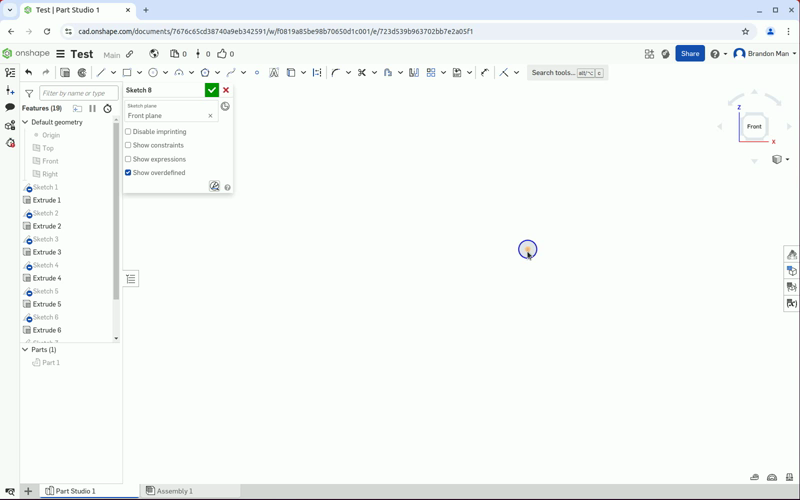
scroll(6)
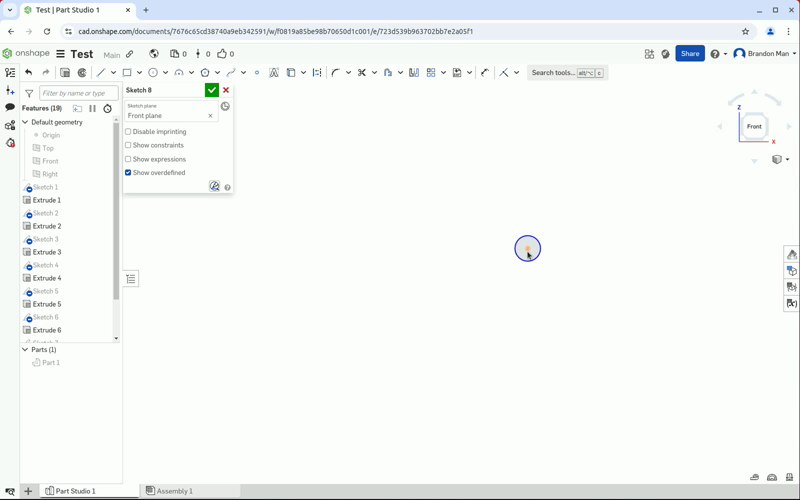
scroll(6)
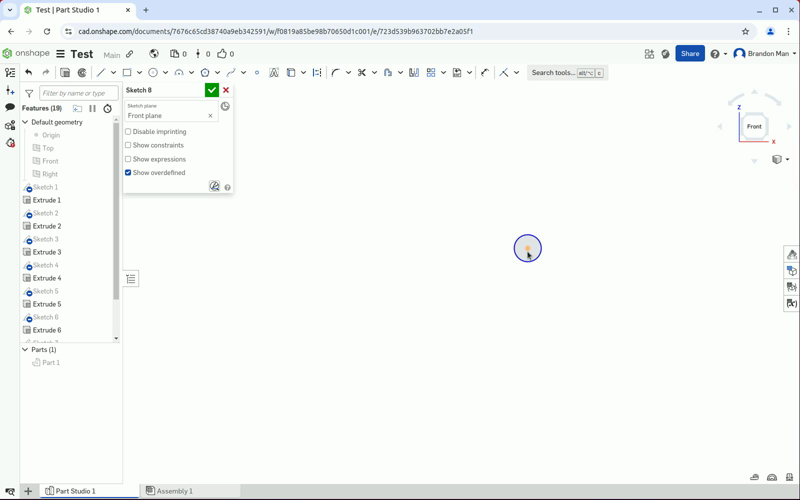
scroll(6)
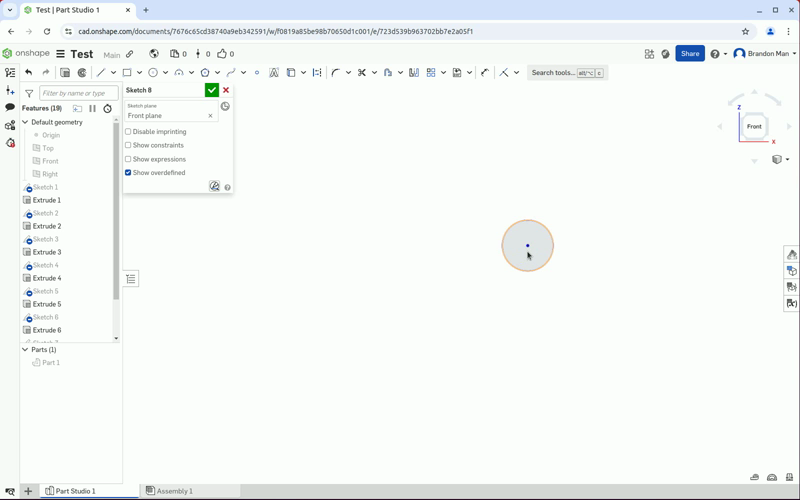
scroll(6)
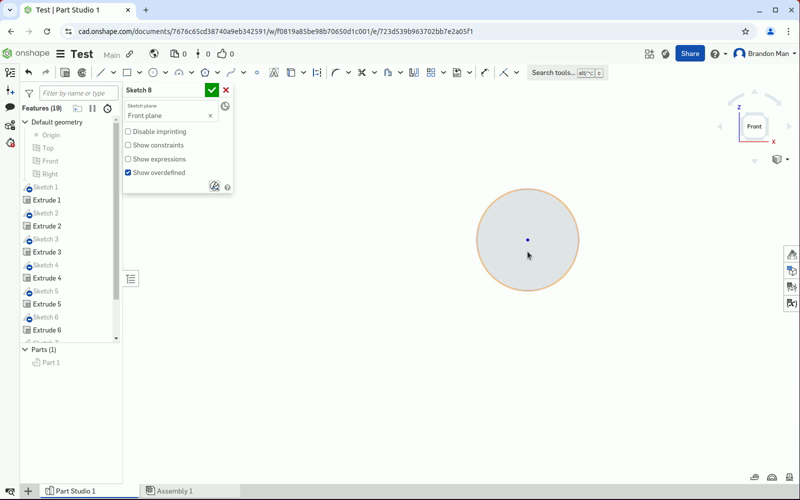
click(527, 251)
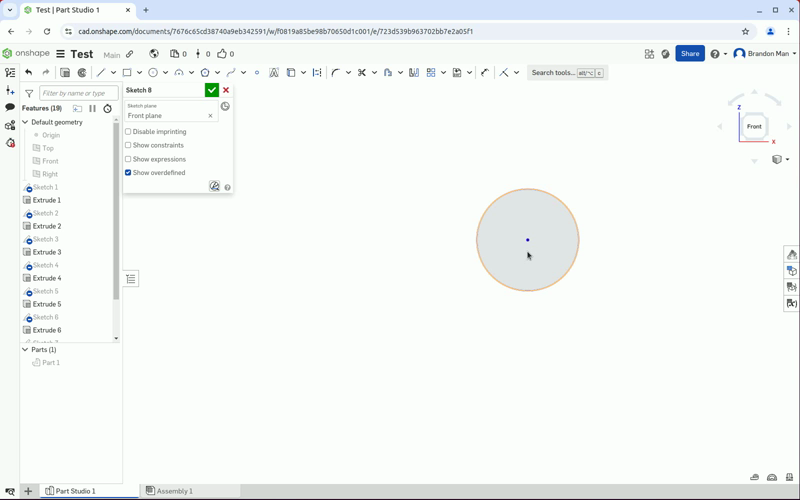
scroll(-6)
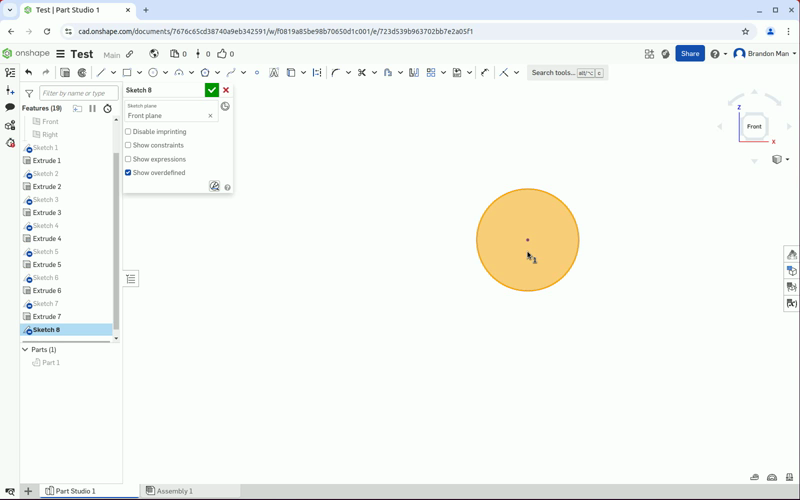
scroll(-6)
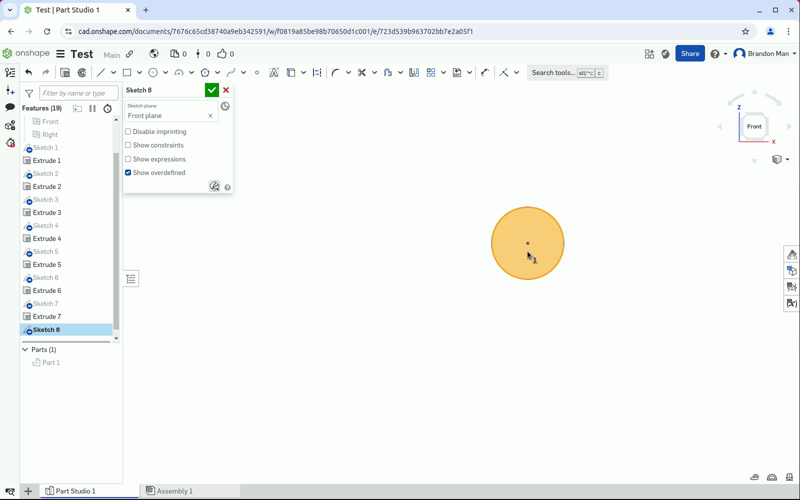
scroll(-6)
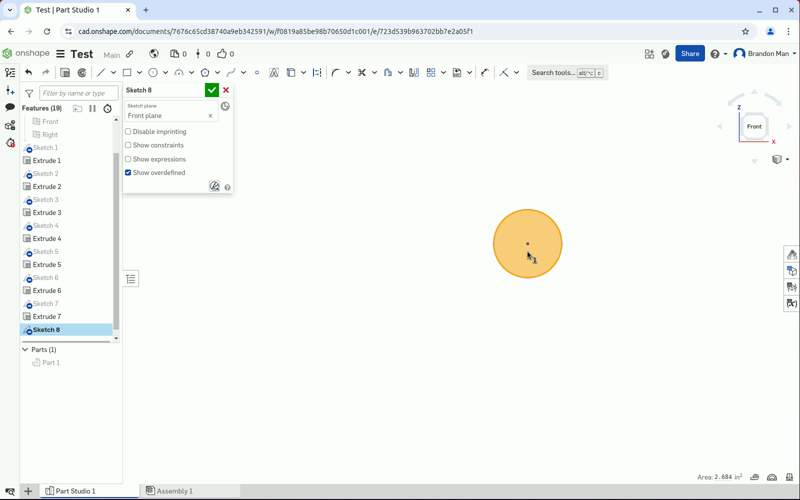
scroll(-6)
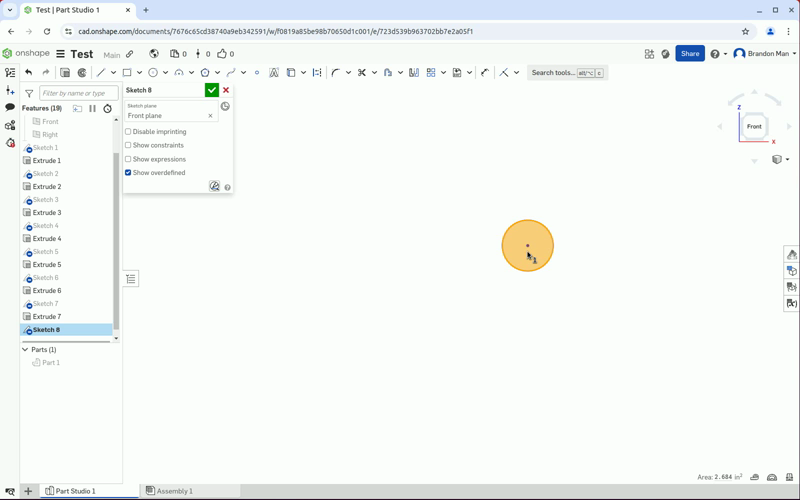
scroll(-6)
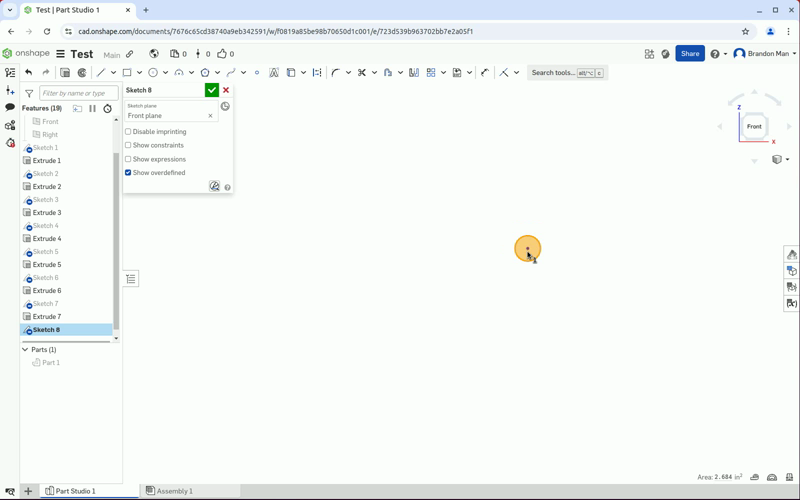
scroll(-6)
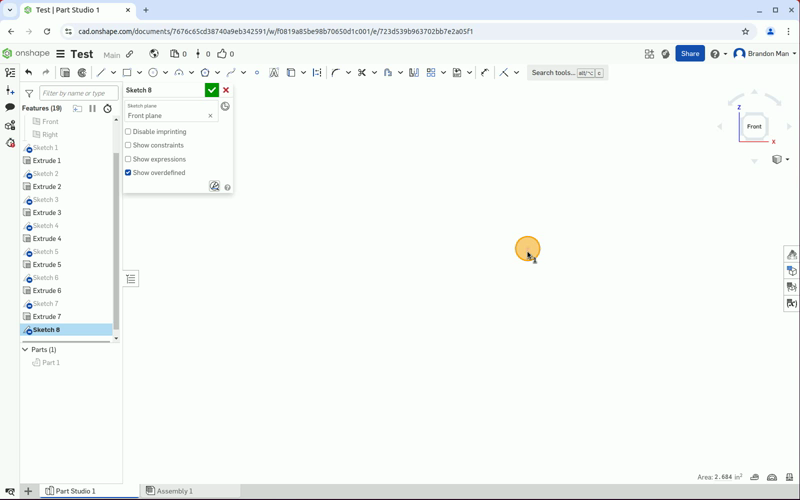
scroll(-6)
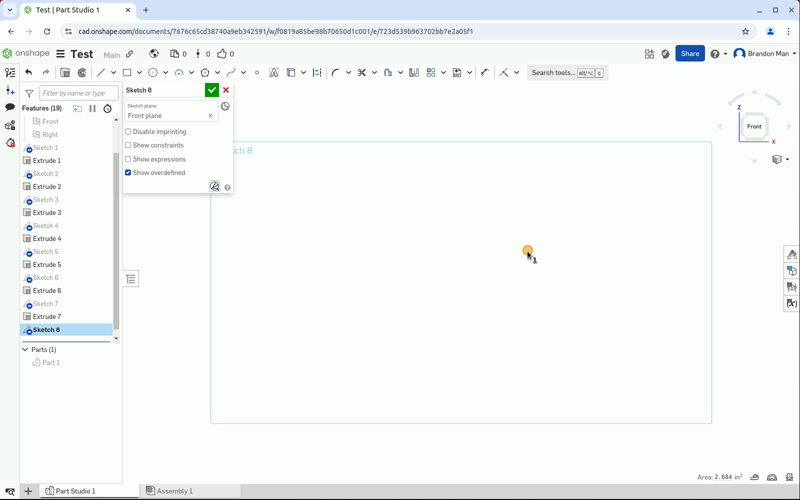
mouse_move(73, 352)
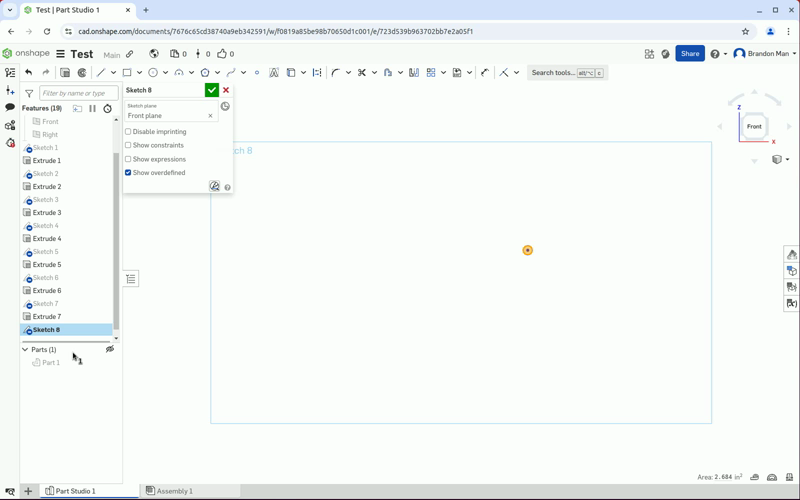
key(shift+y)
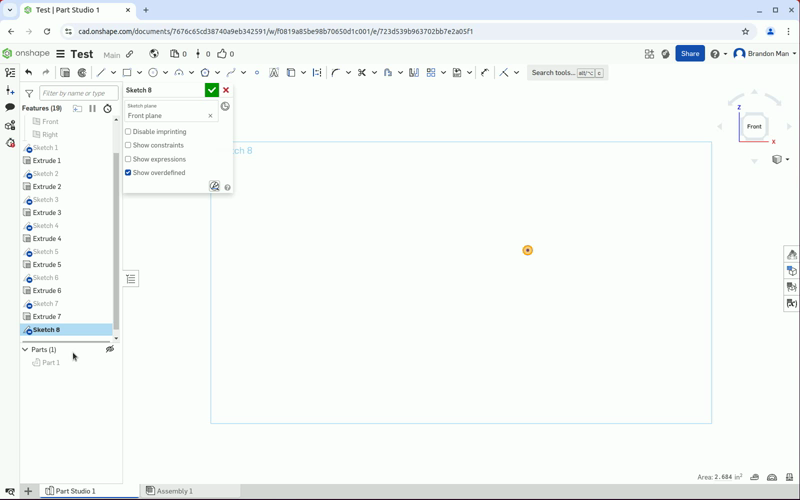
key(shift+e)
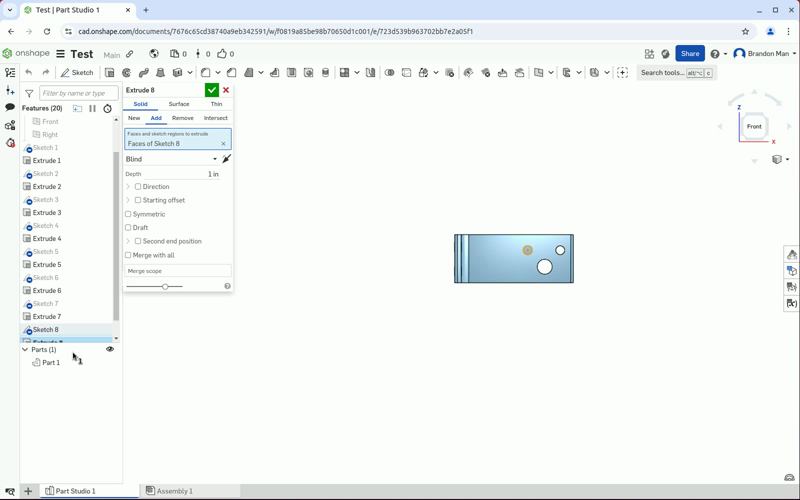
mouse_move(143, 106)
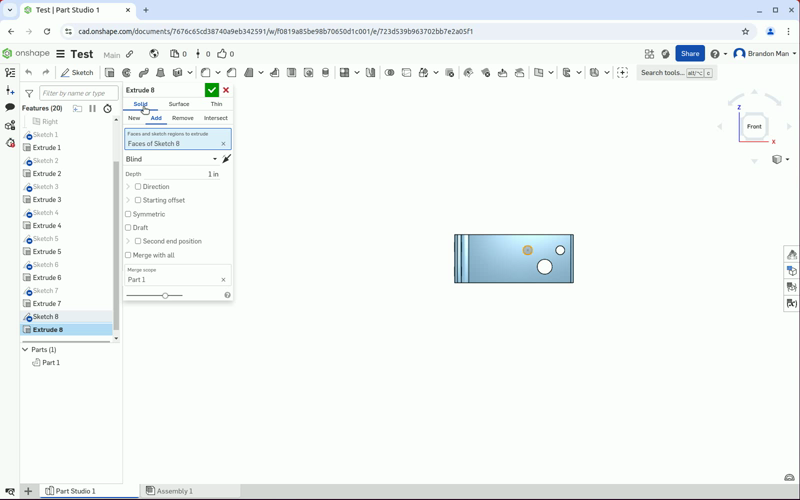
click(143, 106)
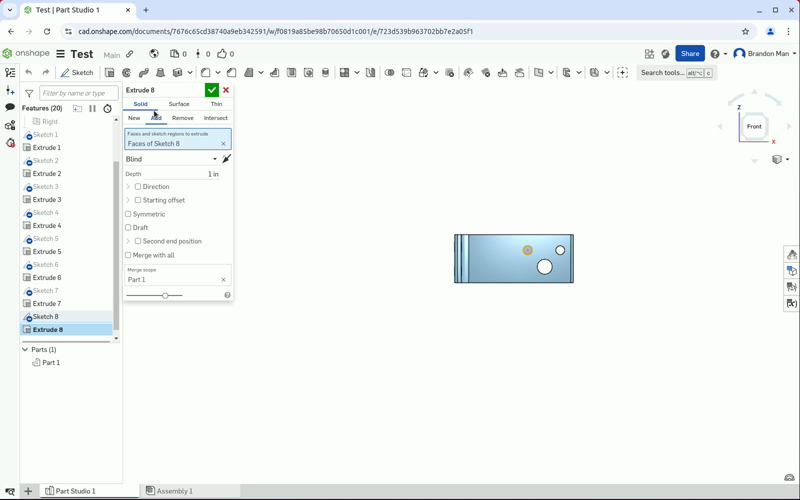
mouse_move(186, 120)
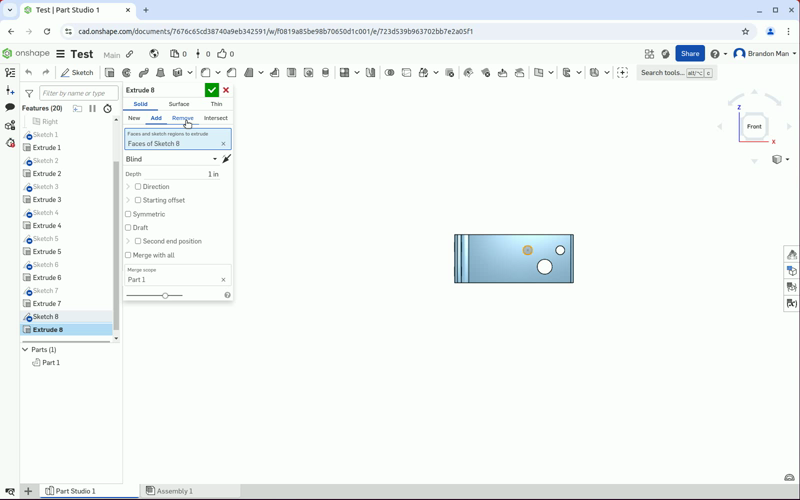
click(186, 120)
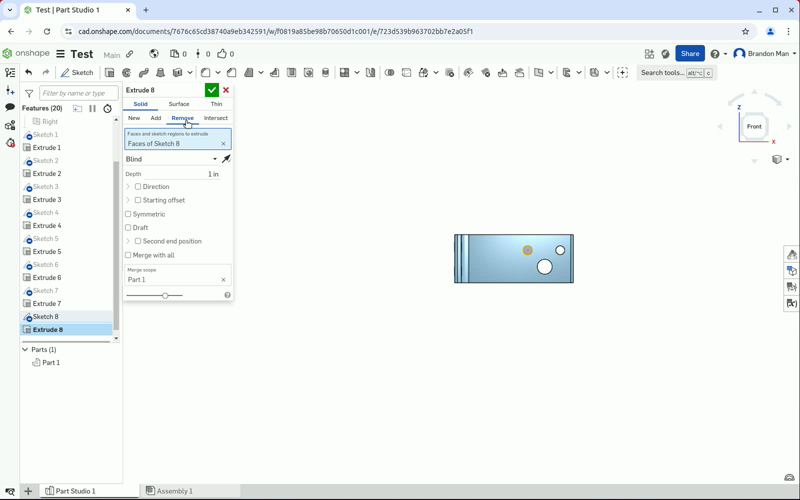
key(tab, 4)
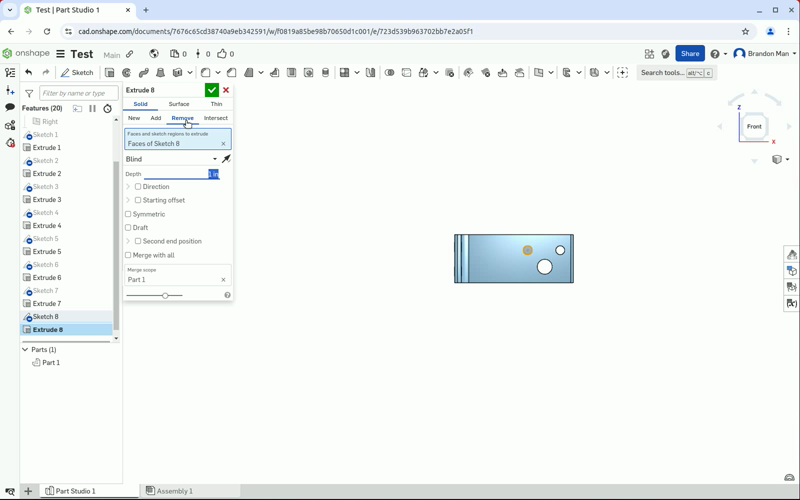
text(9.869)
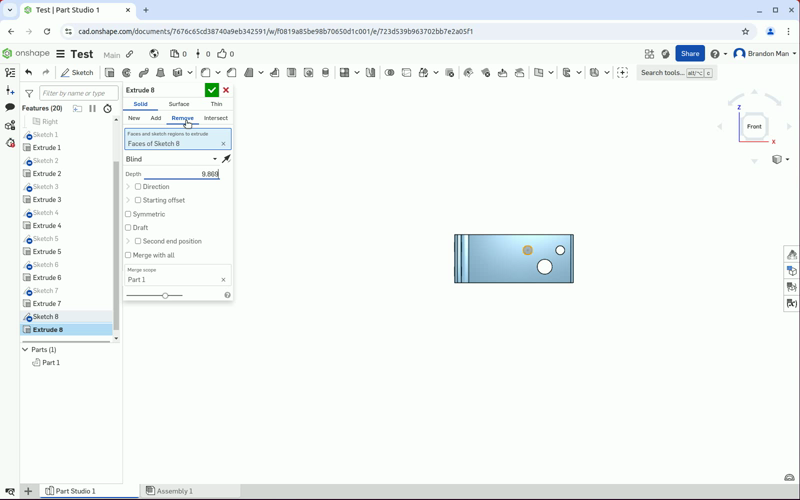
key(tab, 6)
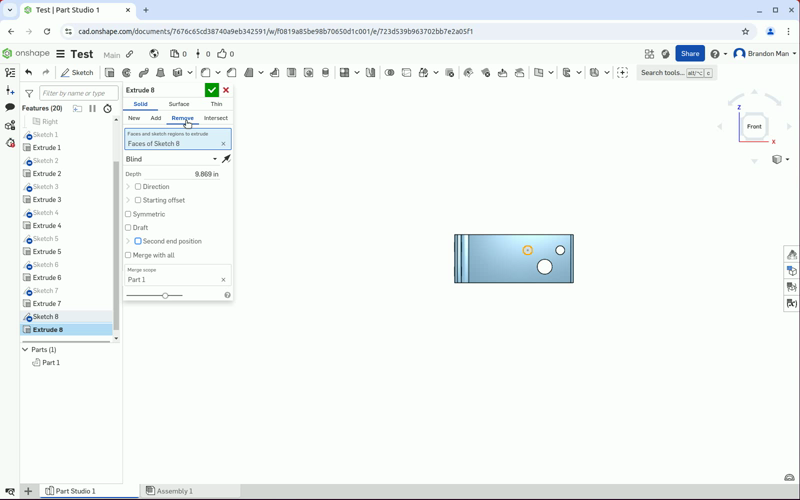
key(space)
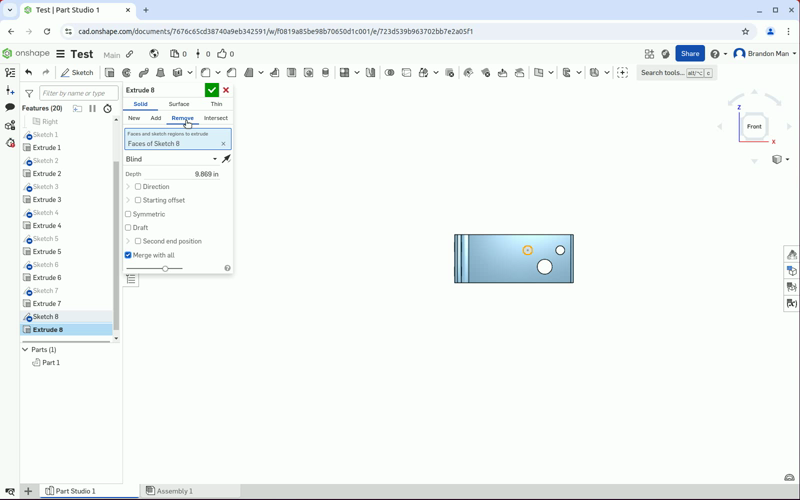
key(enter)
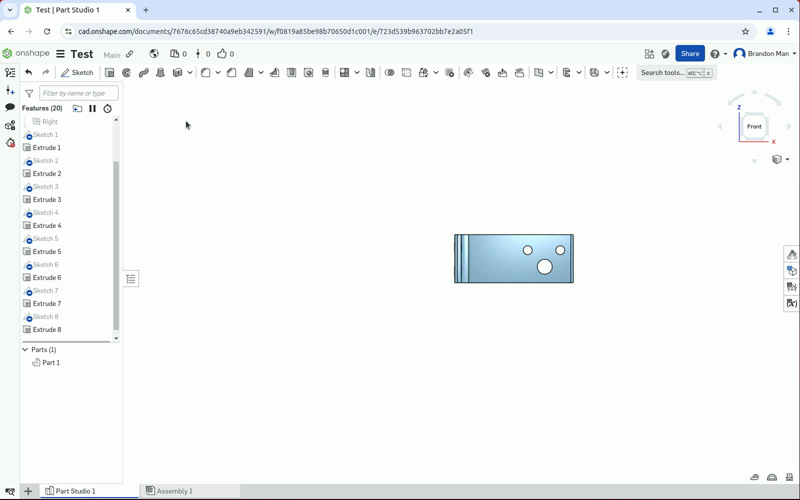
key(shift+h)
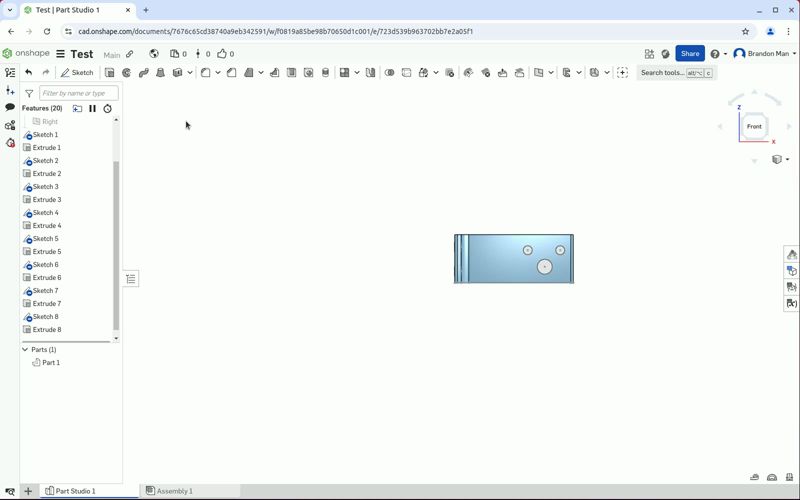
key(shift+h)
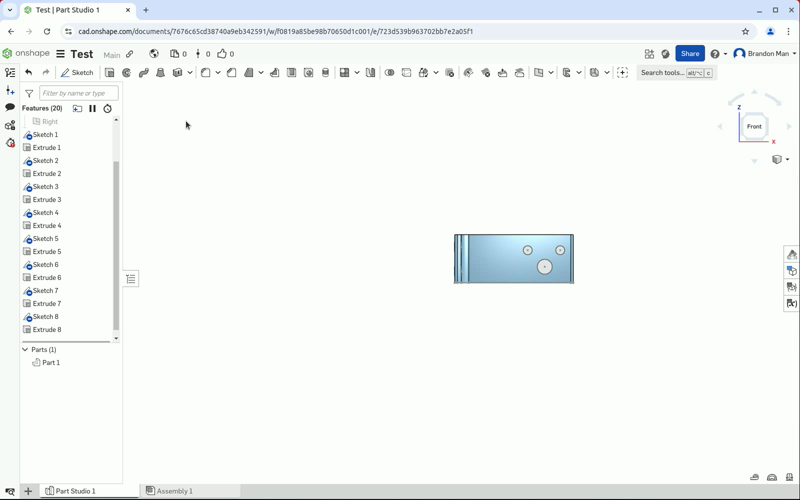
key(shift+7)
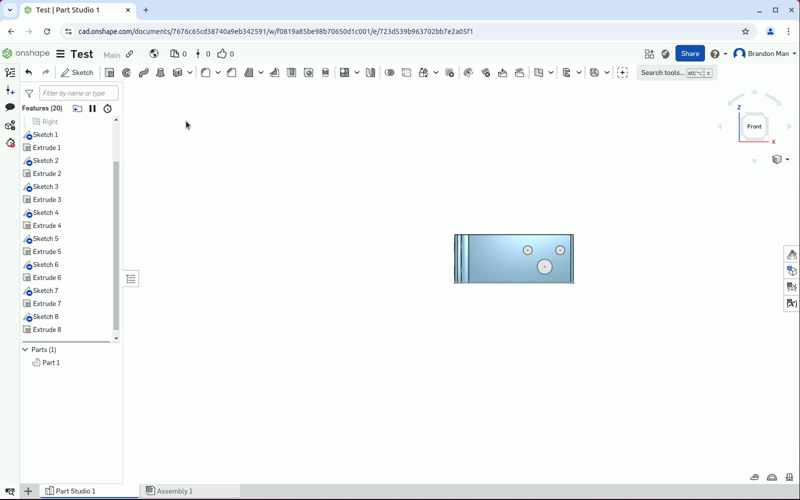
key(left, 2)
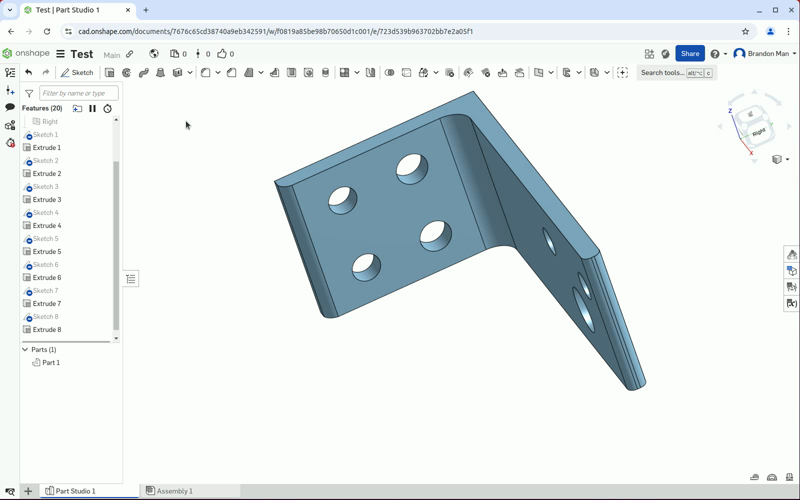
key(down, 2)
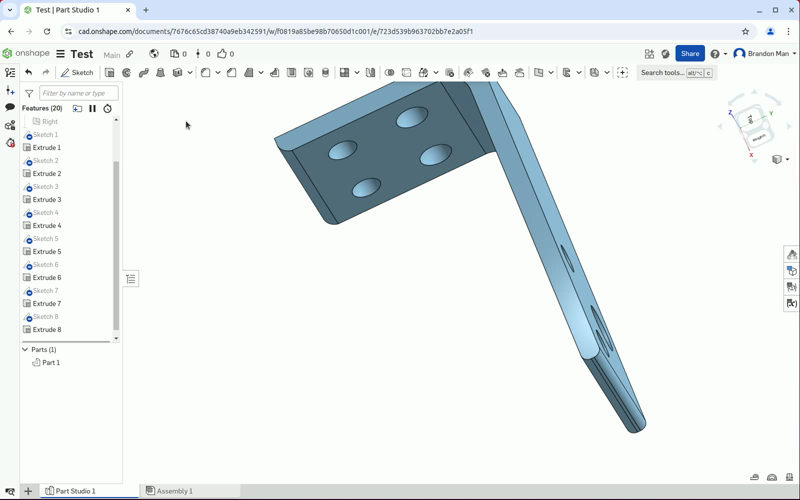
key(up, 2)
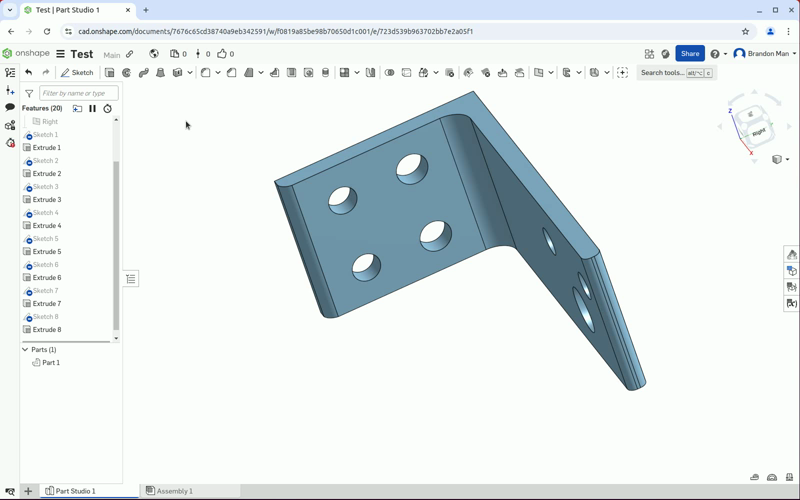
key(right, 2)
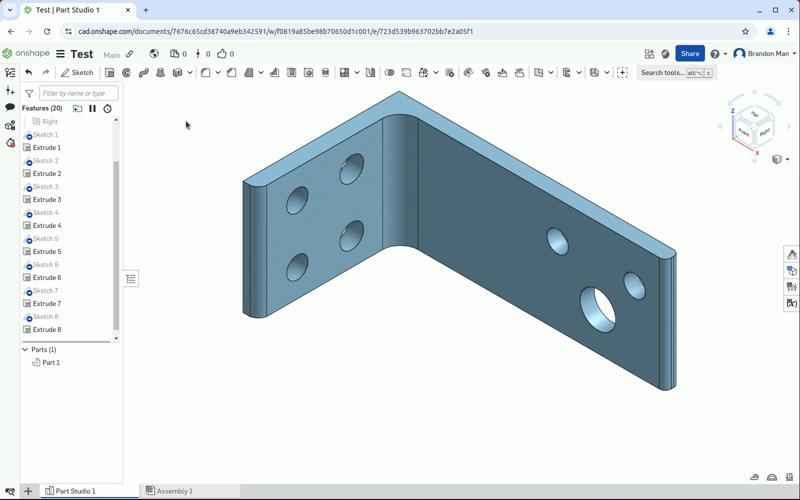
mouse_move(69, 137)
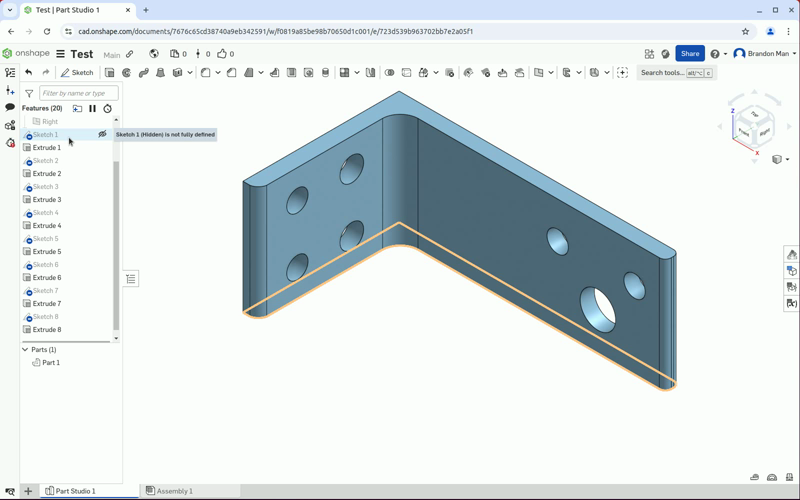
click(69, 137)